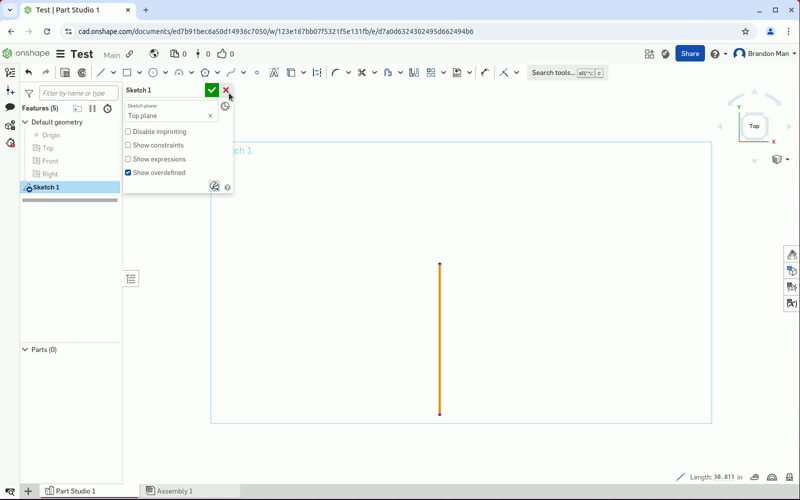
key(shift+h)
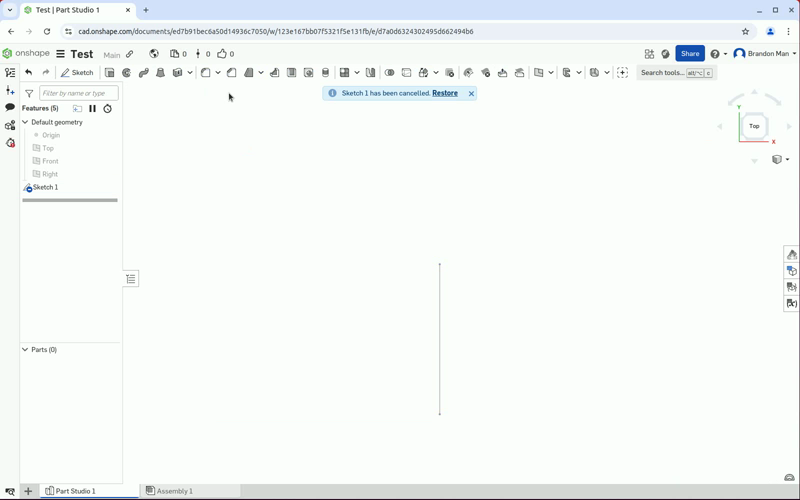
key(shift+s)
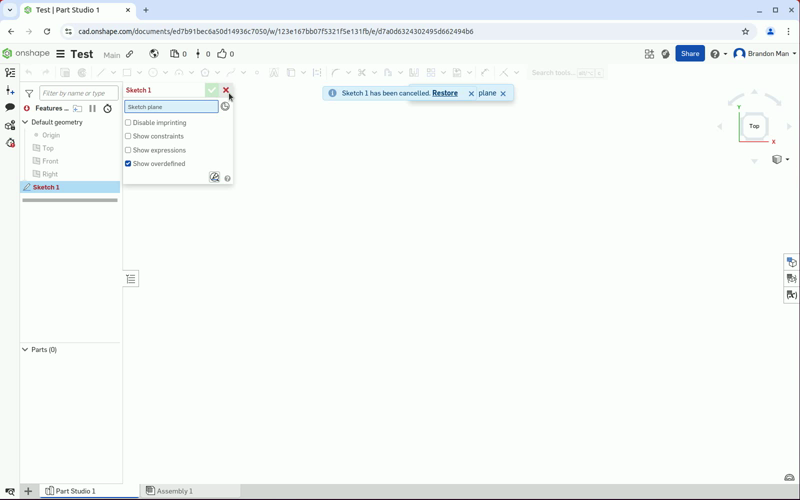
mouse_move(73, 150)
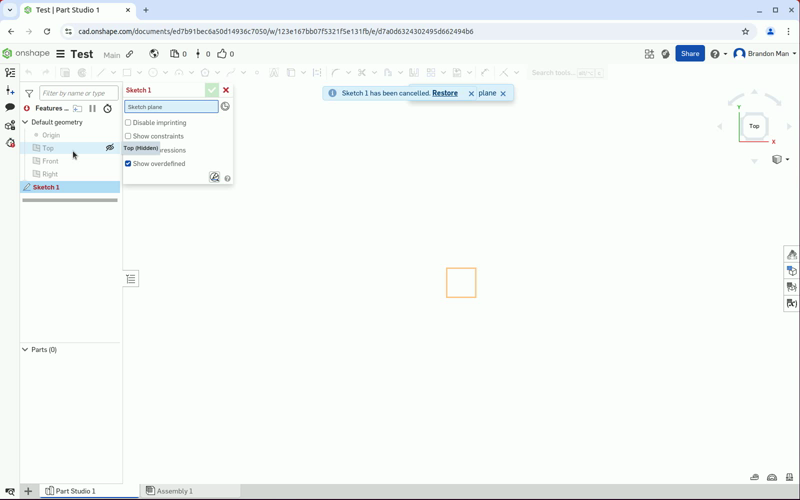
click(73, 150)
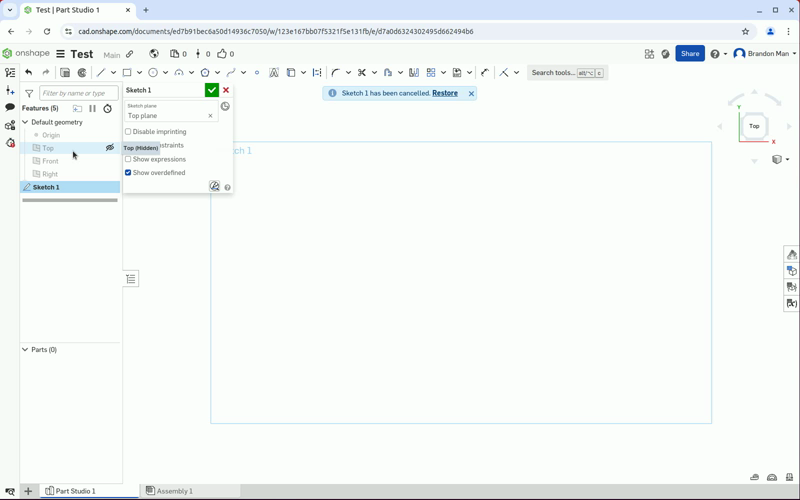
mouse_move(73, 352)
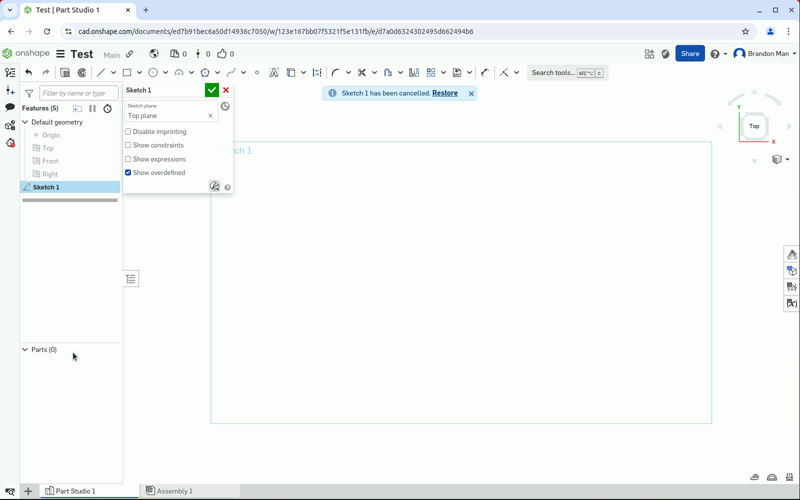
key(y)
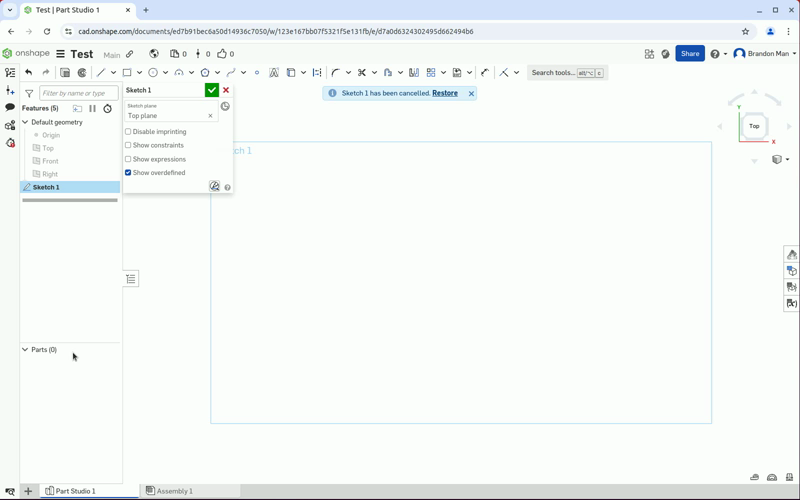
key(l)
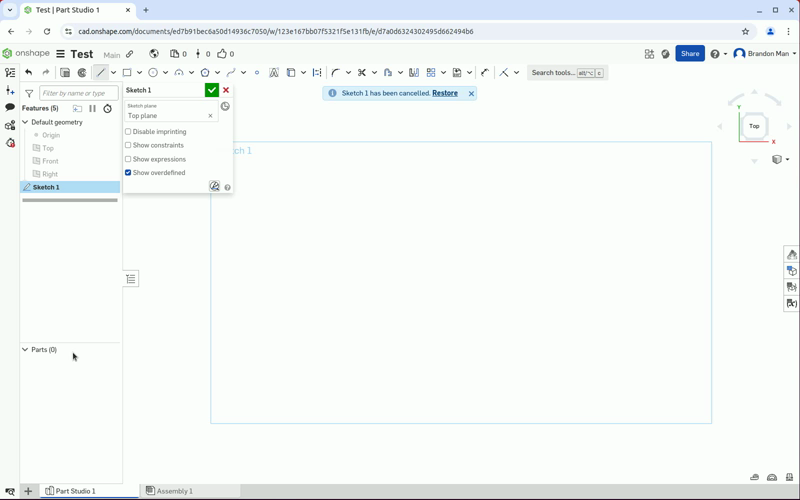
key_down(shift)
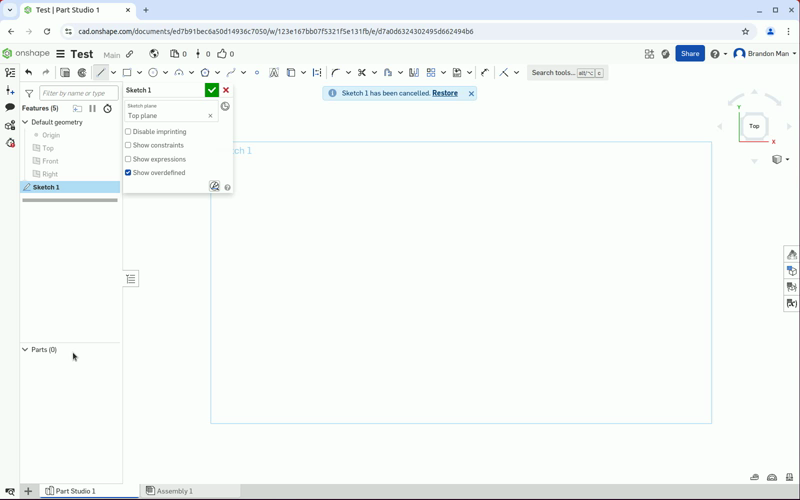
mouse_move(348, 287)
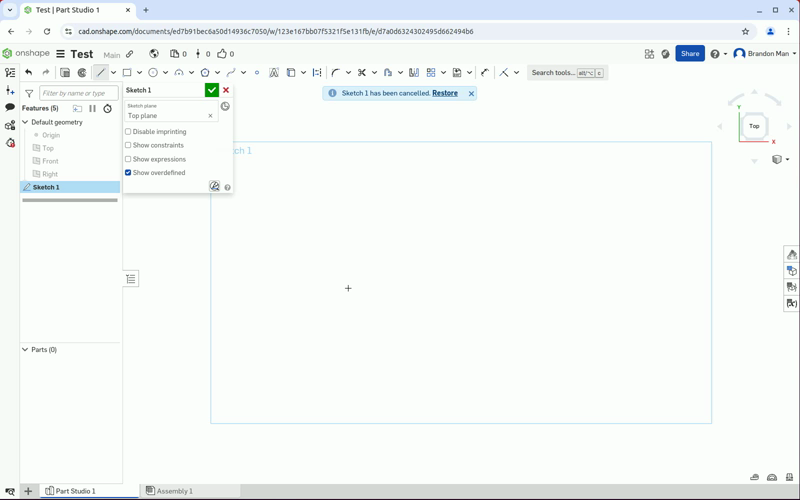
click(348, 287)
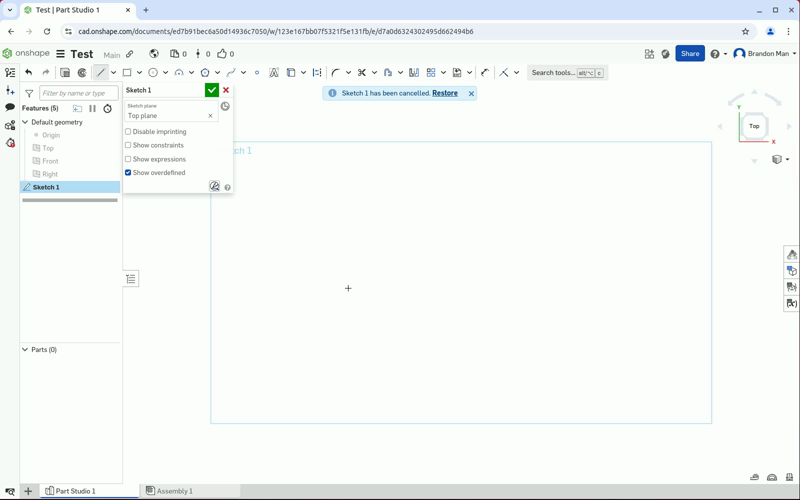
key_up(shift)
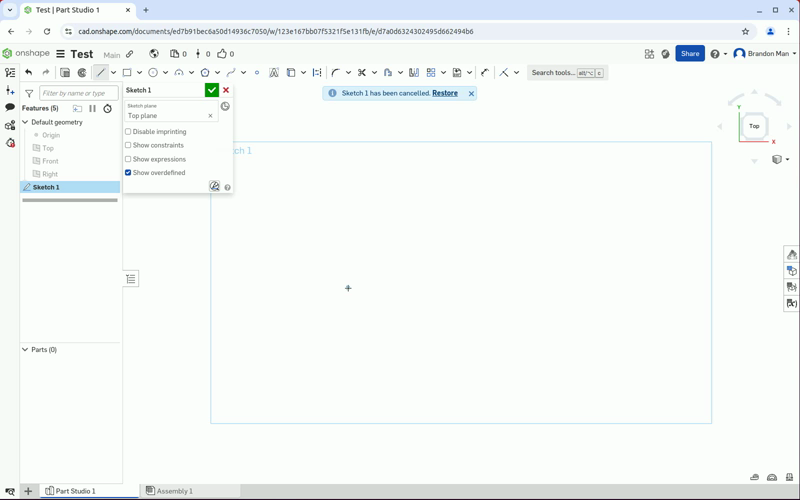
key_down(shift)
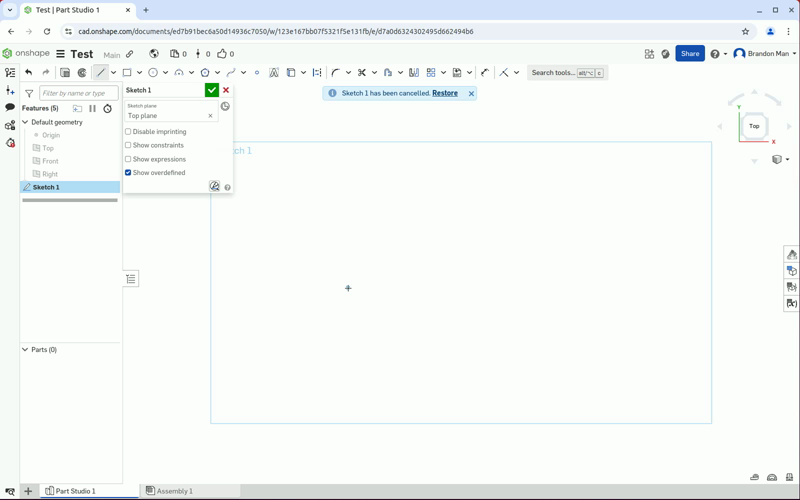
mouse_move(459, 287)
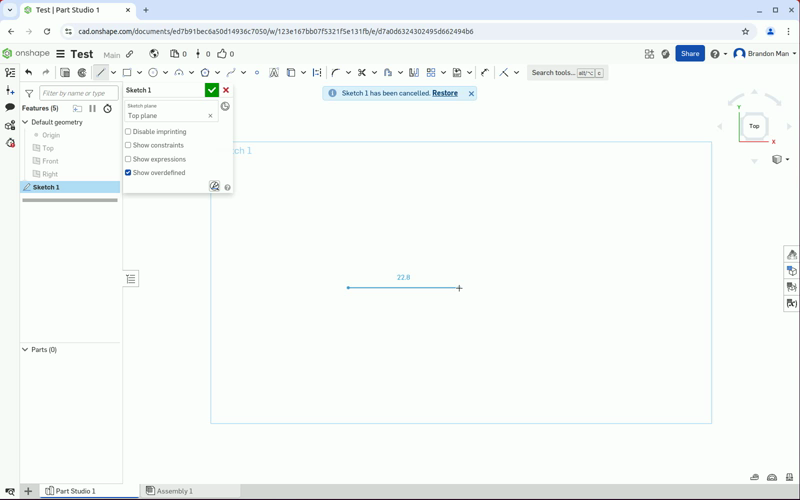
click(459, 287)
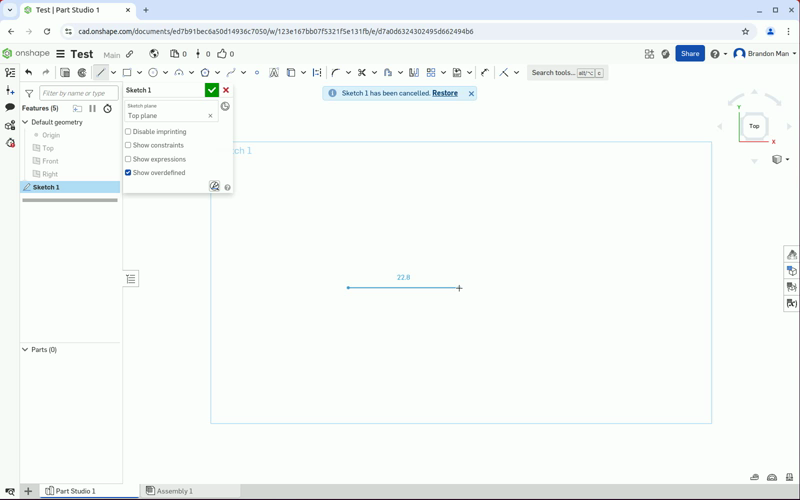
key_up(shift)
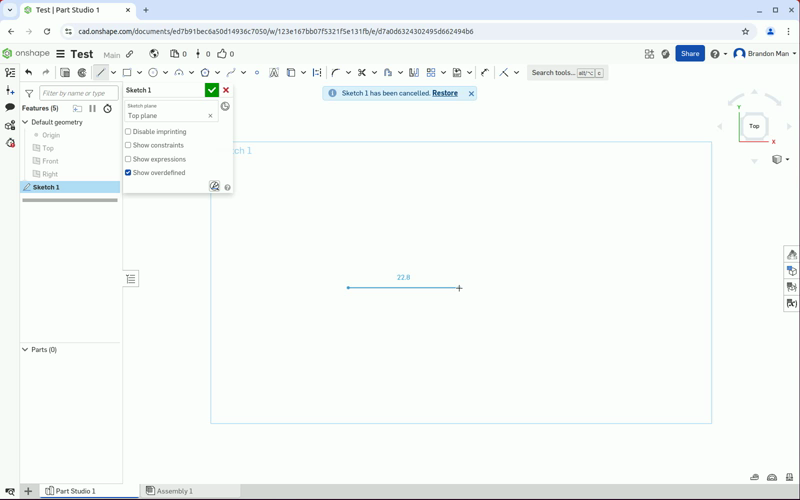
key_down(shift)
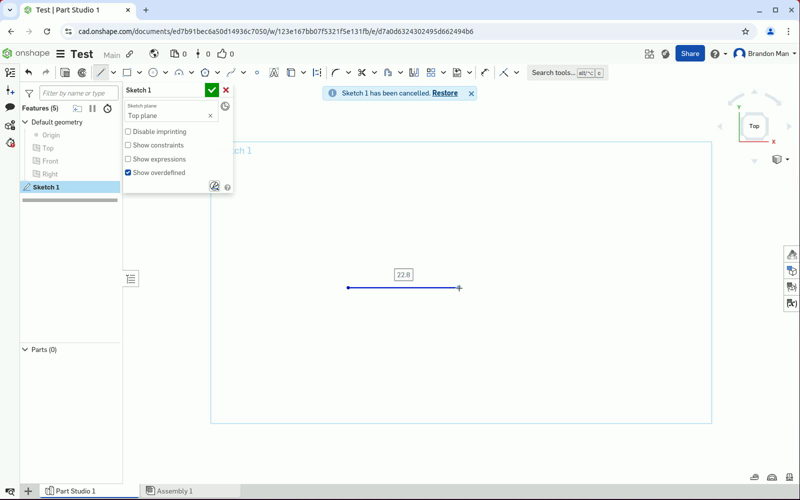
mouse_move(489, 287)
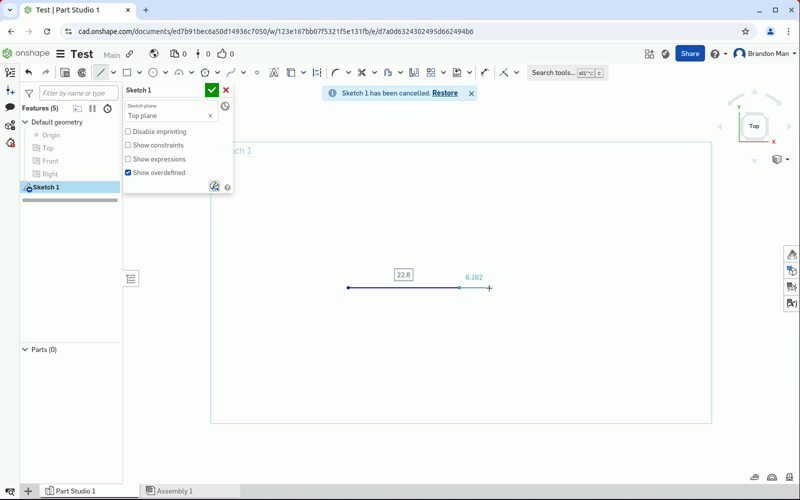
mouse_move(460, 287)
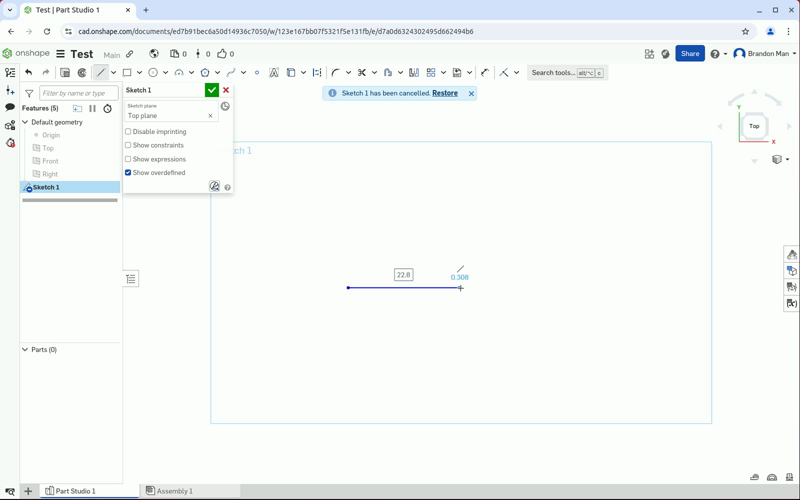
scroll(6)
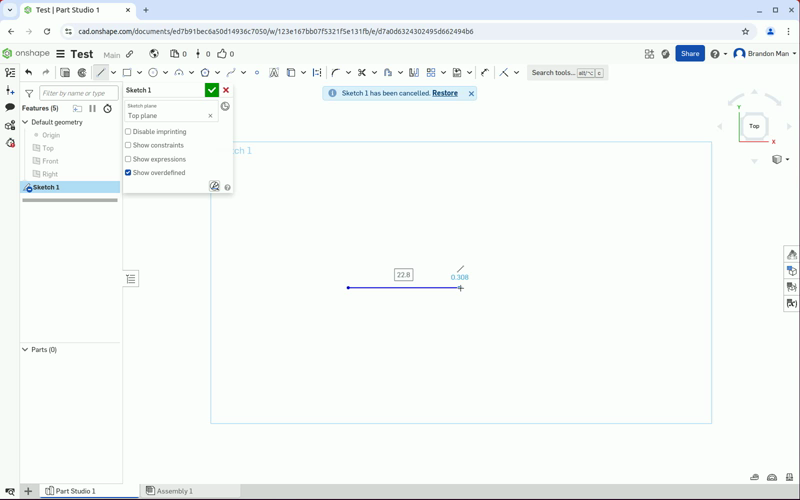
scroll(6)
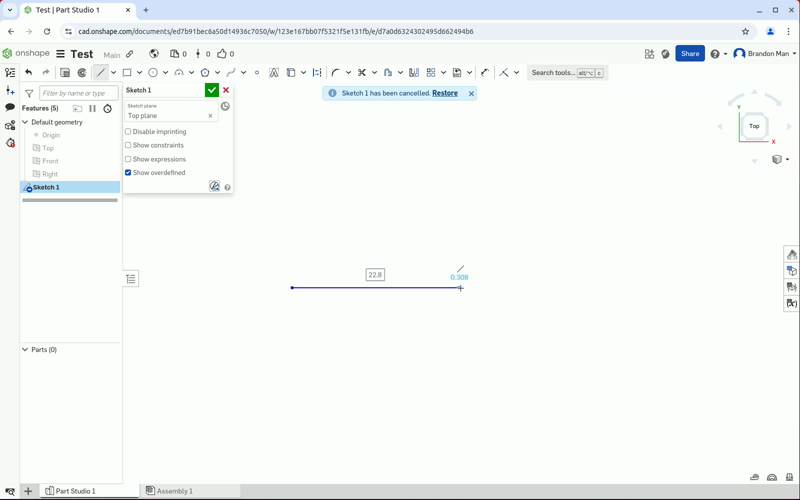
scroll(6)
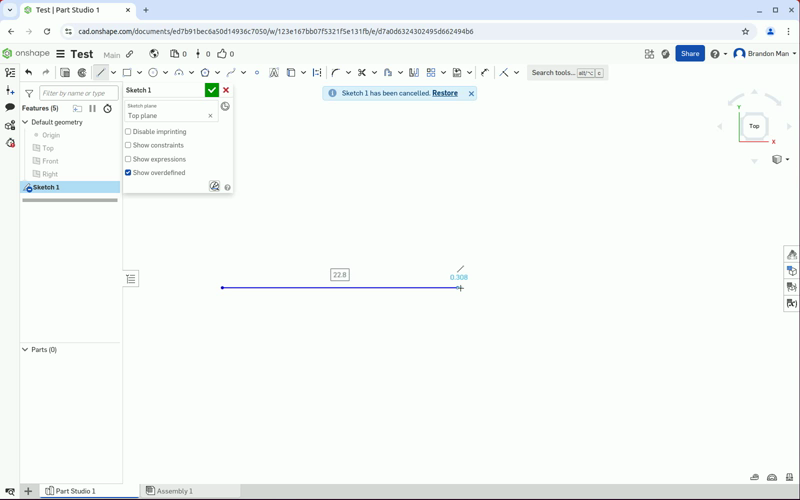
scroll(6)
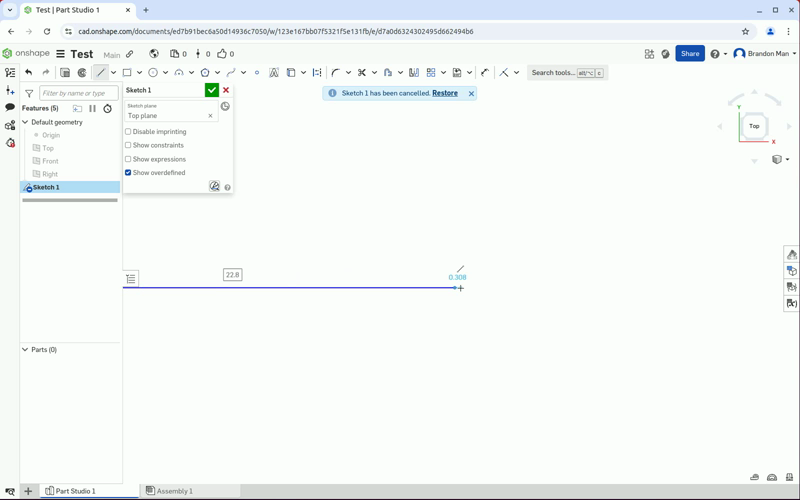
scroll(6)
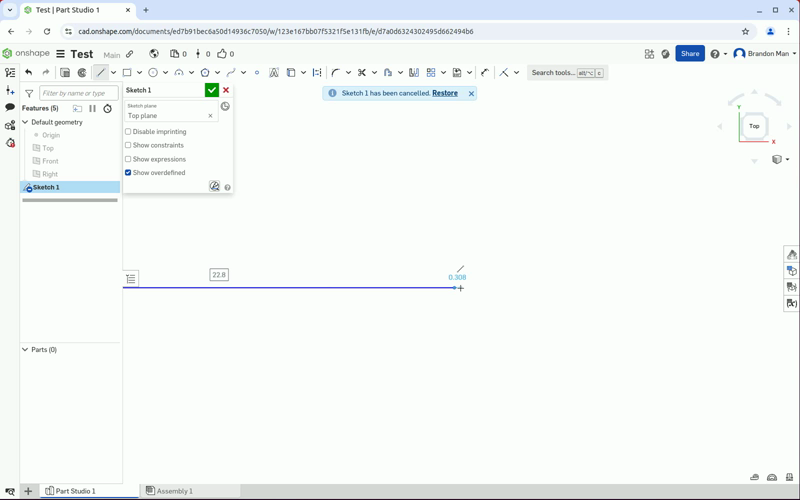
scroll(6)
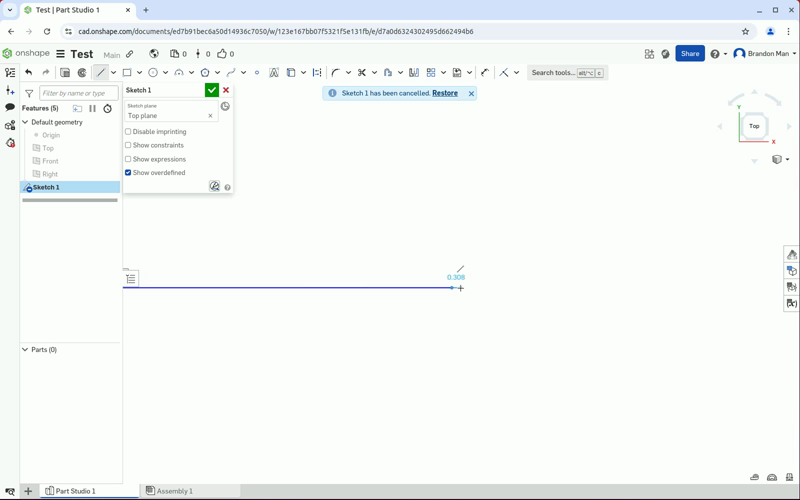
scroll(6)
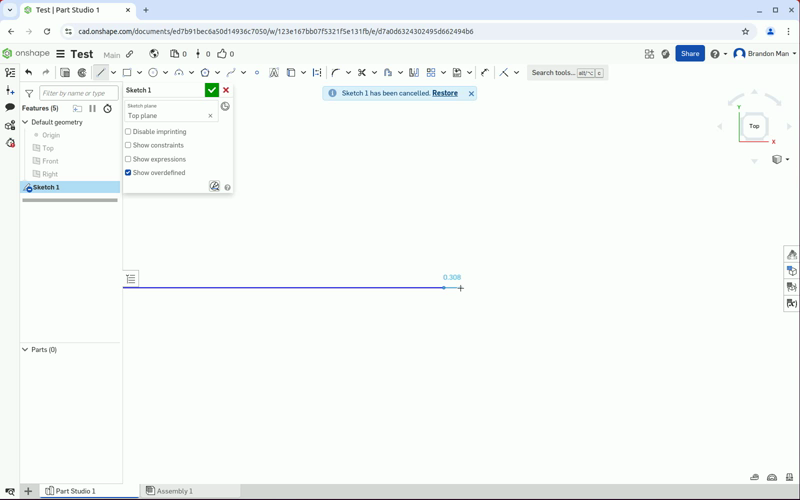
click(460, 287)
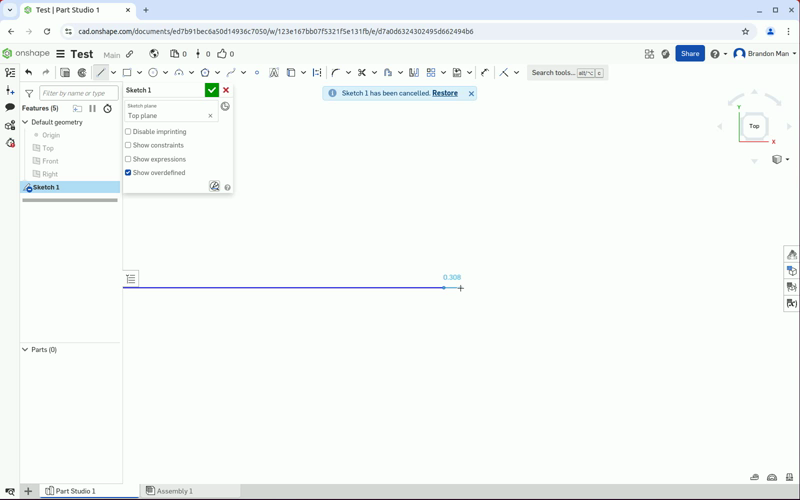
scroll(-6)
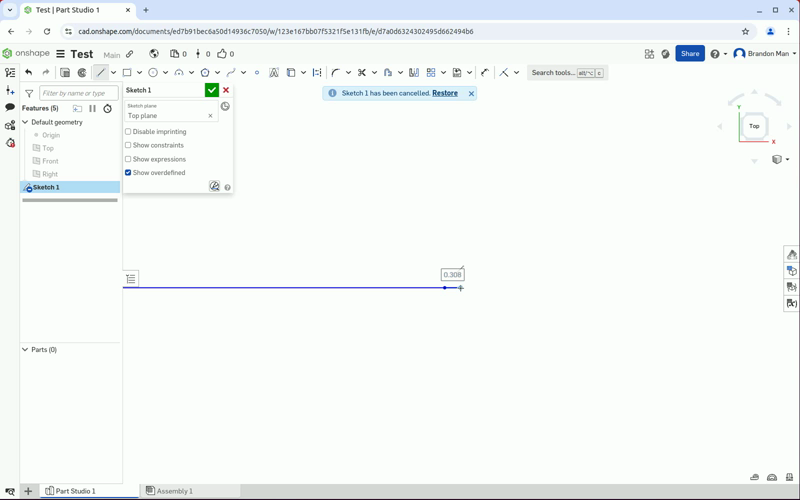
scroll(-6)
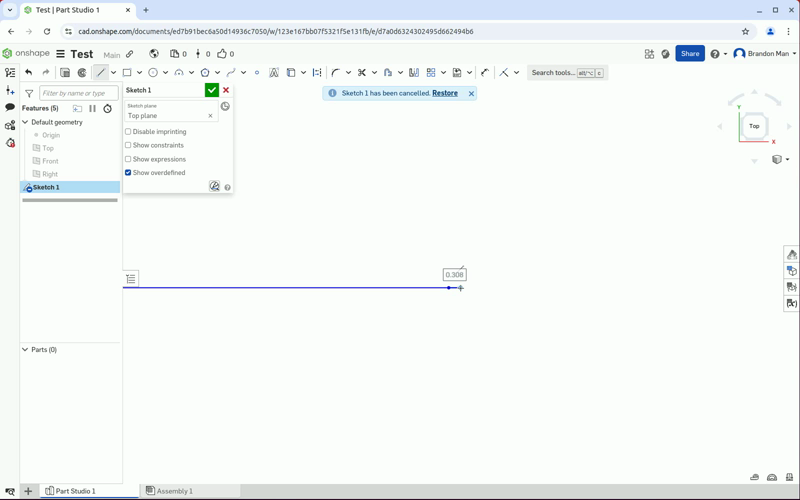
scroll(-6)
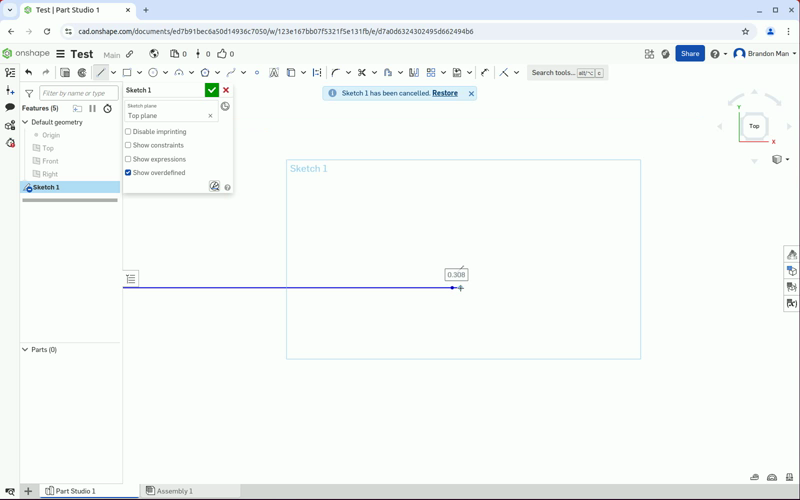
scroll(-6)
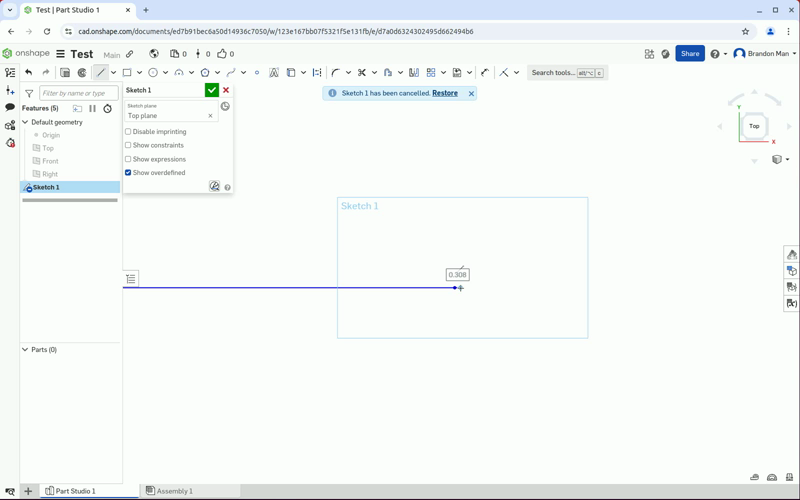
scroll(-6)
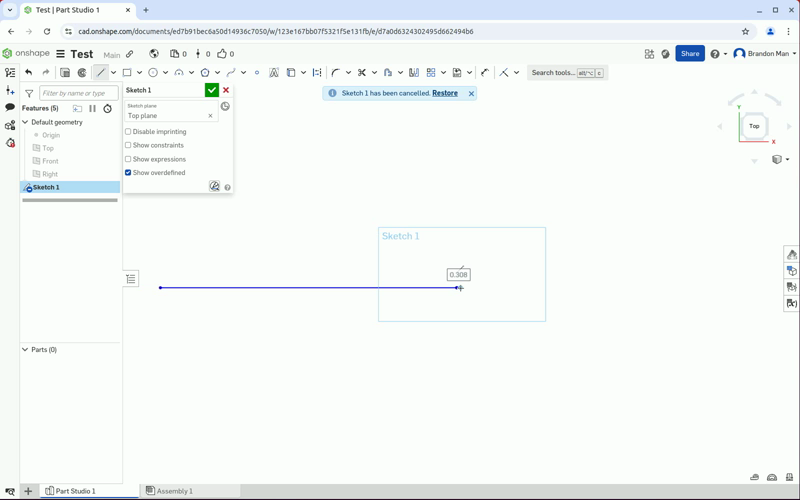
scroll(-6)
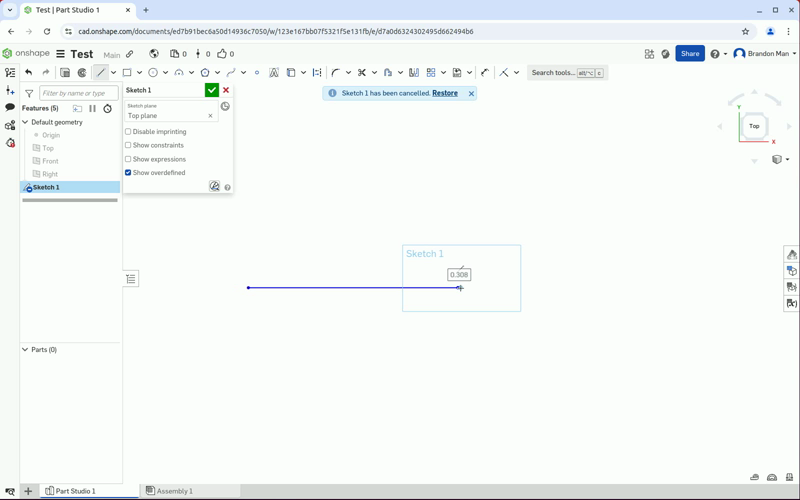
scroll(-6)
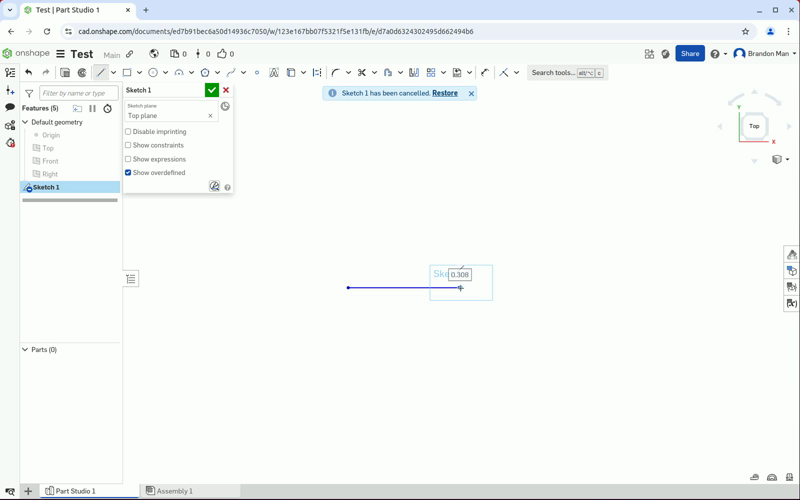
key_up(shift)
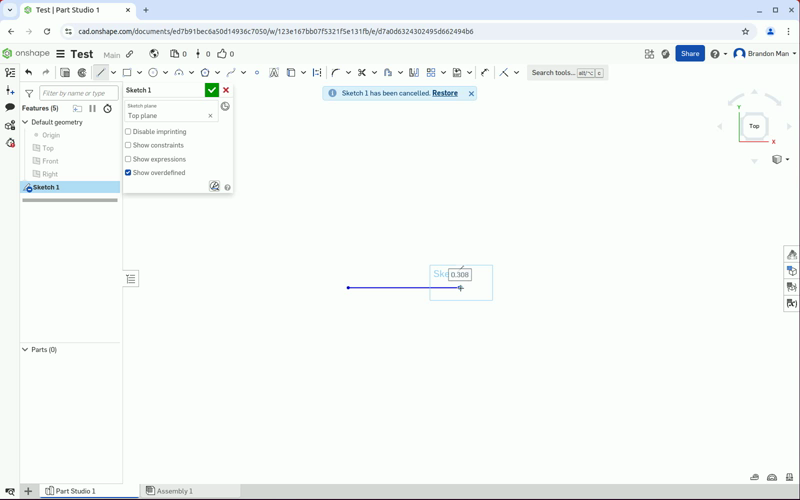
key_down(shift)
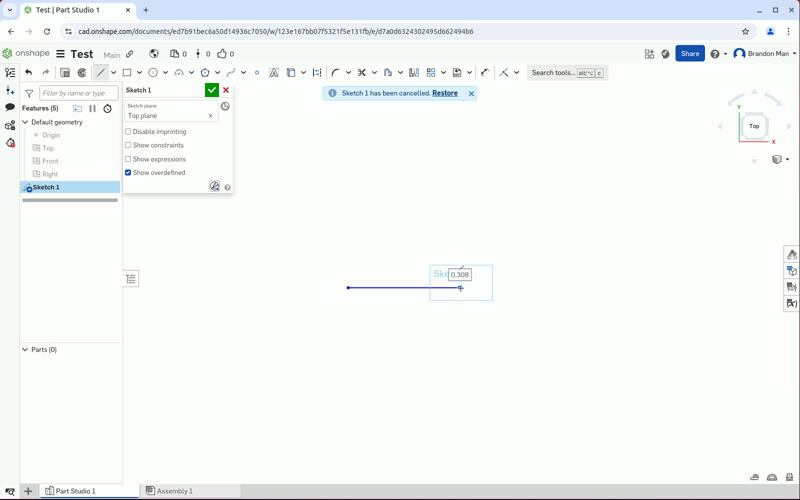
mouse_move(490, 287)
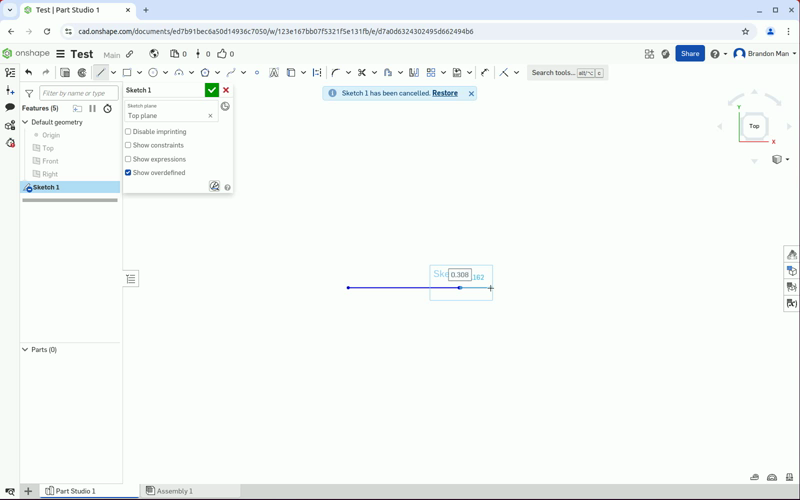
mouse_move(477, 283)
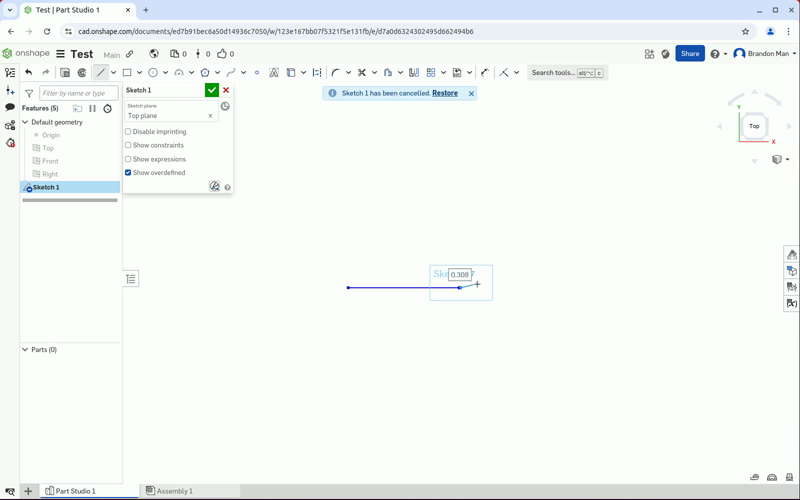
click(477, 283)
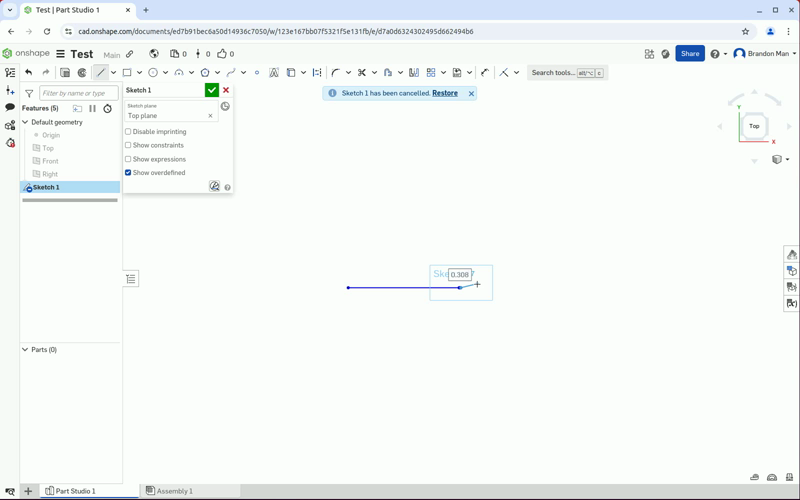
key_up(shift)
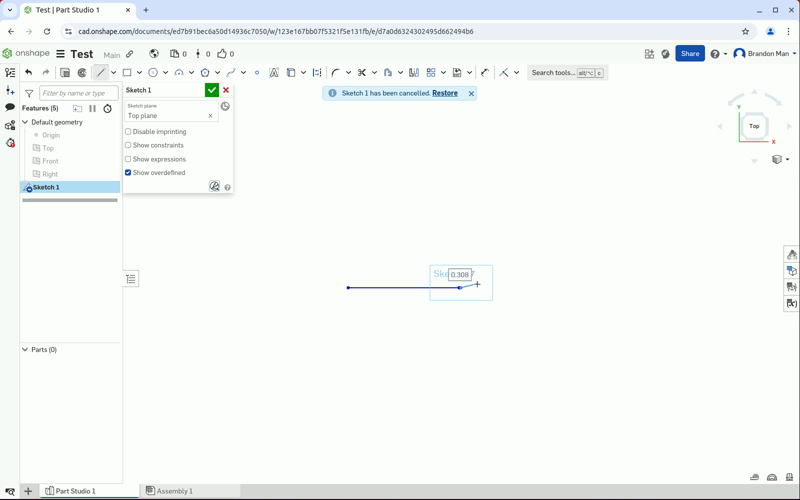
key_down(shift)
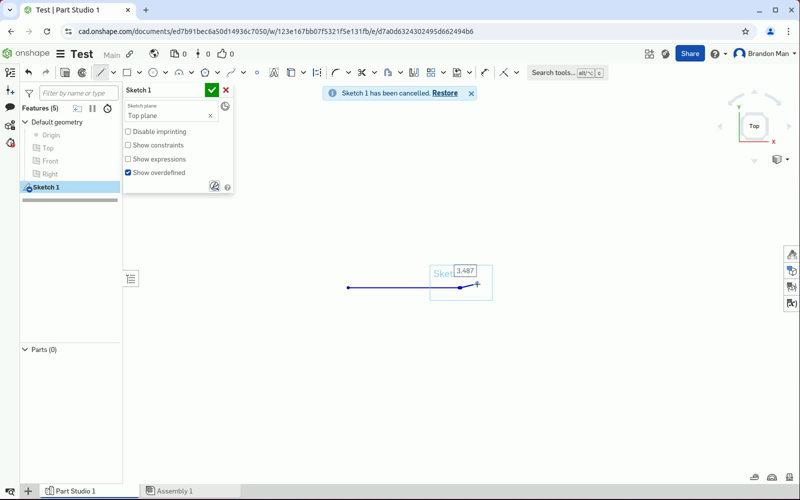
mouse_move(507, 283)
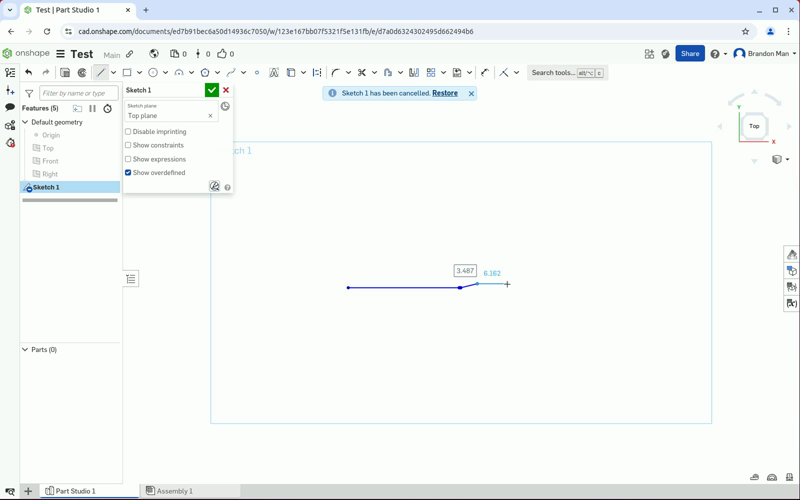
mouse_move(460, 279)
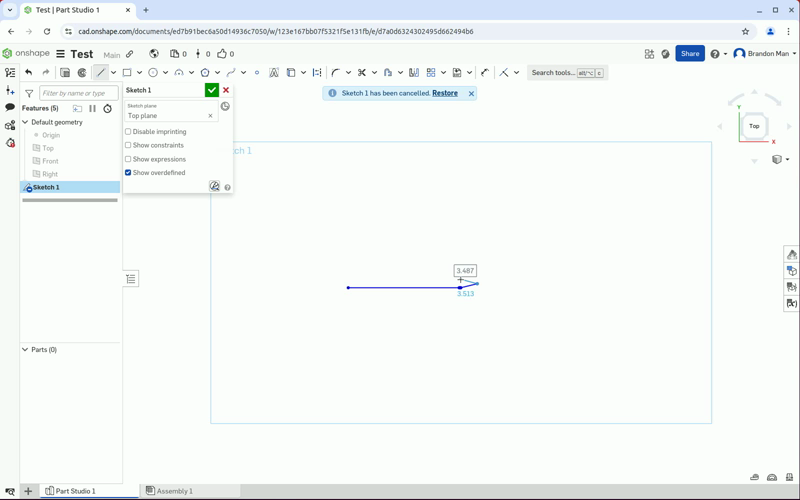
click(460, 279)
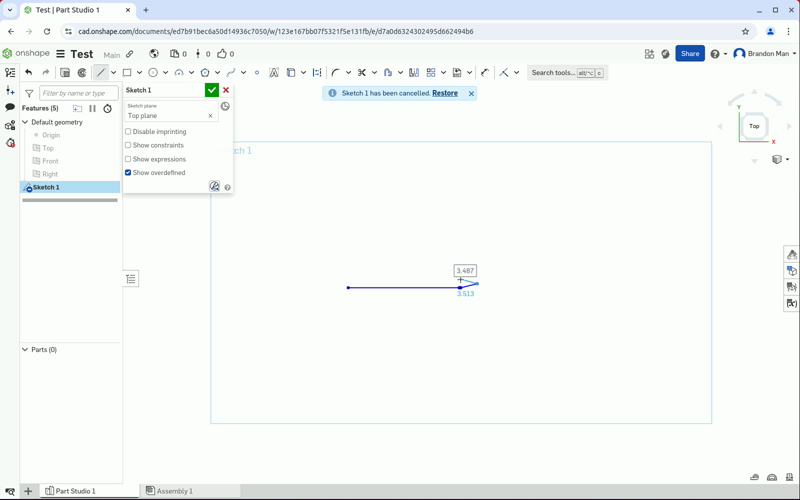
key_up(shift)
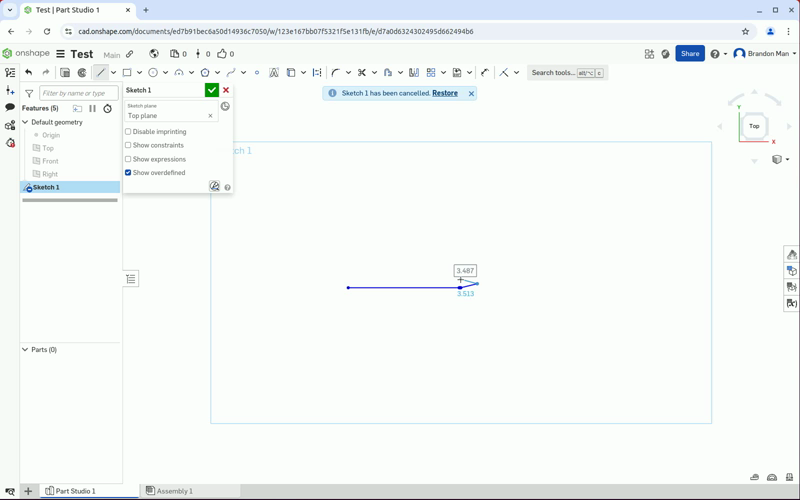
key_down(shift)
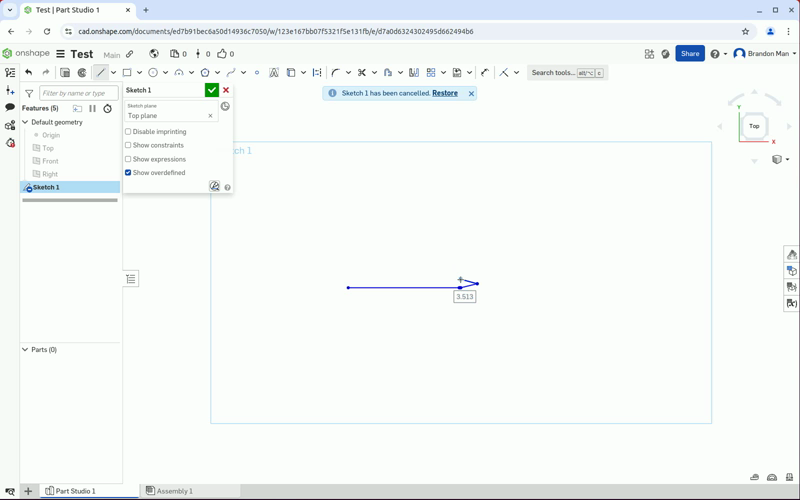
mouse_move(490, 279)
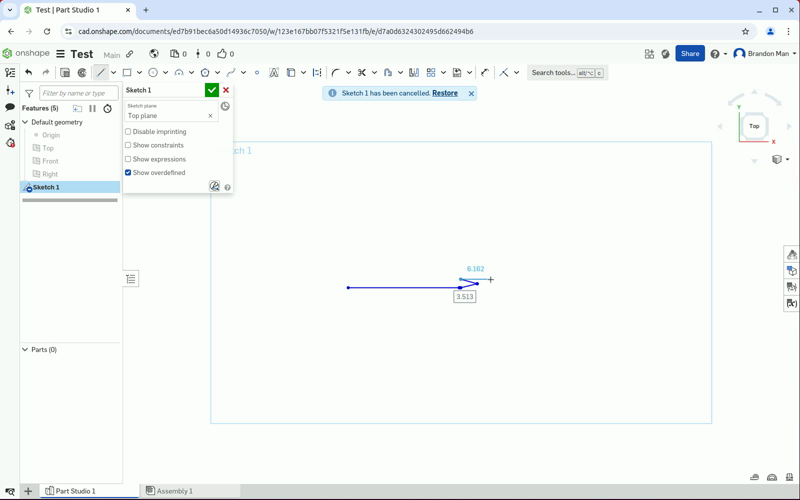
mouse_move(459, 279)
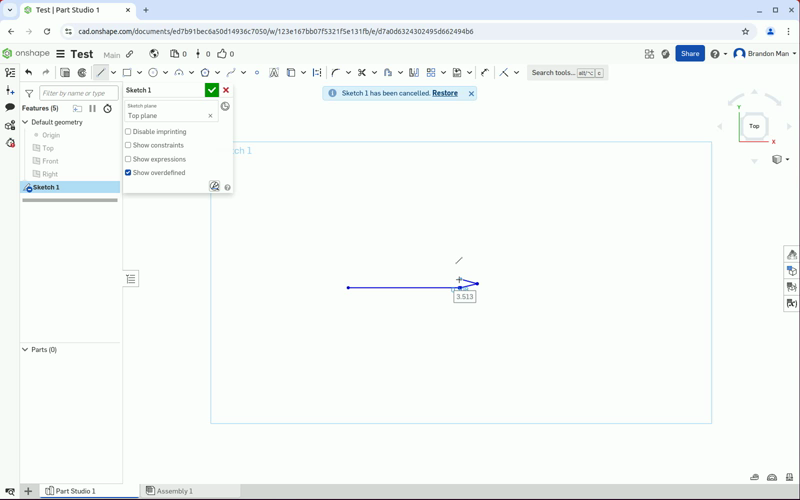
scroll(6)
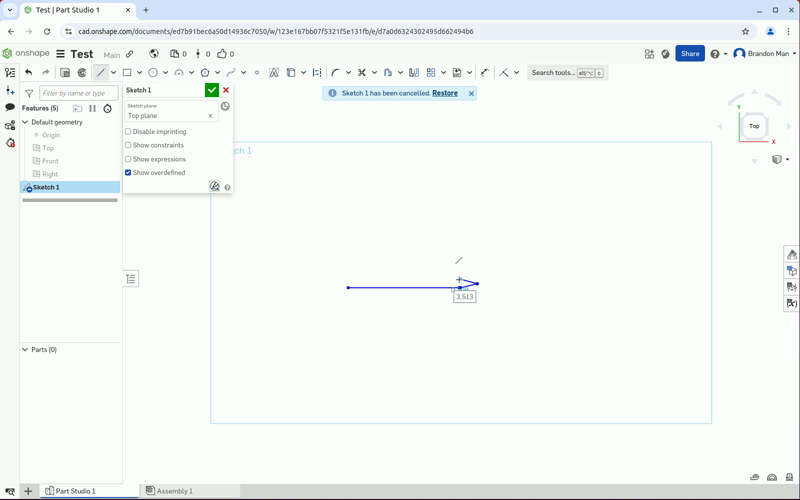
scroll(6)
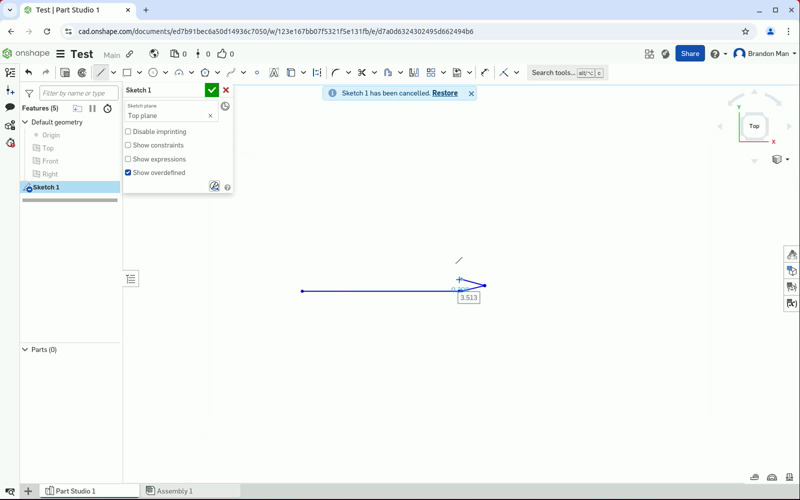
scroll(6)
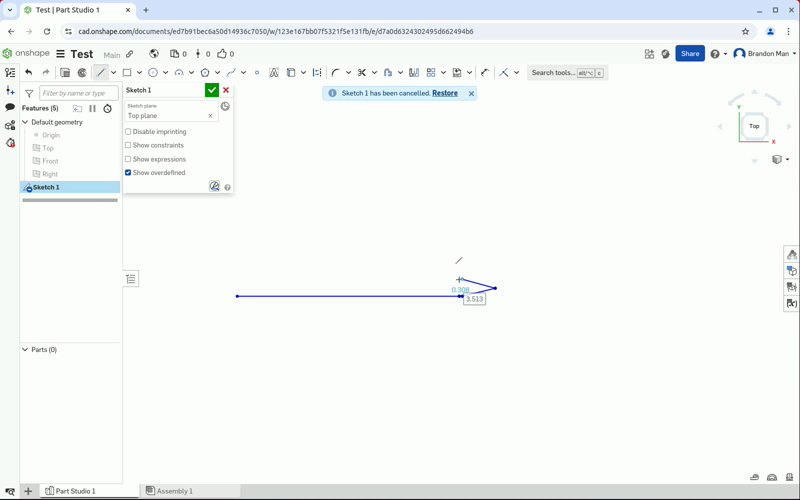
scroll(6)
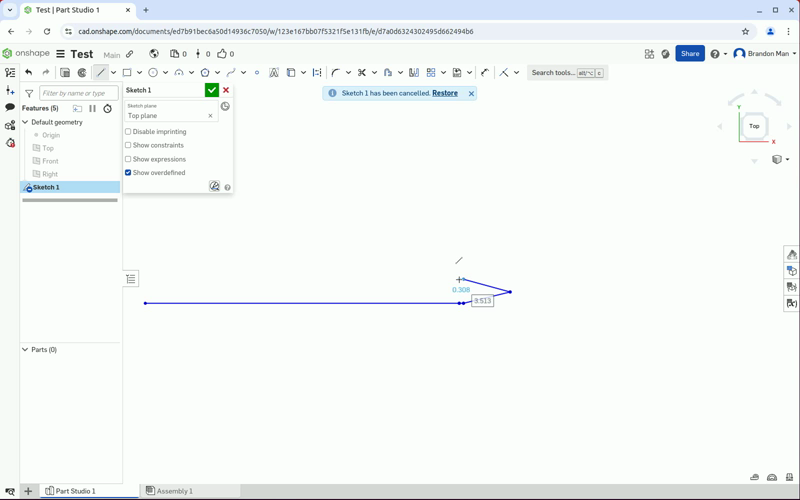
scroll(6)
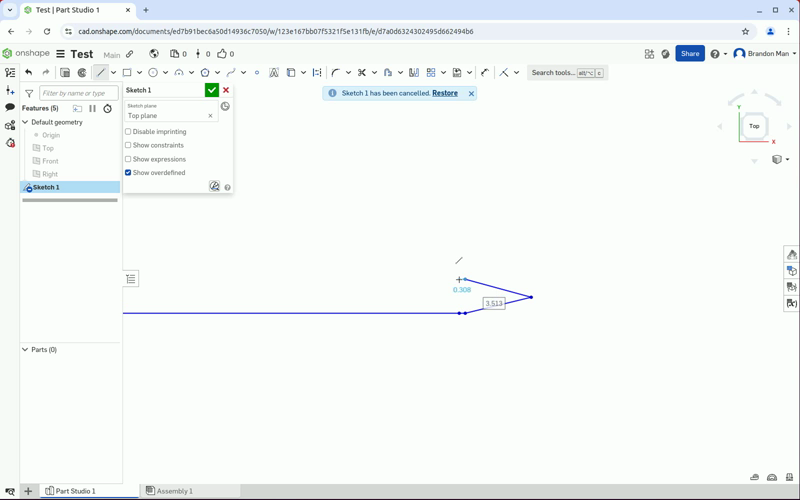
scroll(6)
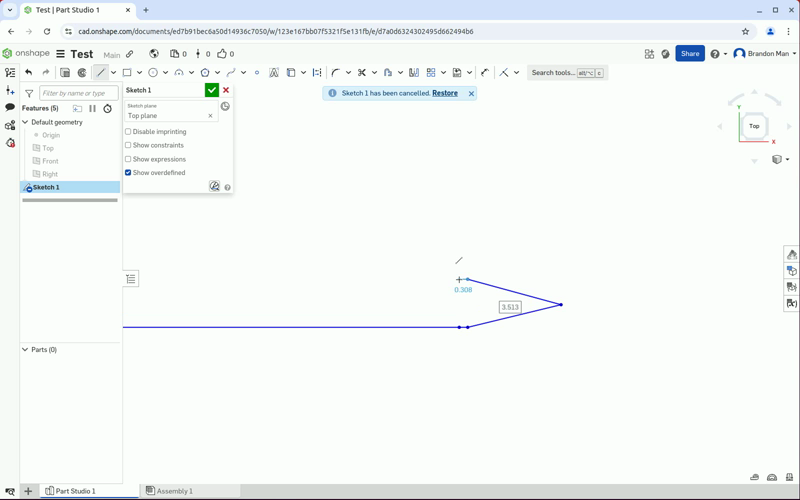
scroll(6)
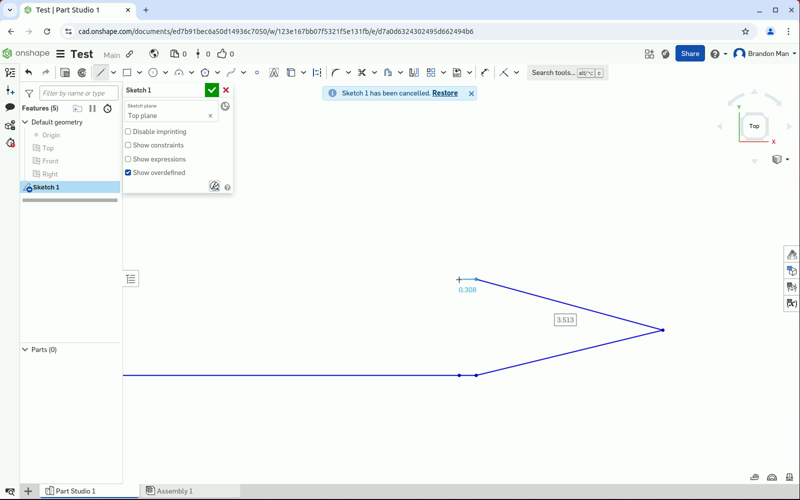
click(459, 279)
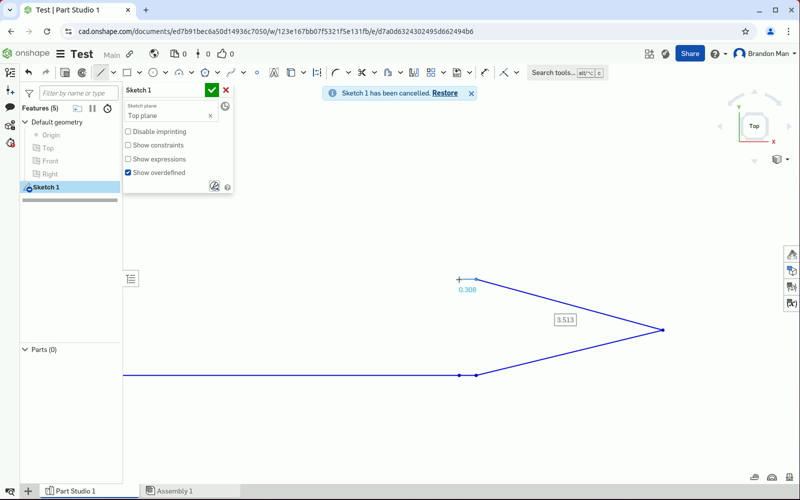
scroll(-6)
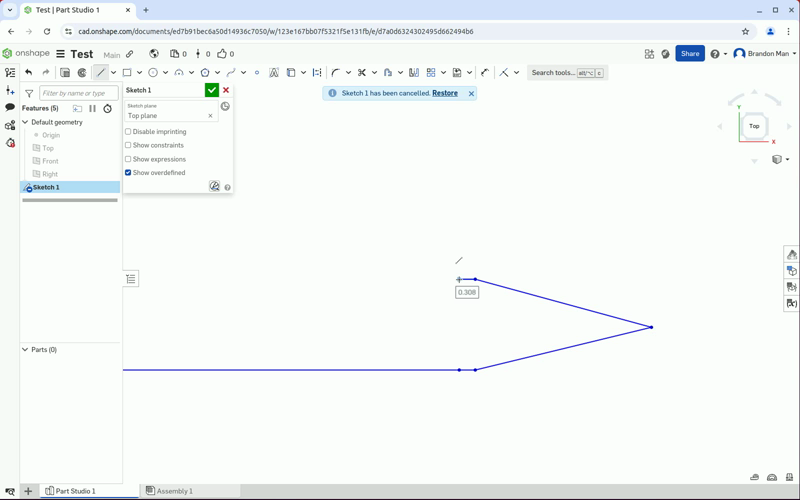
scroll(-6)
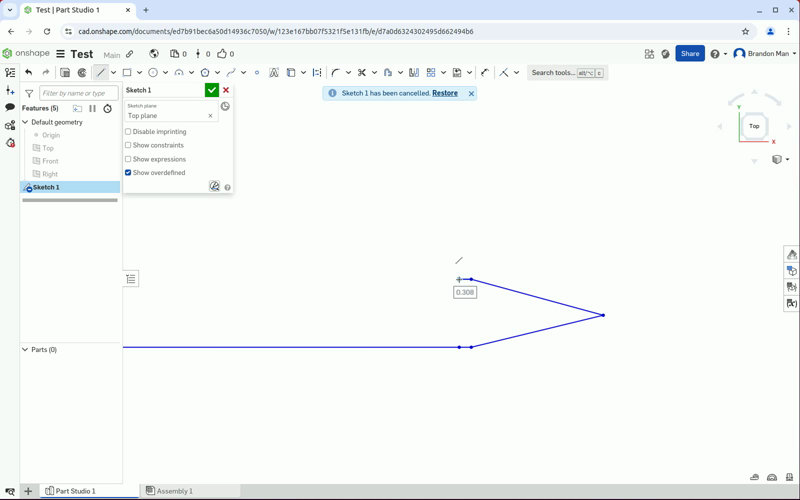
scroll(-6)
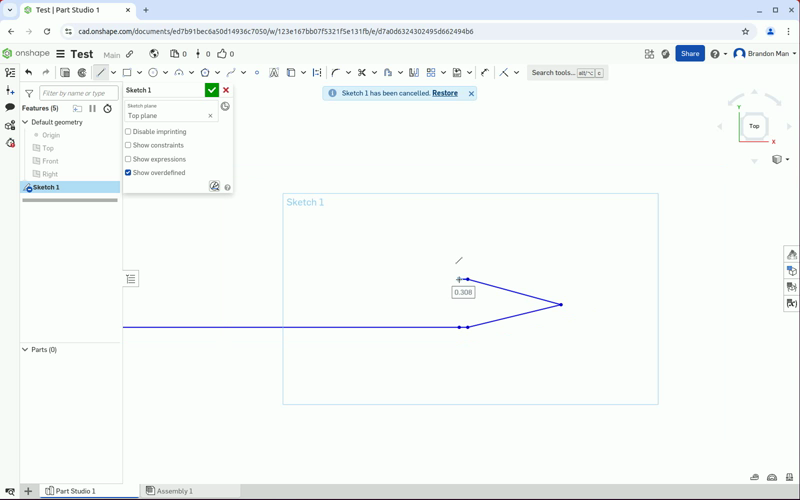
scroll(-6)
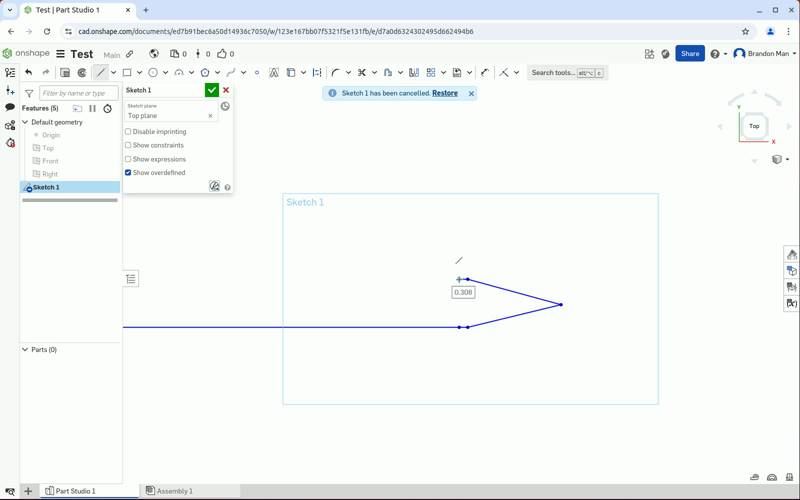
scroll(-6)
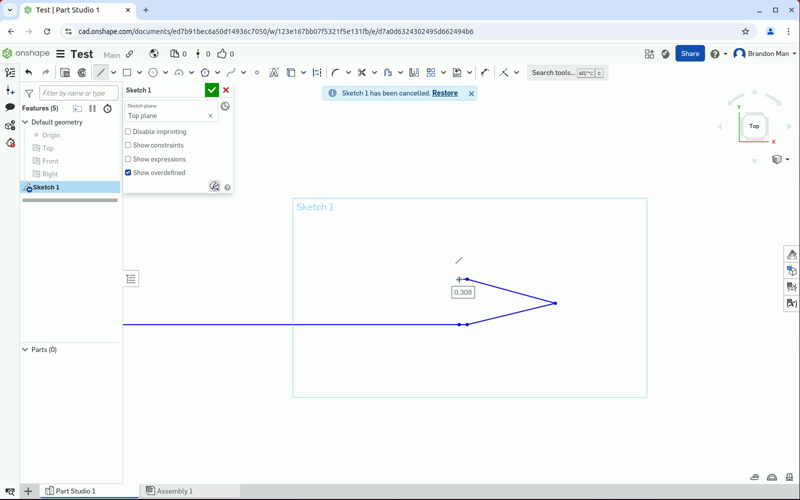
scroll(-6)
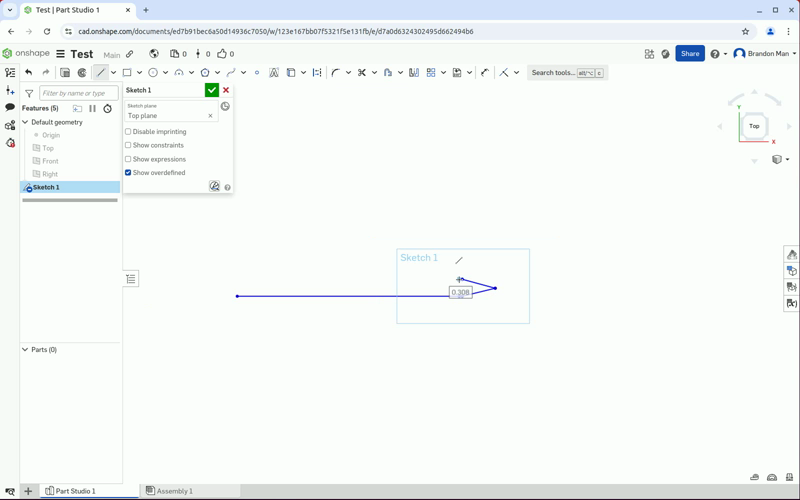
scroll(-6)
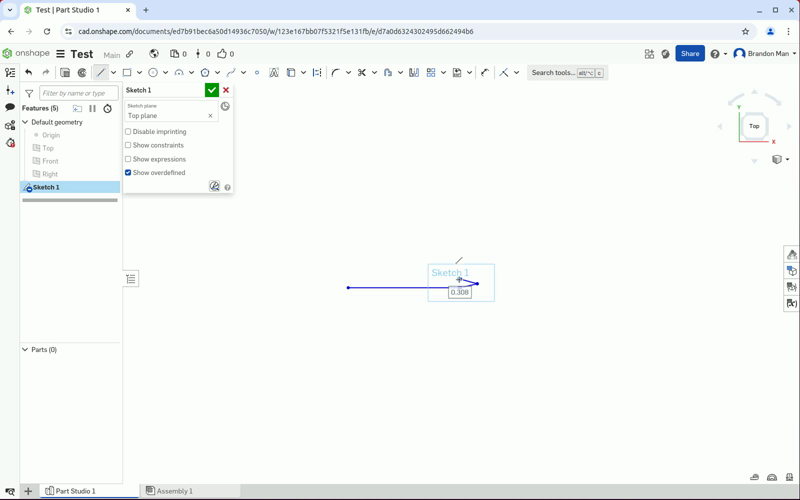
key_up(shift)
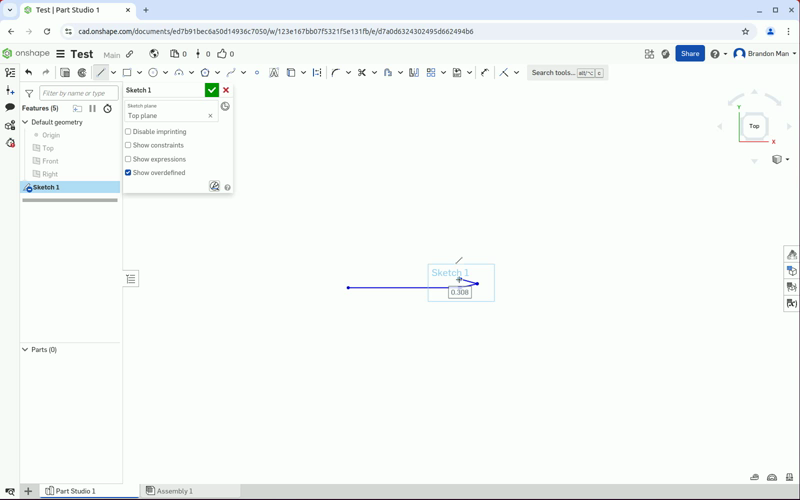
key_down(shift)
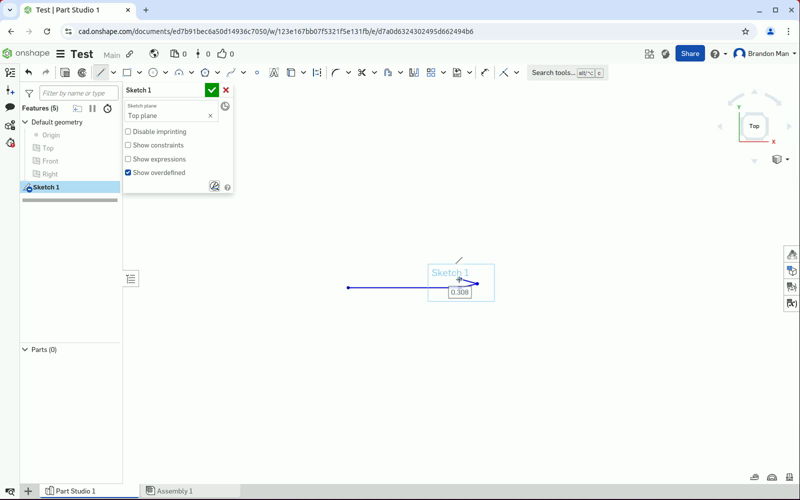
mouse_move(348, 279)
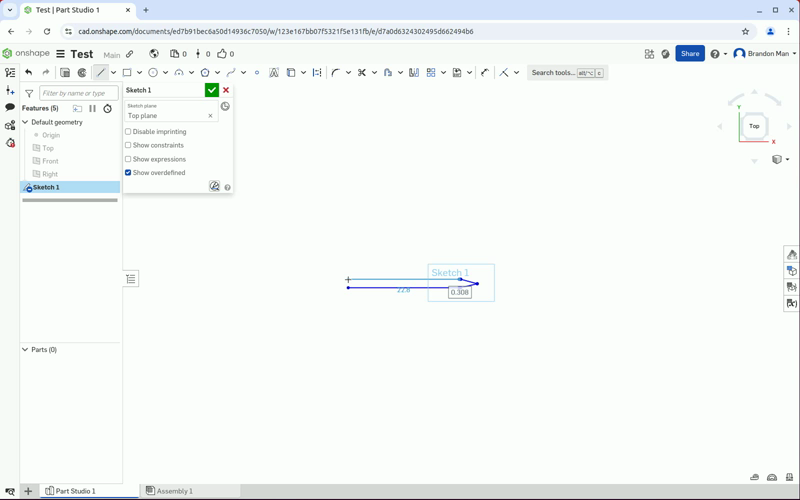
click(348, 279)
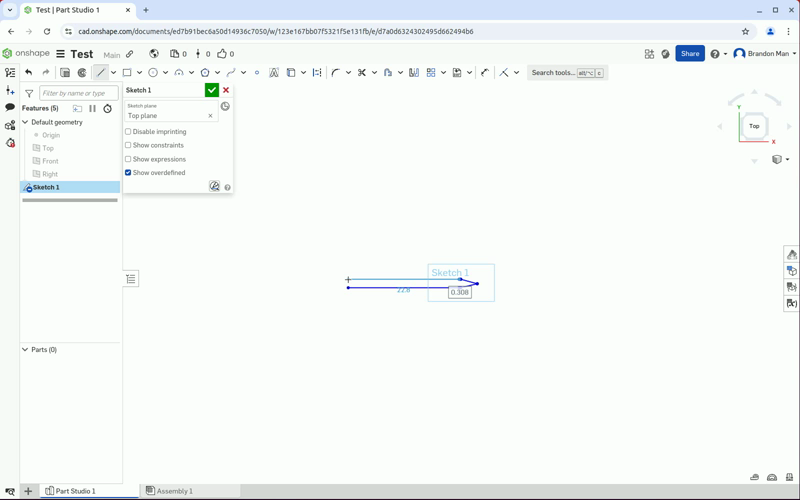
key_up(shift)
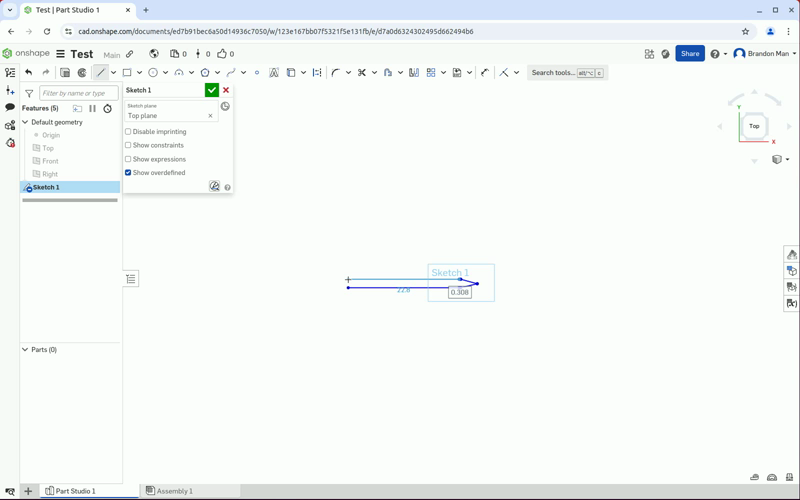
mouse_move(378, 279)
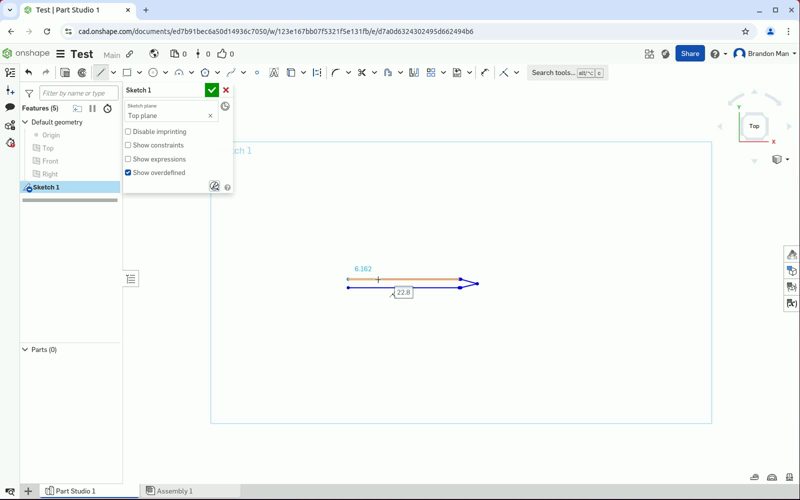
key_down(shift)
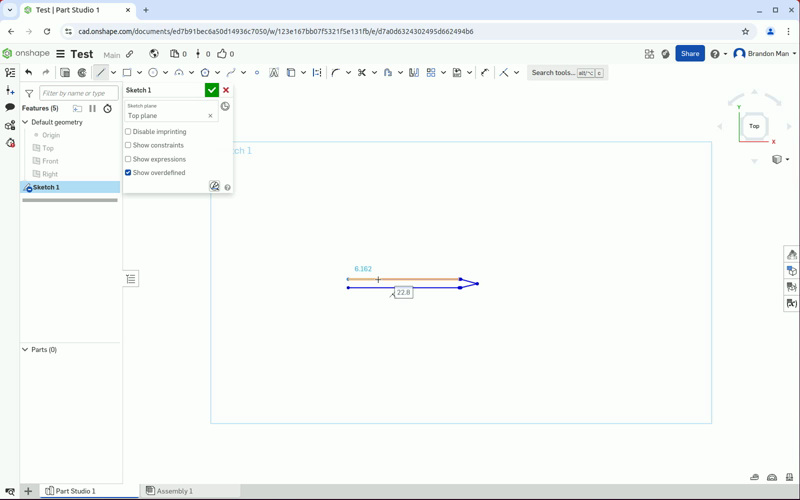
mouse_move(348, 287)
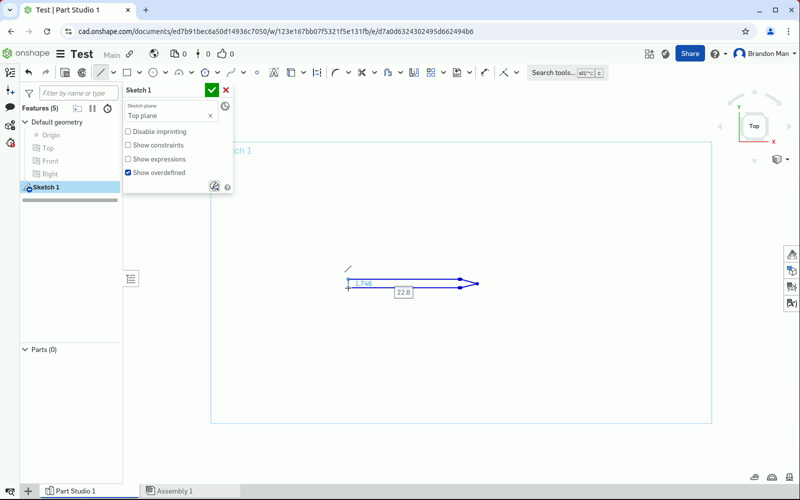
key_up(shift)
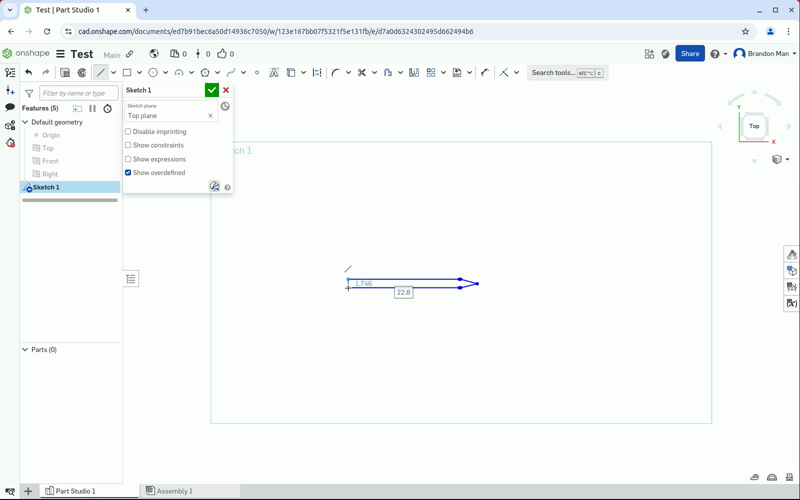
click(348, 287)
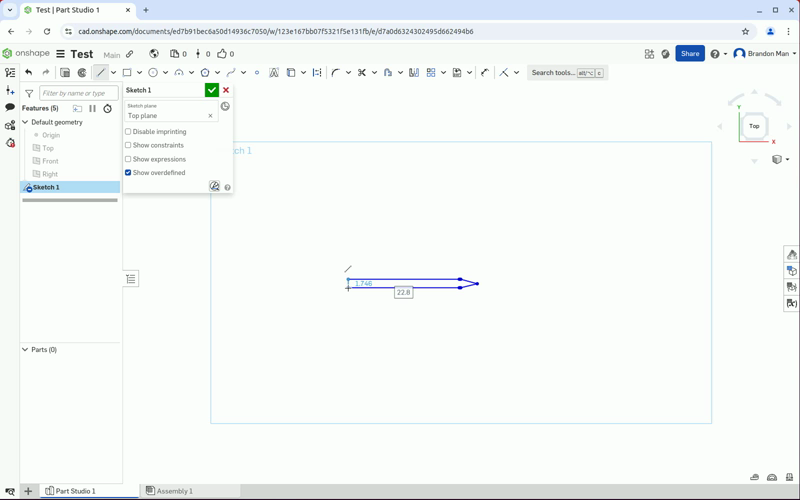
key(esc)
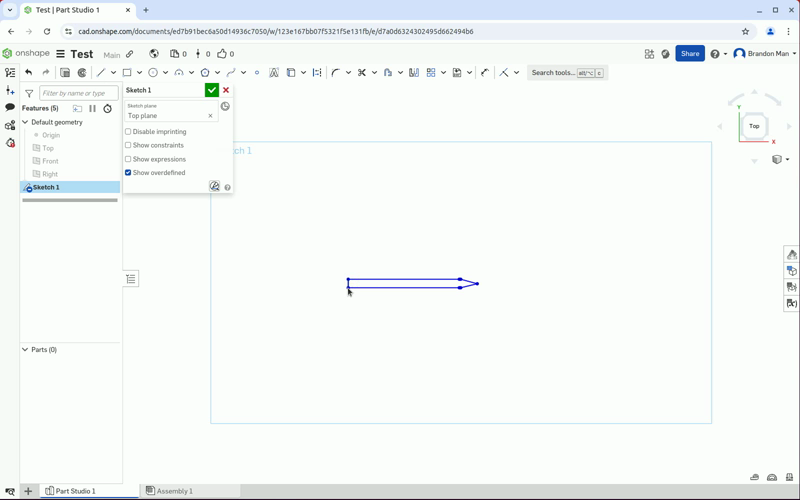
key(c)
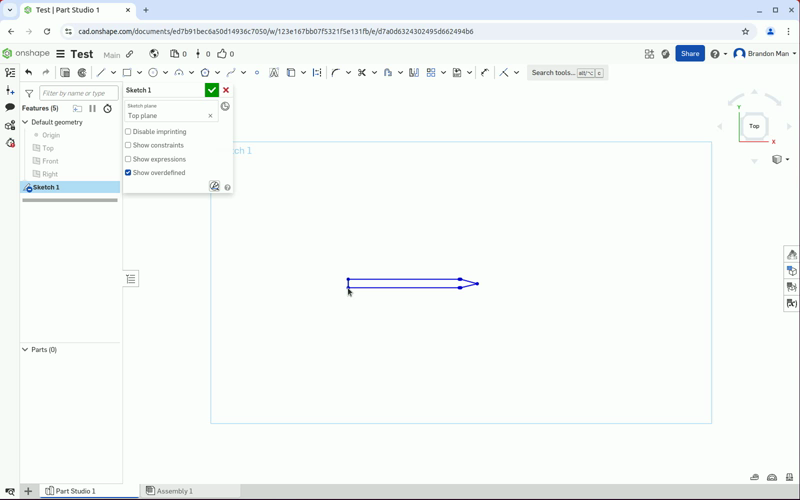
key_down(shift)
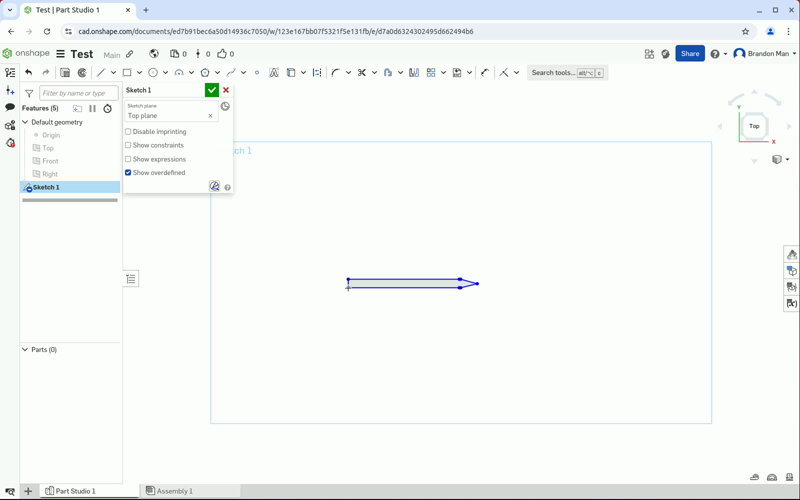
mouse_move(460, 283)
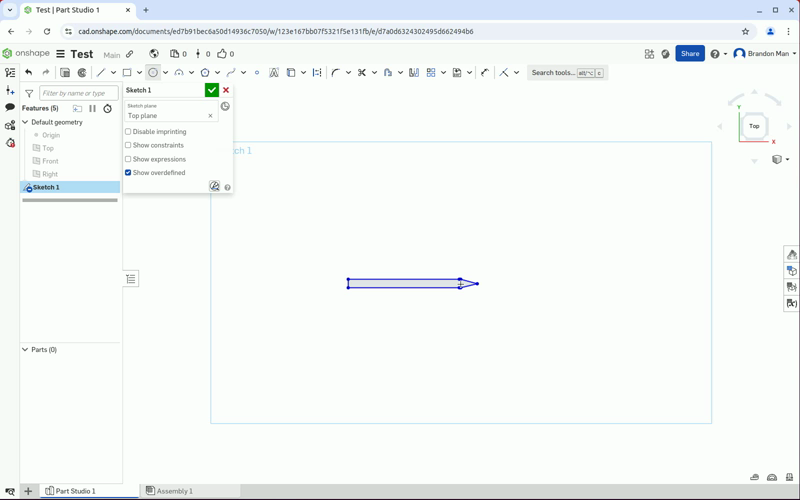
scroll(6)
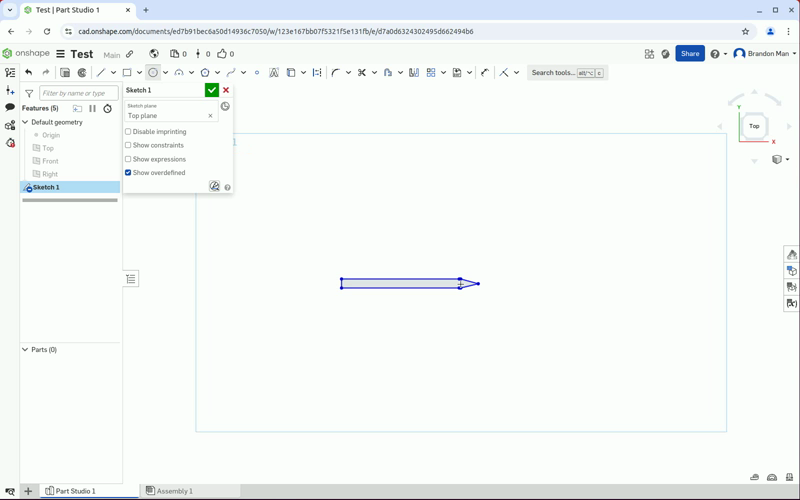
scroll(6)
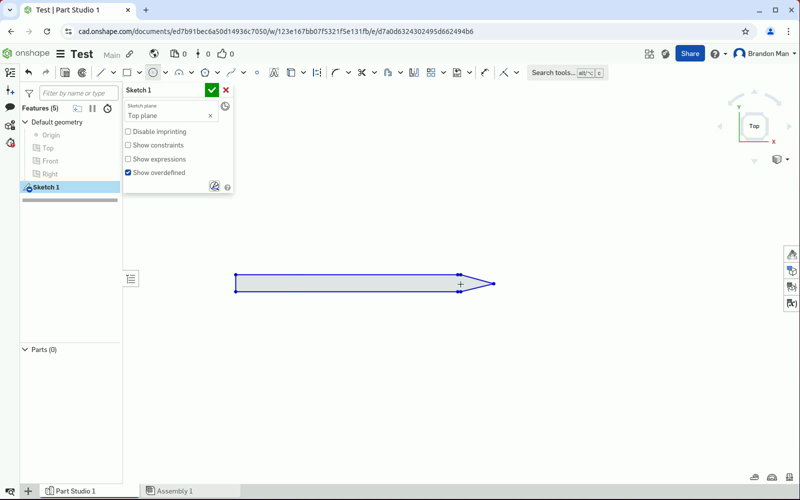
scroll(6)
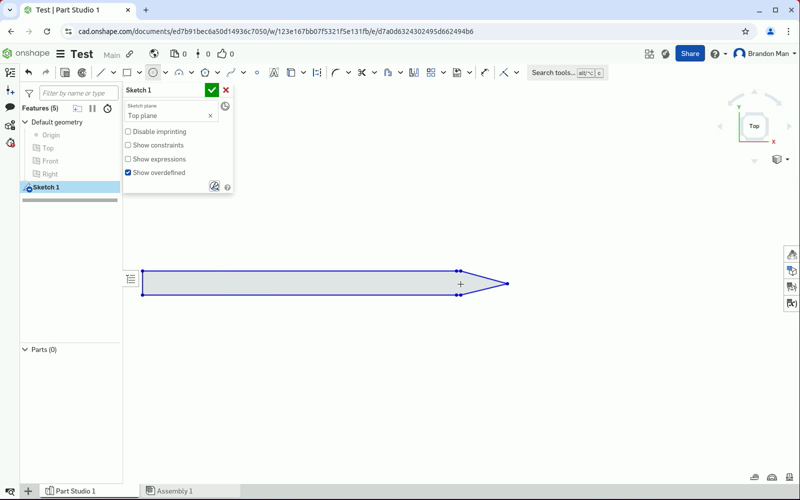
scroll(6)
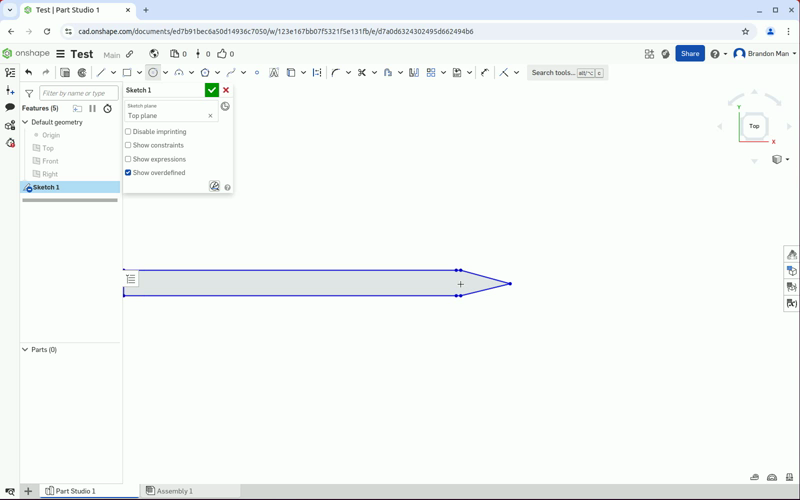
scroll(6)
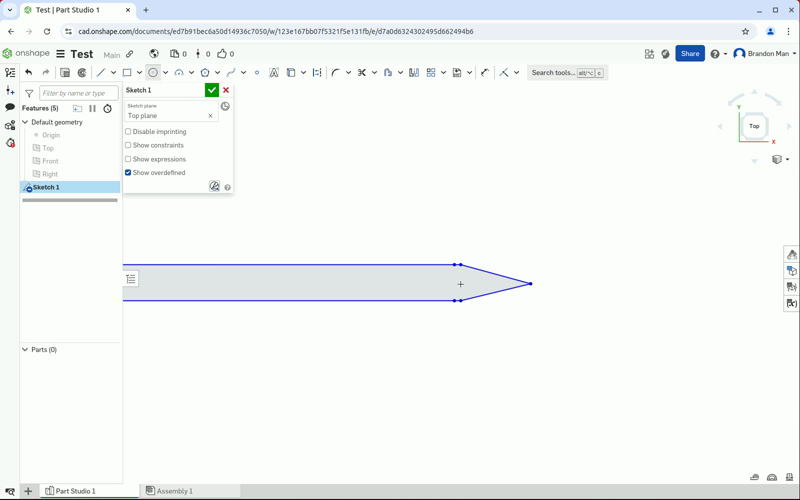
scroll(6)
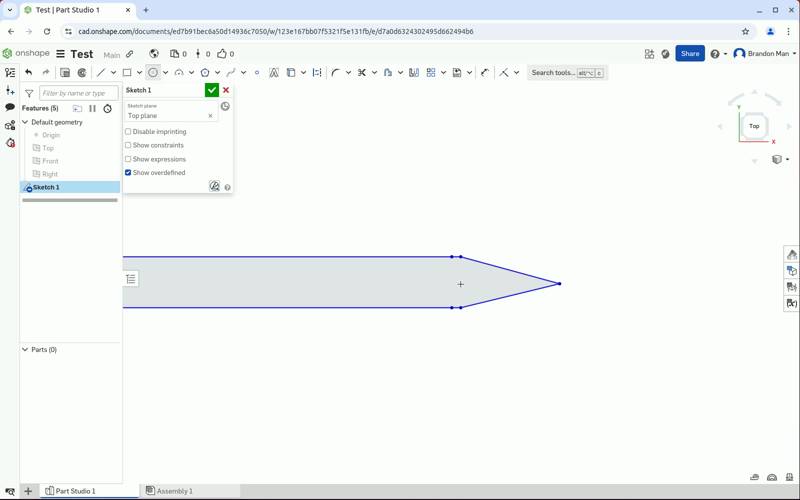
scroll(6)
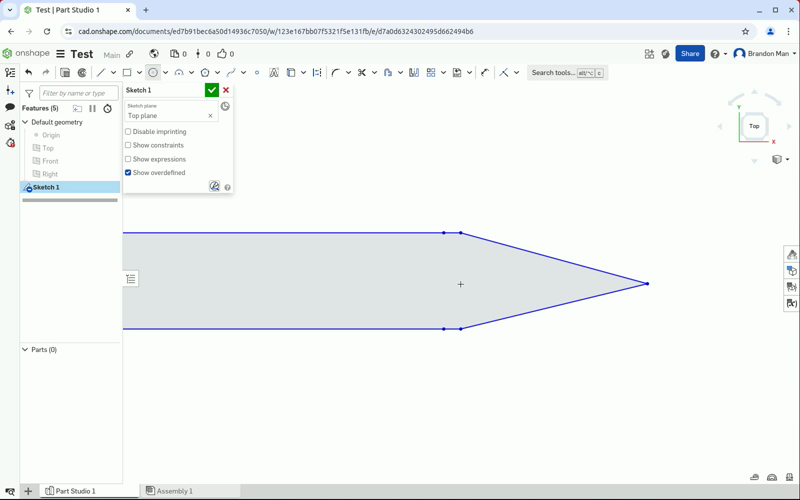
click(460, 283)
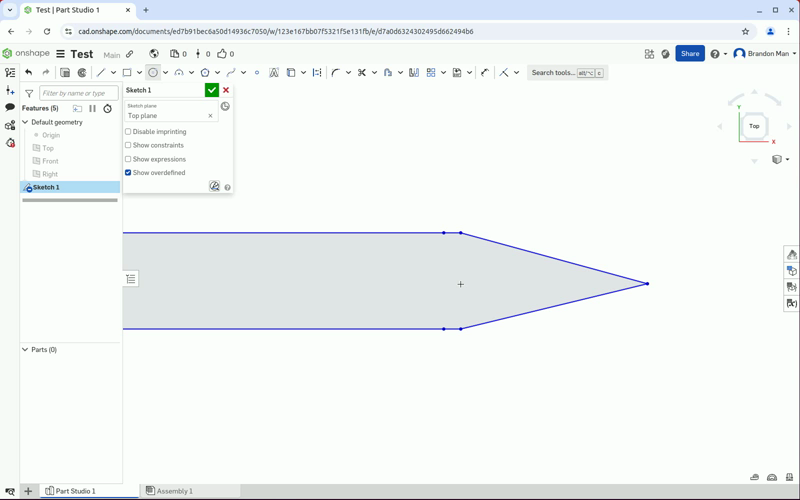
scroll(-6)
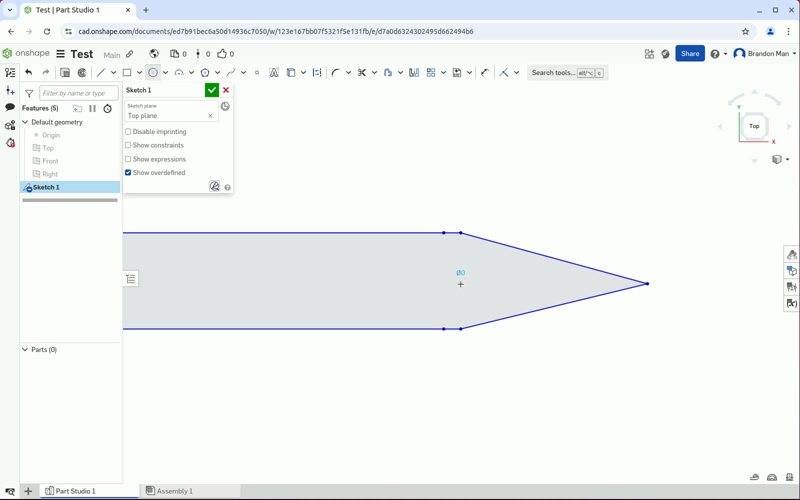
scroll(-6)
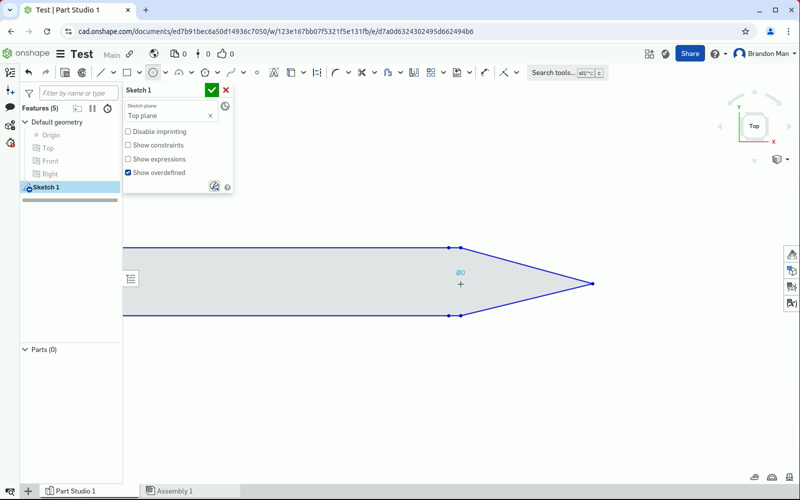
scroll(-6)
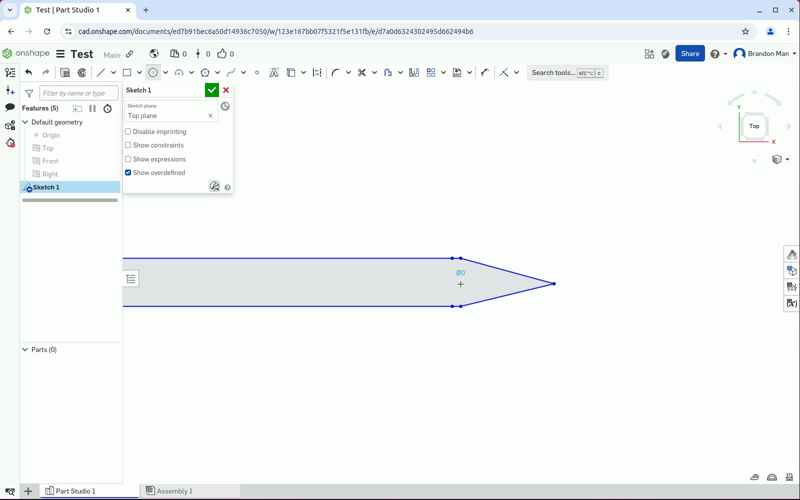
scroll(-6)
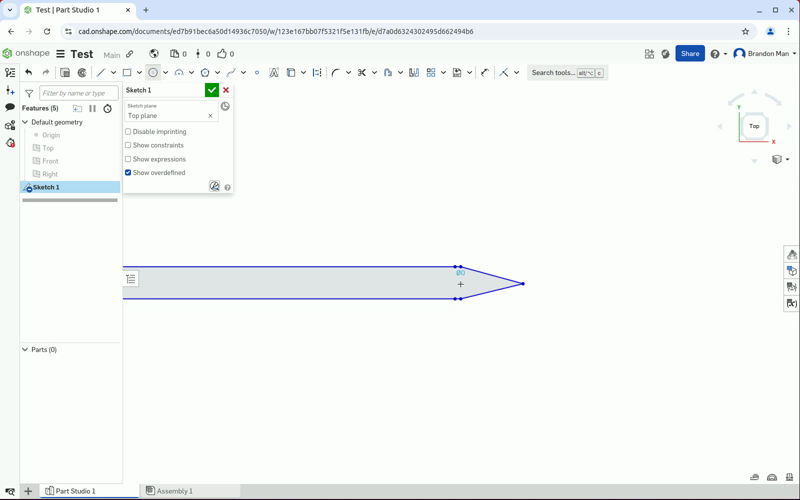
scroll(-6)
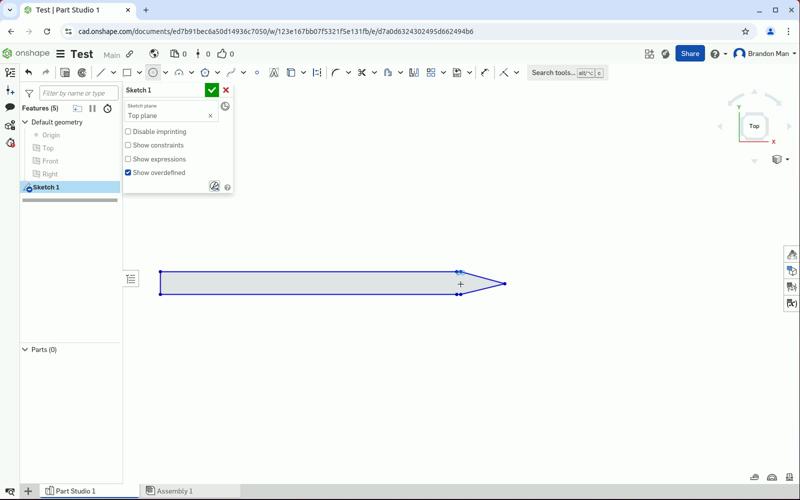
scroll(-6)
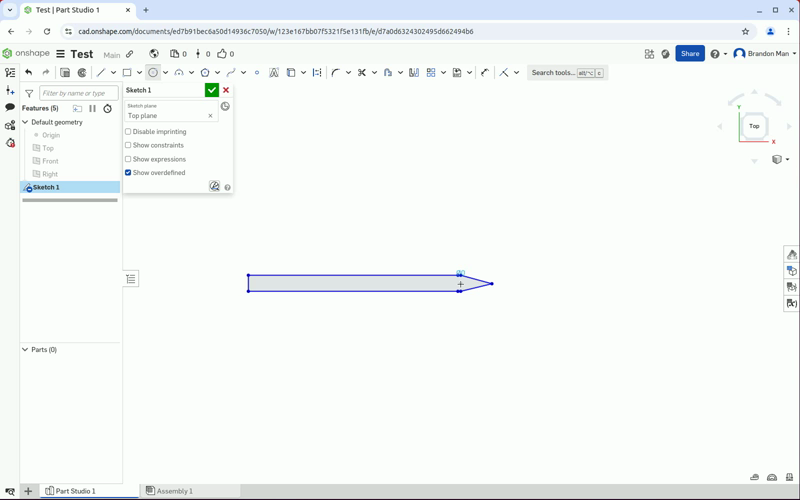
scroll(-6)
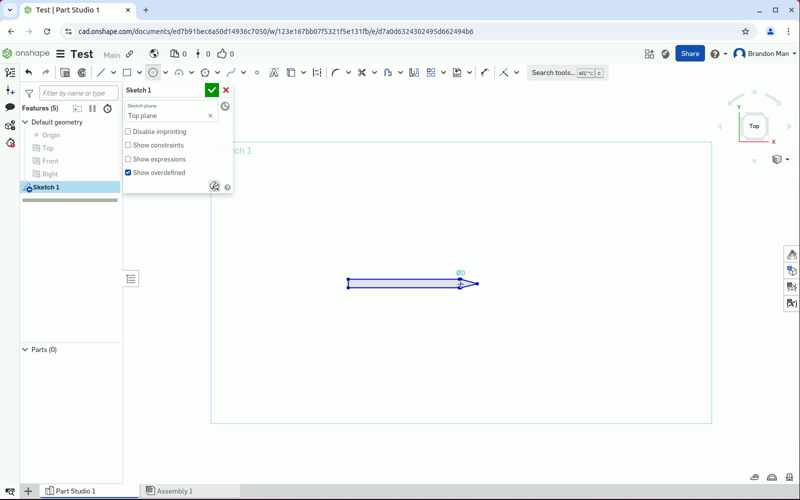
key_up(shift)
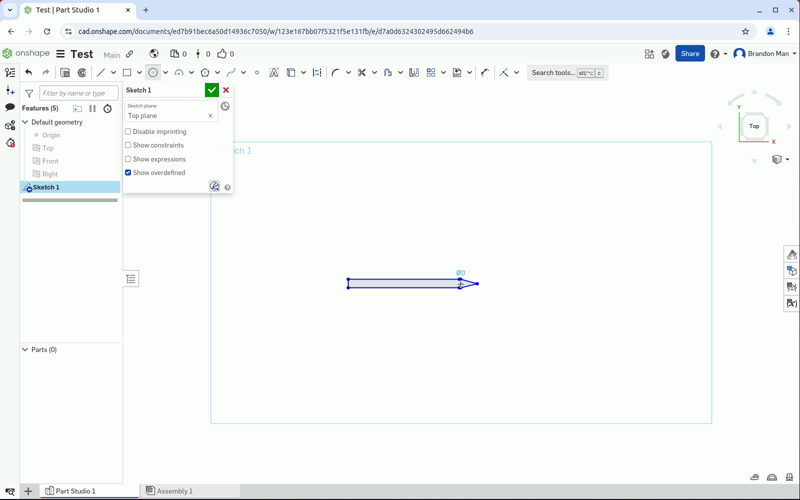
mouse_move(462, 283)
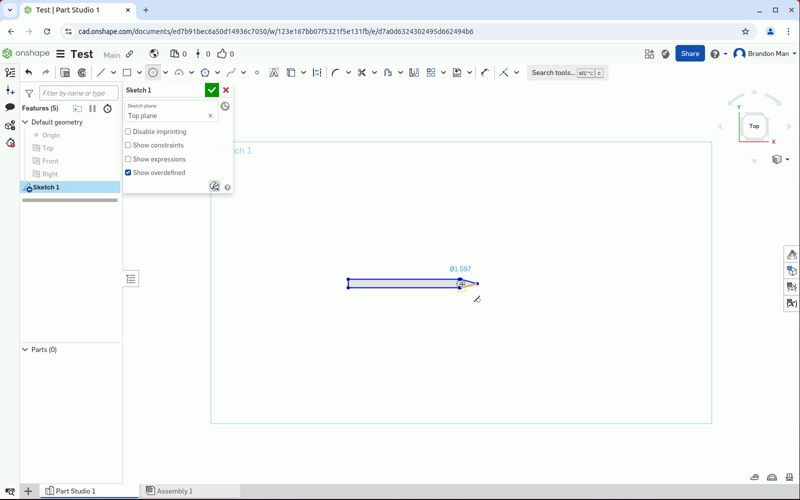
scroll(6)
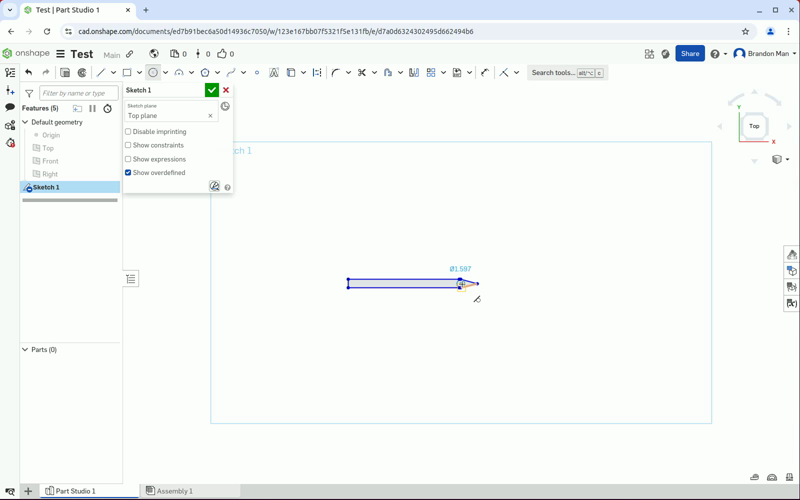
scroll(6)
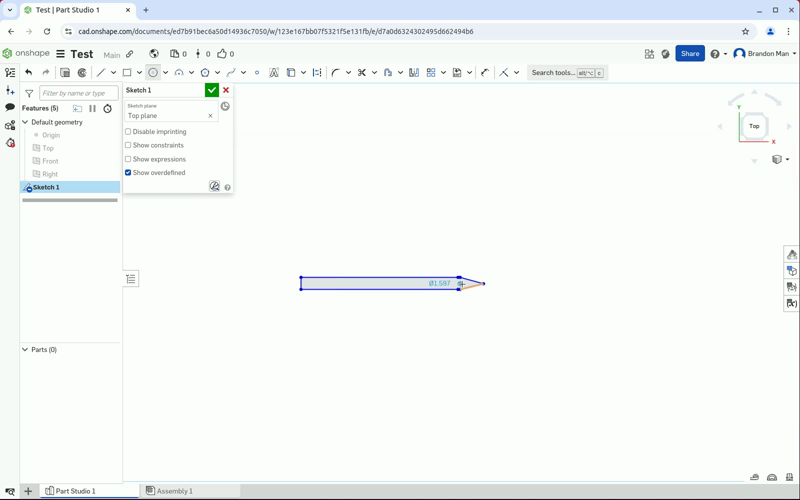
scroll(6)
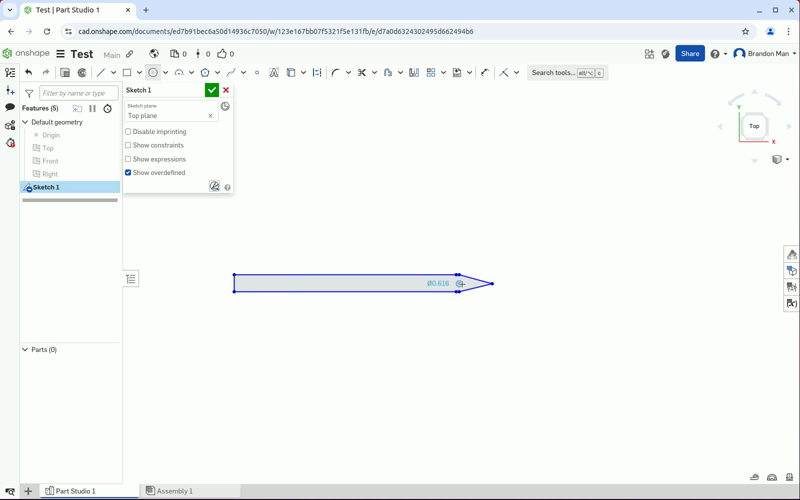
scroll(6)
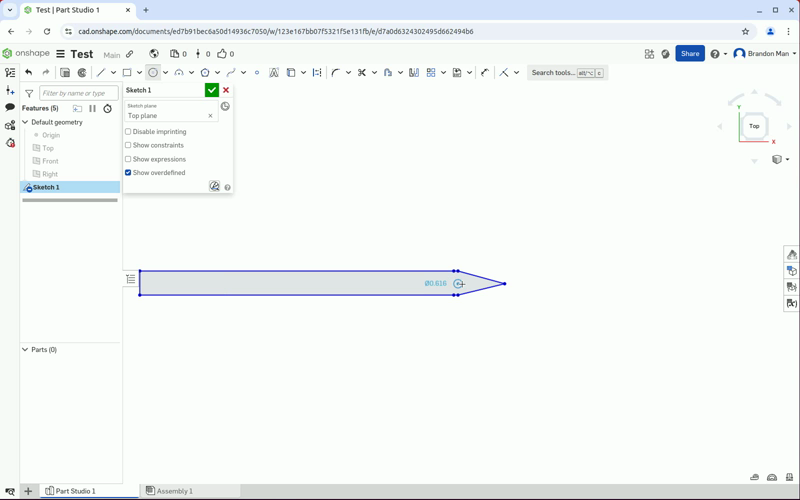
scroll(6)
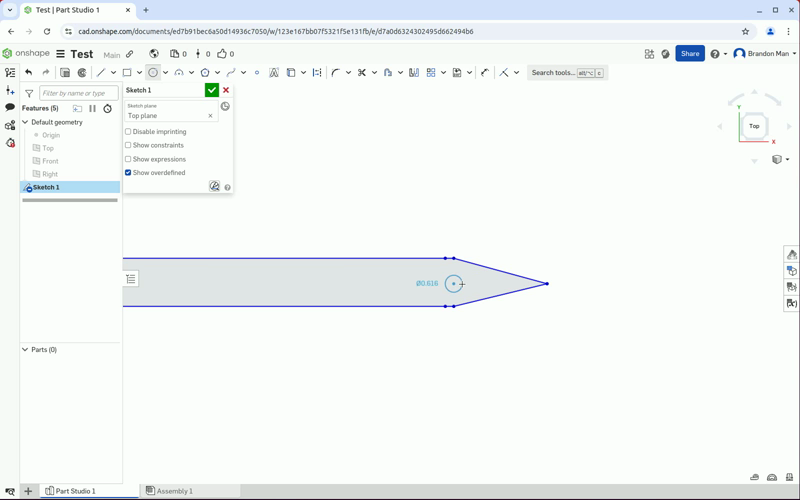
scroll(6)
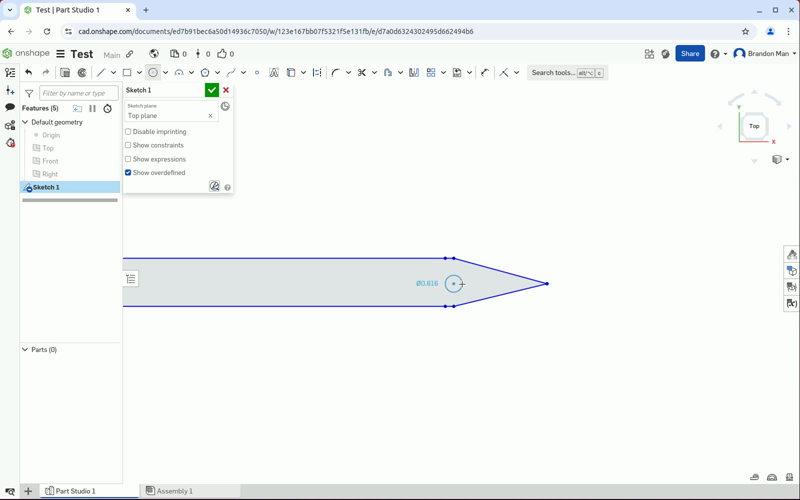
scroll(6)
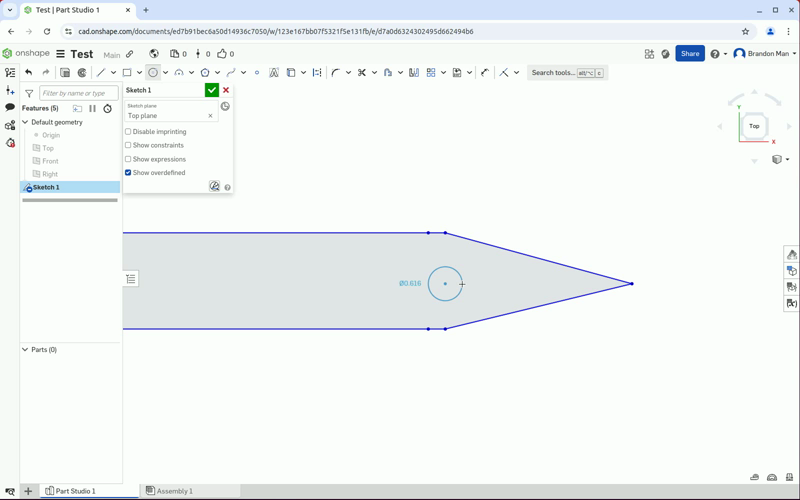
click(462, 283)
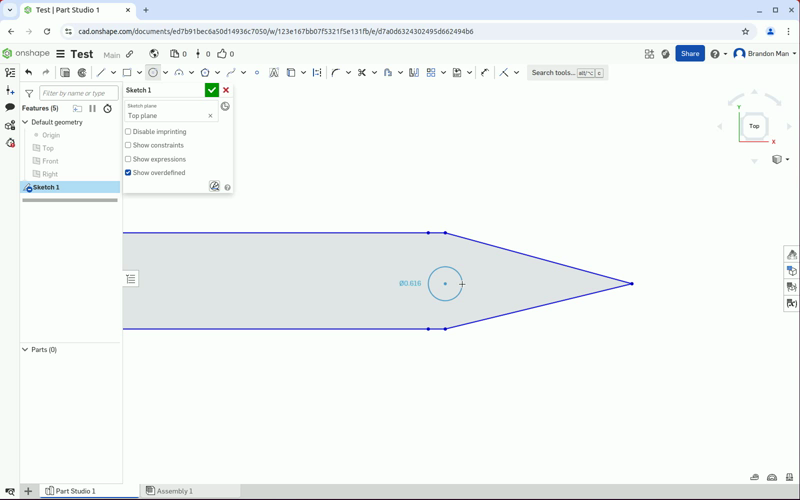
scroll(-6)
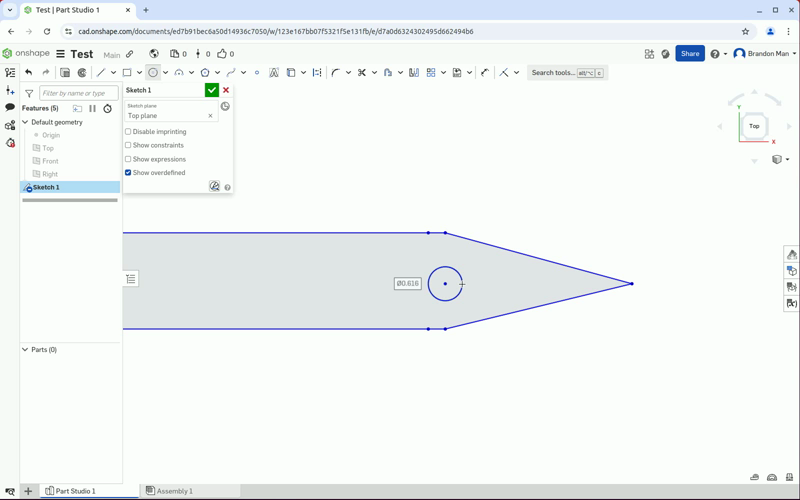
scroll(-6)
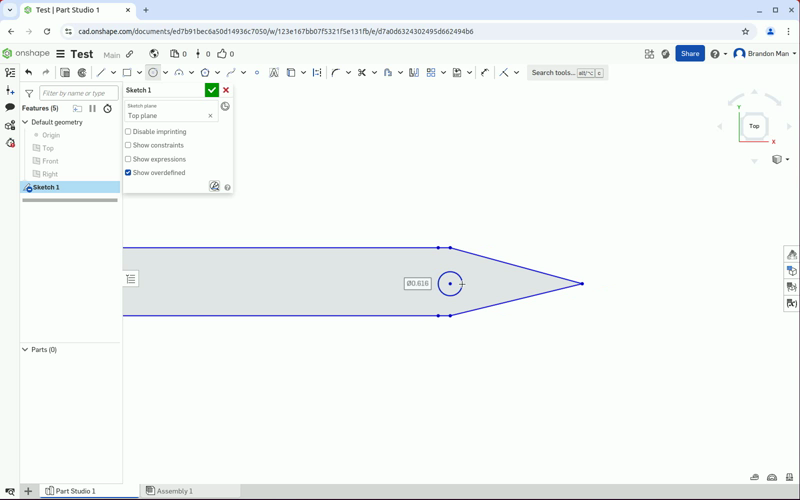
scroll(-6)
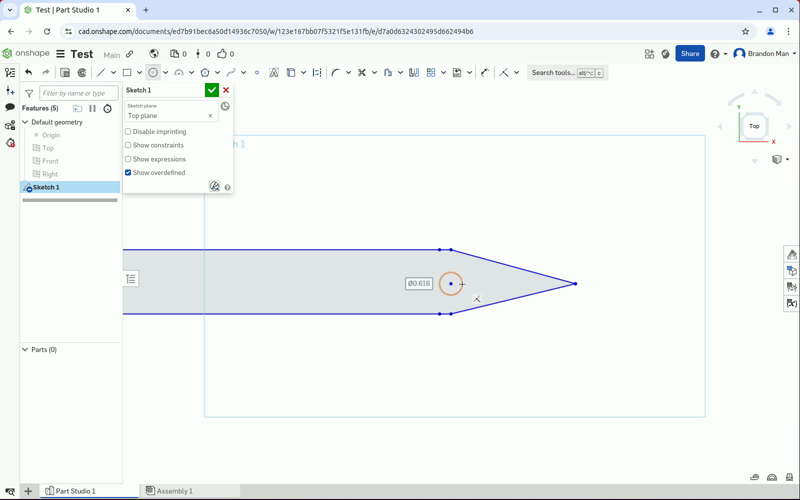
scroll(-6)
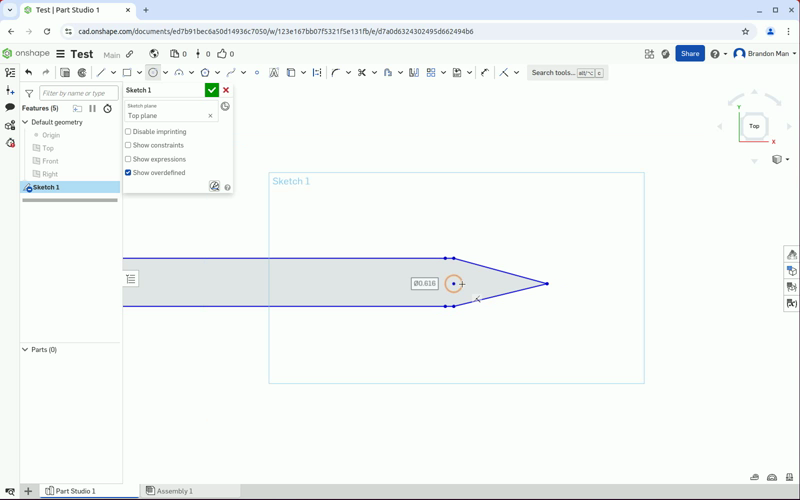
scroll(-6)
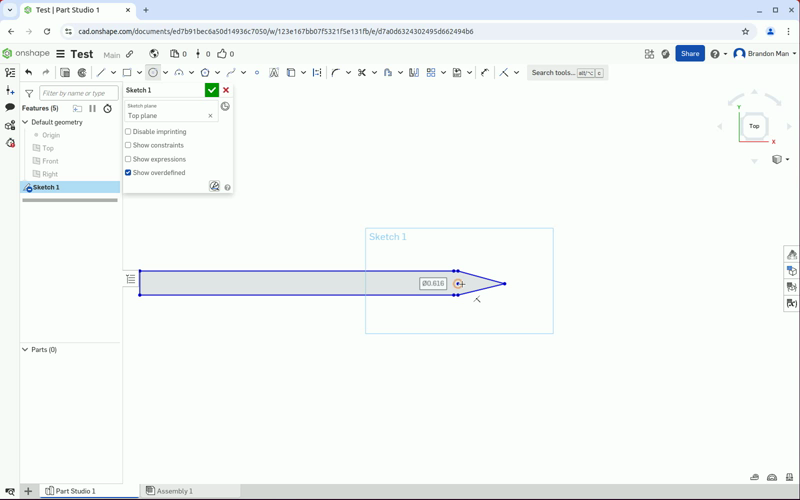
scroll(-6)
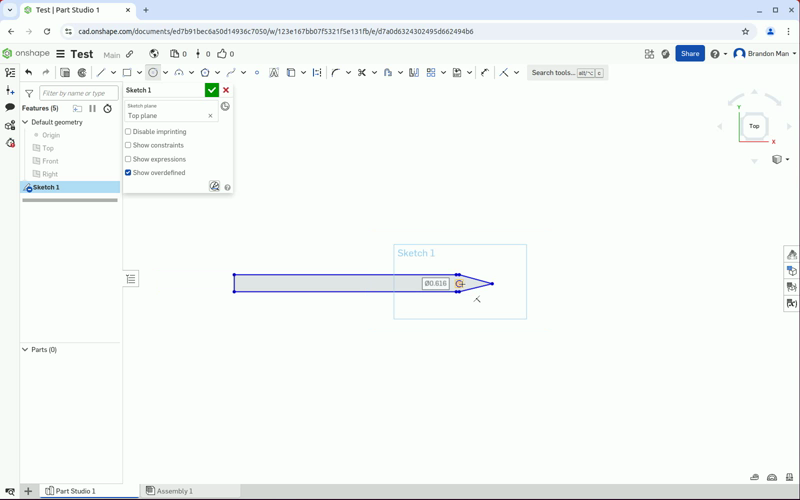
scroll(-6)
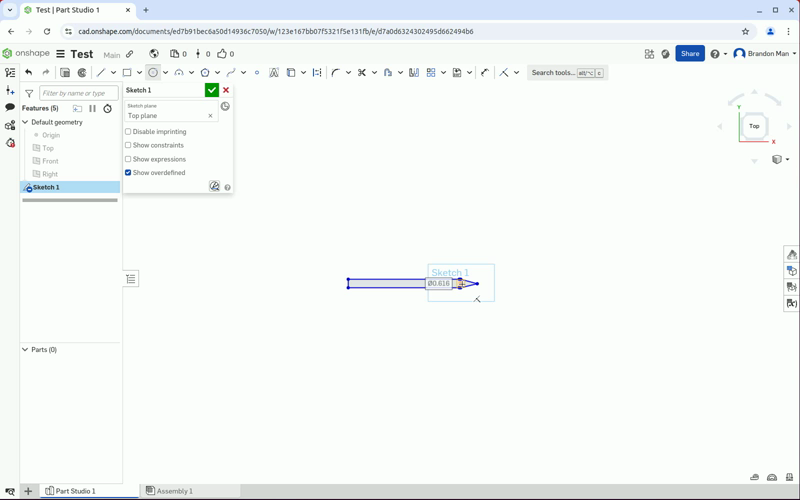
key(esc)
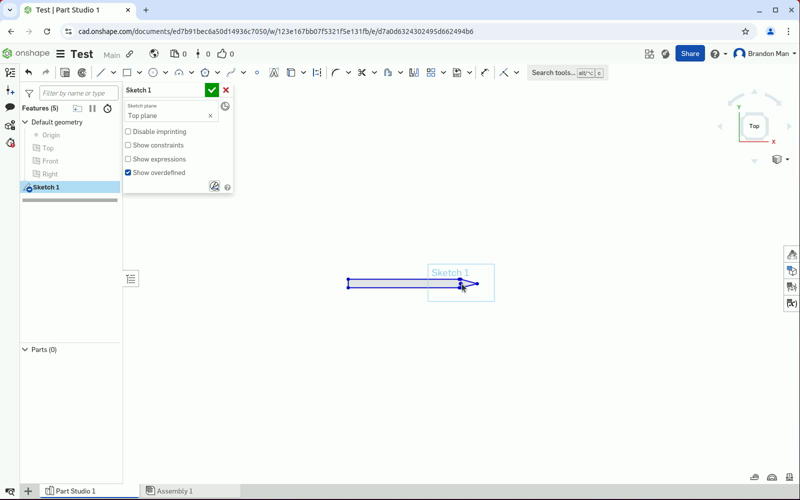
mouse_move(440, 286)
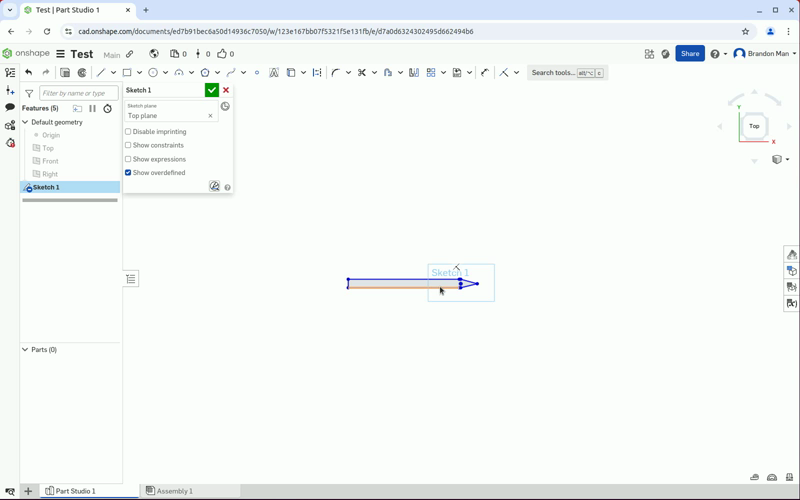
scroll(6)
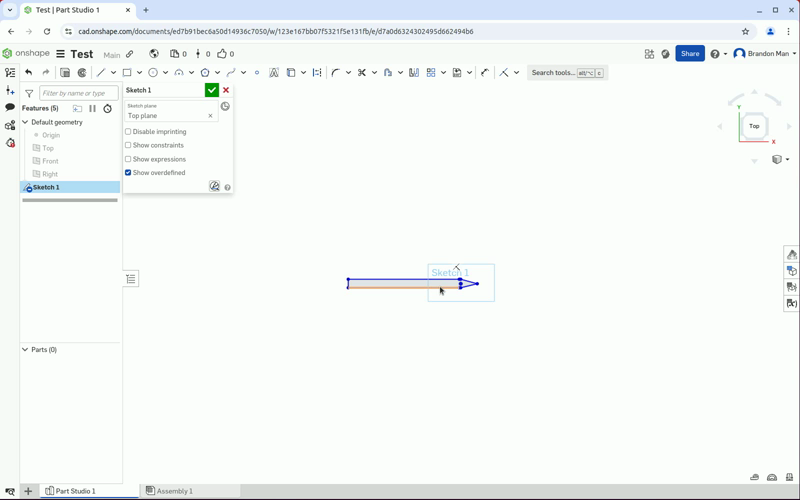
scroll(6)
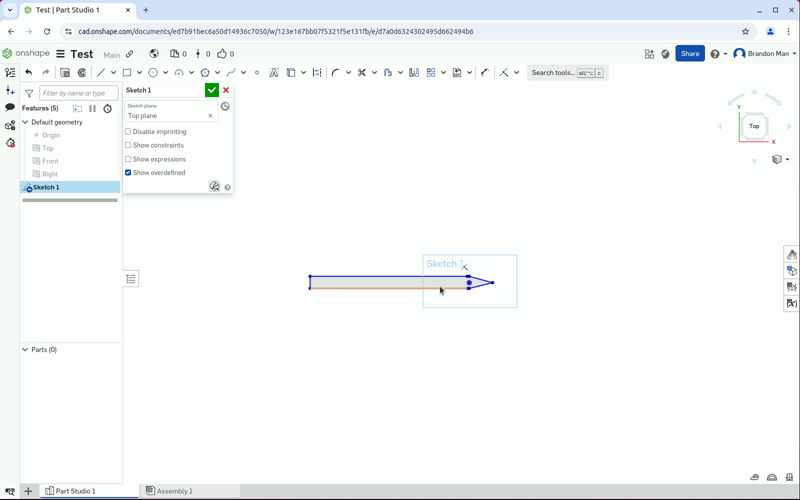
scroll(6)
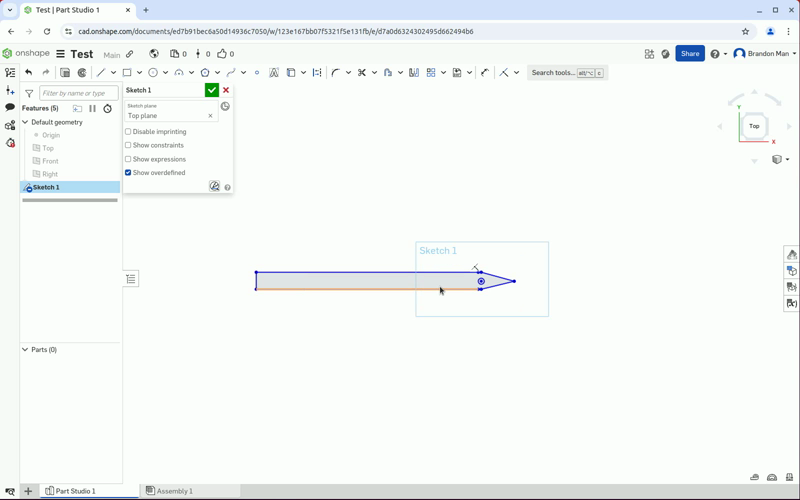
scroll(6)
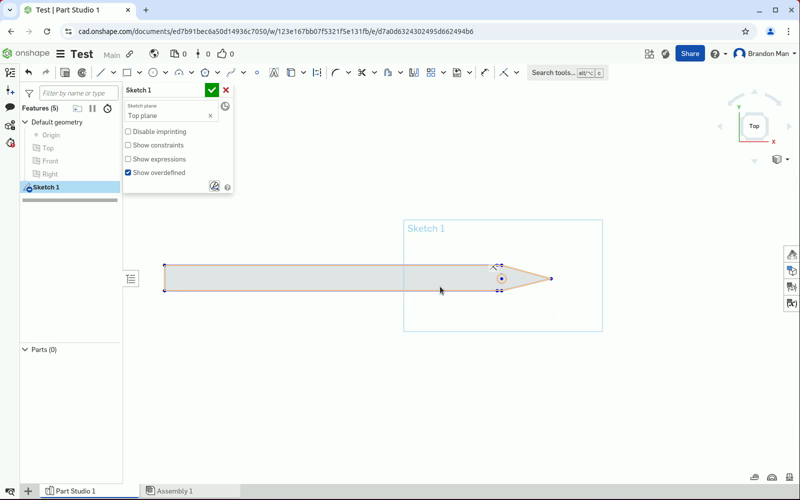
scroll(6)
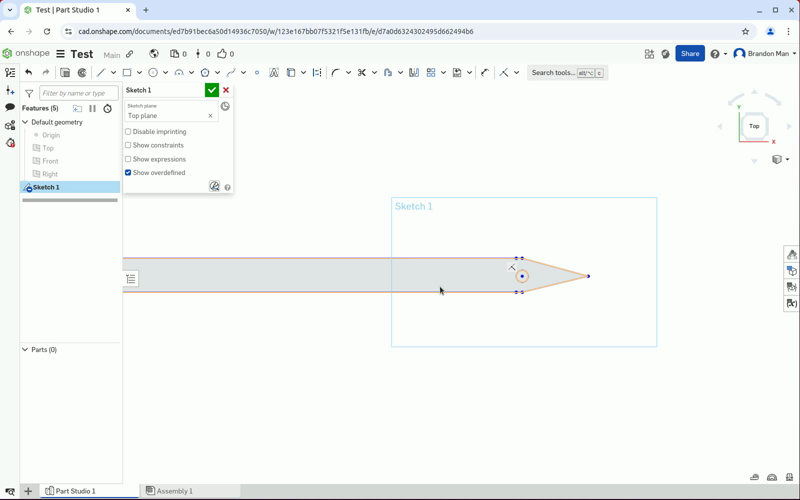
scroll(6)
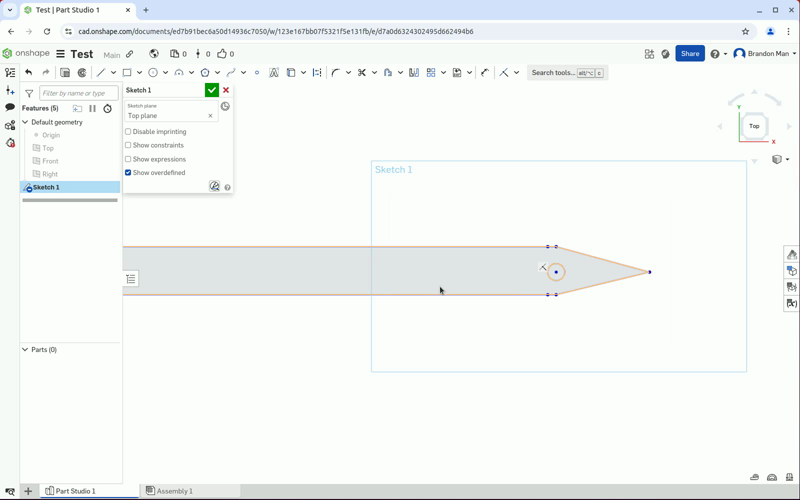
scroll(6)
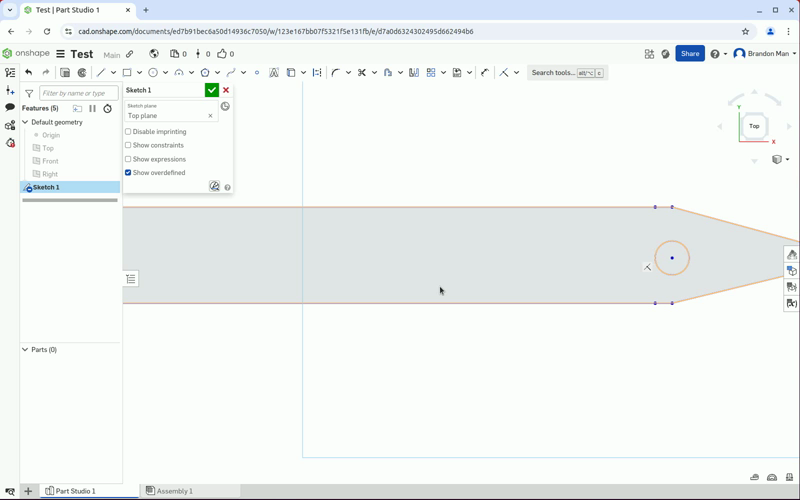
click(440, 286)
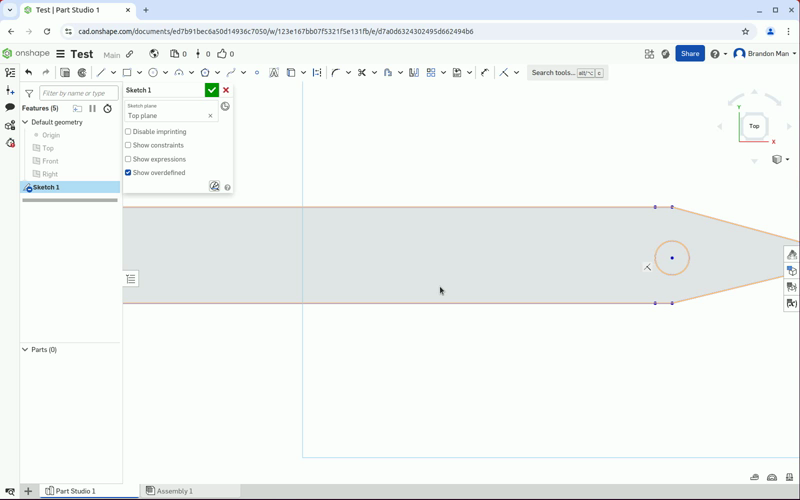
scroll(-6)
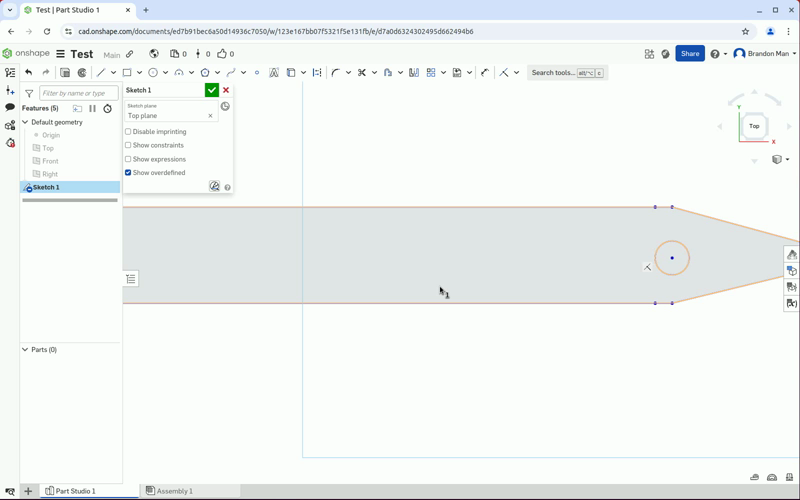
scroll(-6)
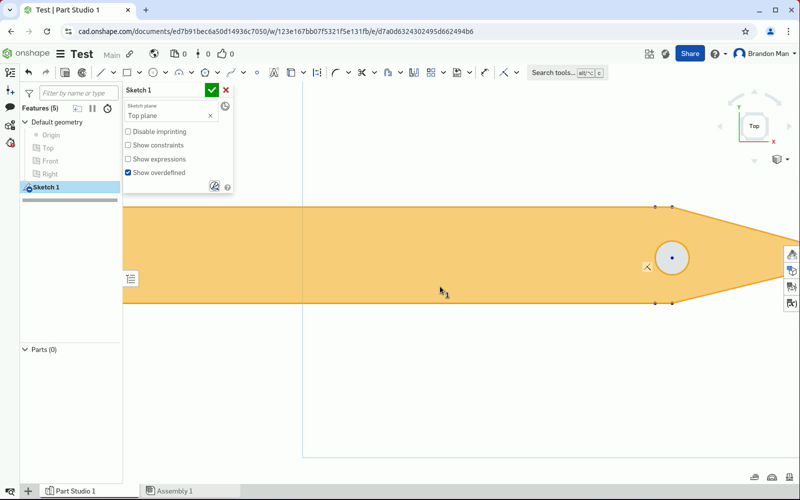
scroll(-6)
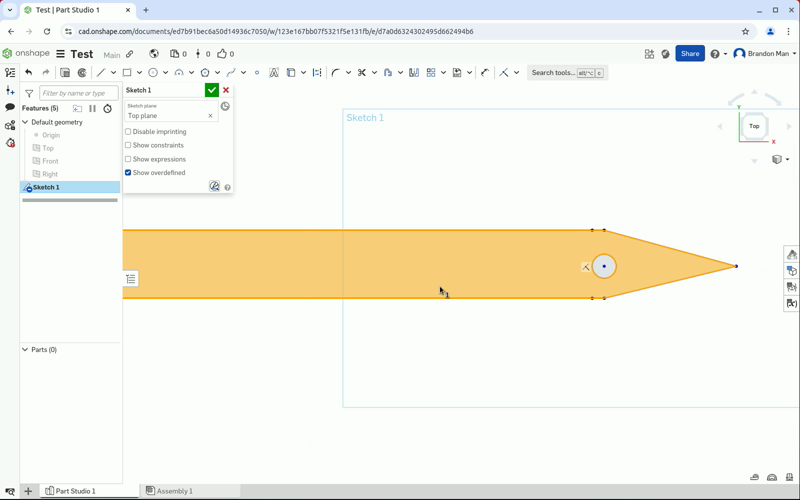
scroll(-6)
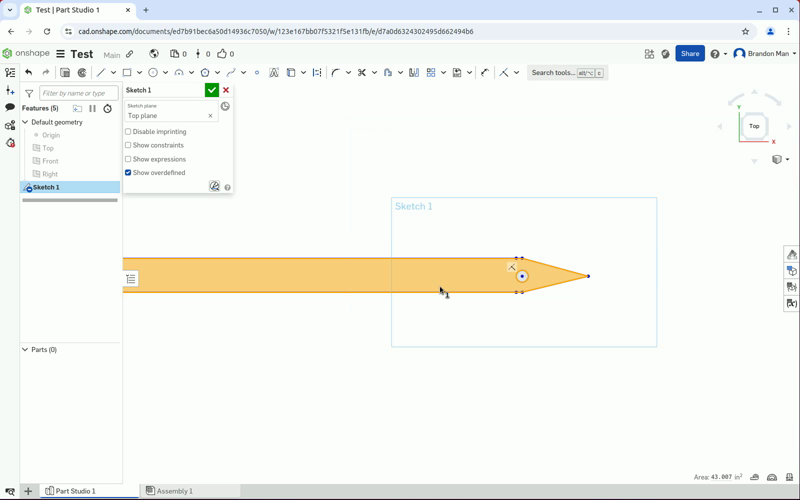
scroll(-6)
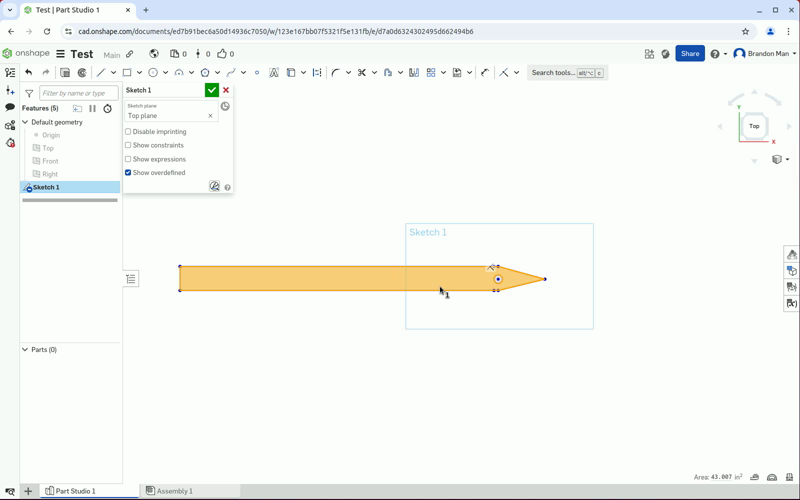
scroll(-6)
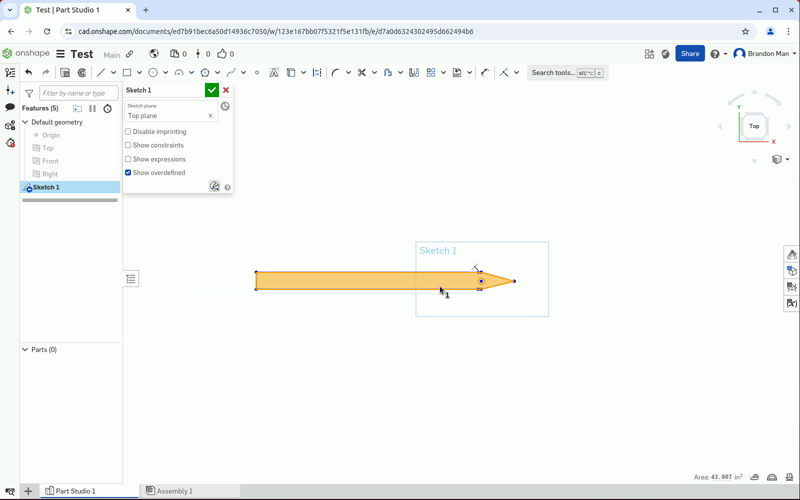
scroll(-6)
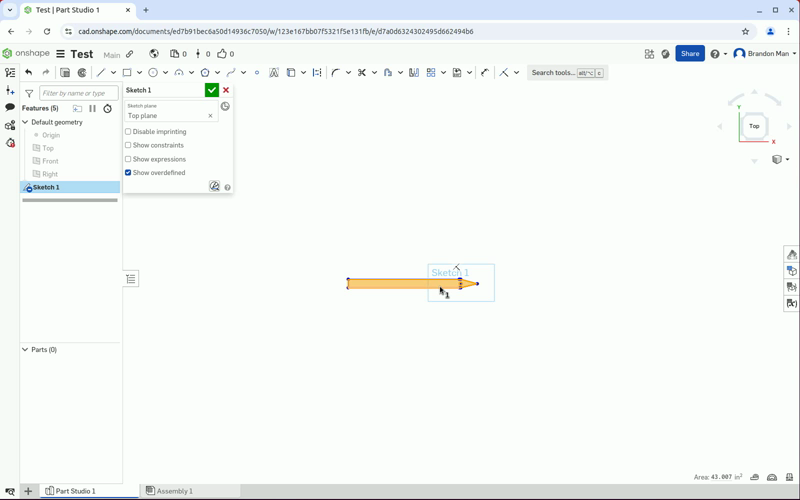
mouse_move(73, 352)
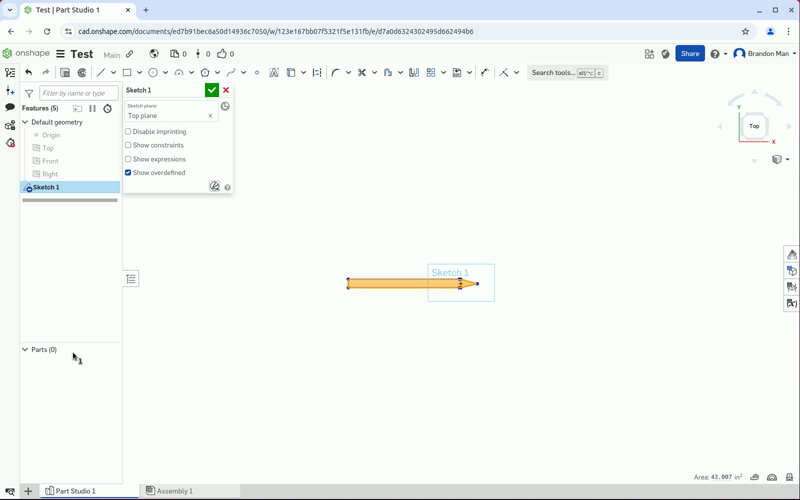
key(shift+y)
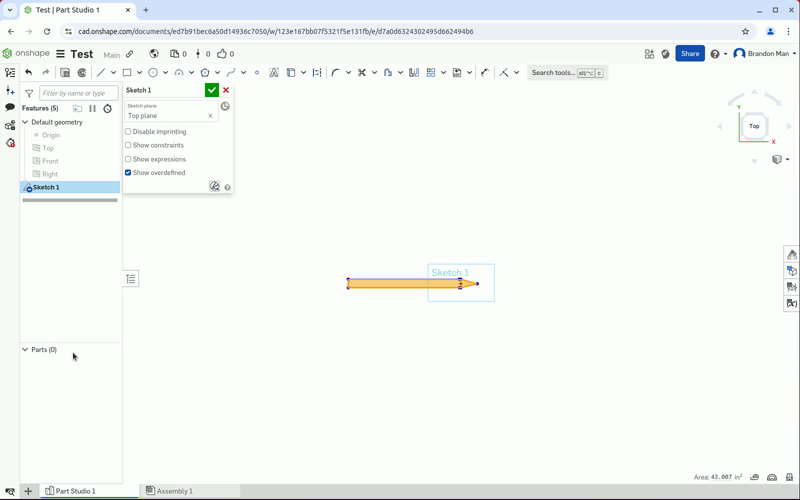
key(shift+e)
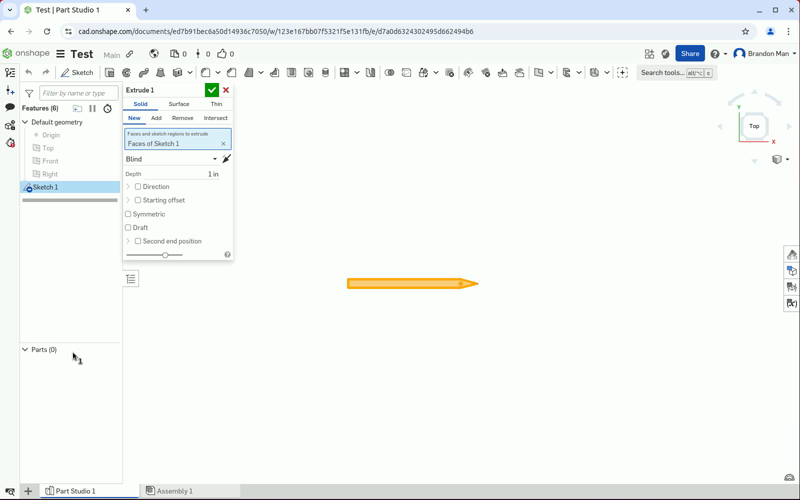
mouse_move(143, 106)
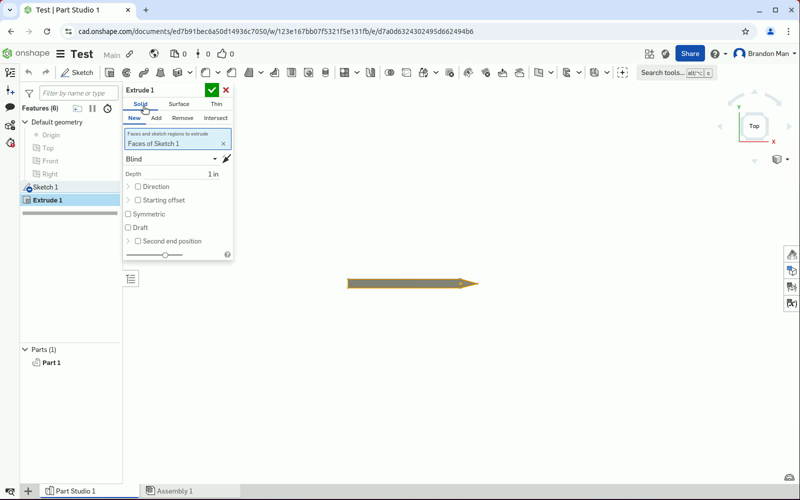
click(143, 106)
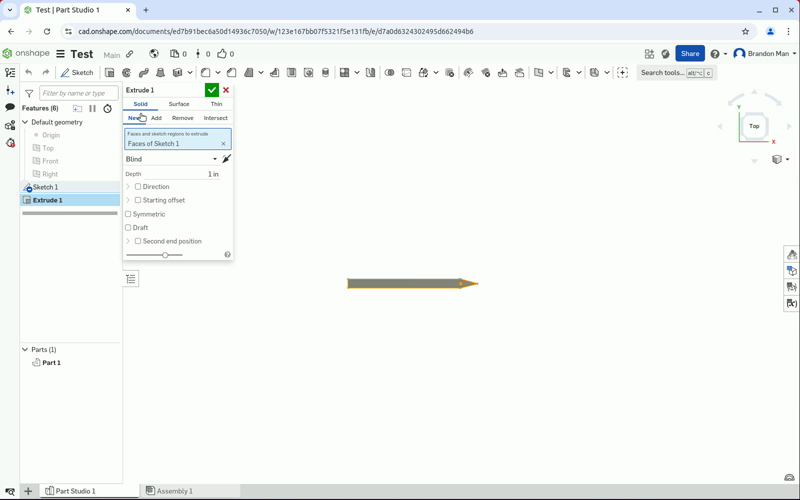
mouse_move(137, 120)
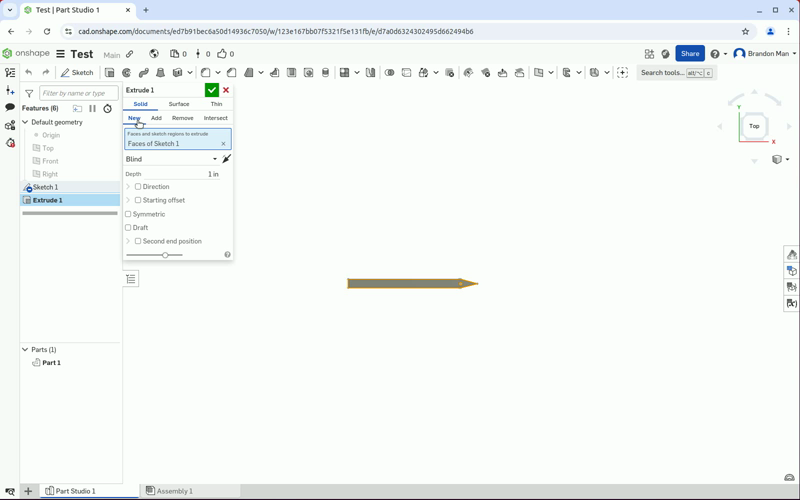
click(137, 120)
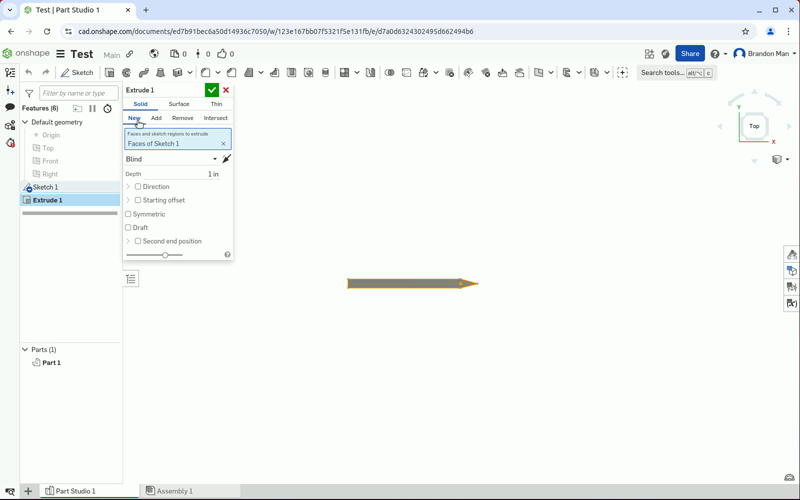
key(tab, 4)
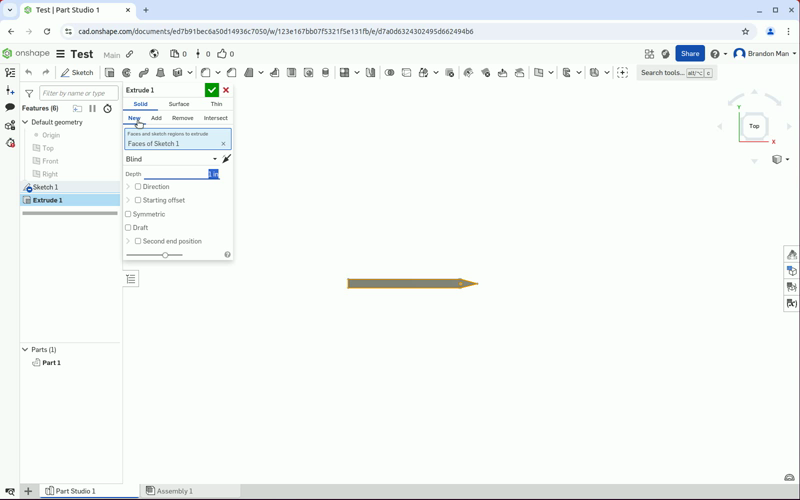
text(0.481)
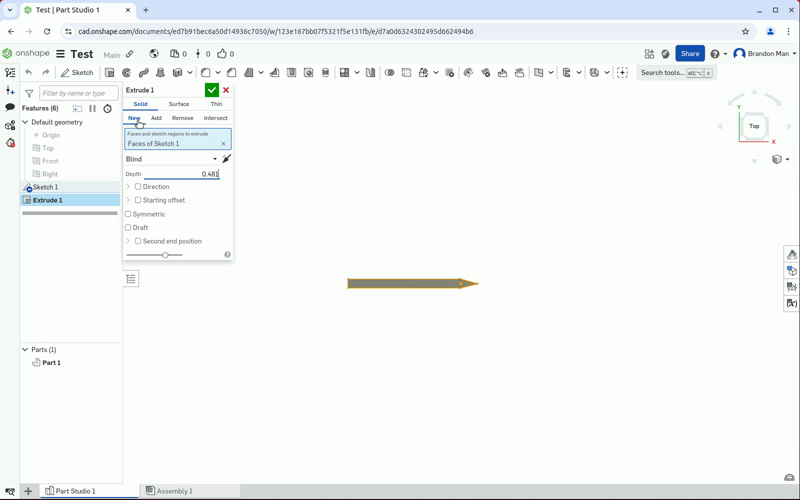
key(enter)
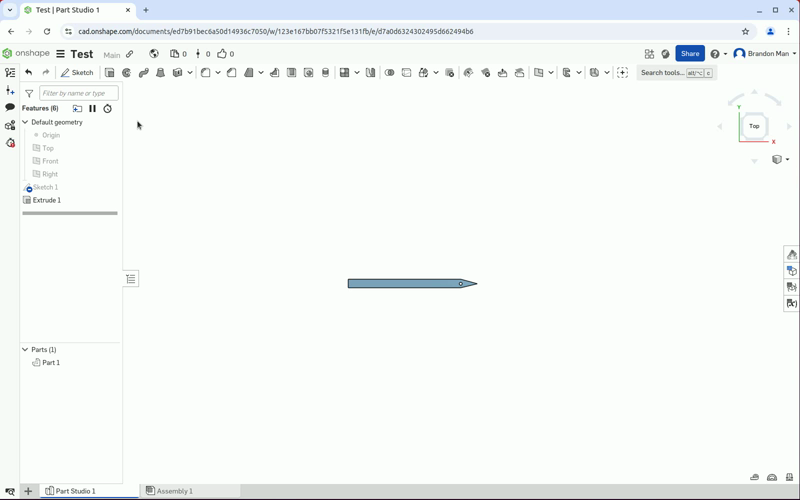
key(shift+h)
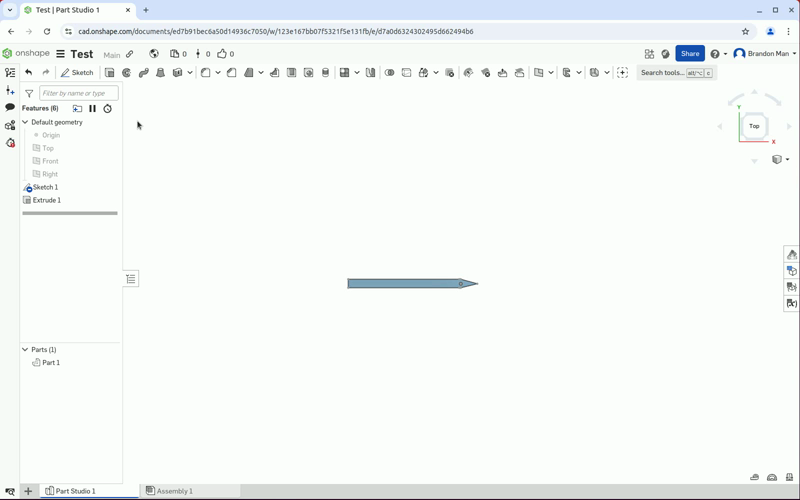
key(shift+h)
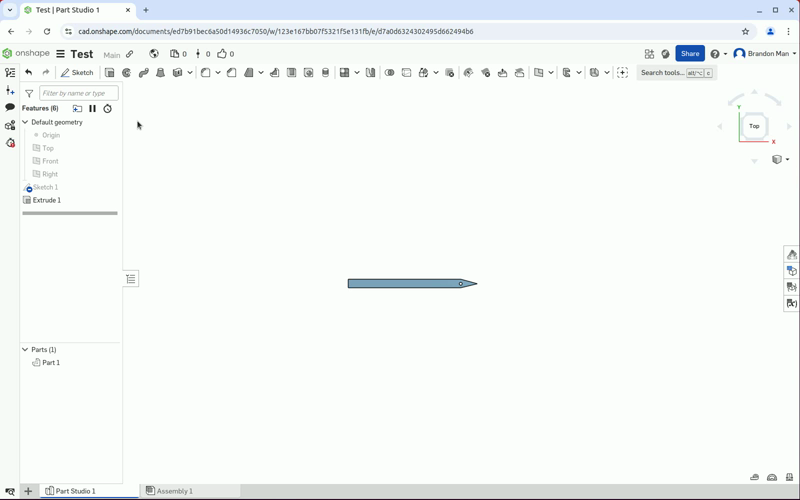
mouse_move(73, 189)
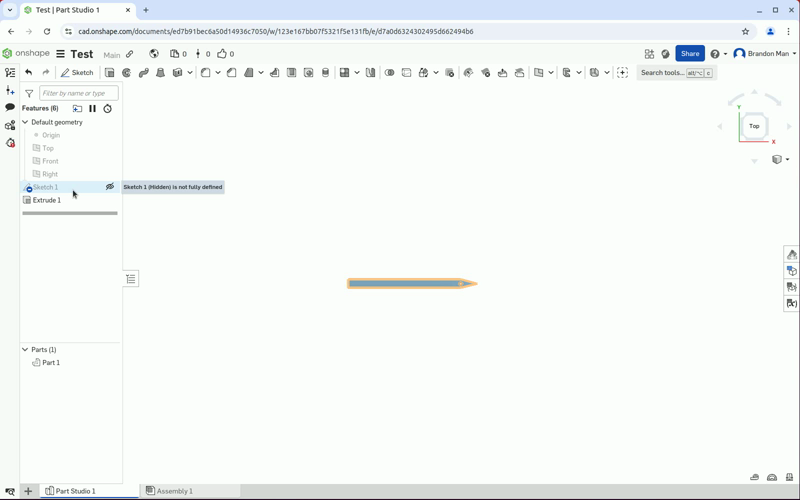
click(73, 189)
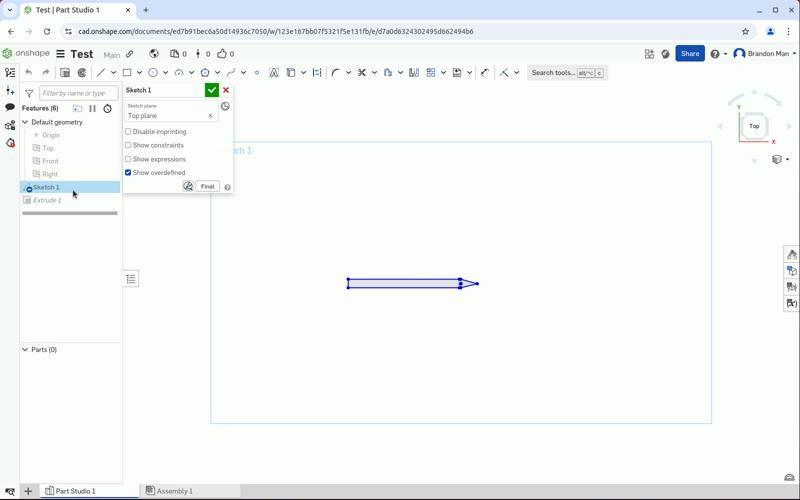
mouse_move(229, 92)
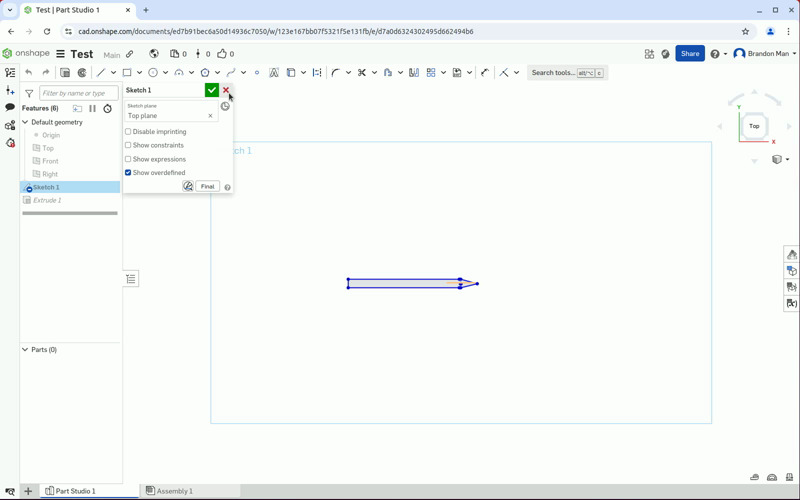
click(229, 92)
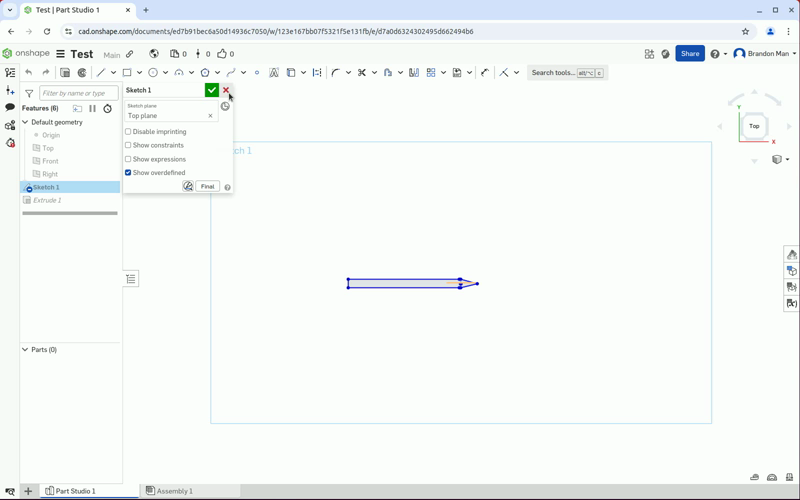
key(shift+s)
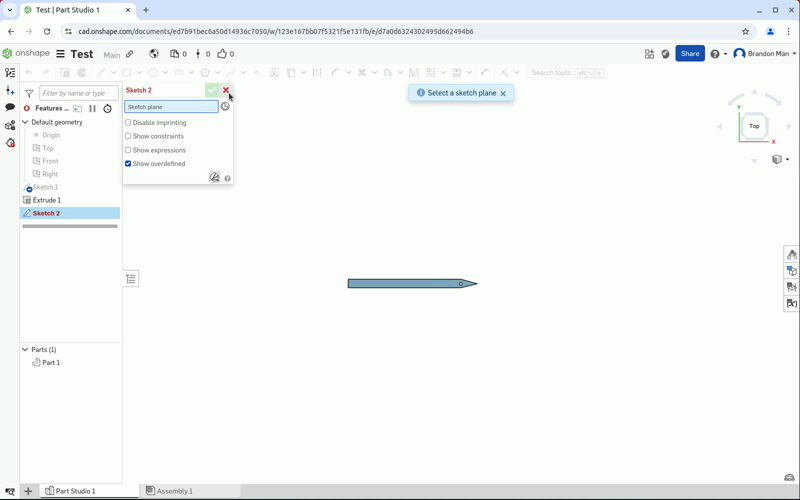
mouse_move(73, 150)
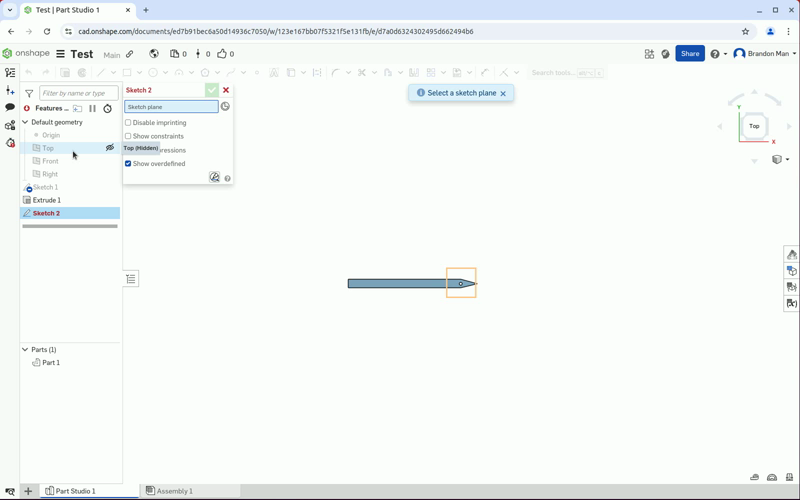
click(73, 150)
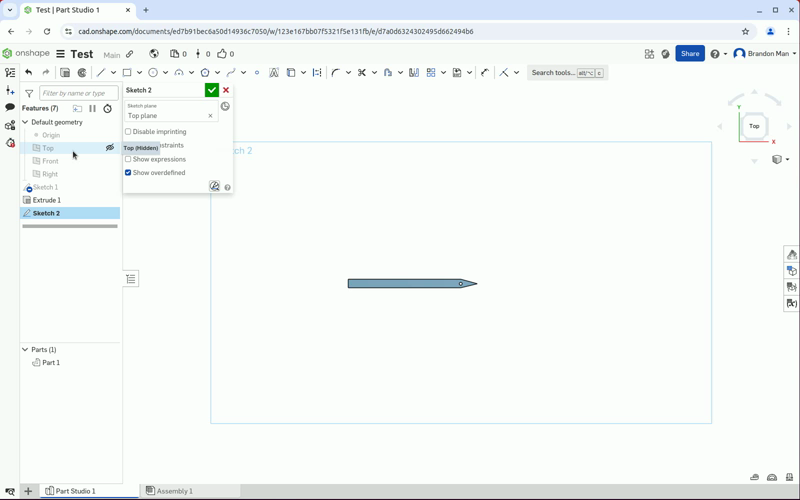
mouse_move(73, 352)
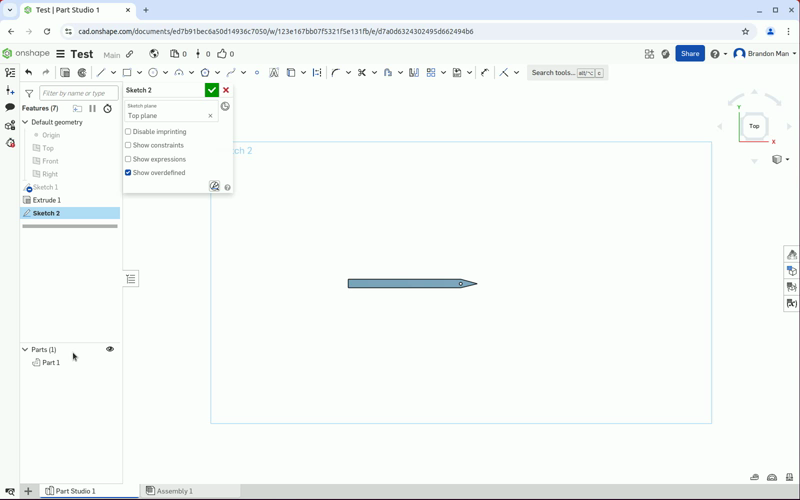
key(y)
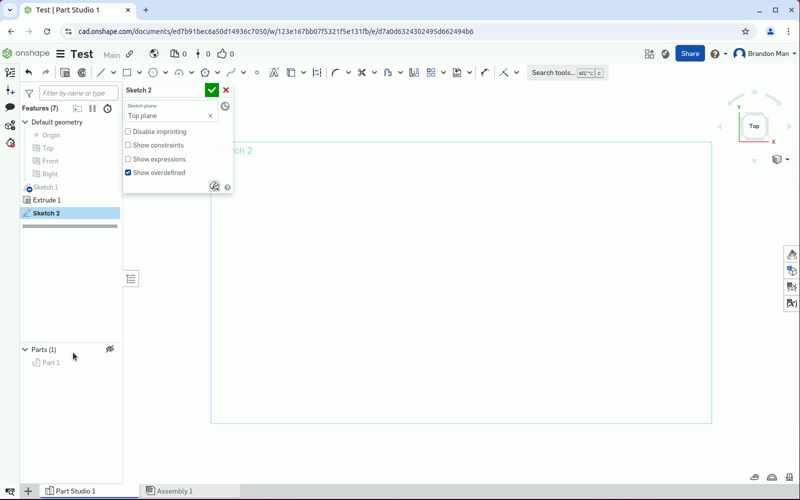
key(l)
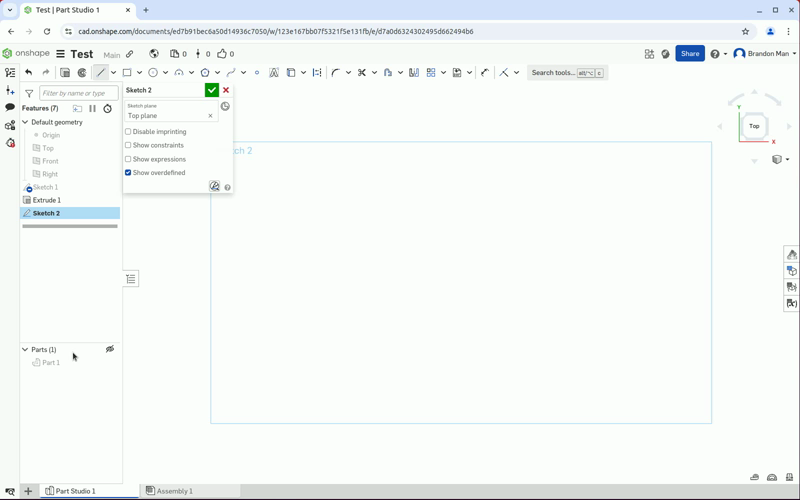
key_down(shift)
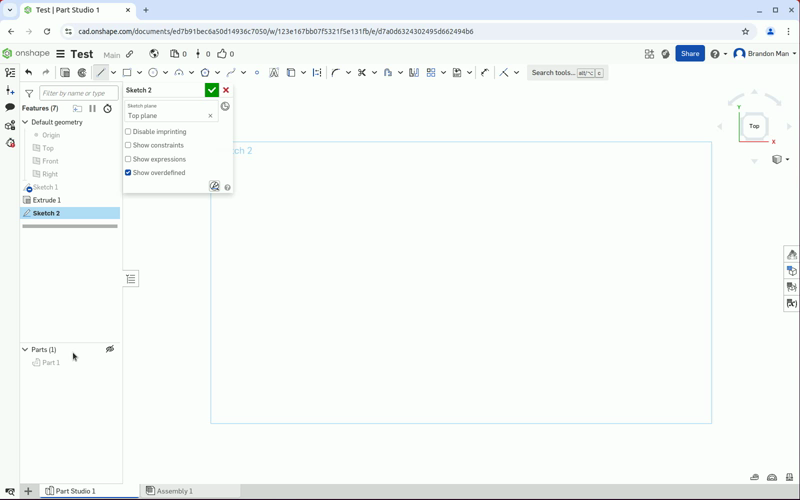
mouse_move(460, 278)
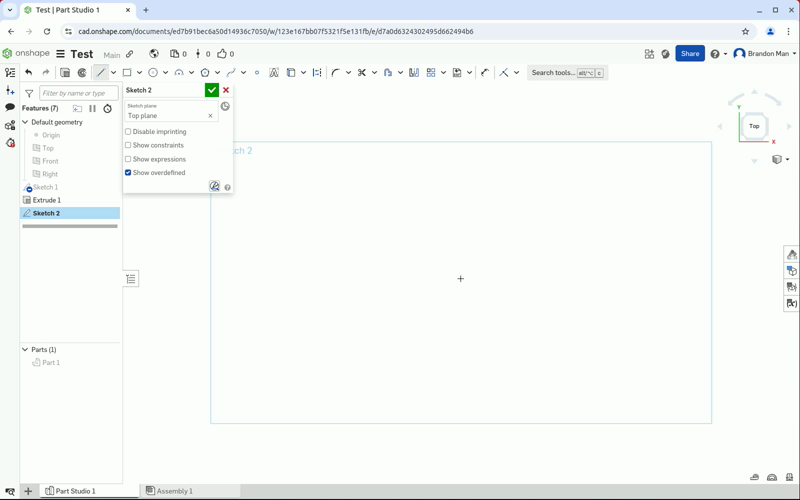
click(460, 278)
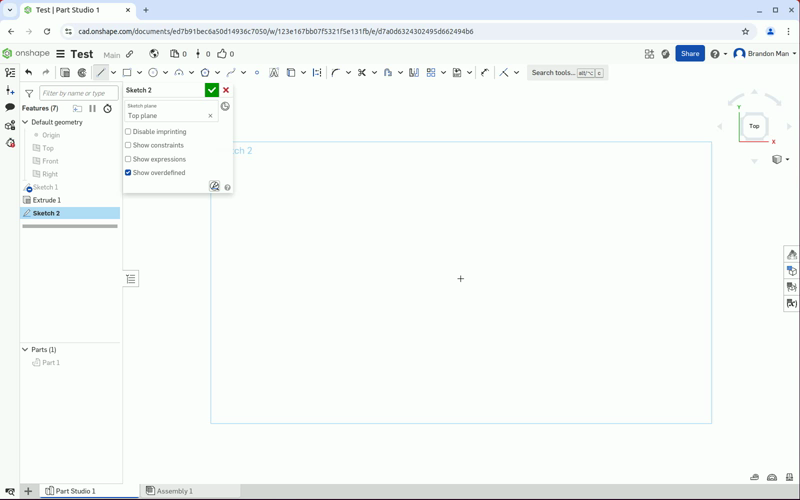
key_up(shift)
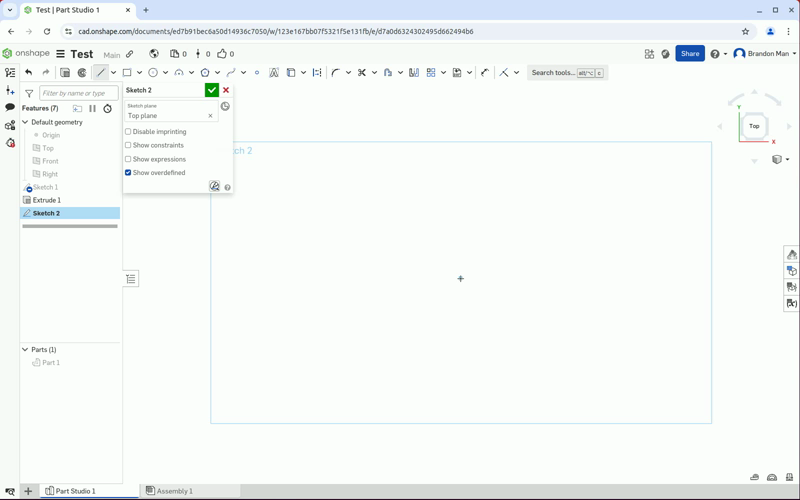
key_down(shift)
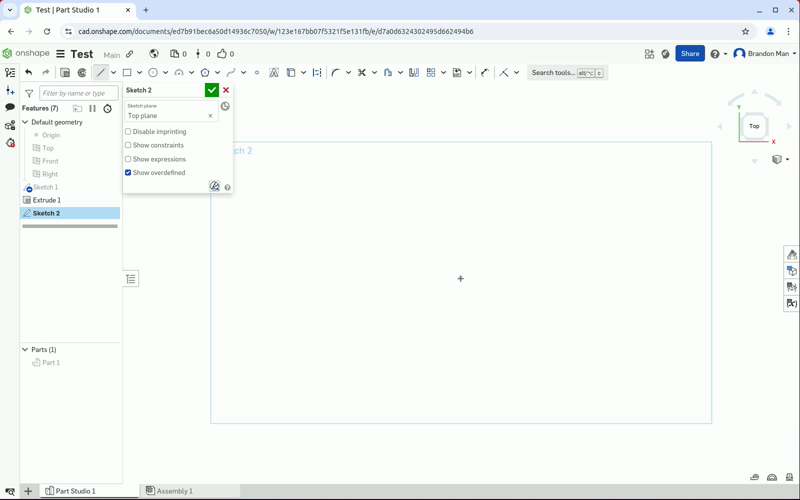
mouse_move(490, 278)
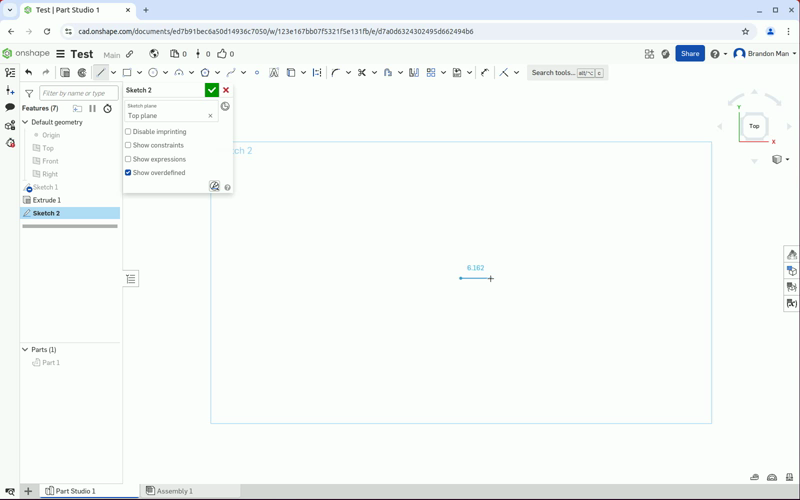
mouse_move(461, 278)
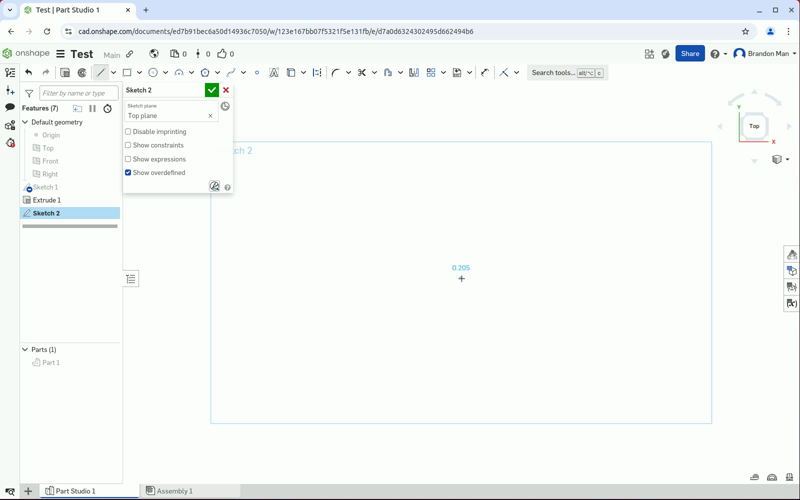
scroll(6)
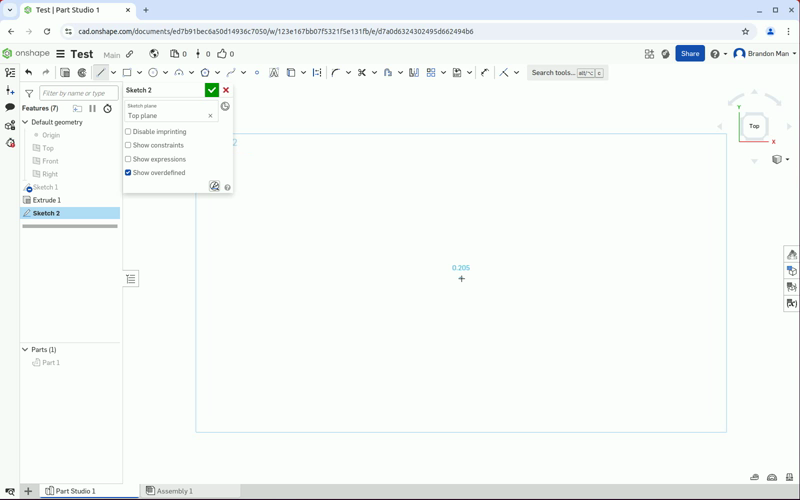
scroll(6)
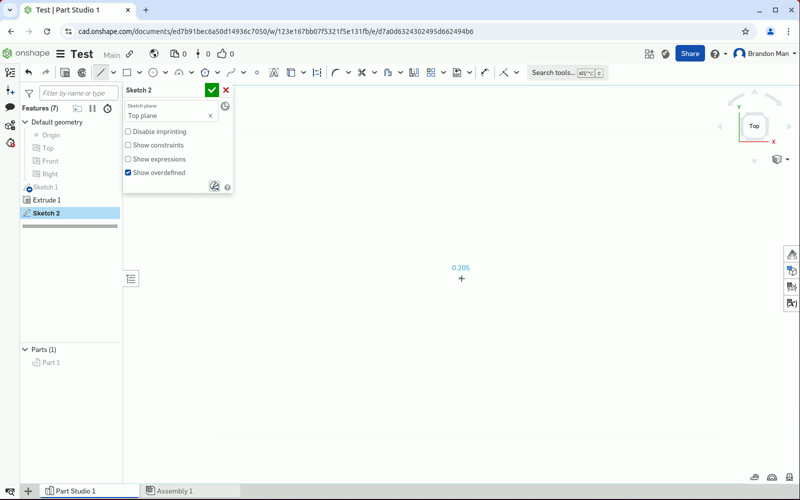
scroll(6)
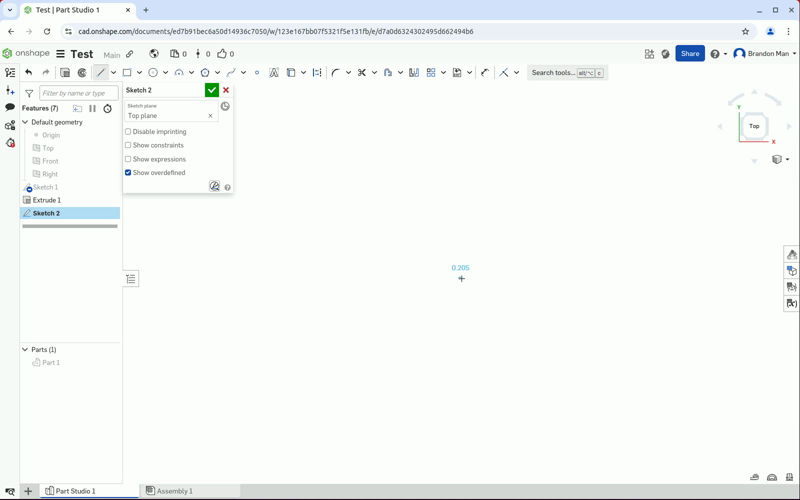
scroll(6)
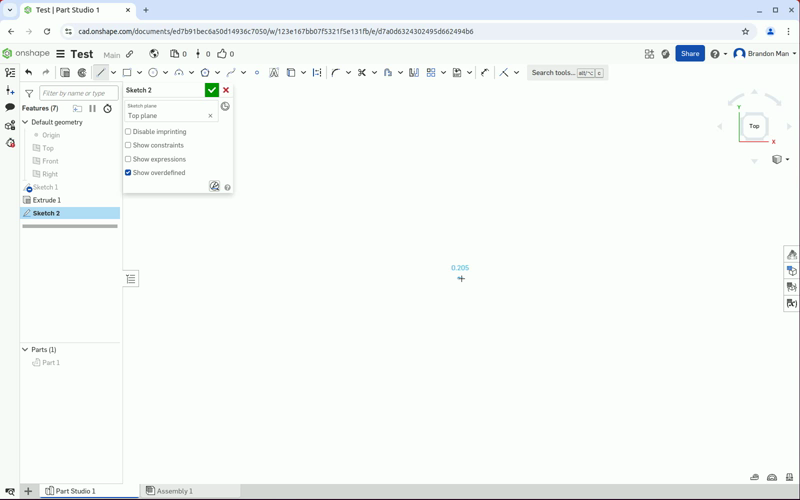
scroll(6)
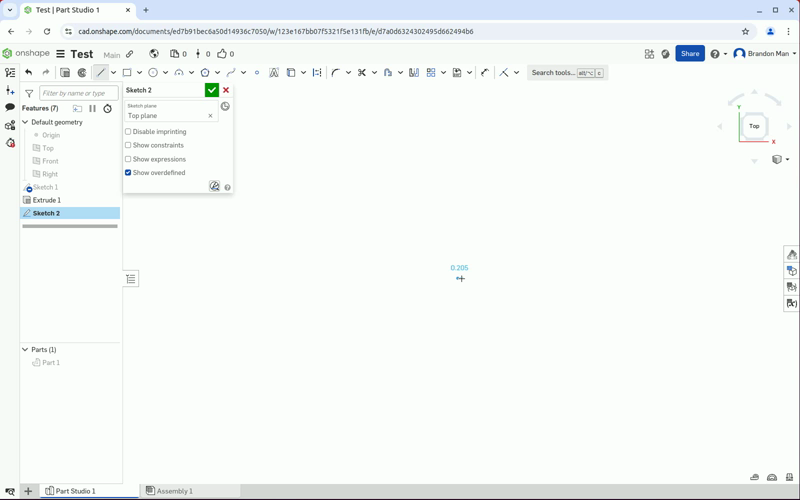
scroll(6)
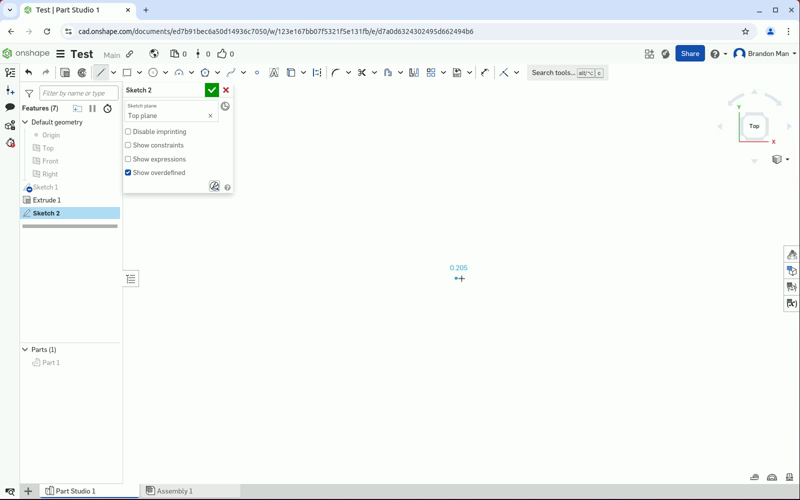
scroll(6)
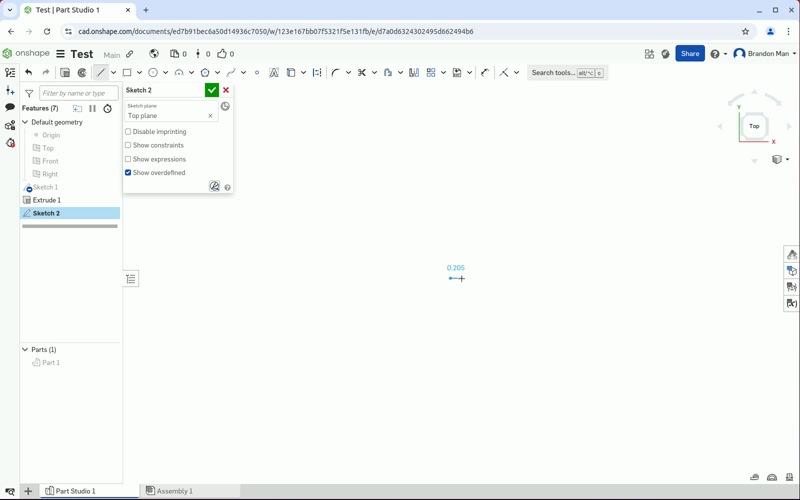
click(461, 278)
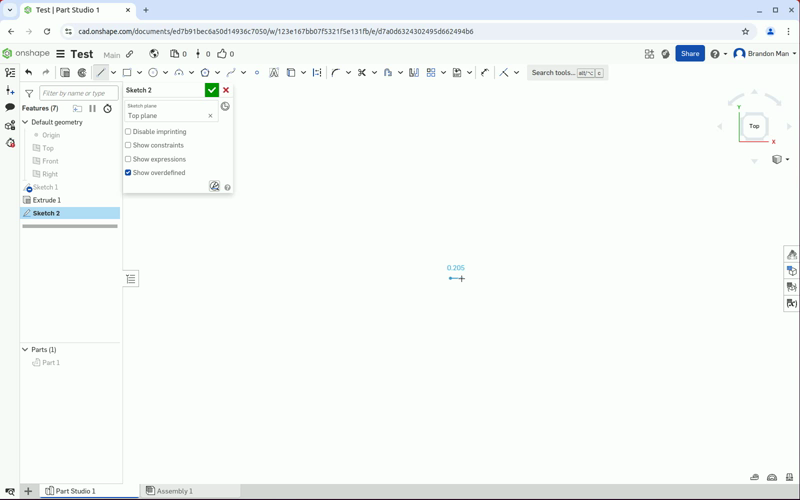
scroll(-6)
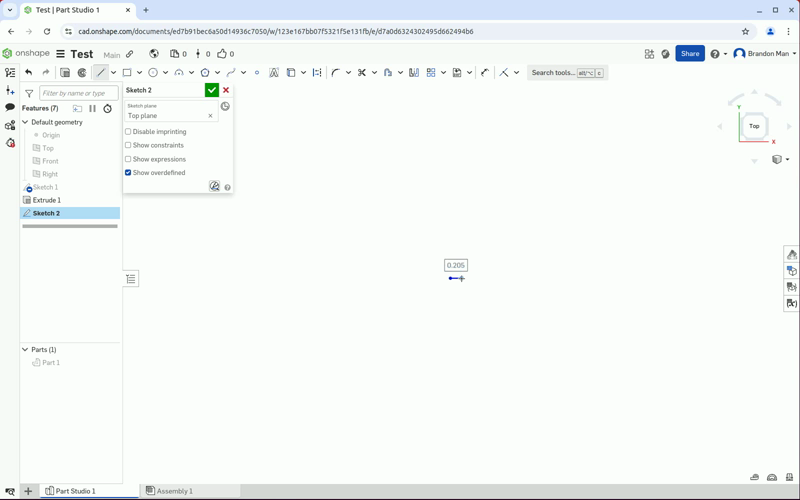
scroll(-6)
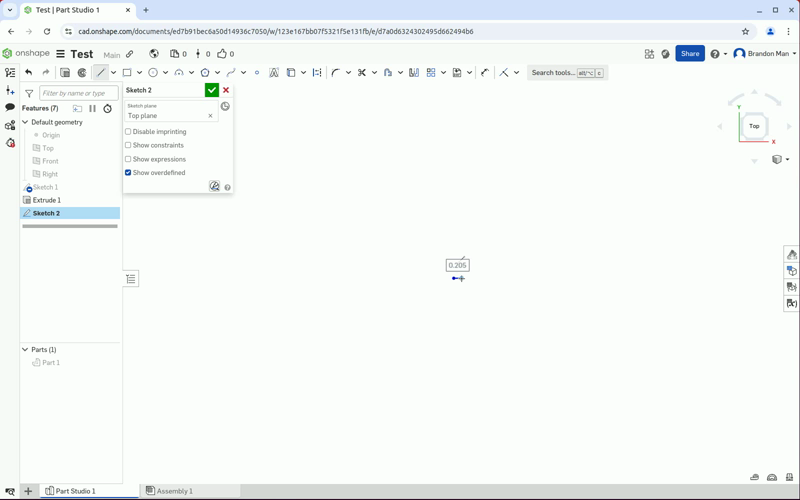
scroll(-6)
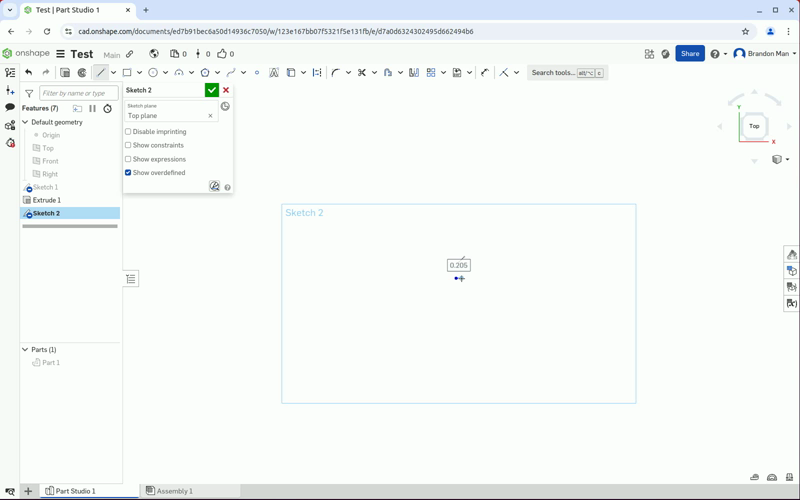
scroll(-6)
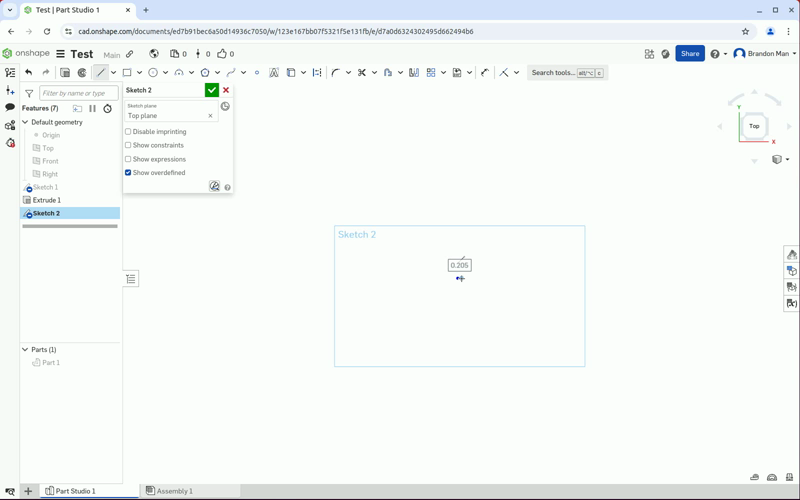
scroll(-6)
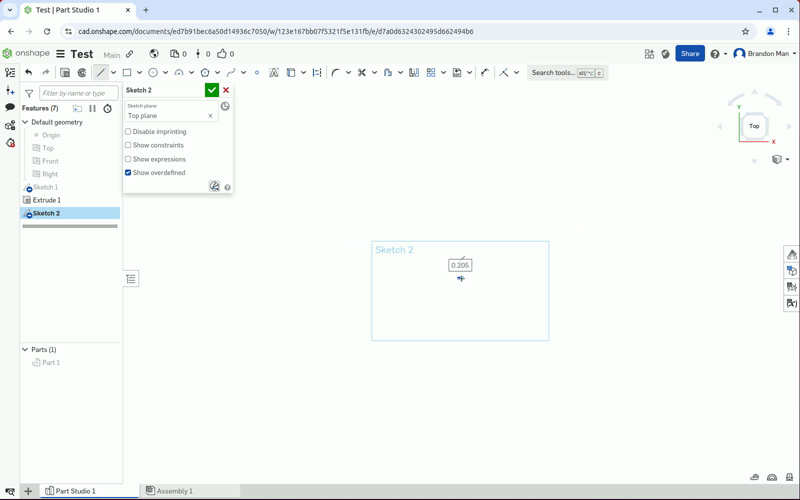
scroll(-6)
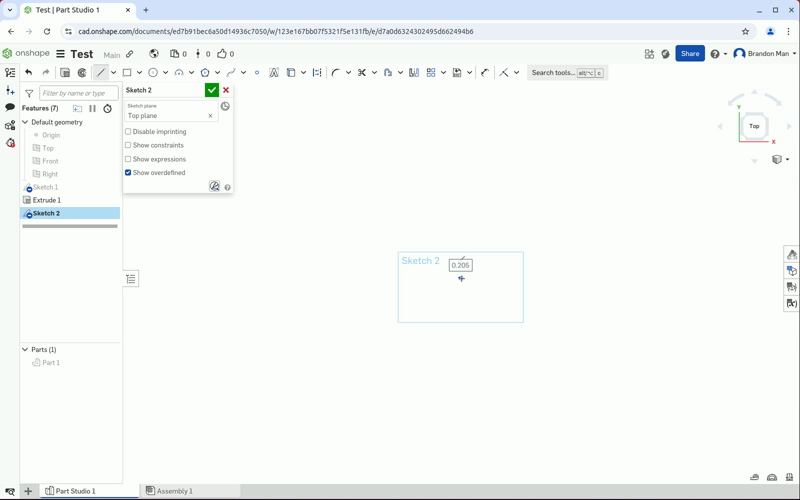
scroll(-6)
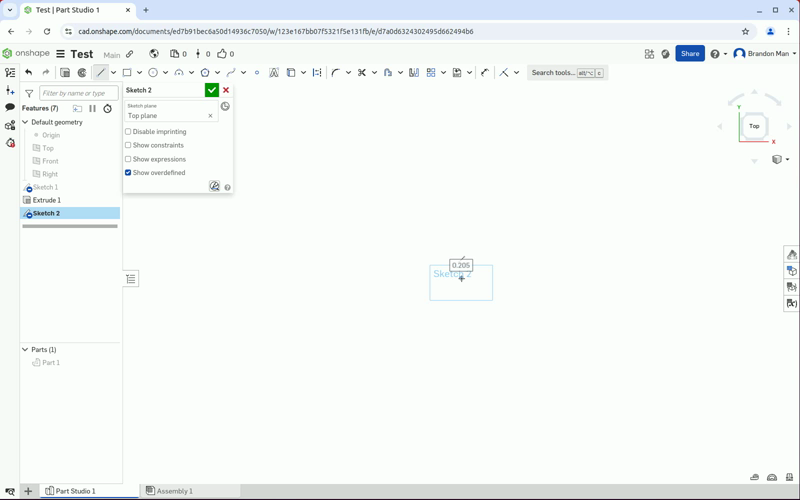
key_up(shift)
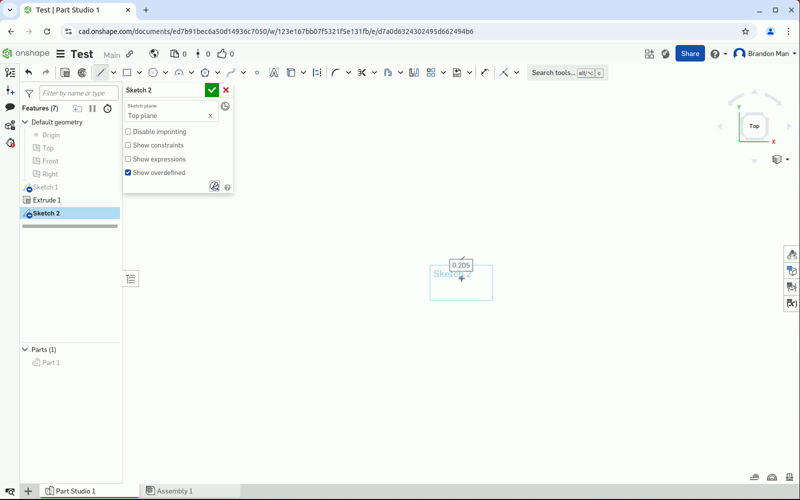
key_down(shift)
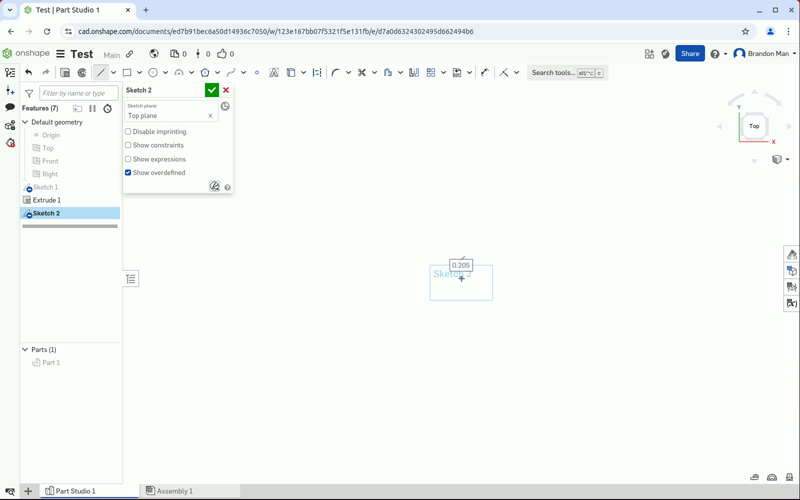
mouse_move(492, 278)
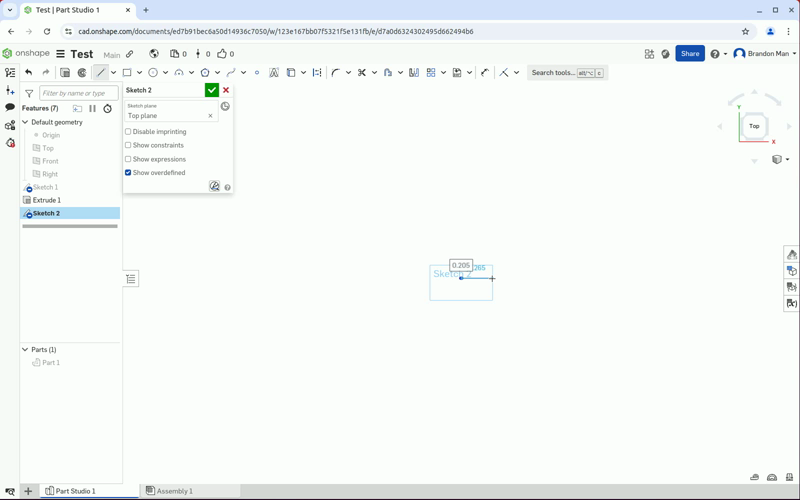
mouse_move(478, 282)
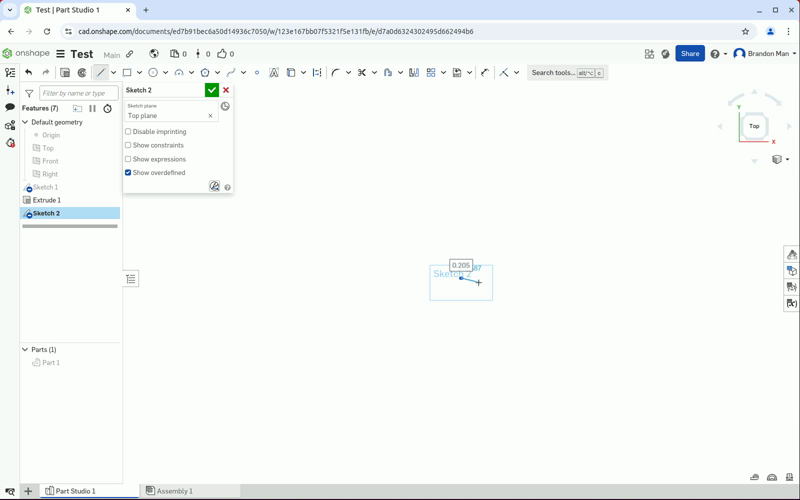
click(478, 282)
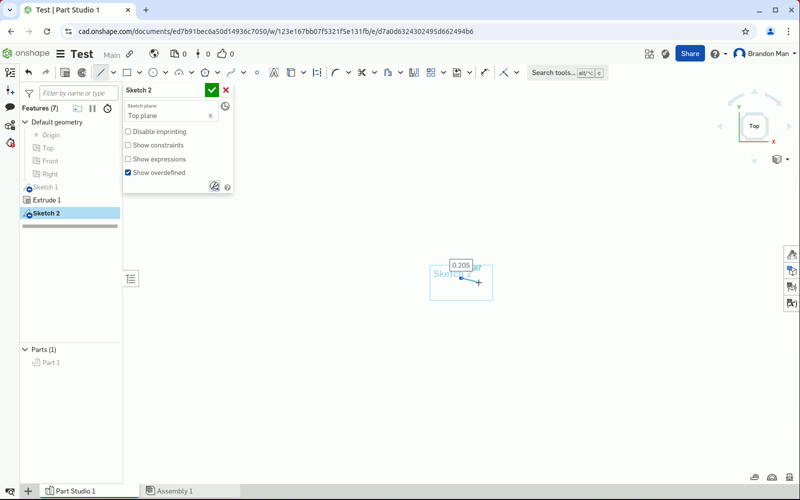
key_up(shift)
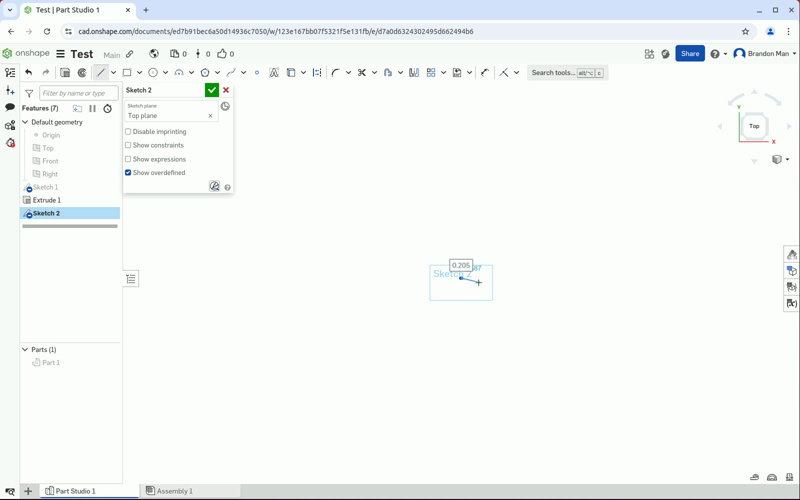
key_down(shift)
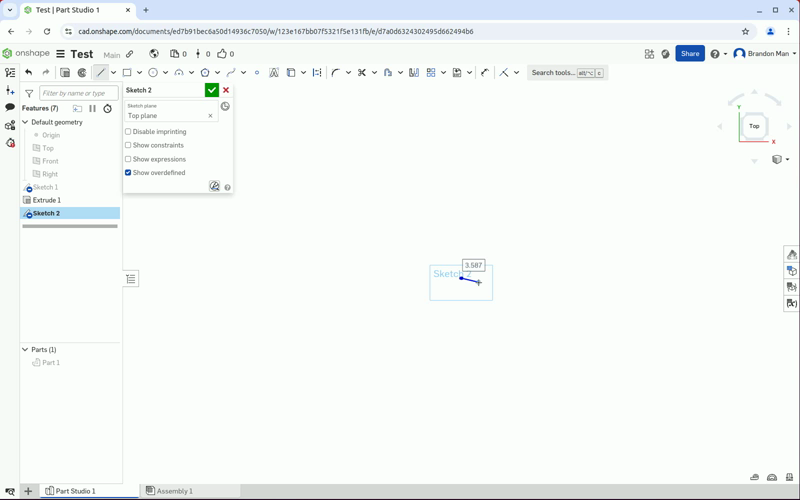
mouse_move(508, 282)
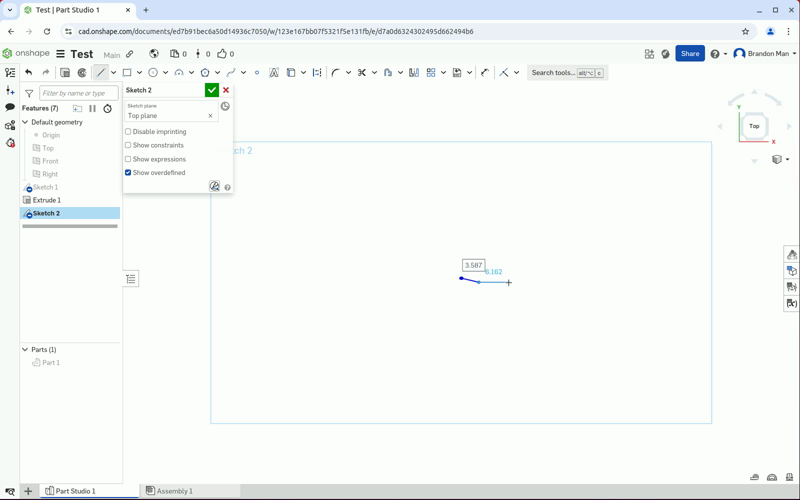
mouse_move(517, 272)
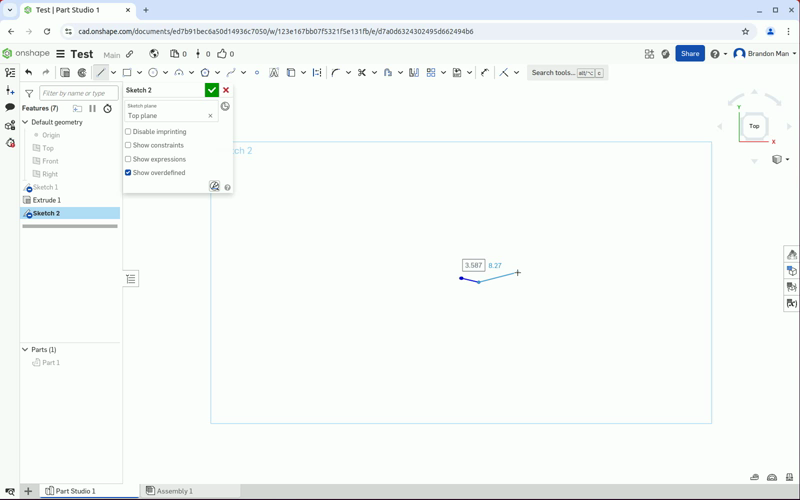
click(517, 272)
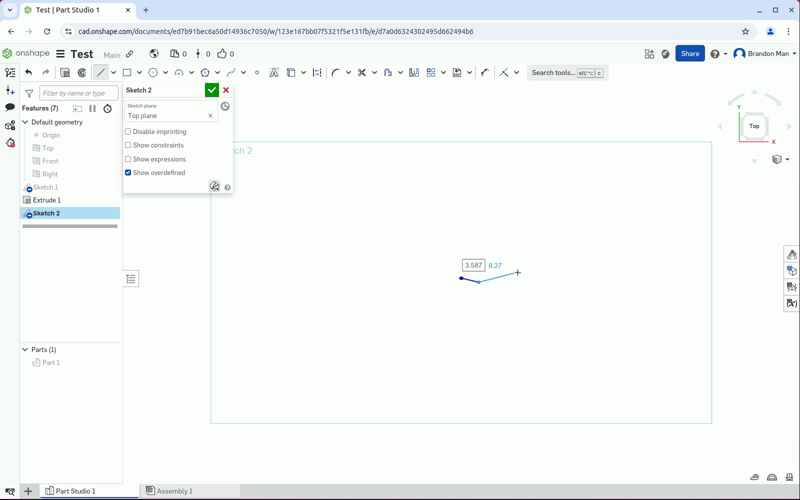
key_up(shift)
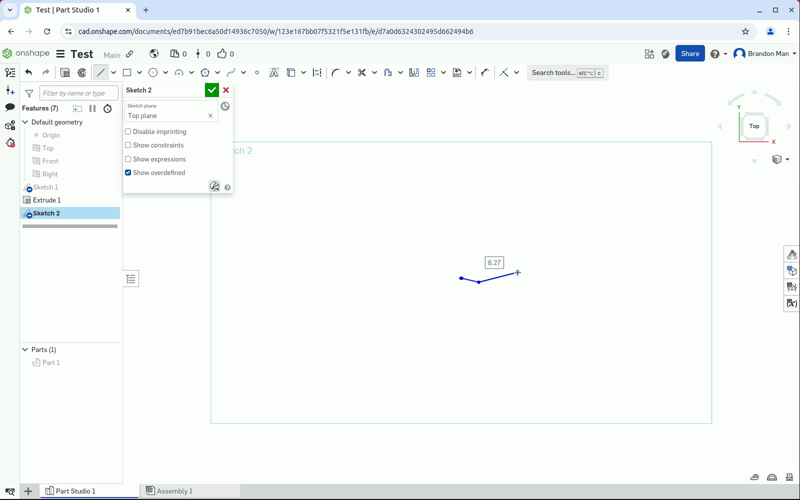
key_down(shift)
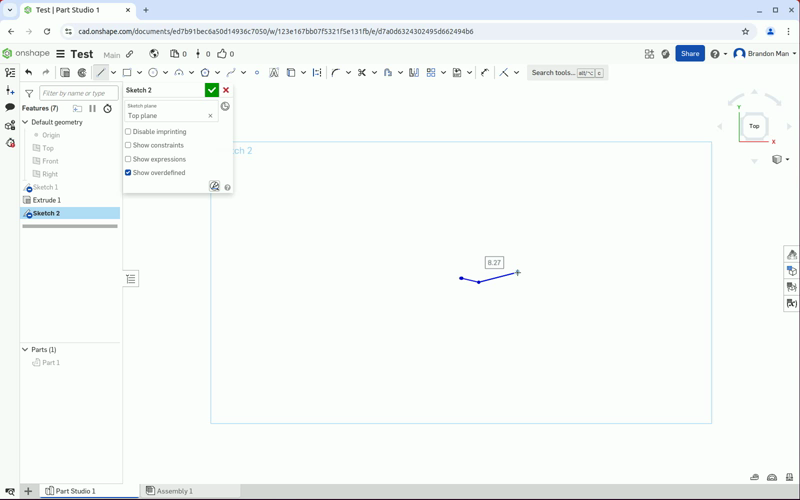
mouse_move(547, 272)
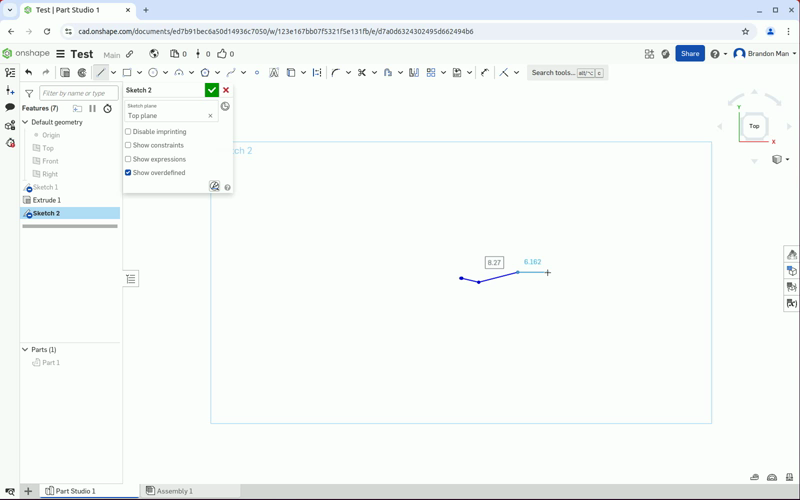
mouse_move(515, 264)
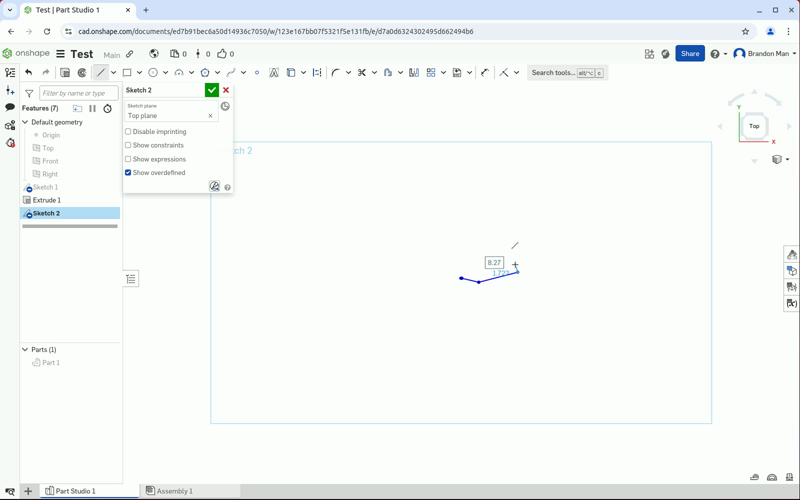
click(515, 264)
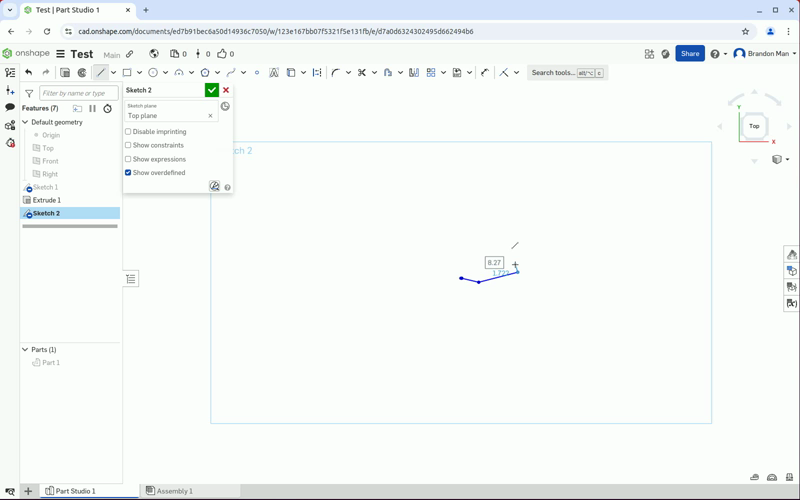
key_up(shift)
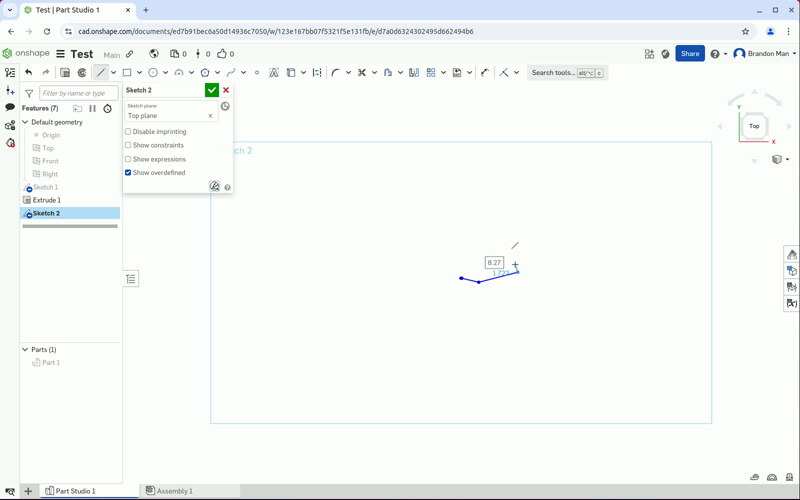
mouse_move(545, 264)
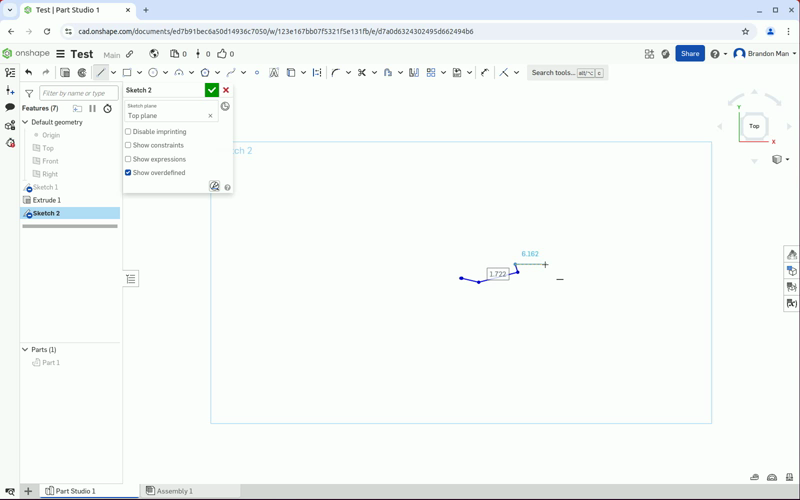
key_down(shift)
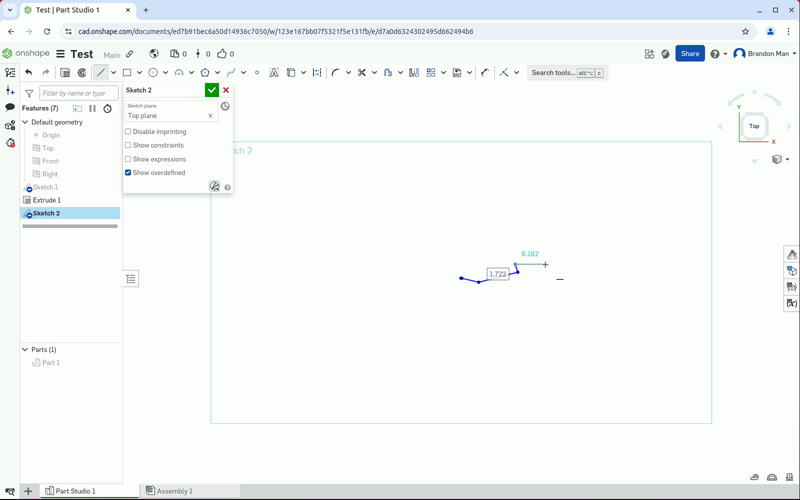
mouse_move(460, 278)
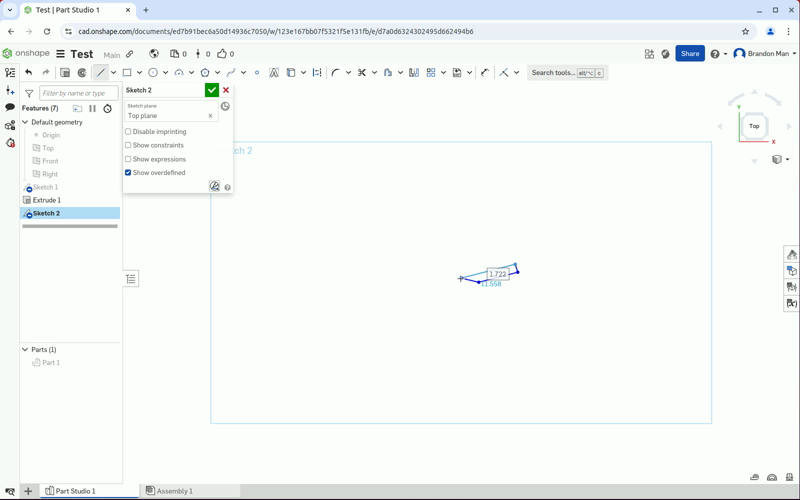
scroll(6)
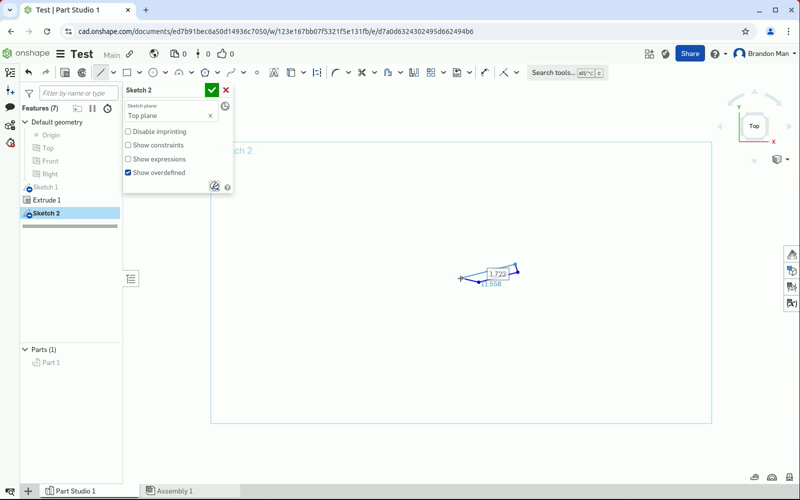
scroll(6)
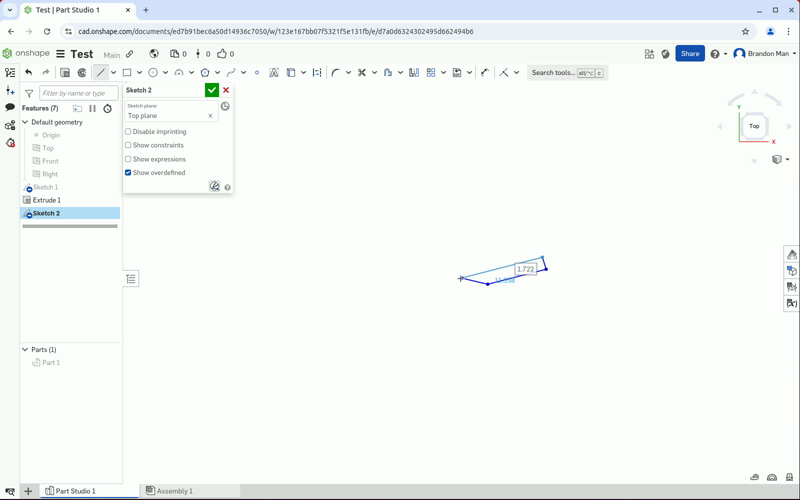
scroll(6)
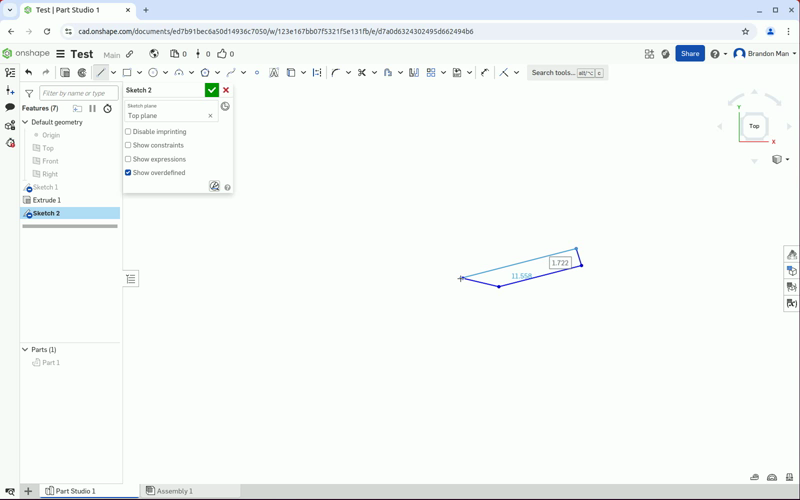
scroll(6)
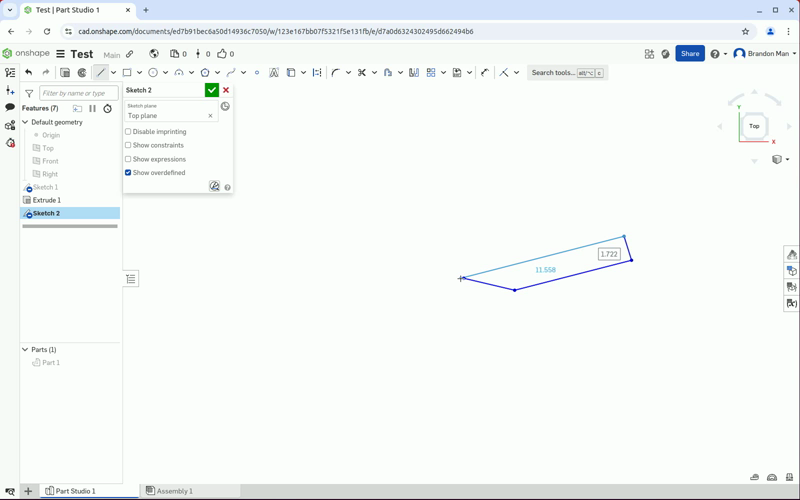
scroll(6)
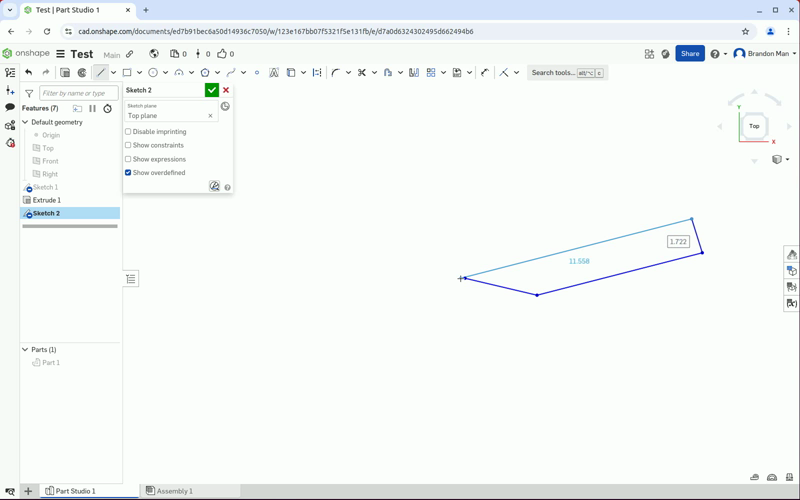
scroll(6)
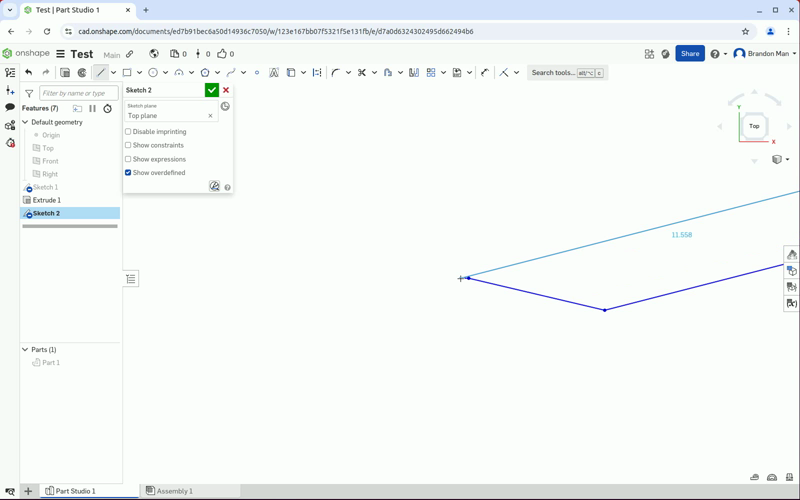
scroll(6)
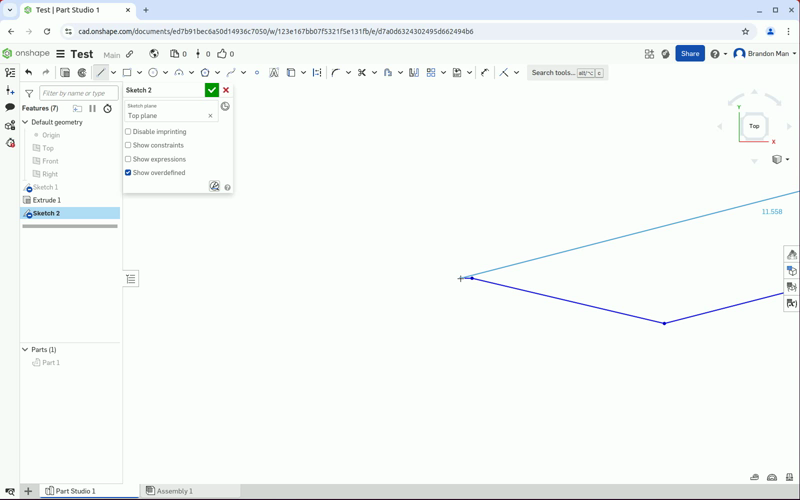
key_up(shift)
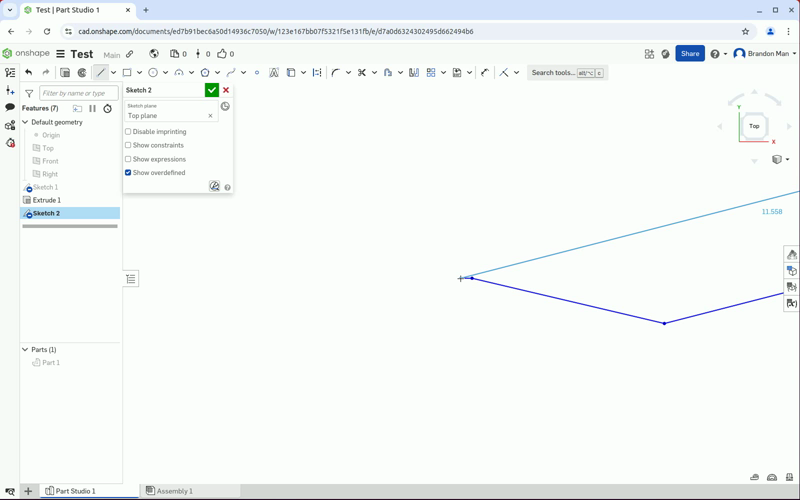
click(460, 278)
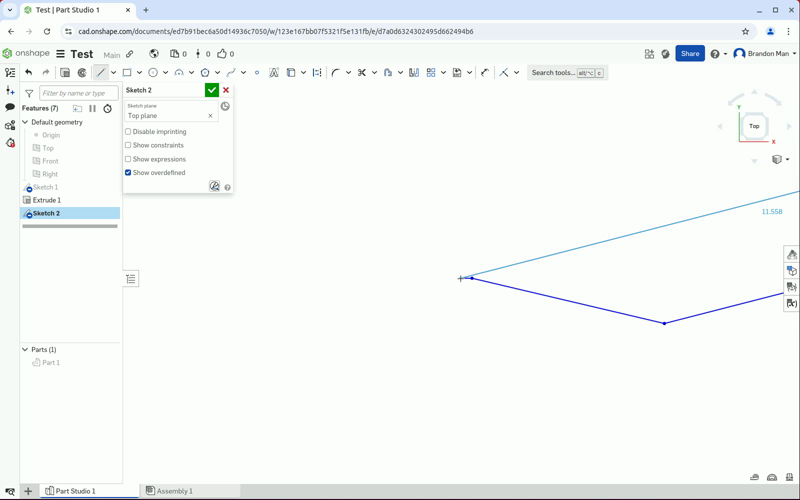
scroll(-6)
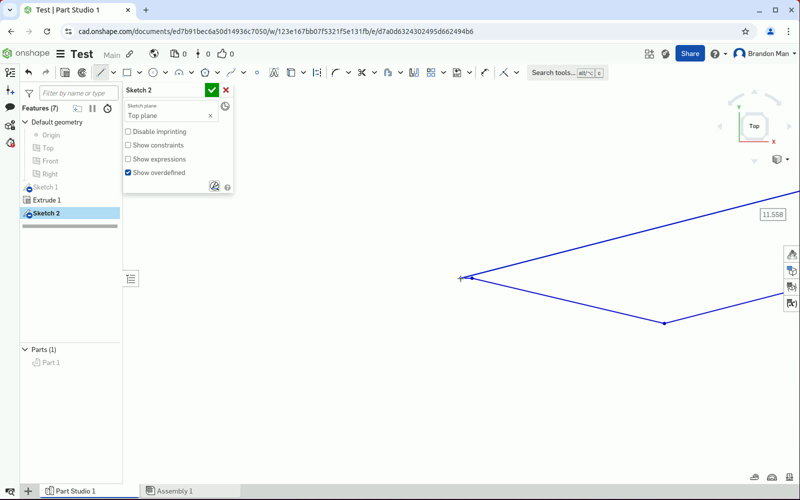
scroll(-6)
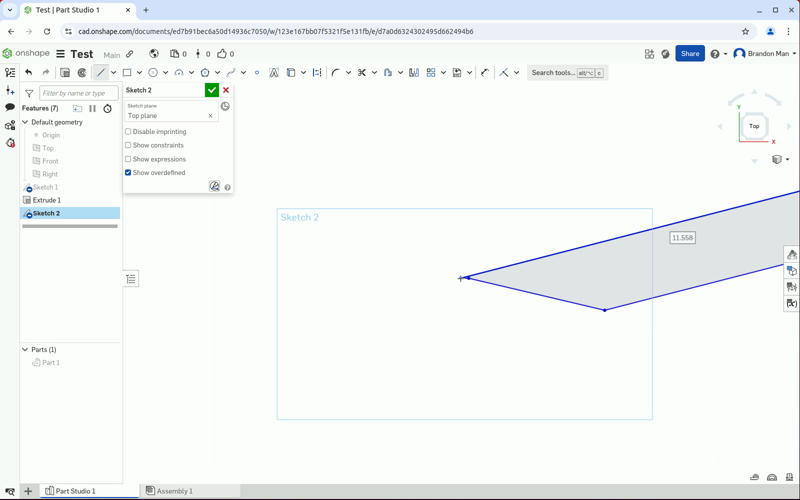
scroll(-6)
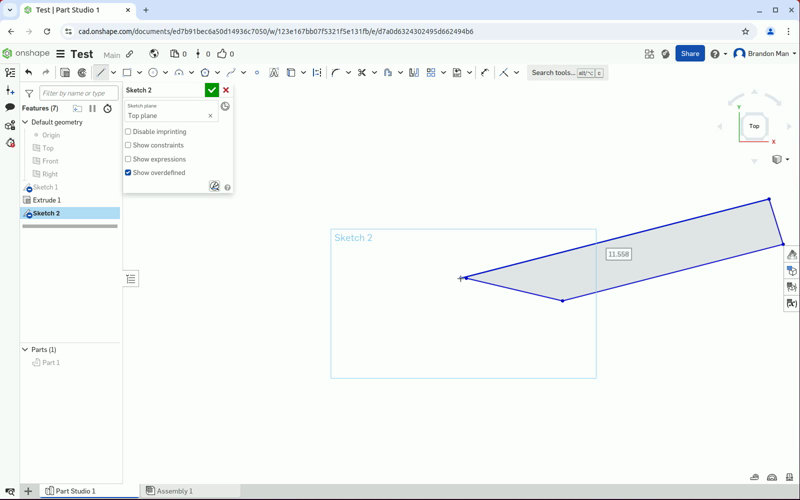
scroll(-6)
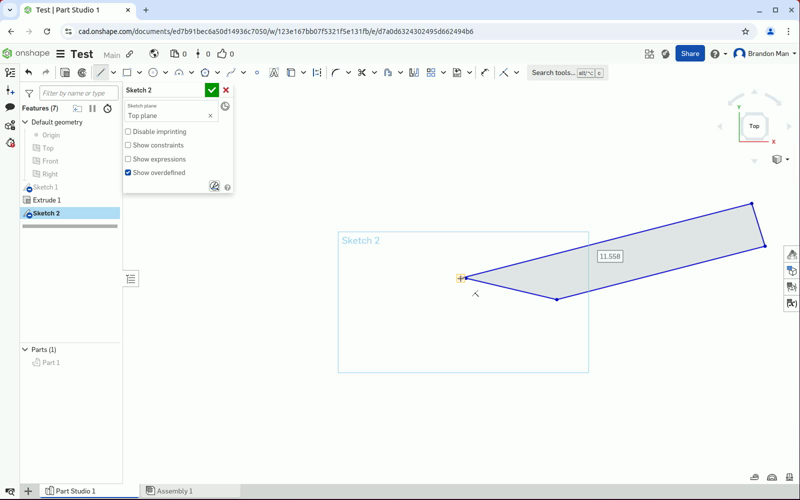
scroll(-6)
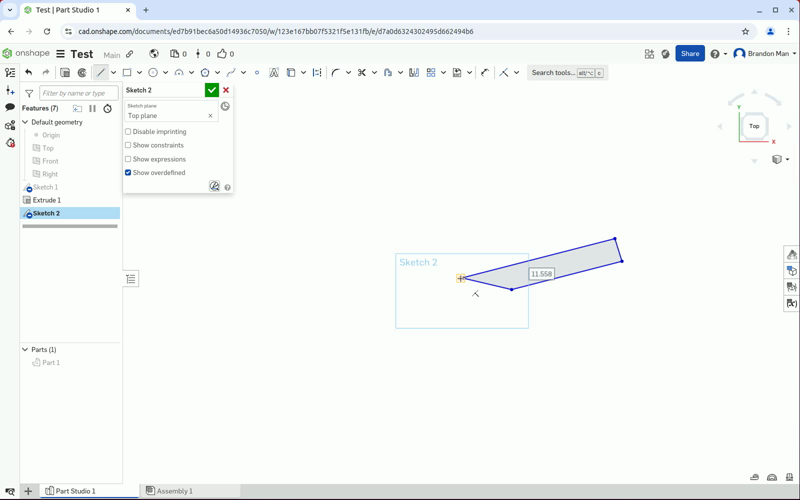
scroll(-6)
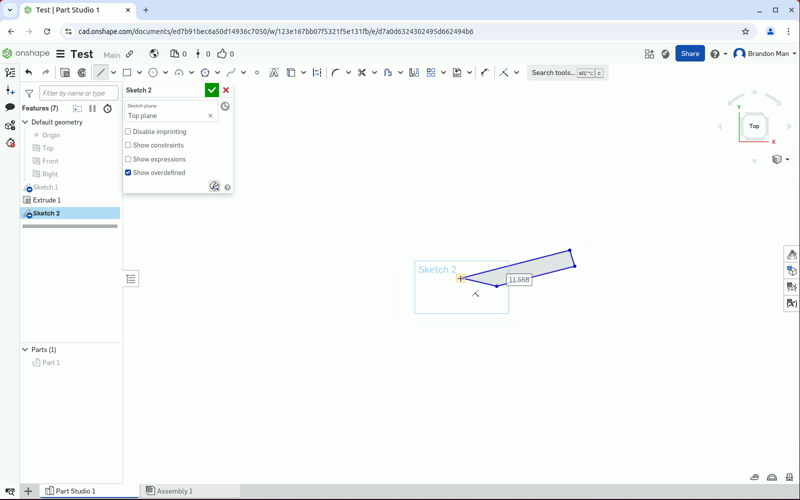
scroll(-6)
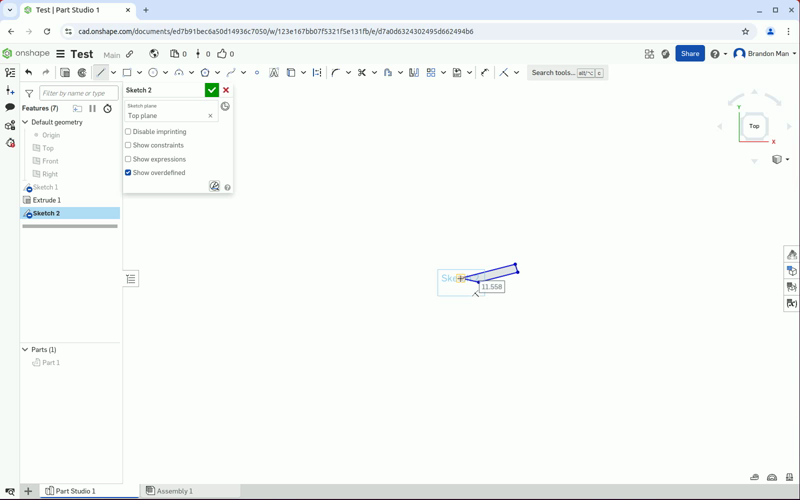
key(esc)
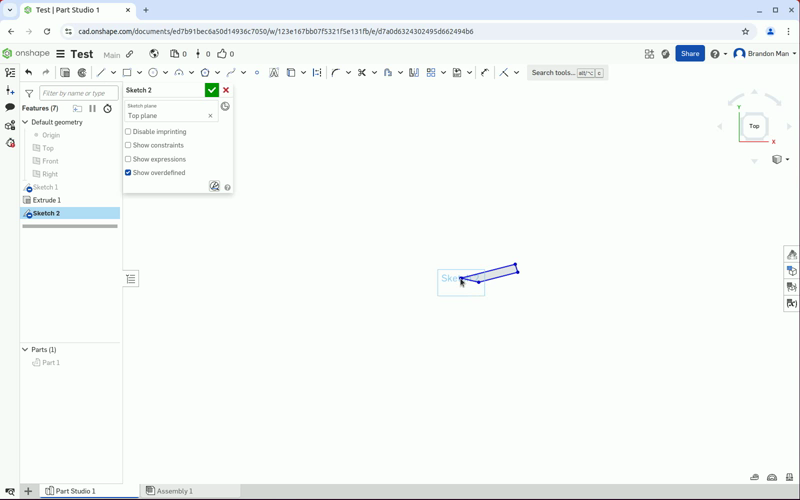
mouse_move(503, 268)
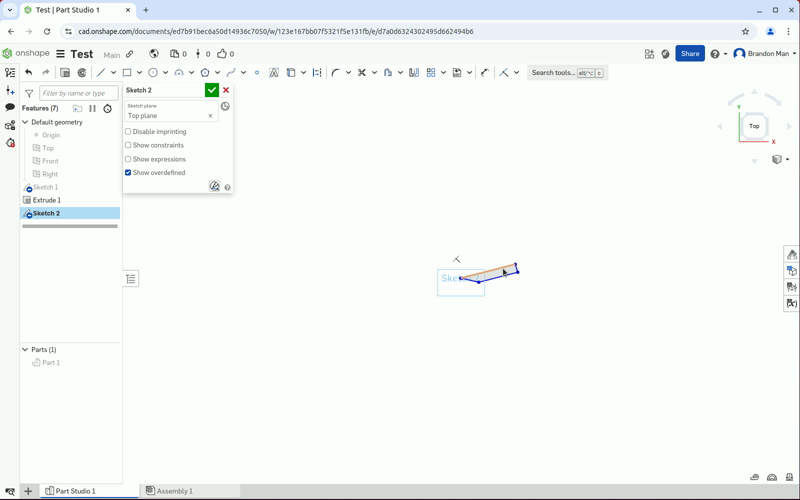
scroll(6)
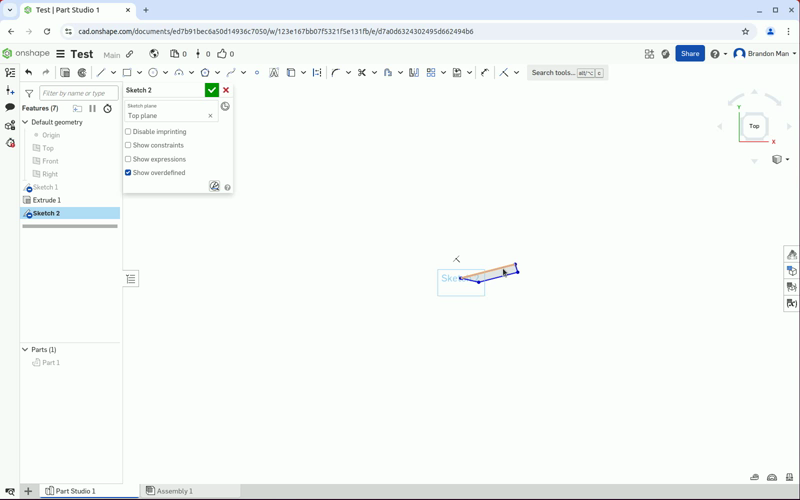
scroll(6)
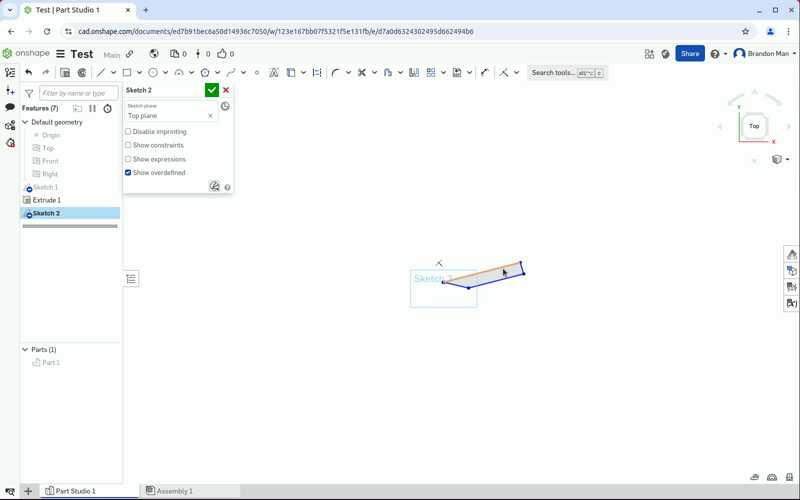
scroll(6)
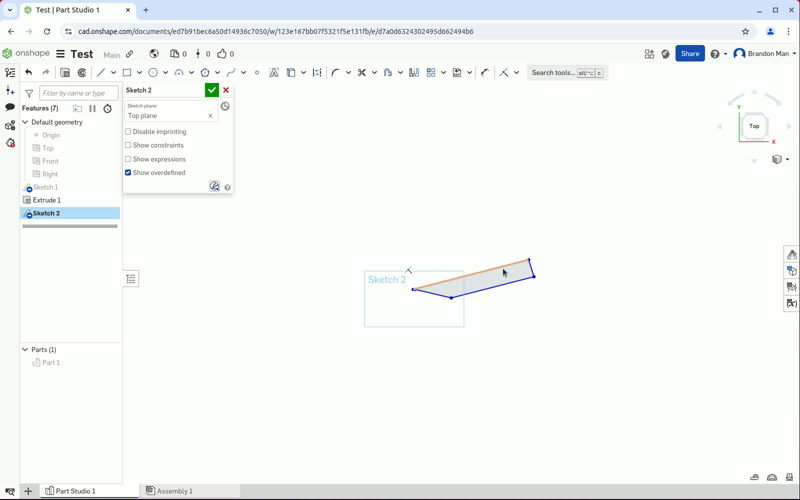
scroll(6)
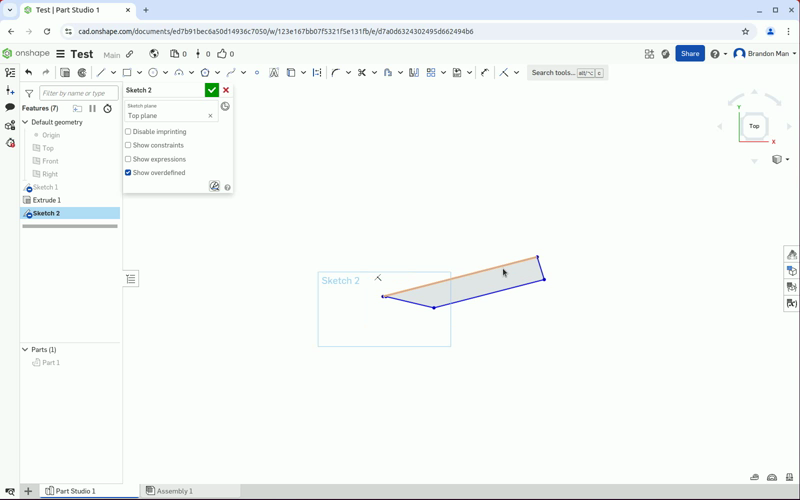
scroll(6)
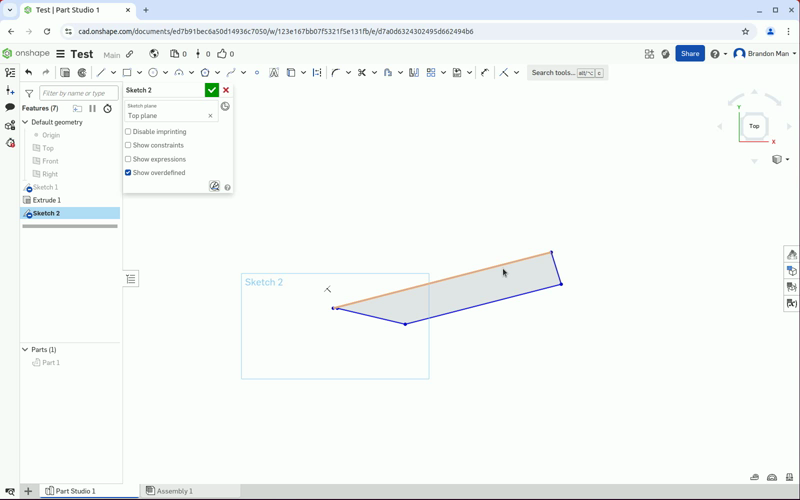
scroll(6)
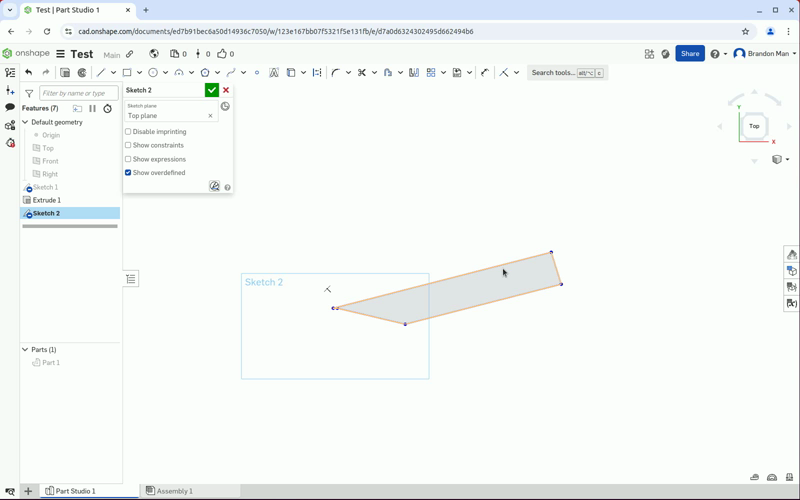
scroll(6)
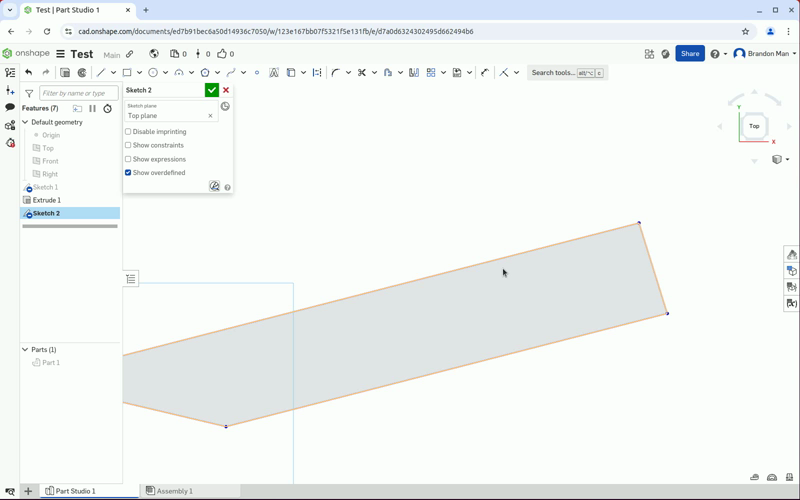
click(503, 268)
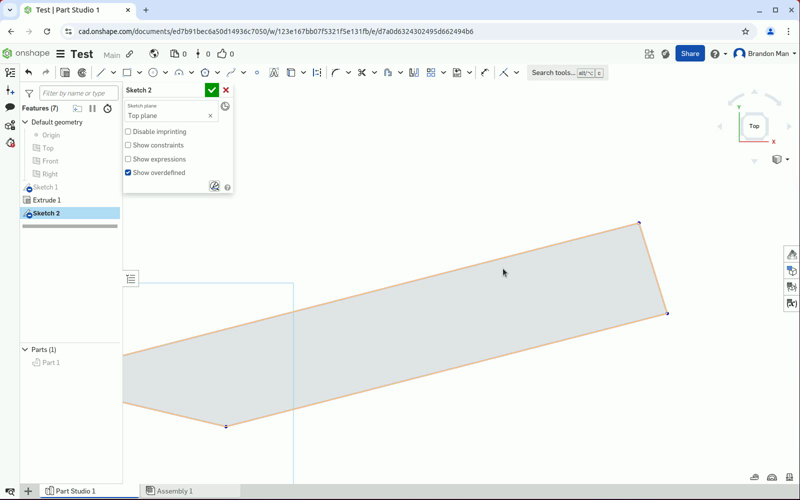
scroll(-6)
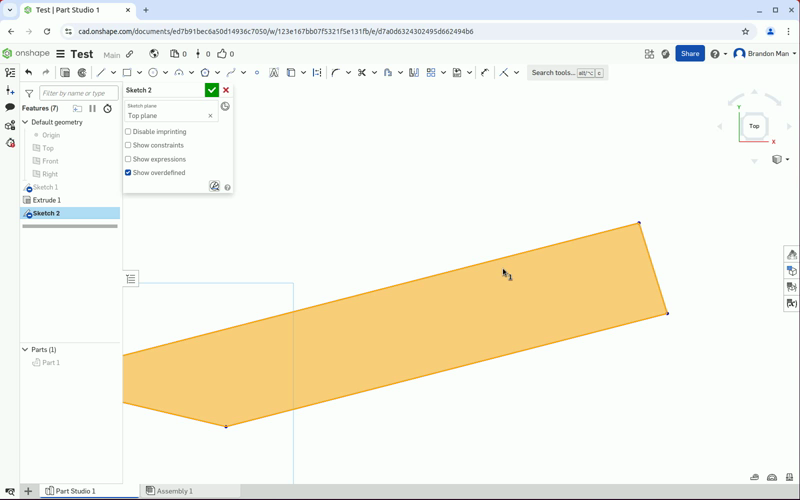
scroll(-6)
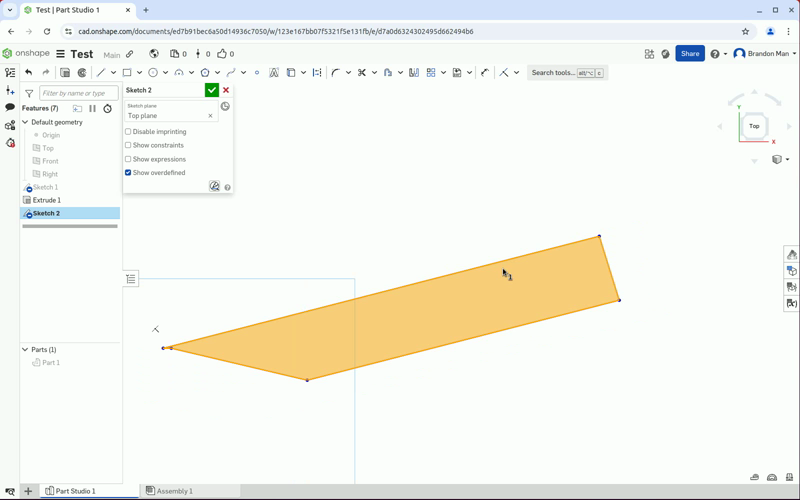
scroll(-6)
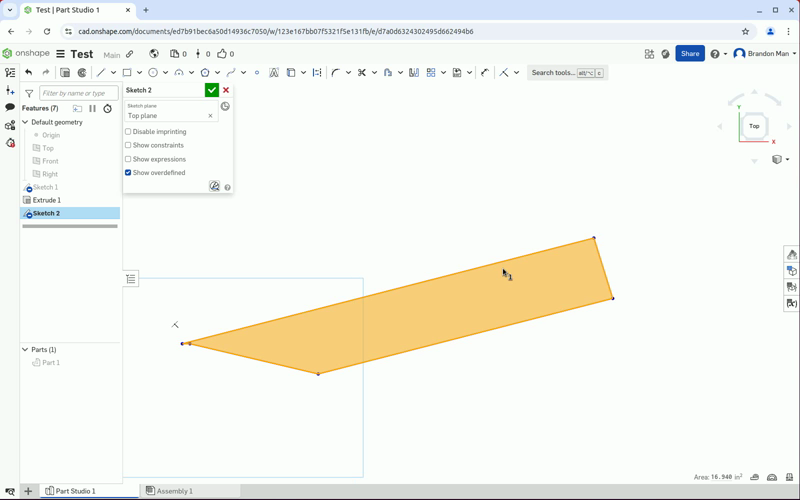
scroll(-6)
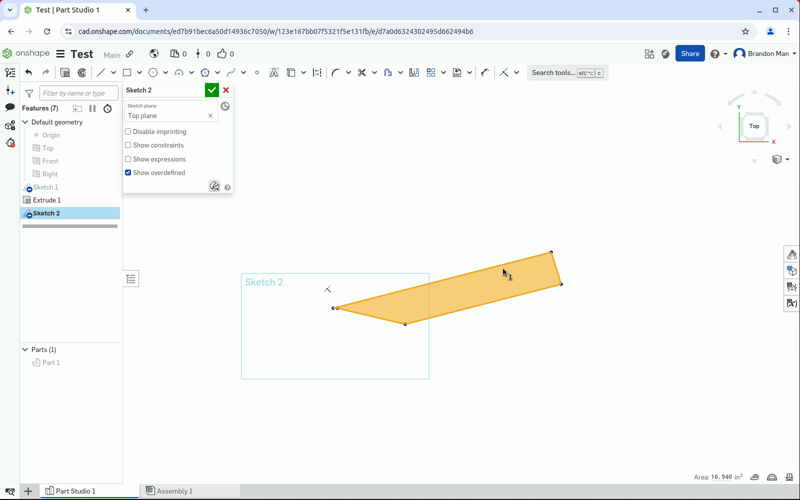
scroll(-6)
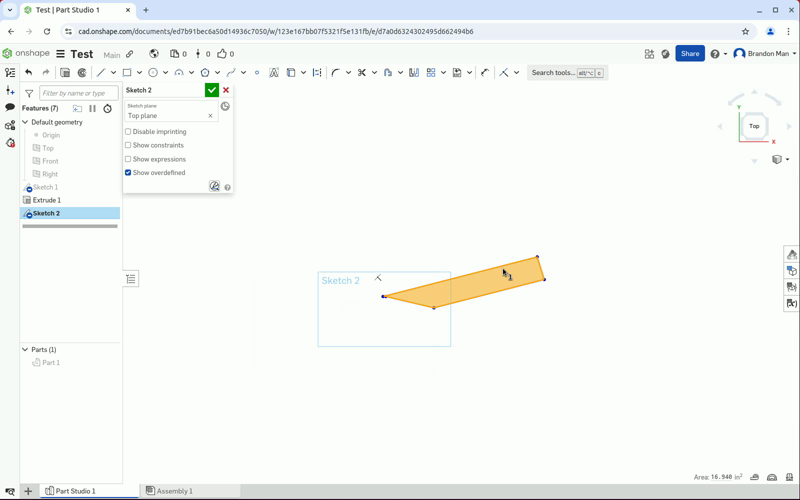
scroll(-6)
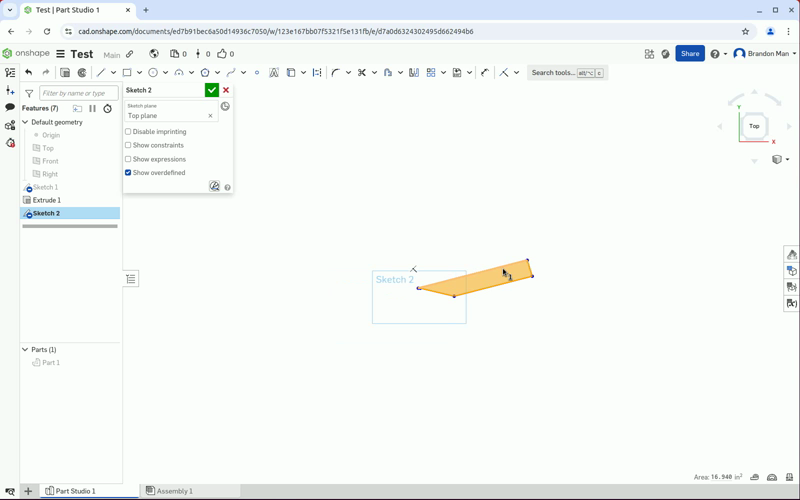
scroll(-6)
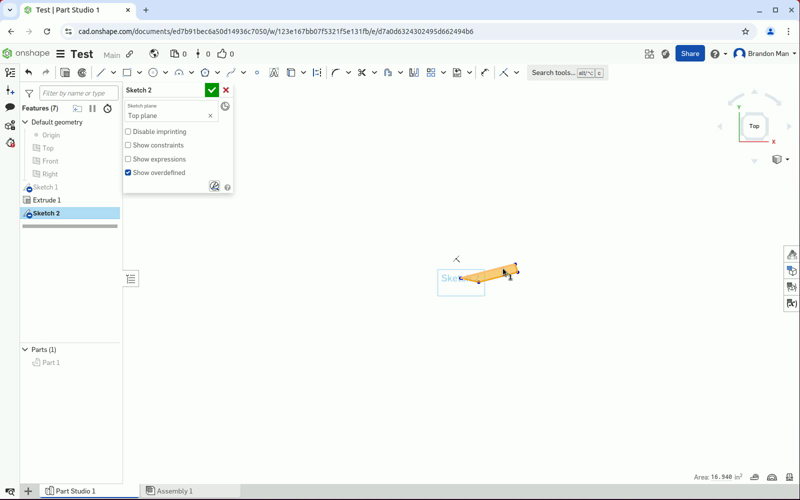
mouse_move(73, 352)
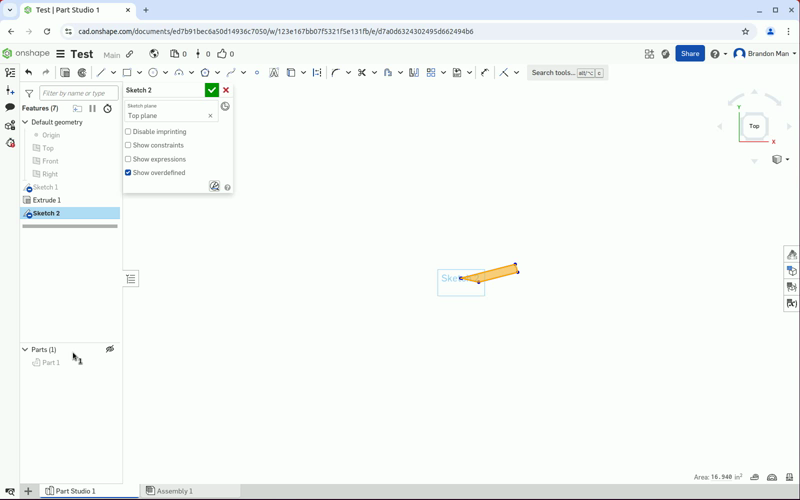
key(shift+y)
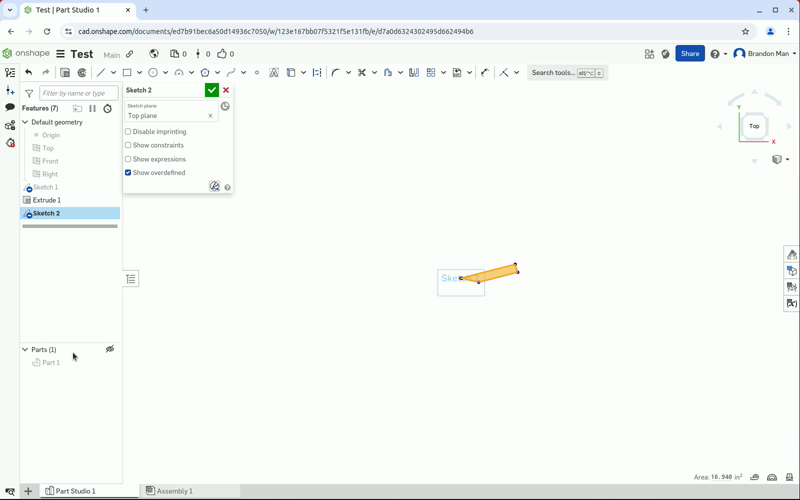
key(shift+e)
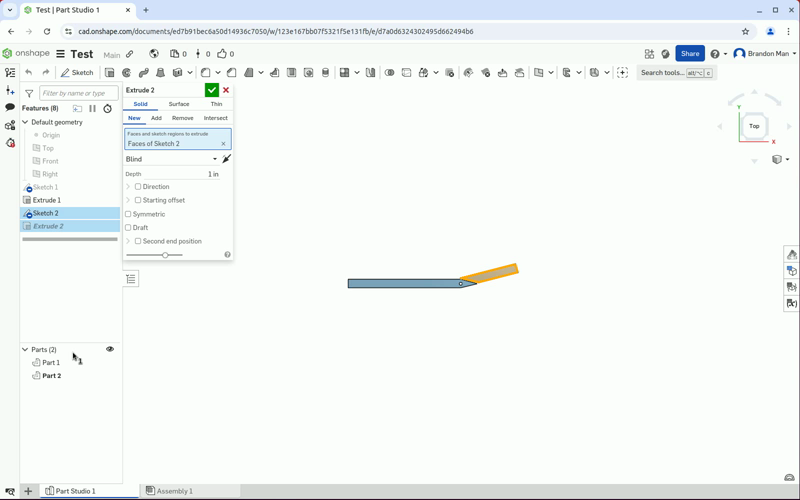
mouse_move(143, 106)
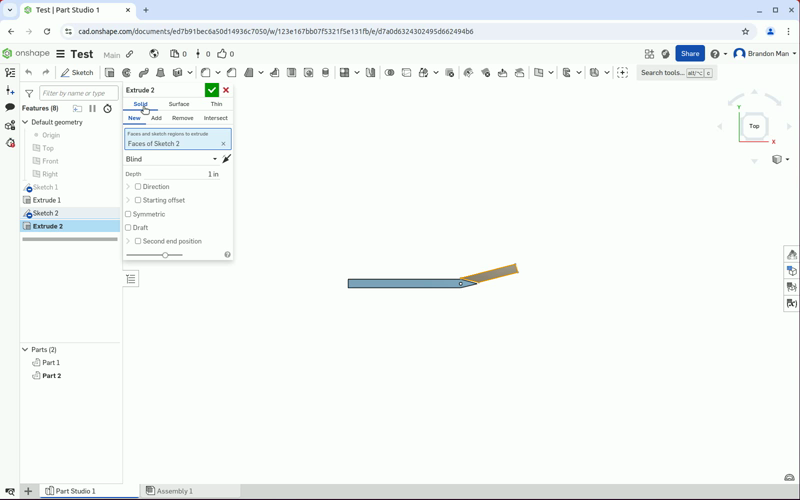
click(143, 106)
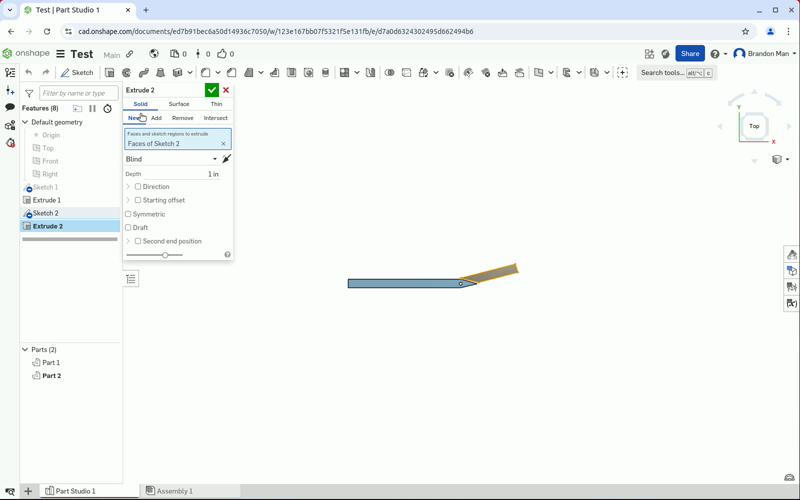
mouse_move(137, 120)
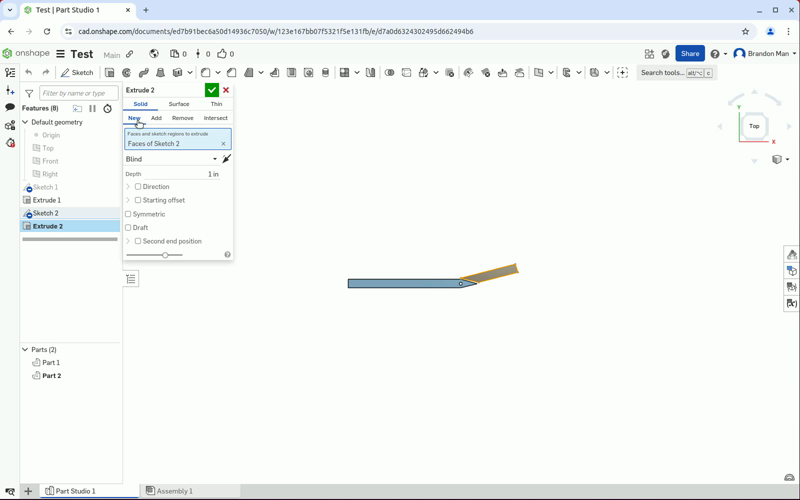
click(137, 120)
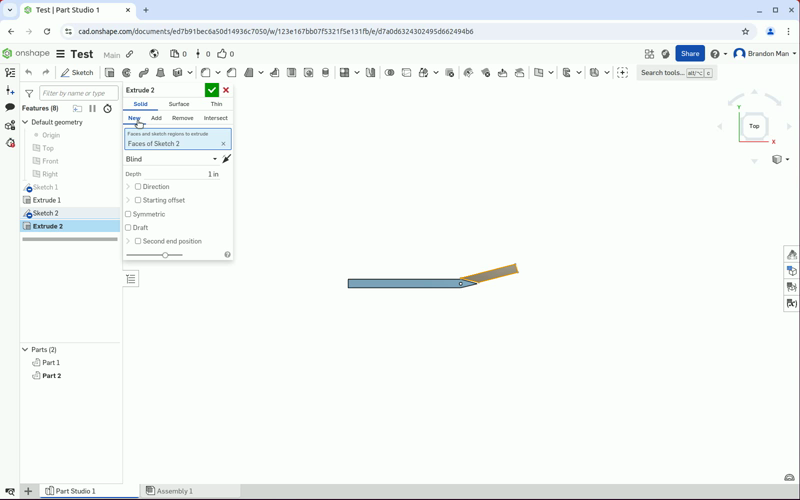
key(tab, 4)
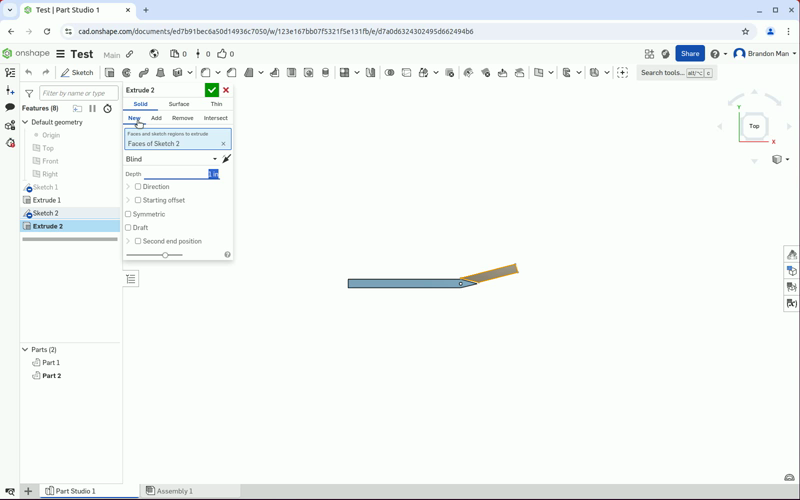
text(0.481)
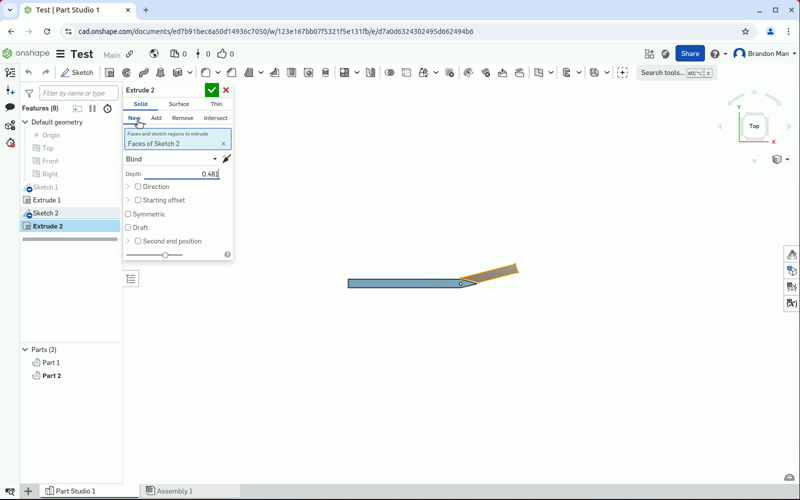
key(enter)
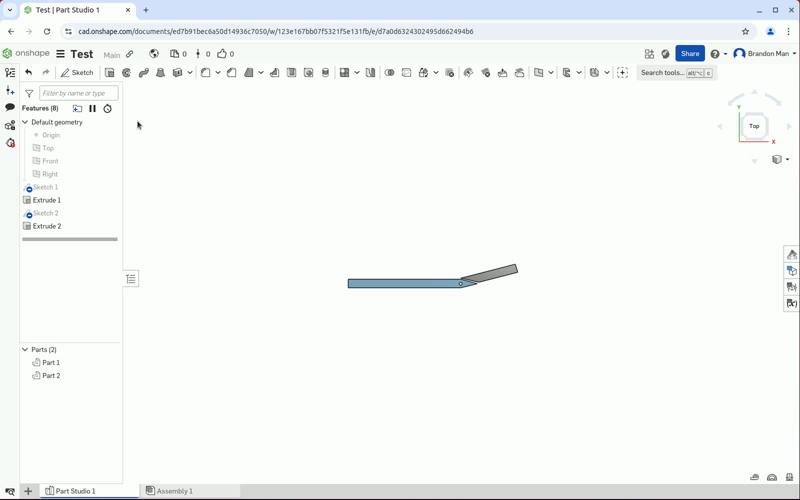
key(shift+h)
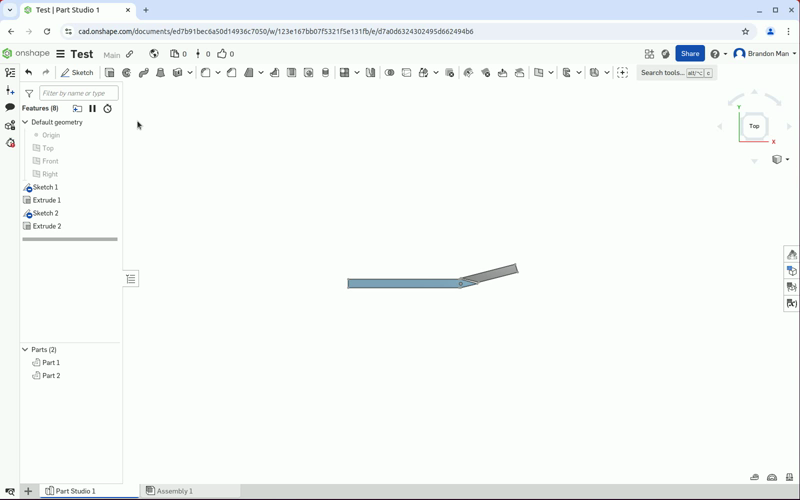
key(shift+h)
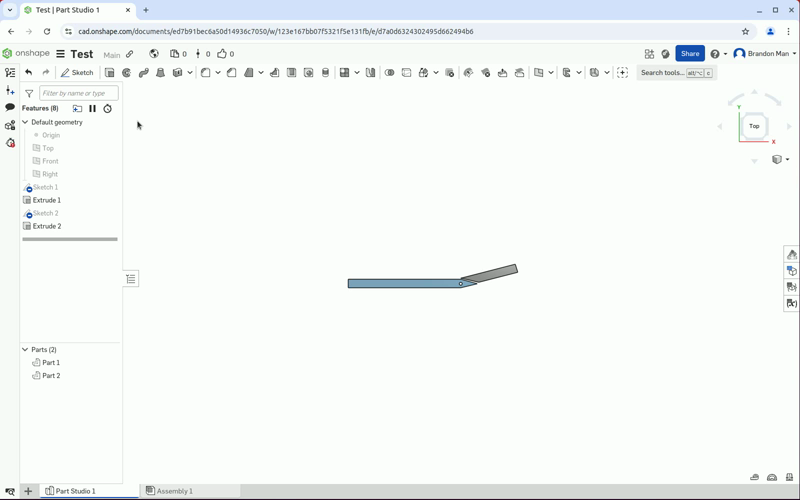
mouse_move(73, 189)
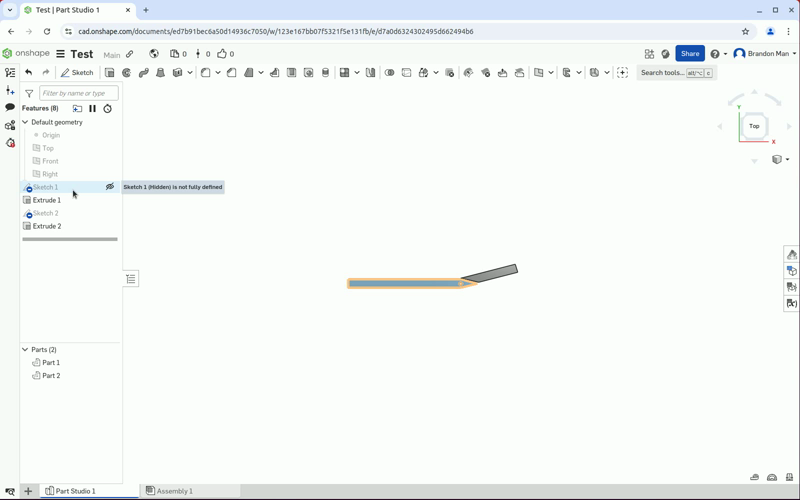
click(73, 189)
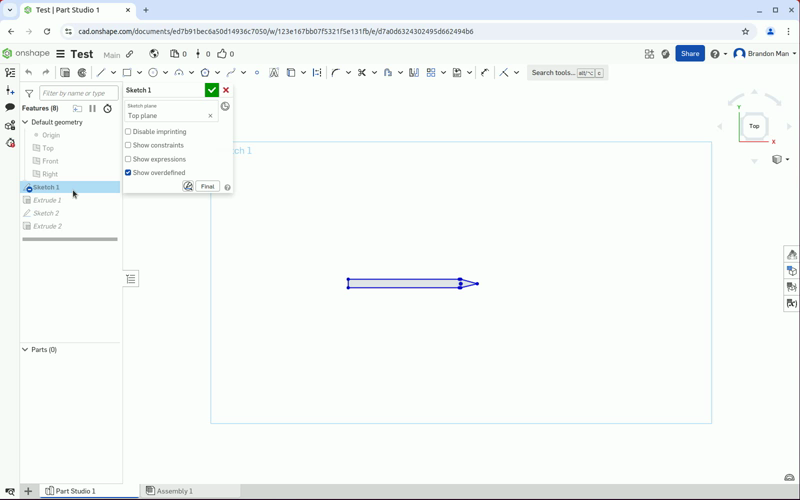
mouse_move(229, 92)
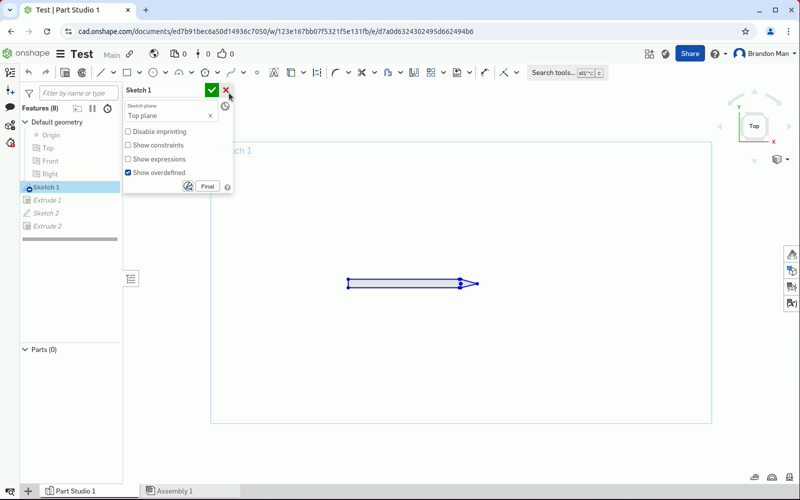
click(229, 92)
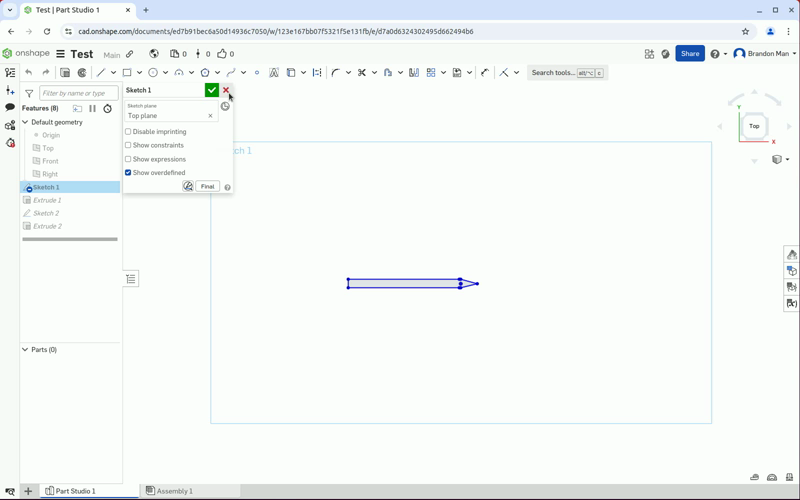
key(shift+s)
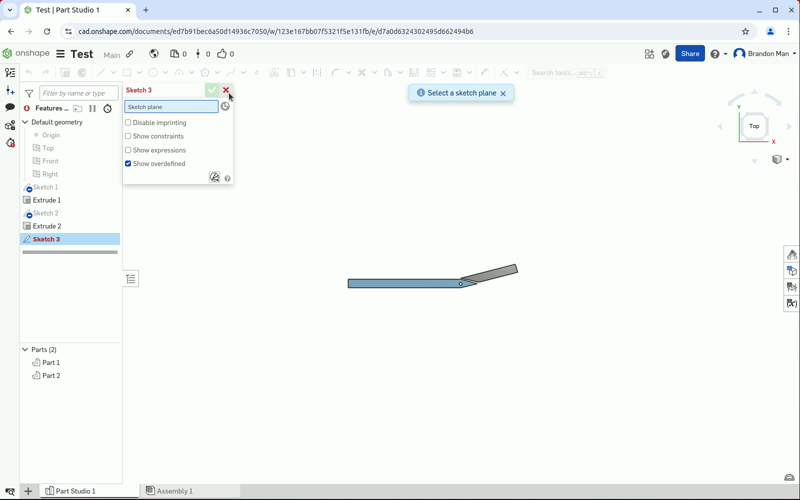
mouse_move(73, 150)
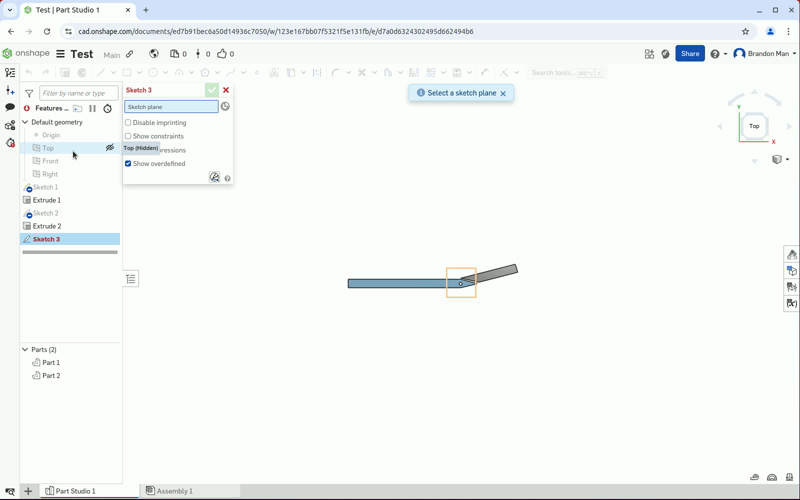
click(73, 150)
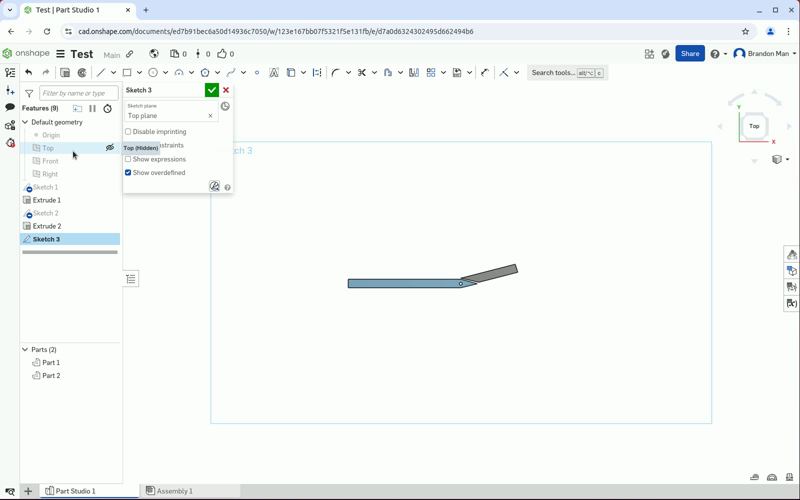
mouse_move(73, 352)
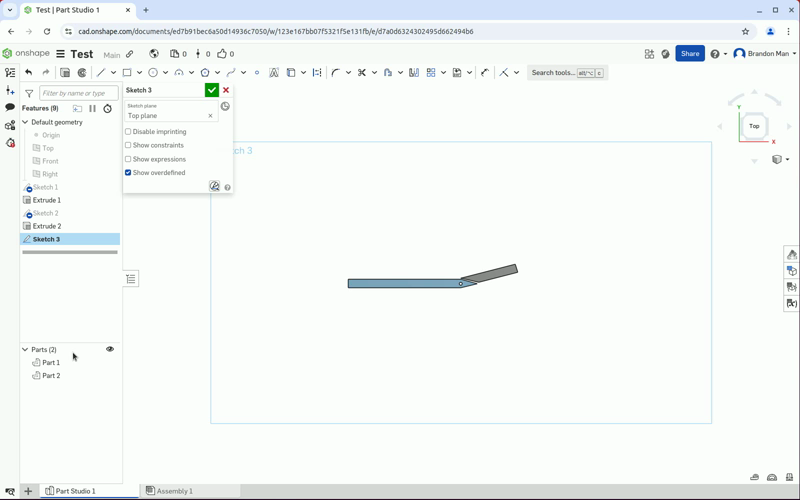
key(y)
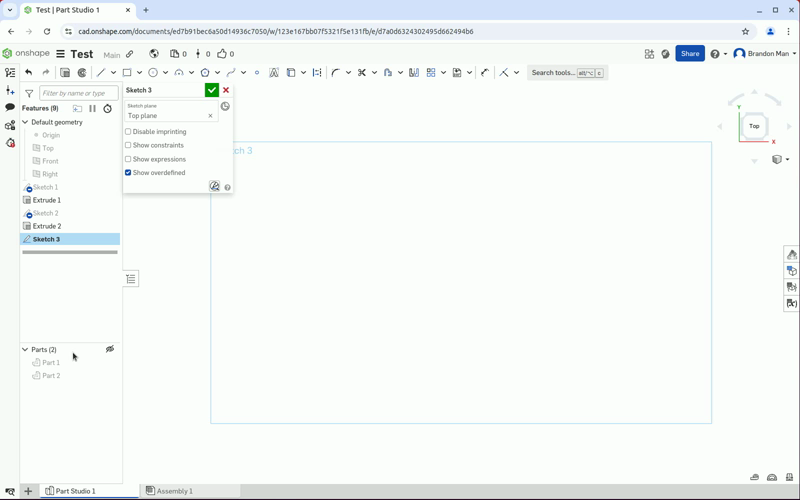
key(l)
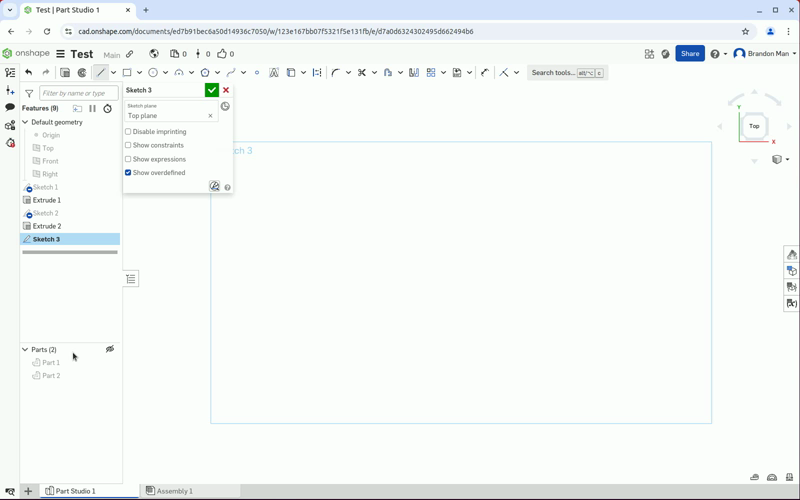
key_down(shift)
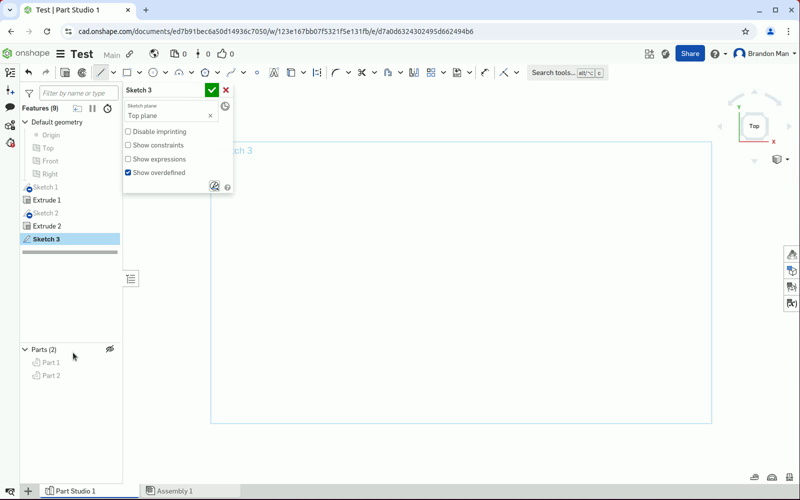
mouse_move(460, 287)
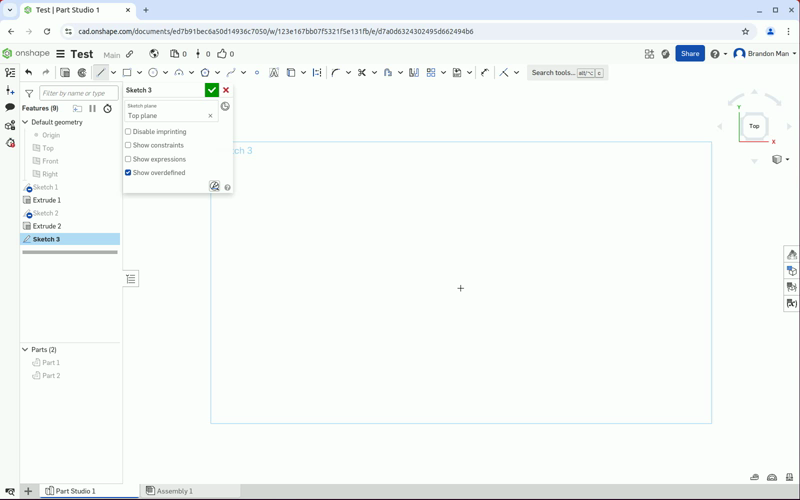
click(460, 287)
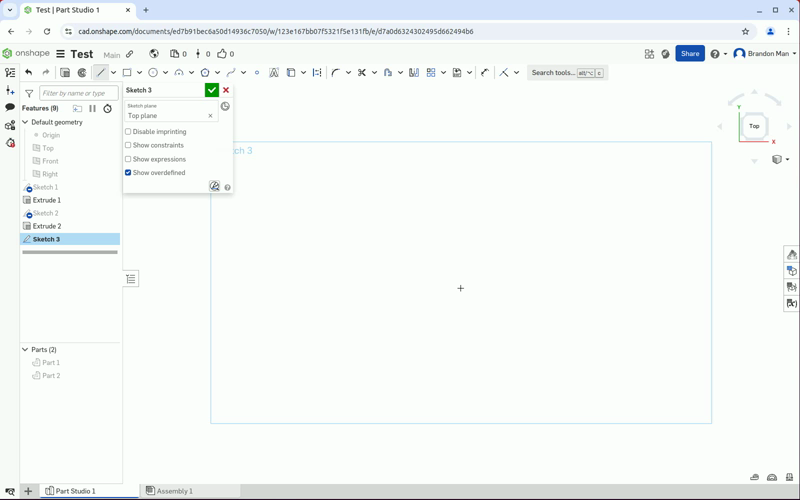
key_up(shift)
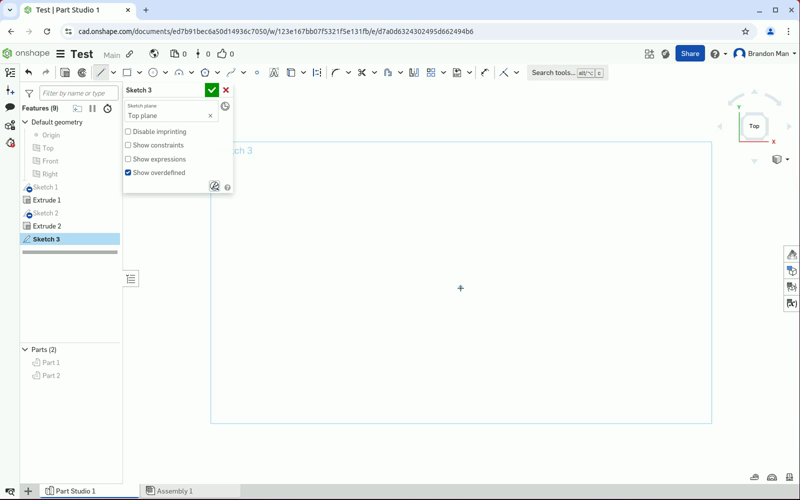
key_down(shift)
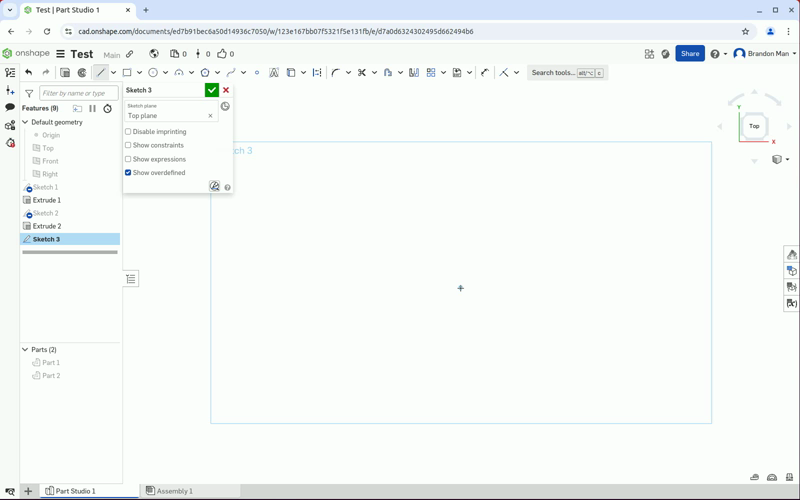
mouse_move(490, 287)
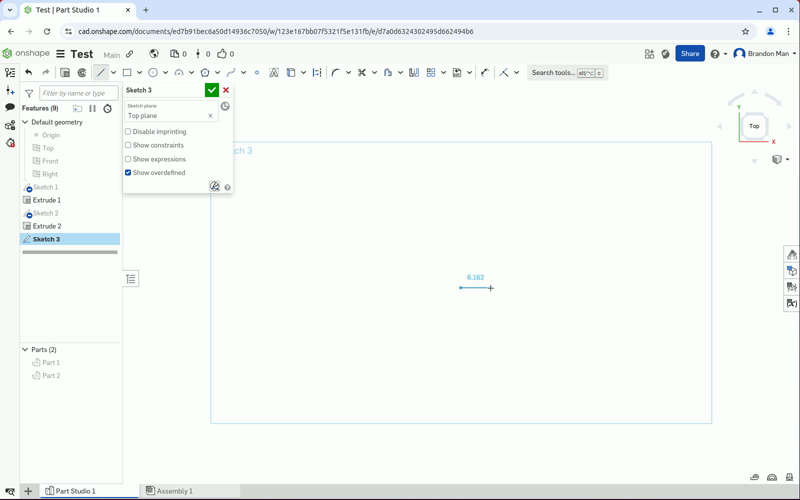
mouse_move(515, 301)
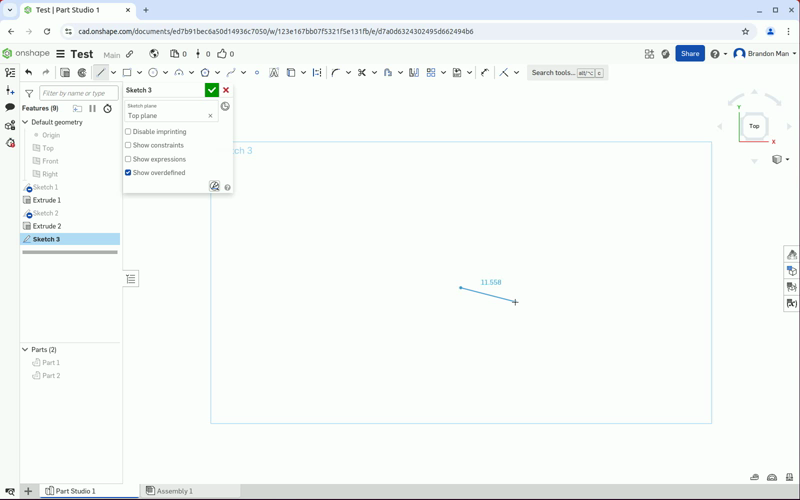
click(515, 301)
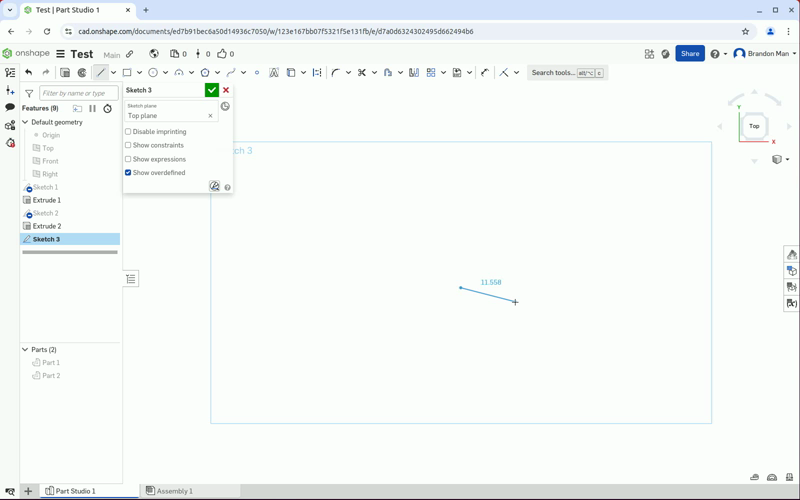
key_up(shift)
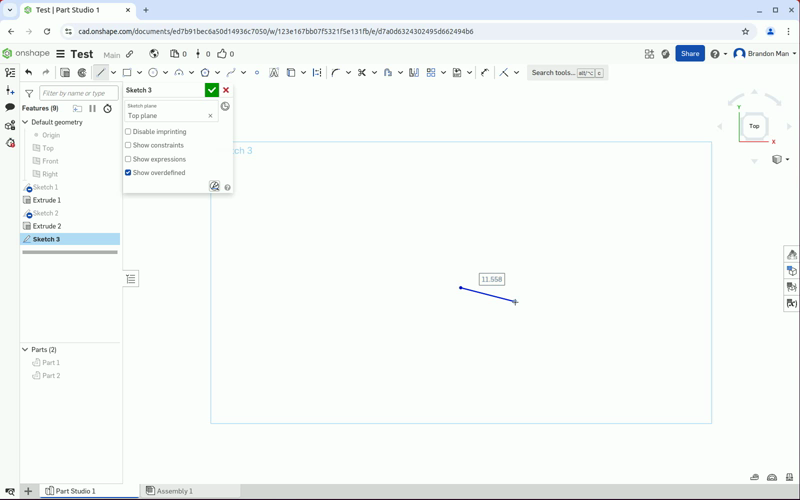
key_down(shift)
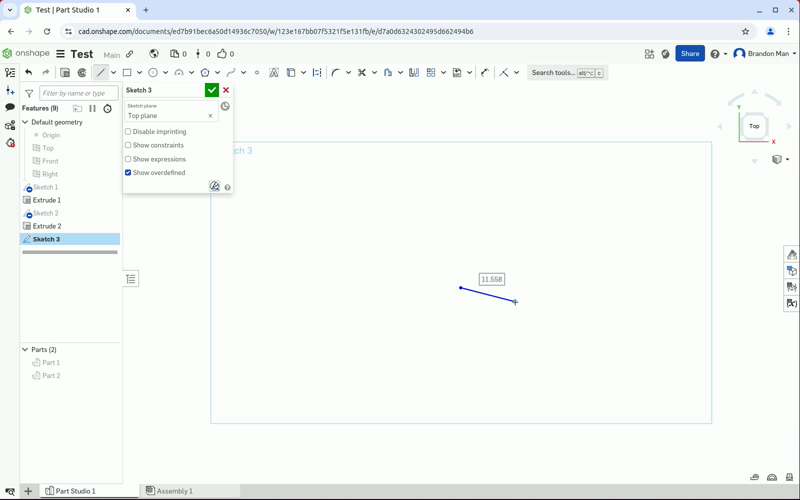
mouse_move(545, 301)
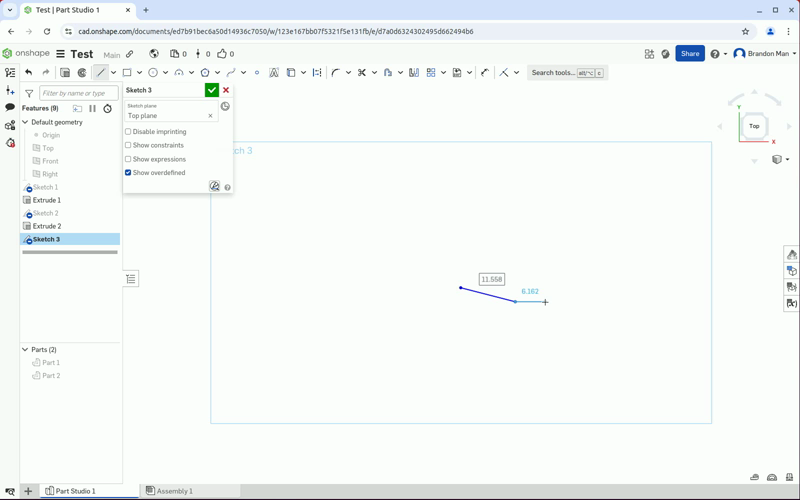
mouse_move(517, 293)
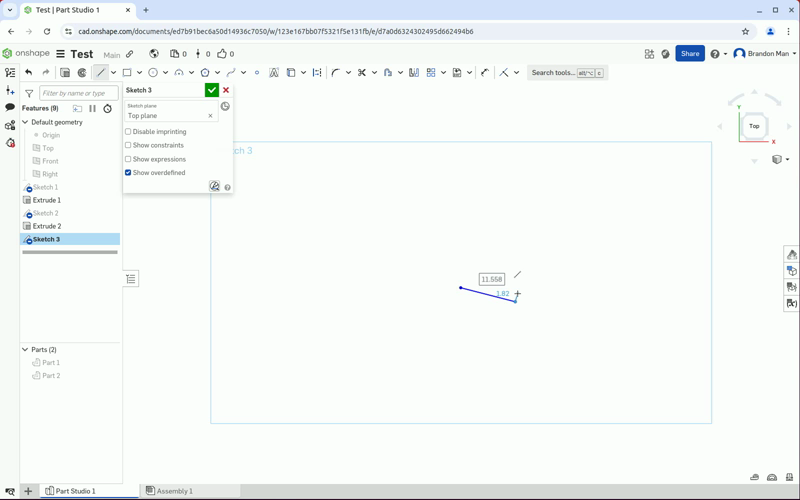
click(517, 293)
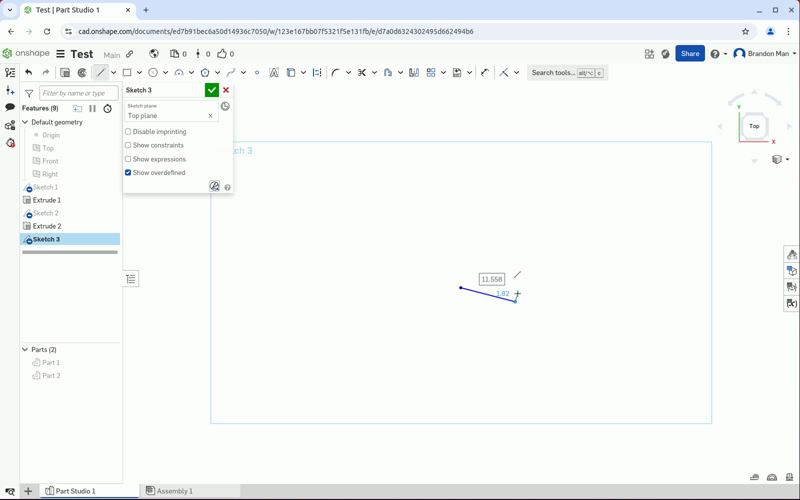
key_up(shift)
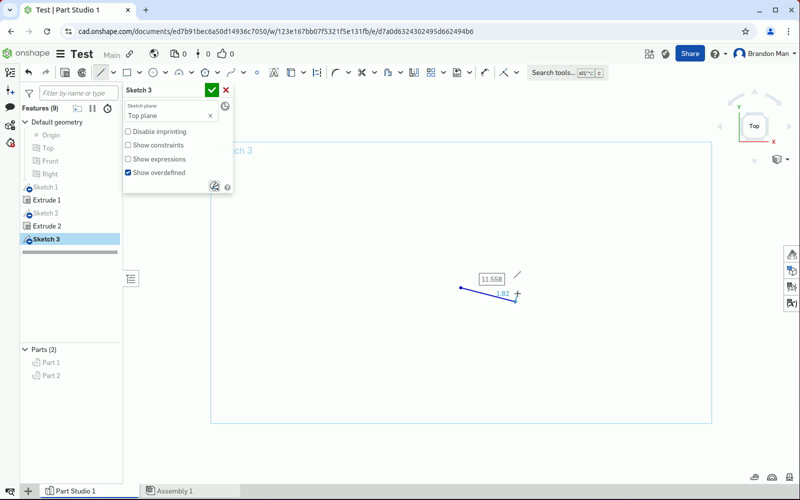
key_down(shift)
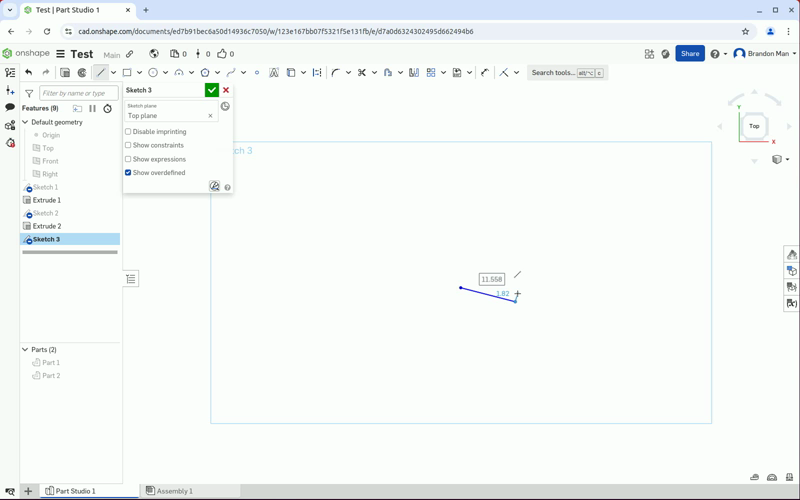
mouse_move(547, 293)
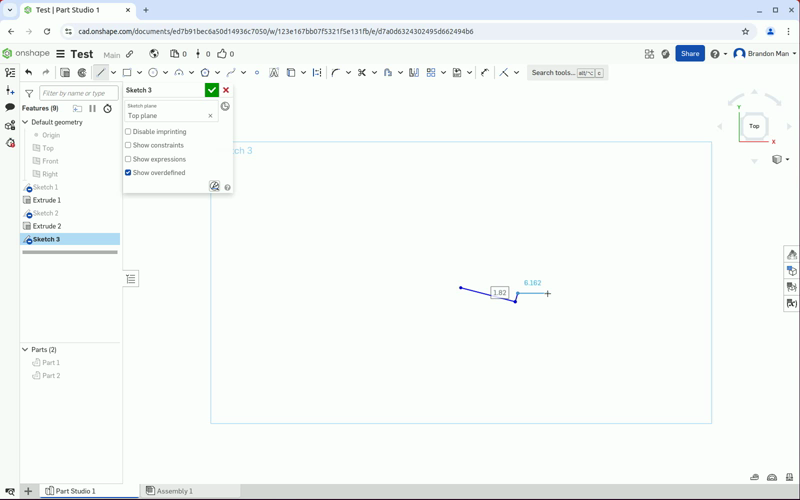
mouse_move(478, 283)
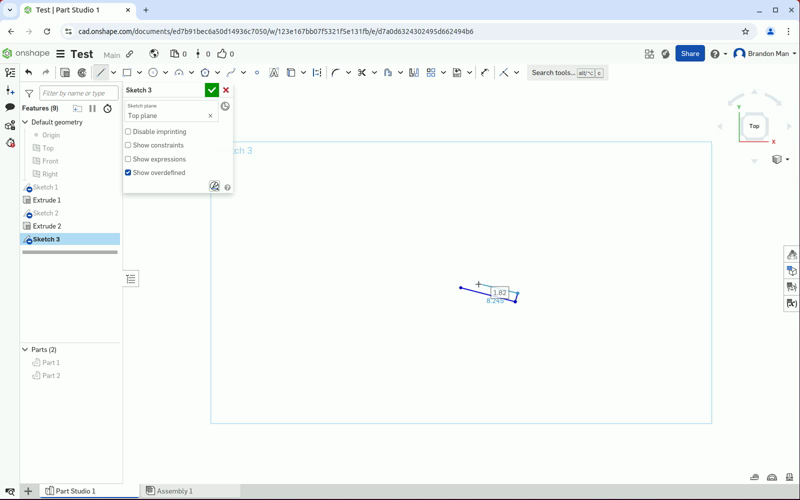
click(478, 283)
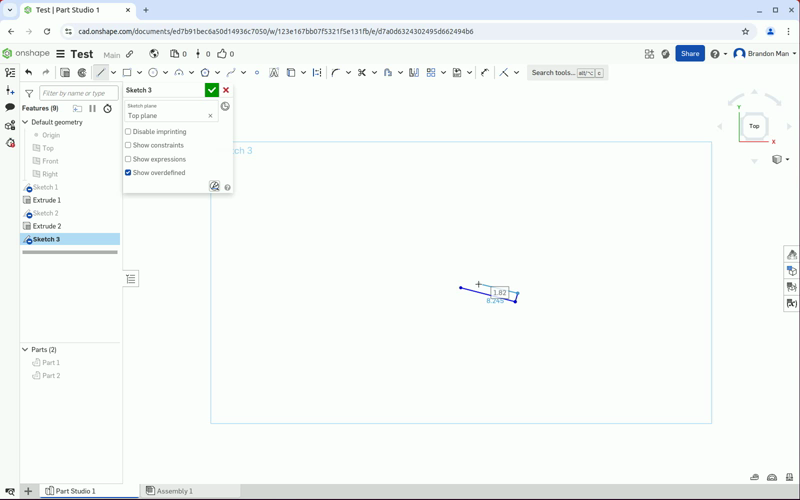
key_up(shift)
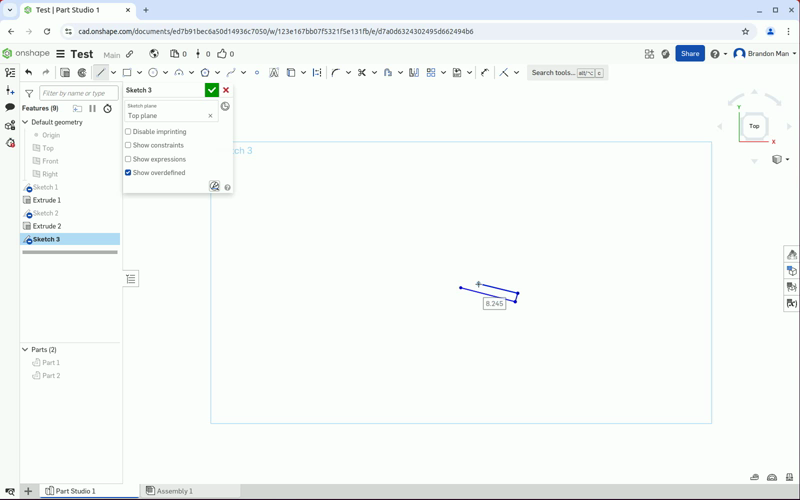
key_down(shift)
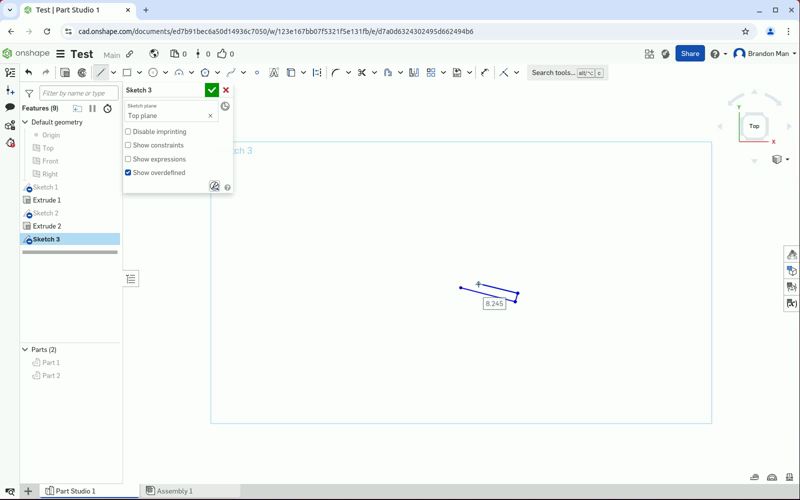
mouse_move(508, 283)
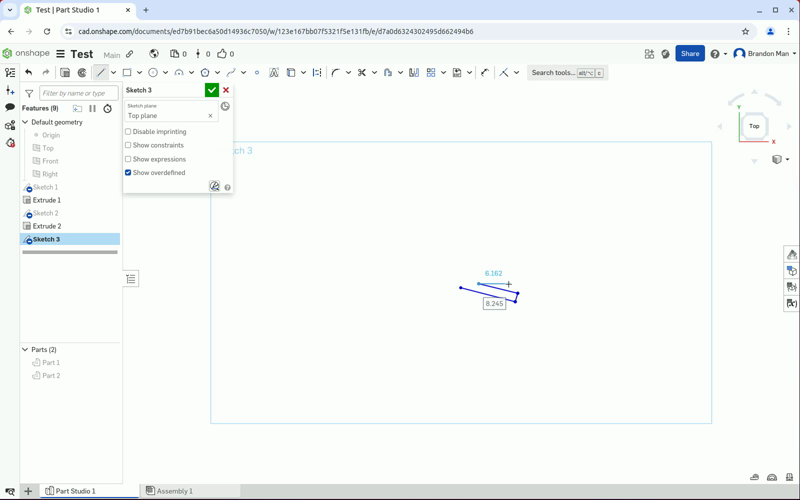
mouse_move(461, 287)
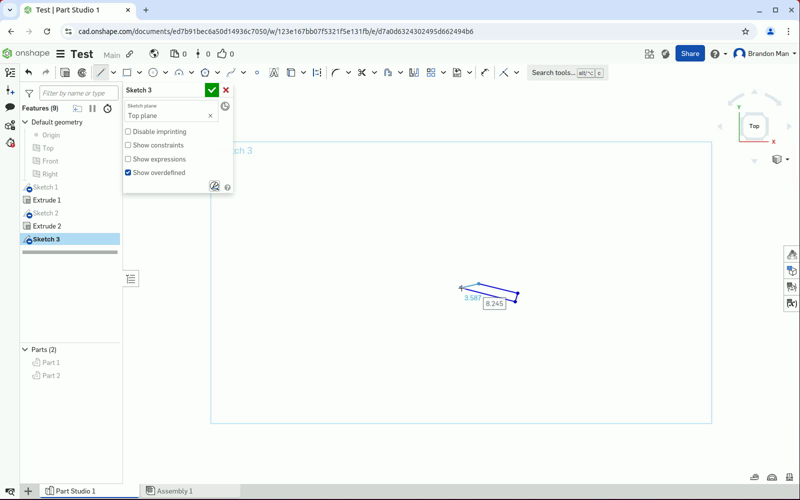
scroll(6)
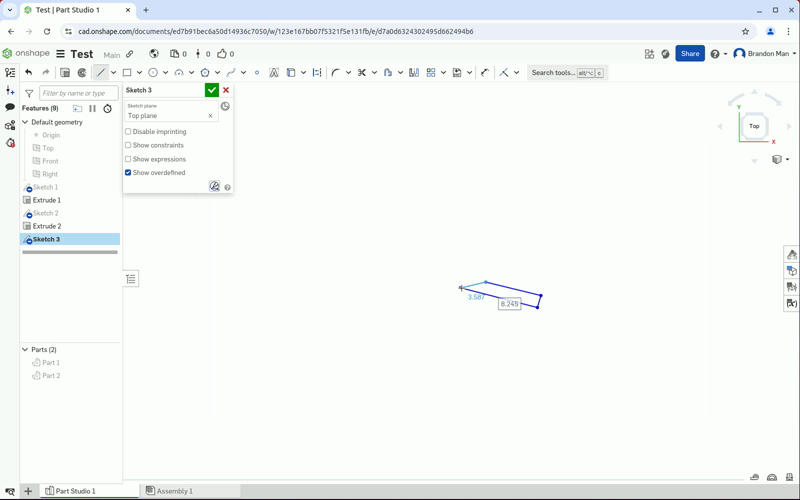
scroll(6)
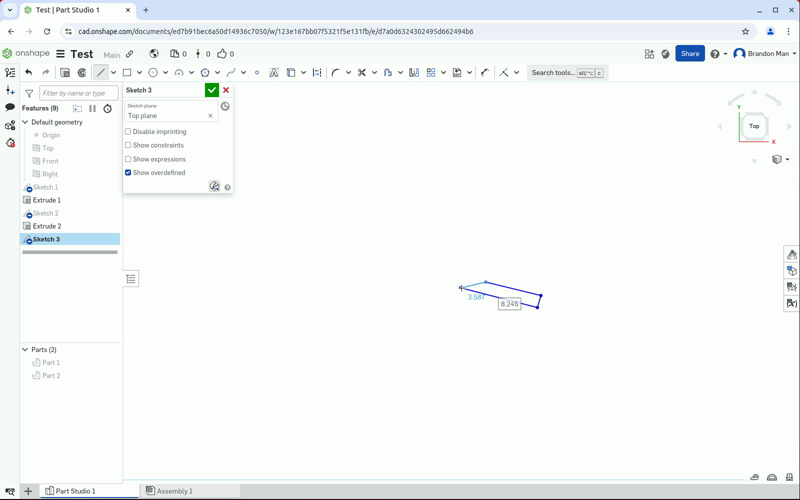
scroll(6)
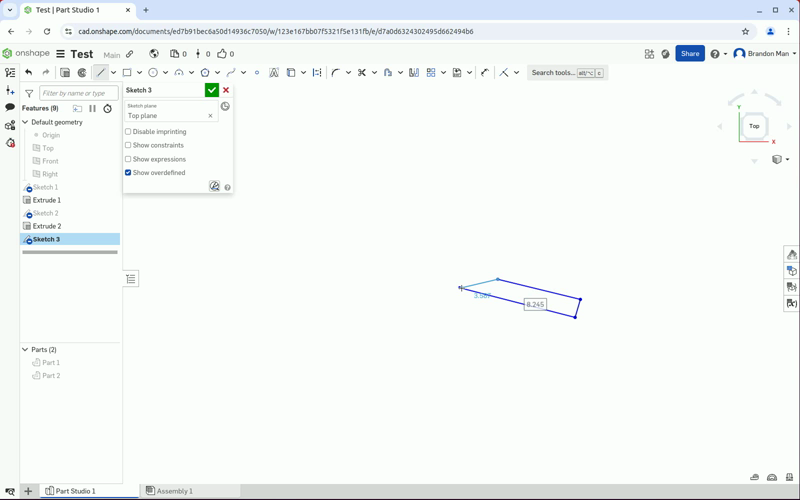
scroll(6)
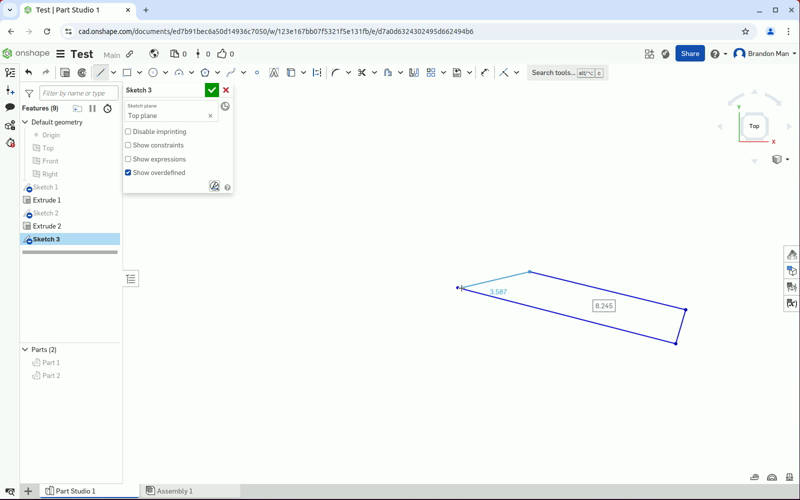
scroll(6)
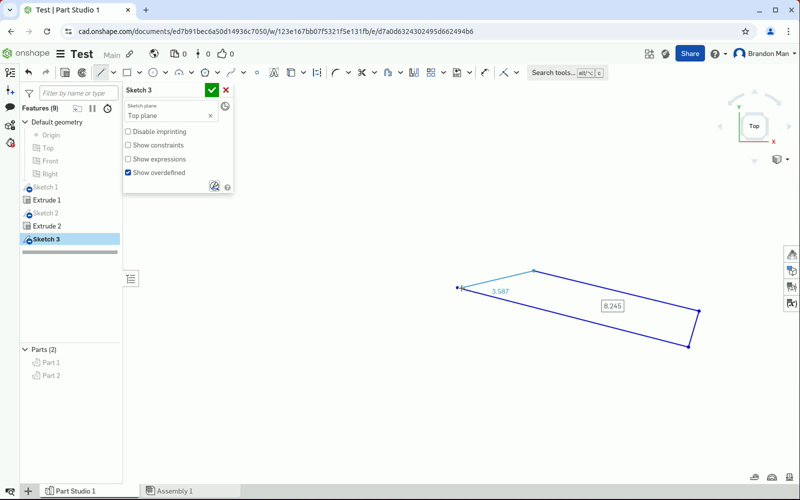
scroll(6)
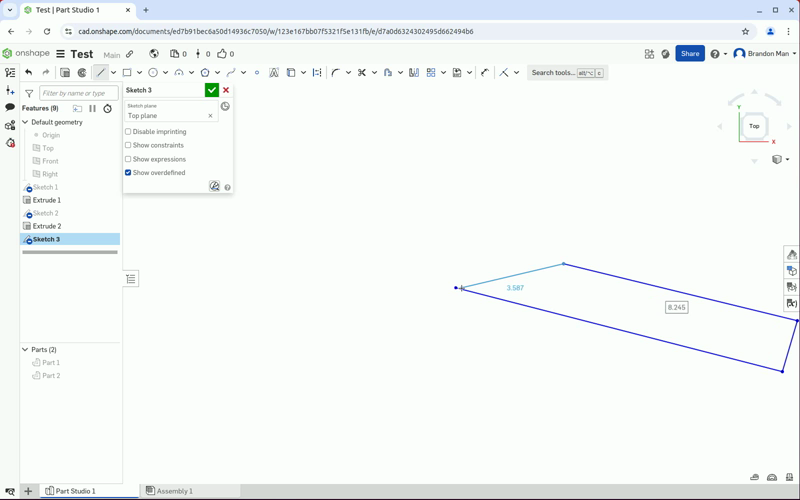
scroll(6)
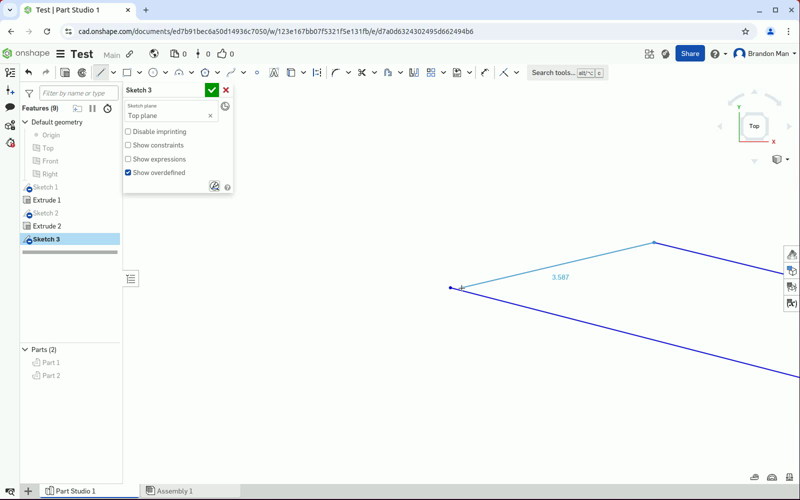
click(461, 287)
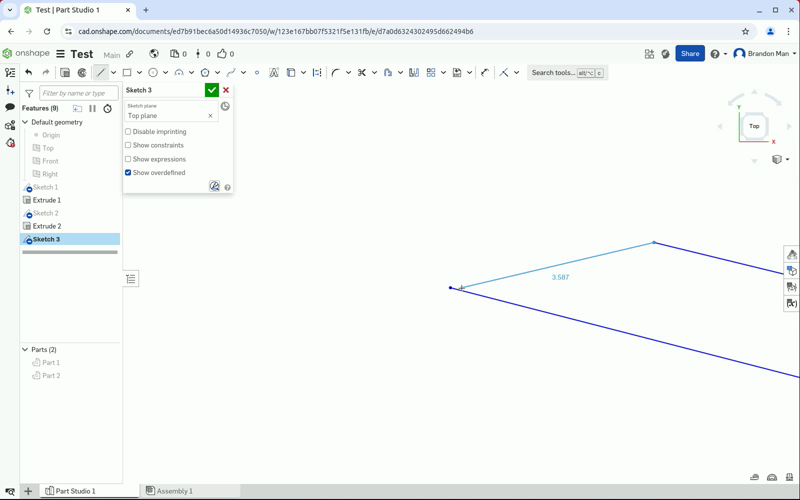
scroll(-6)
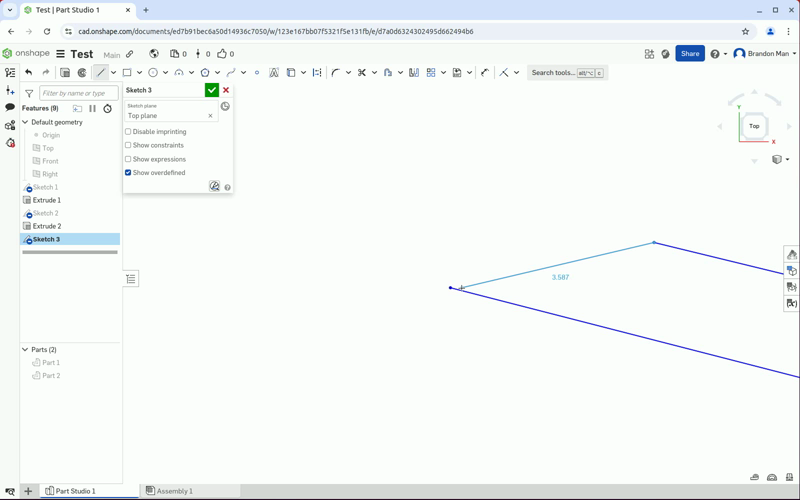
scroll(-6)
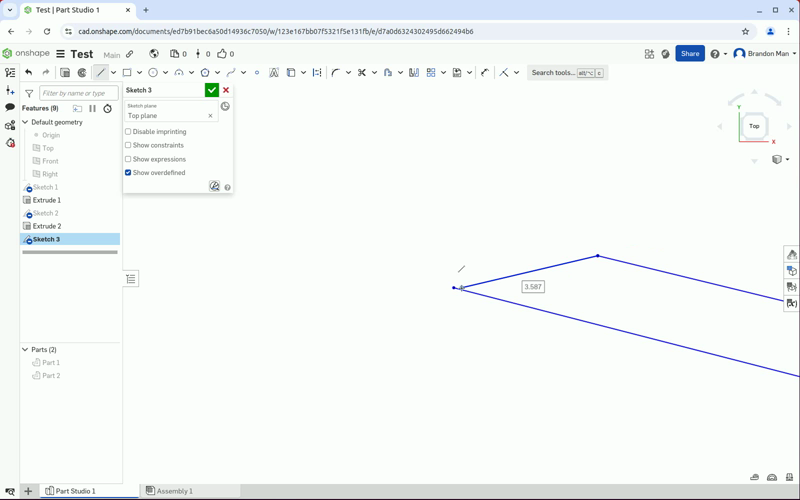
scroll(-6)
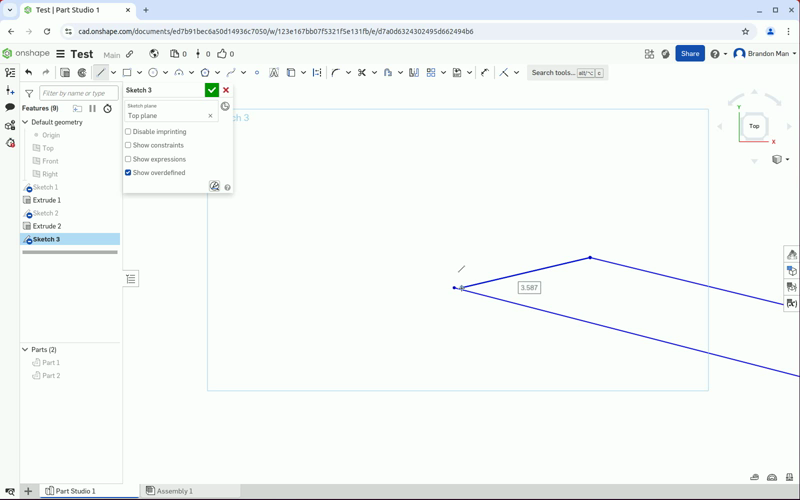
scroll(-6)
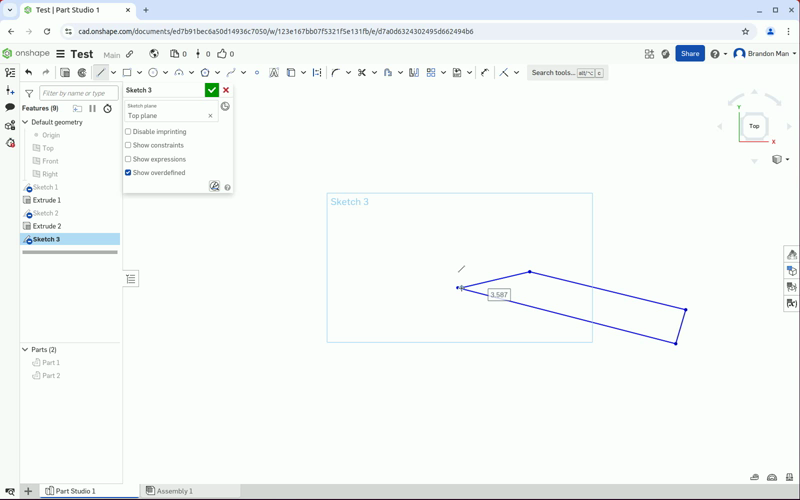
scroll(-6)
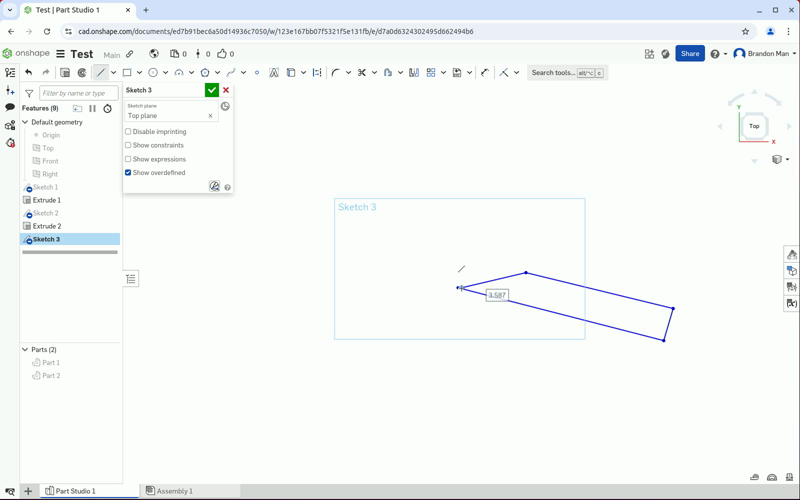
scroll(-6)
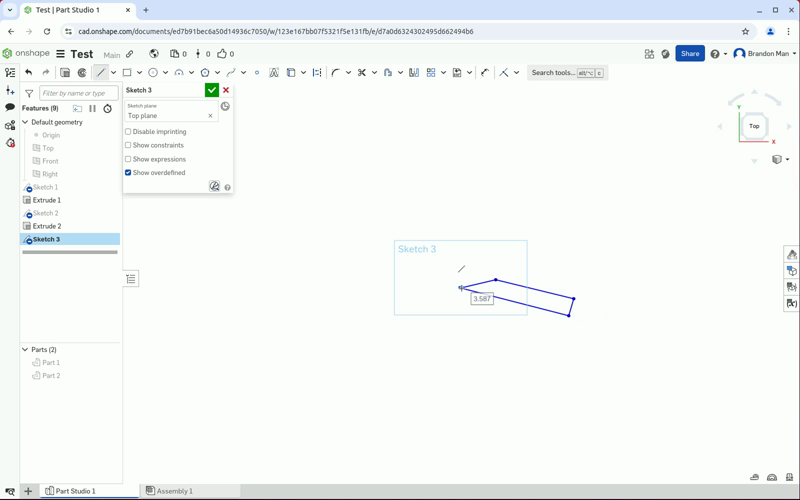
scroll(-6)
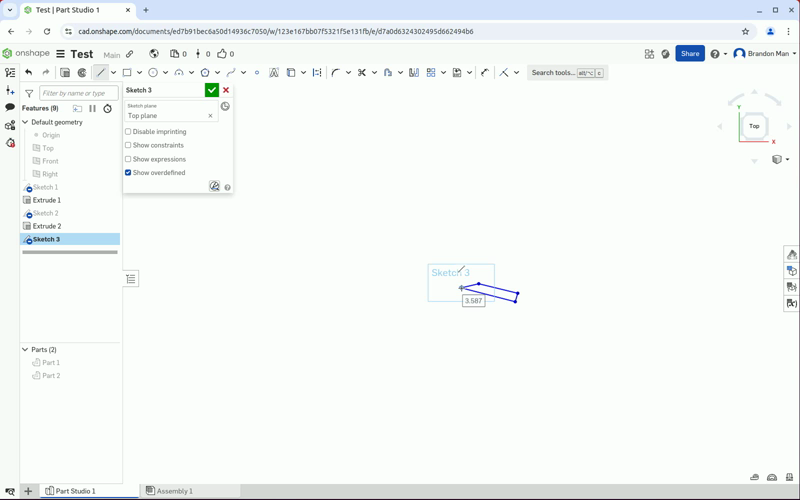
key_up(shift)
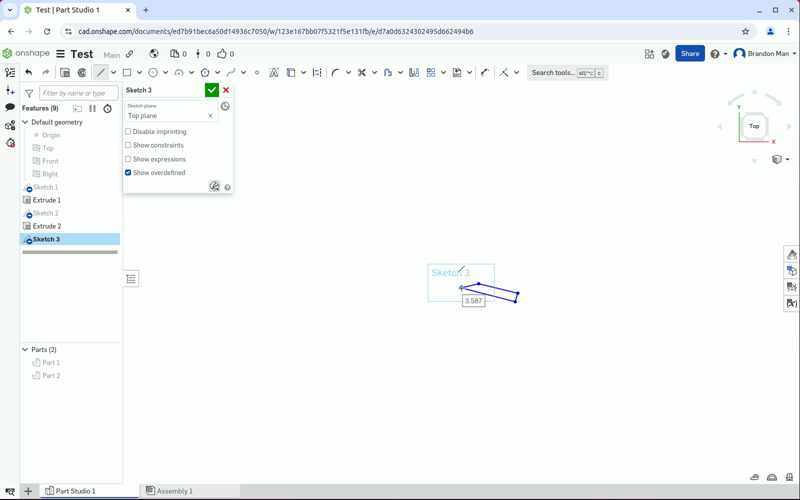
mouse_move(492, 287)
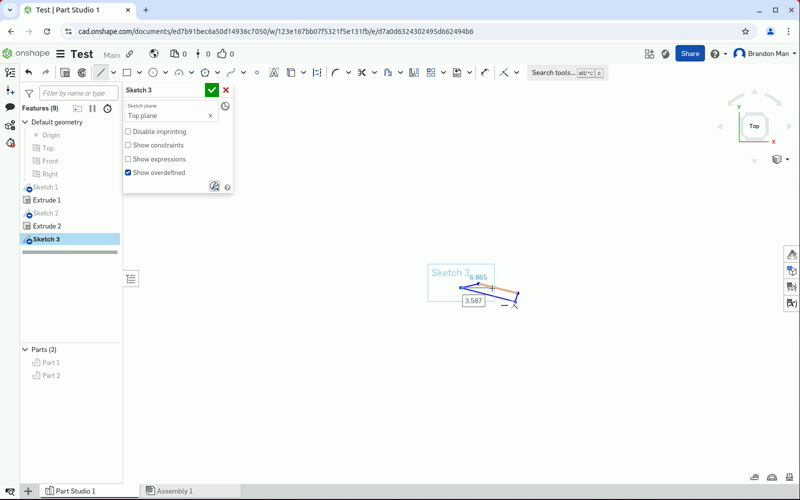
key_down(shift)
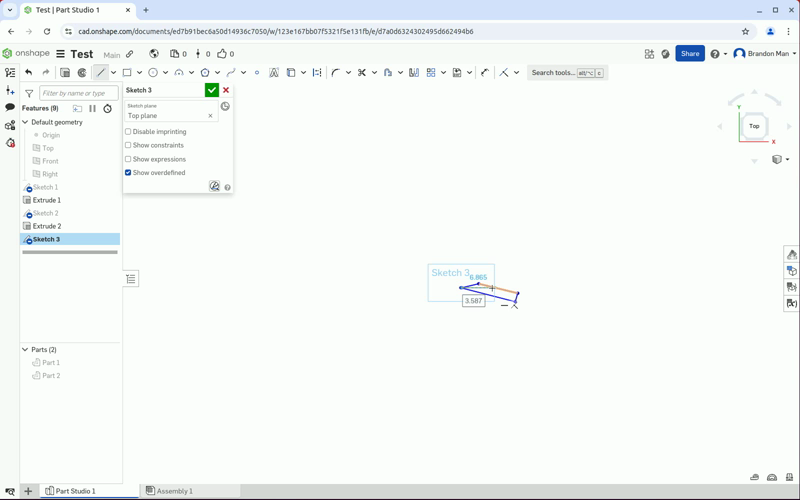
mouse_move(460, 287)
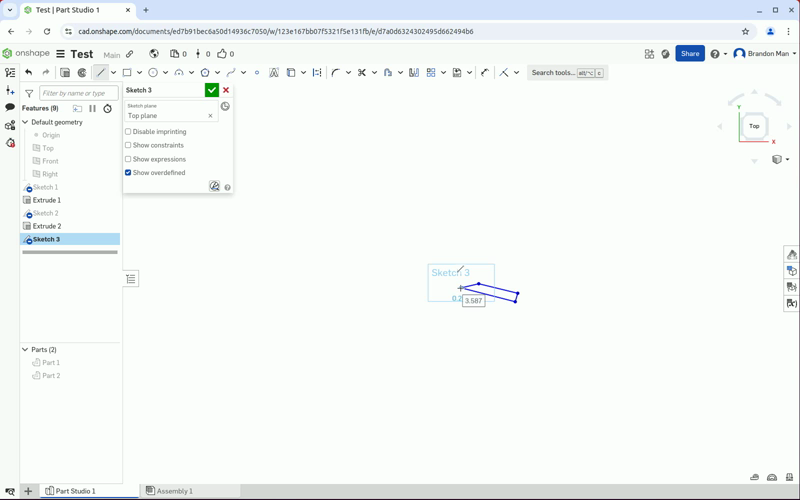
scroll(6)
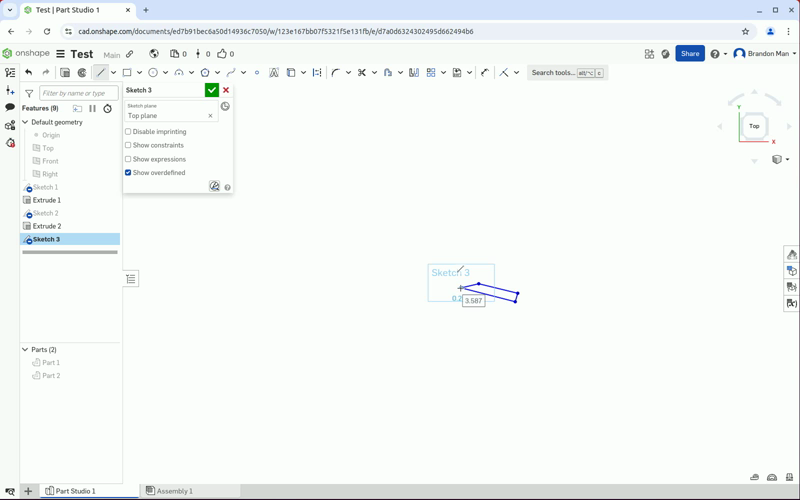
scroll(6)
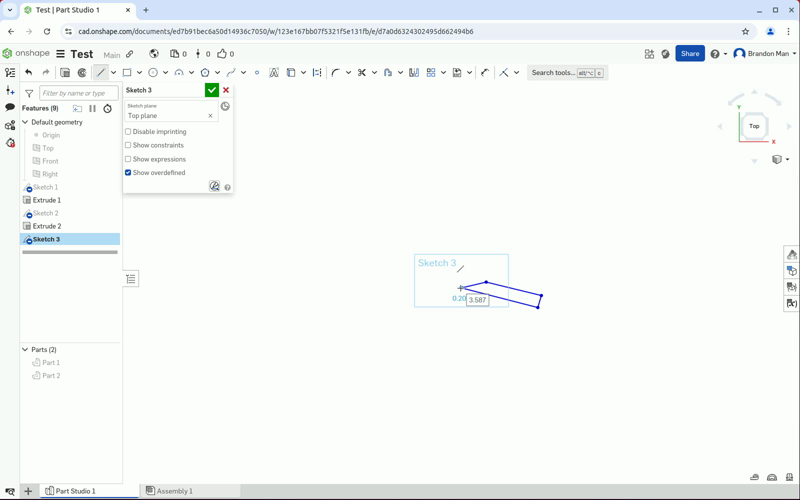
scroll(6)
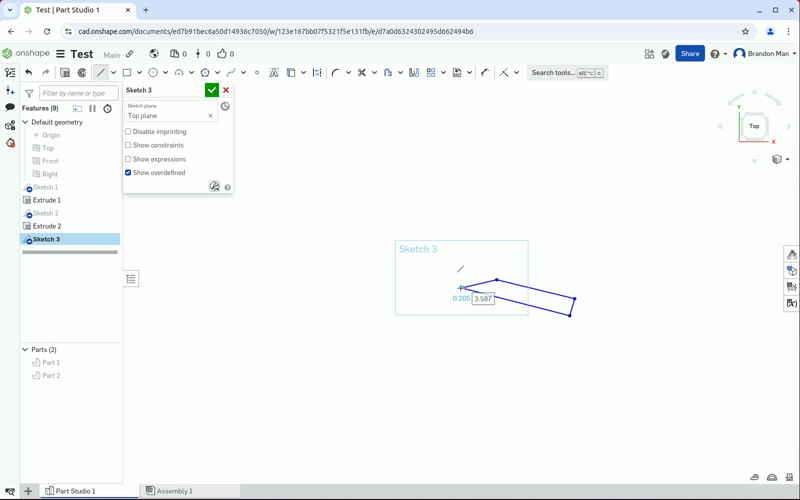
scroll(6)
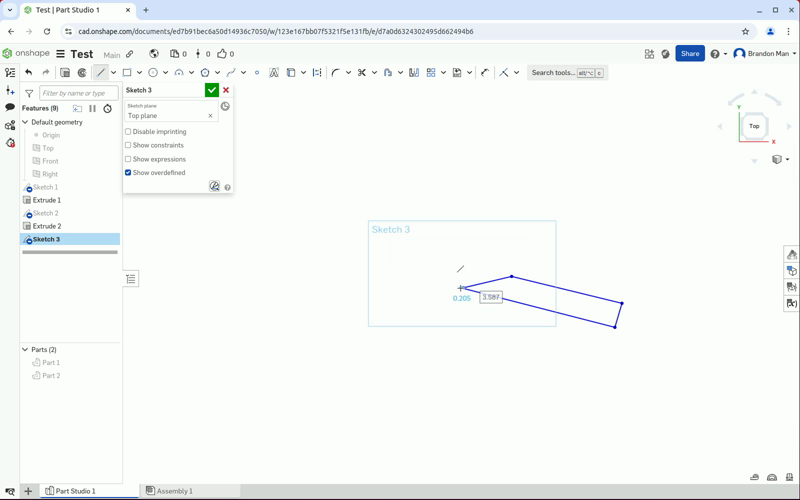
scroll(6)
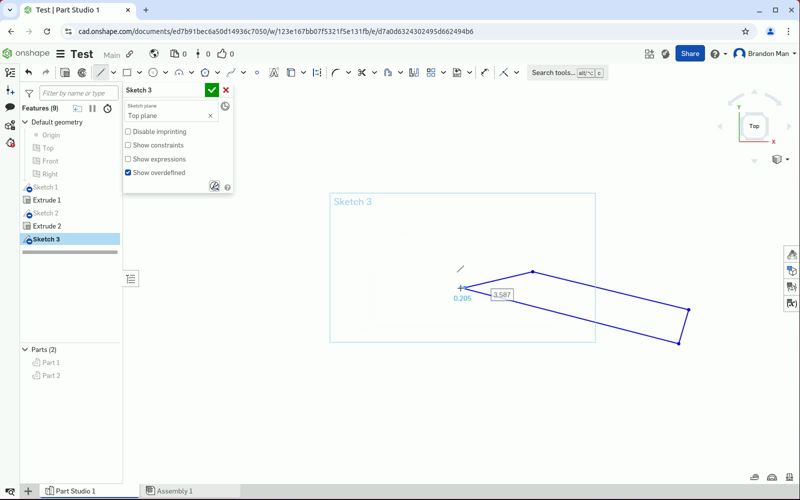
scroll(6)
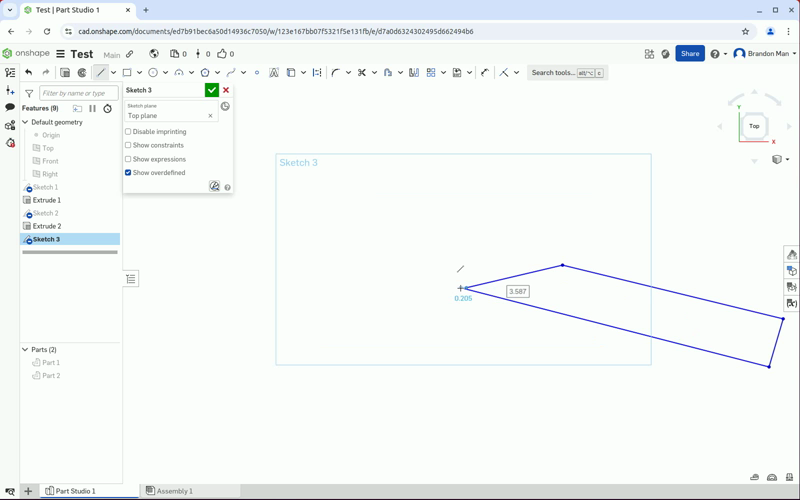
scroll(6)
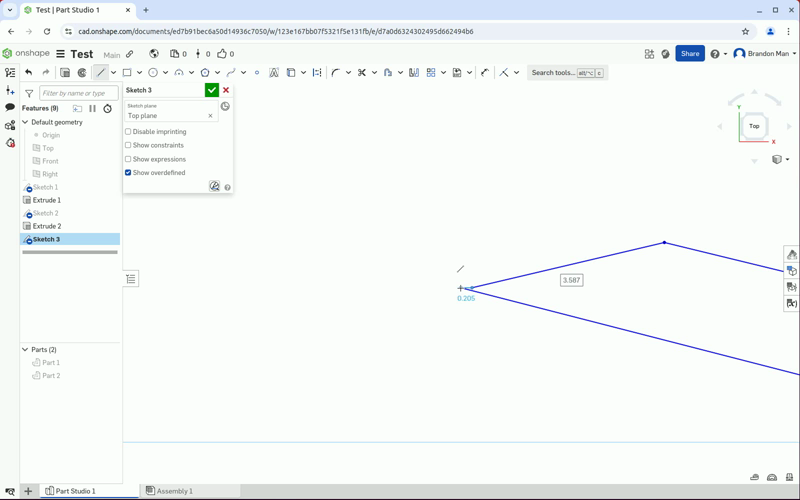
key_up(shift)
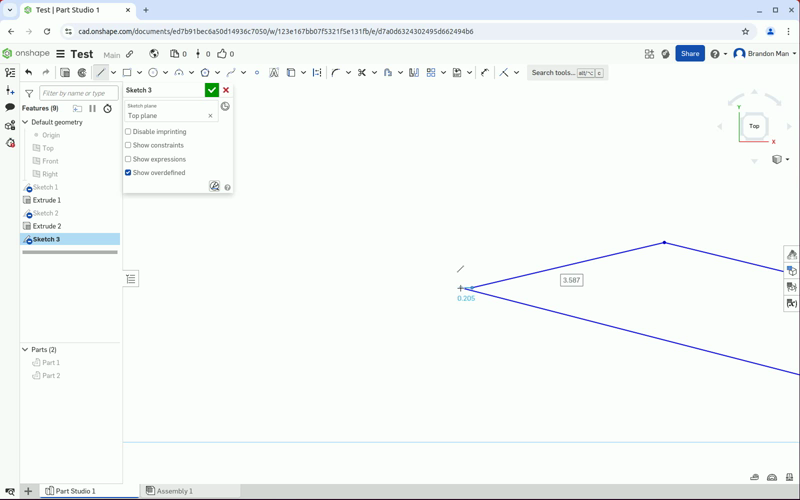
click(460, 287)
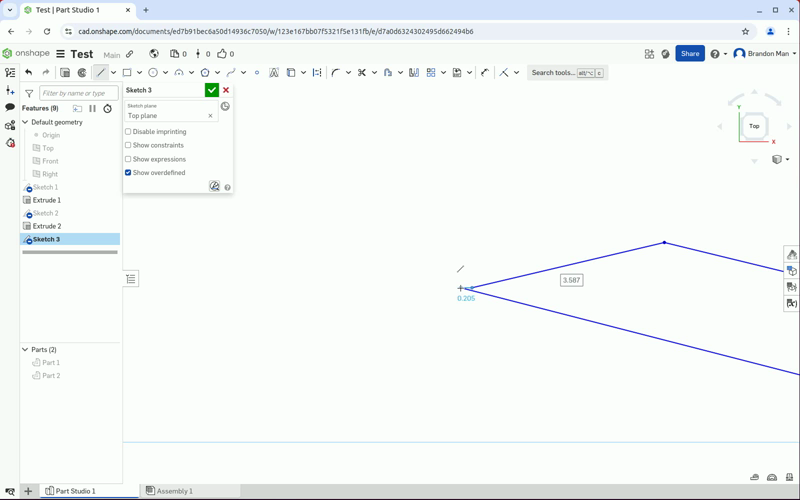
scroll(-6)
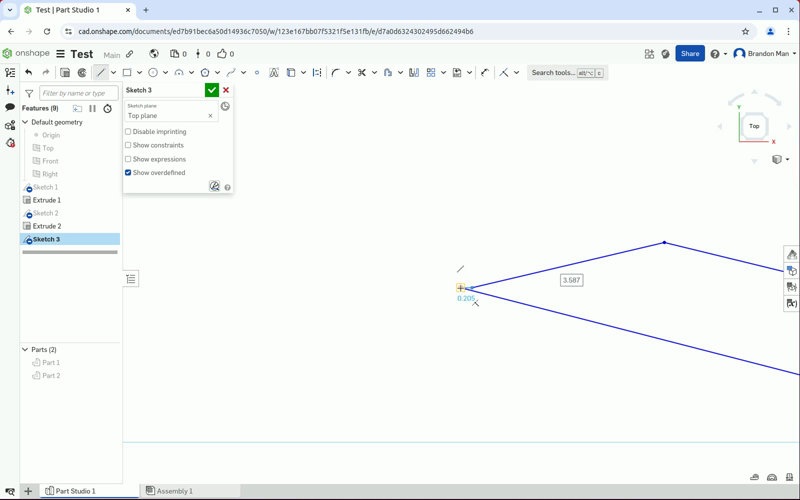
scroll(-6)
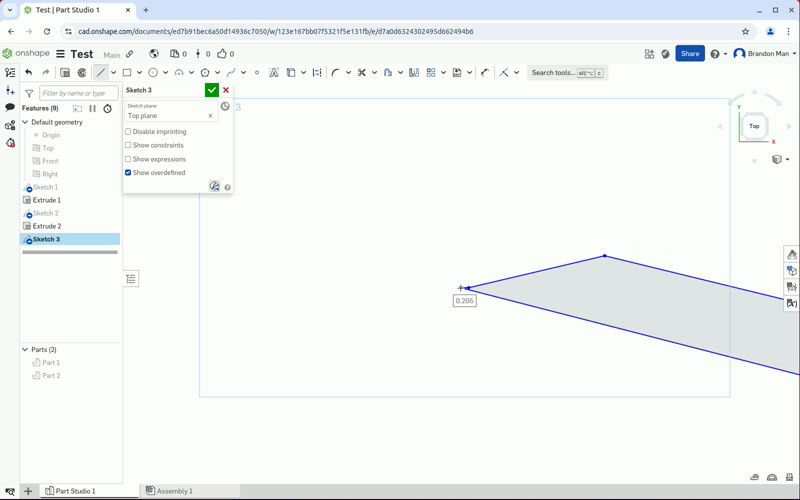
scroll(-6)
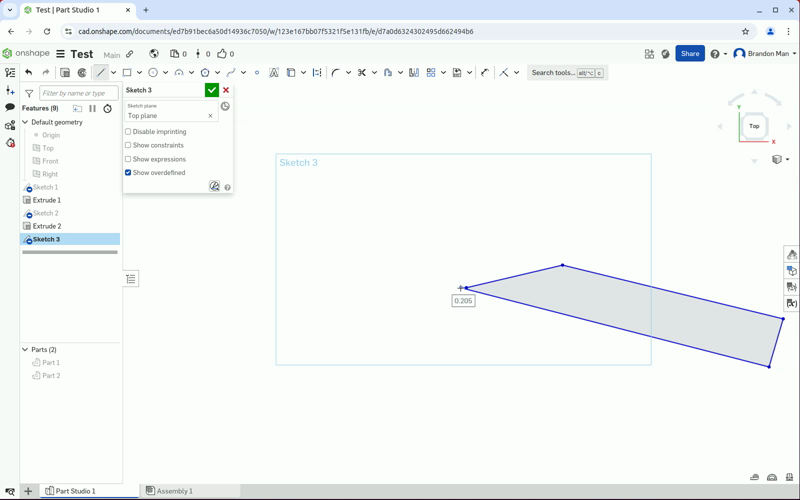
scroll(-6)
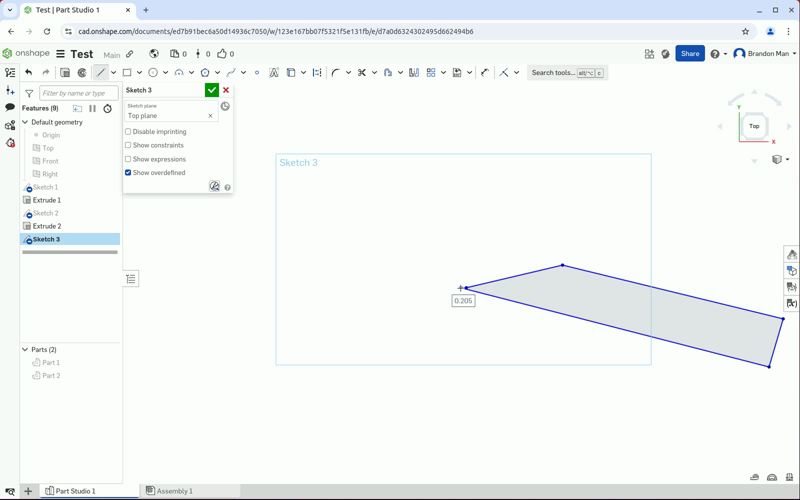
scroll(-6)
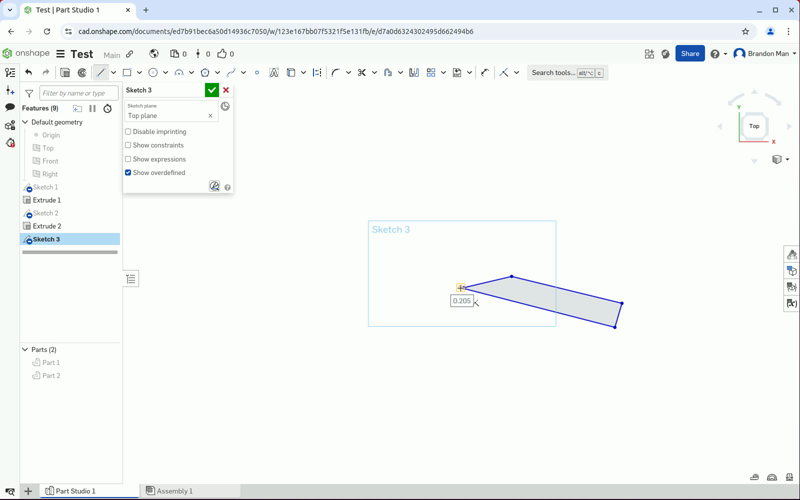
scroll(-6)
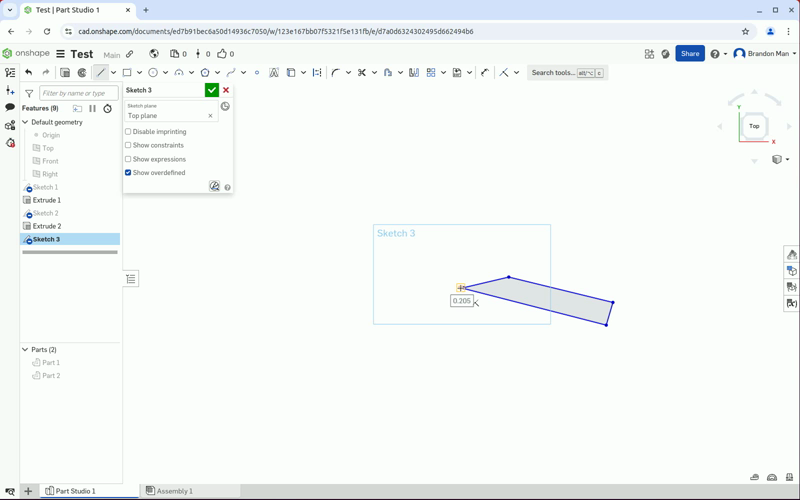
scroll(-6)
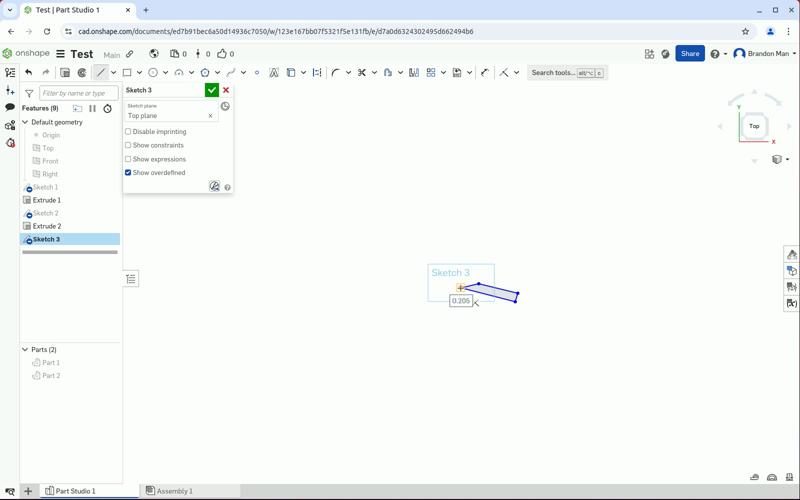
key(esc)
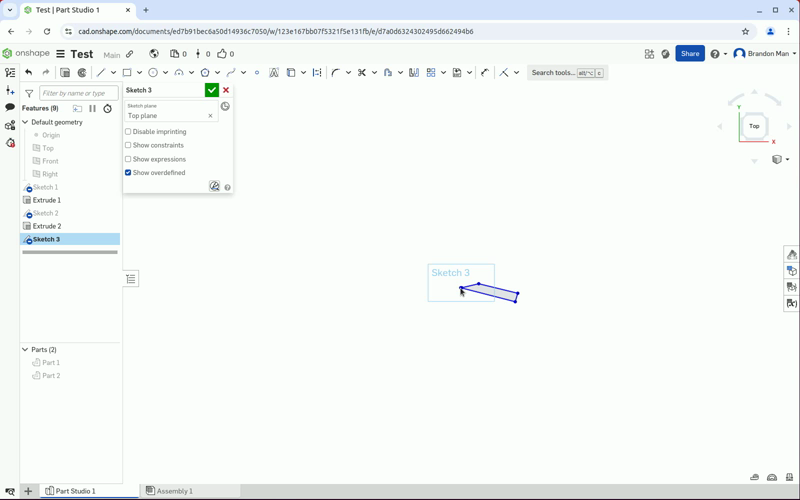
mouse_move(489, 288)
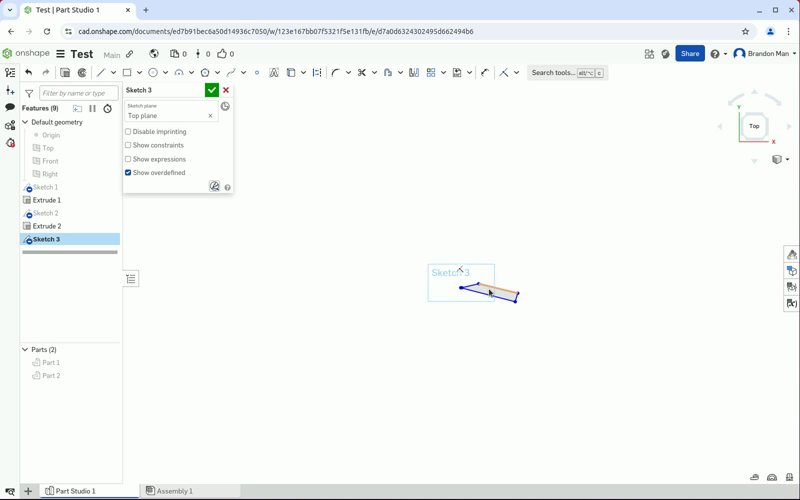
scroll(6)
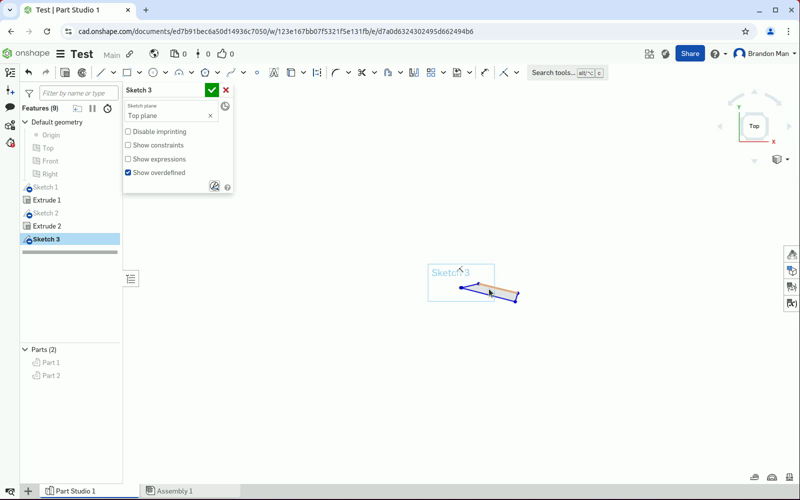
scroll(6)
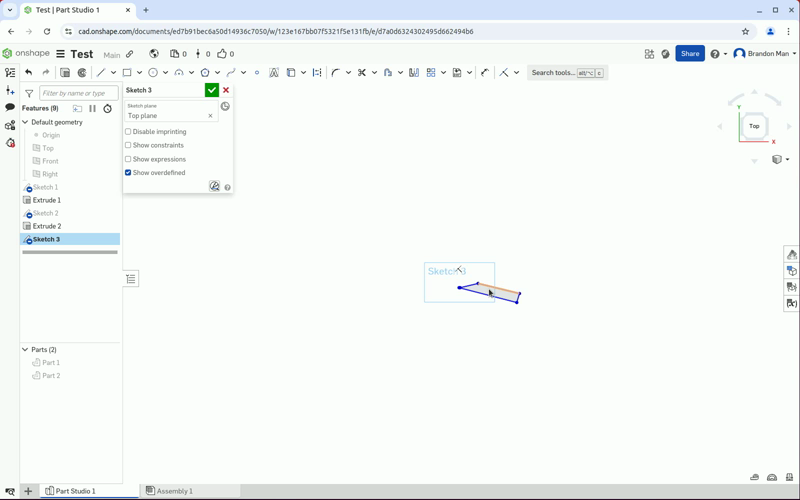
scroll(6)
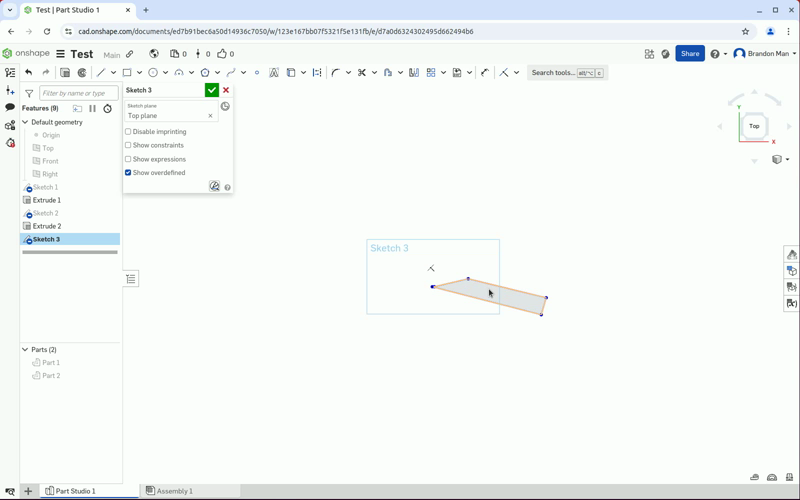
scroll(6)
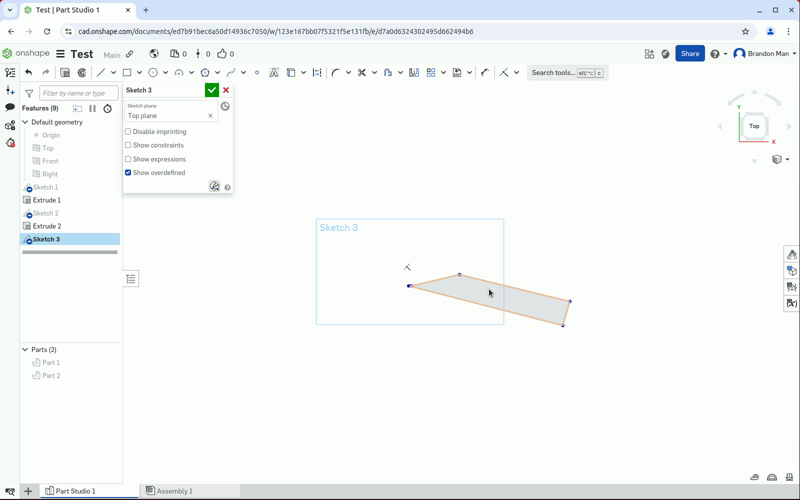
scroll(6)
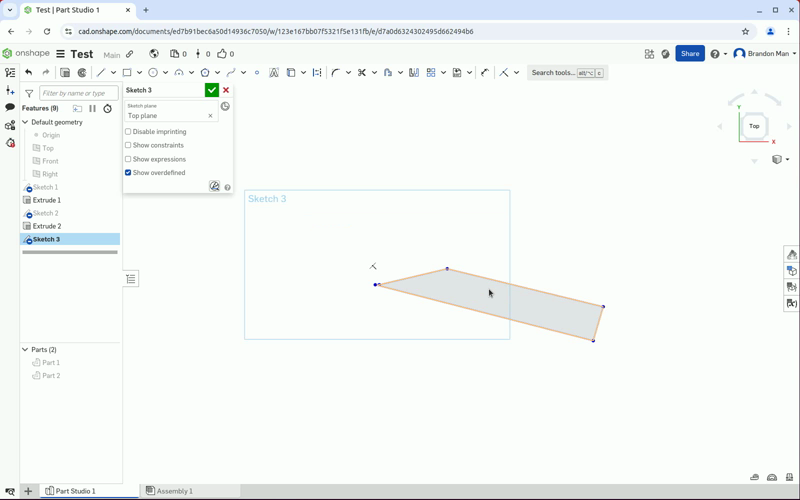
scroll(6)
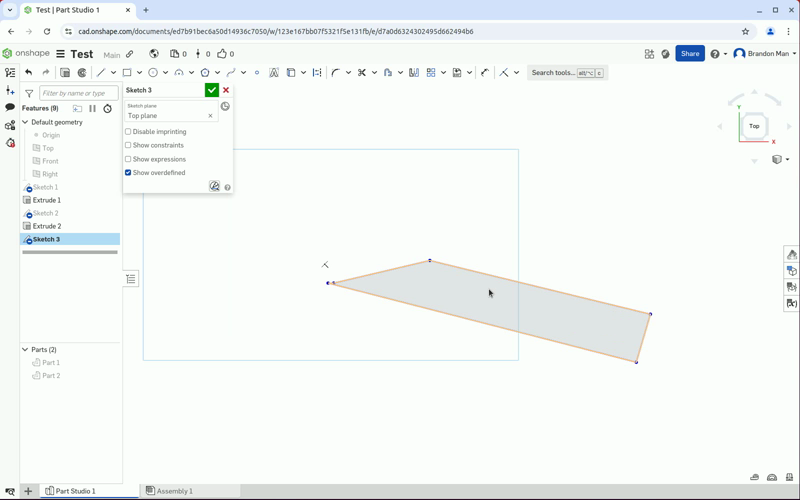
scroll(6)
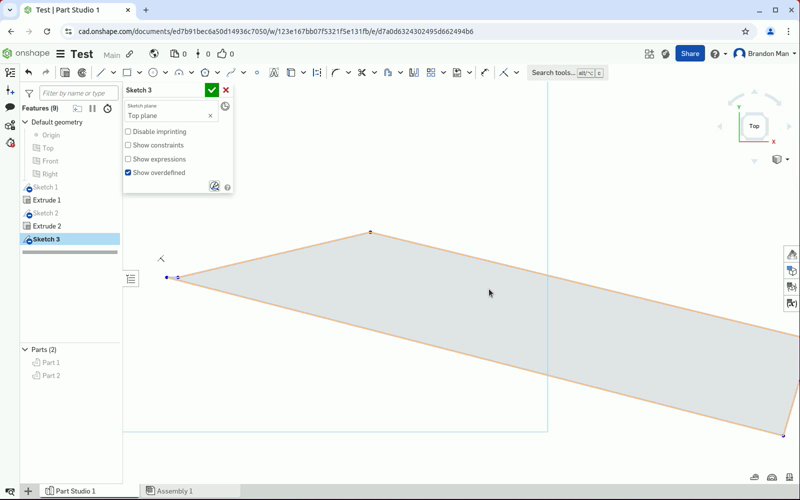
click(489, 288)
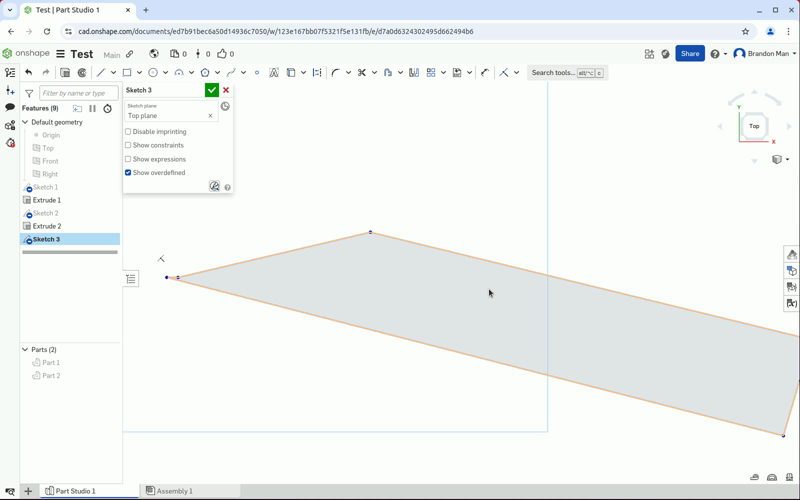
scroll(-6)
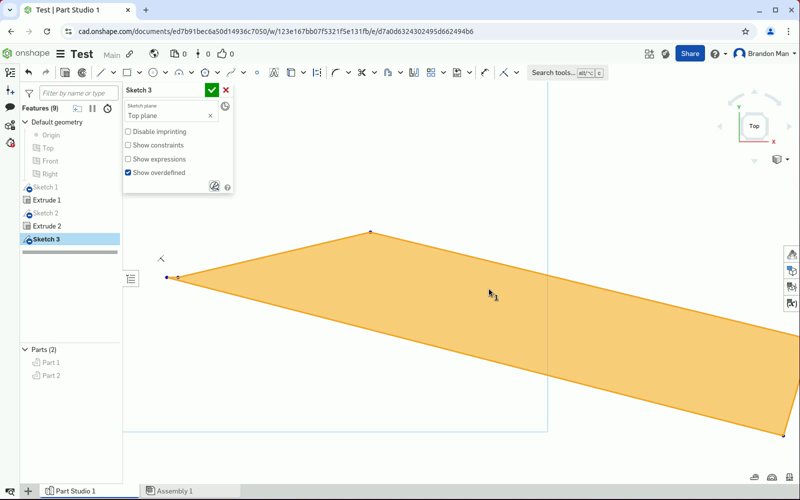
scroll(-6)
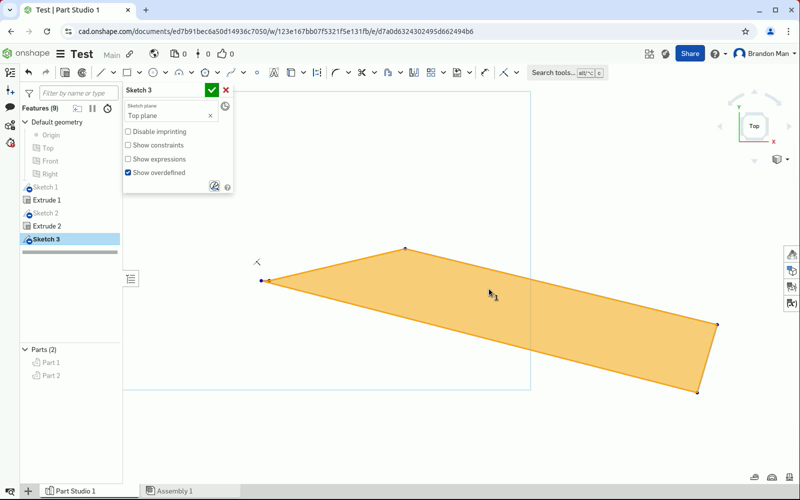
scroll(-6)
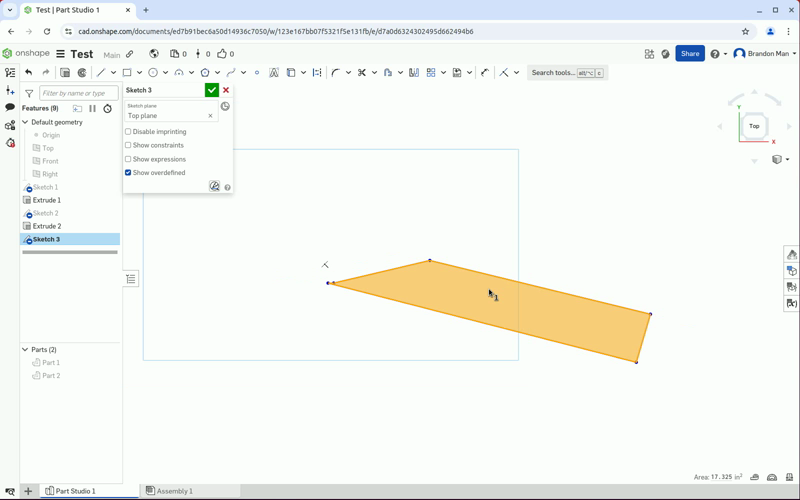
scroll(-6)
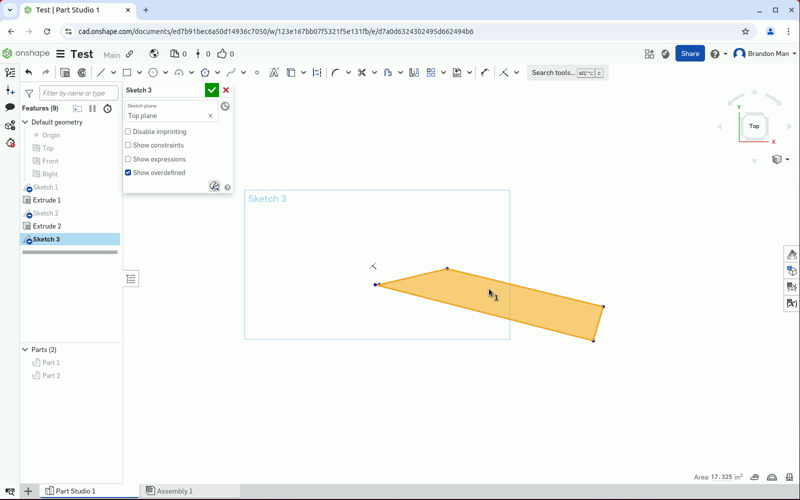
scroll(-6)
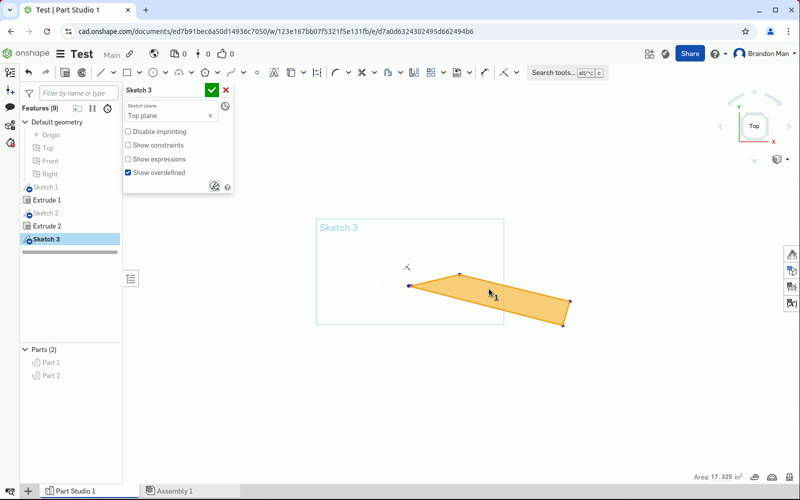
scroll(-6)
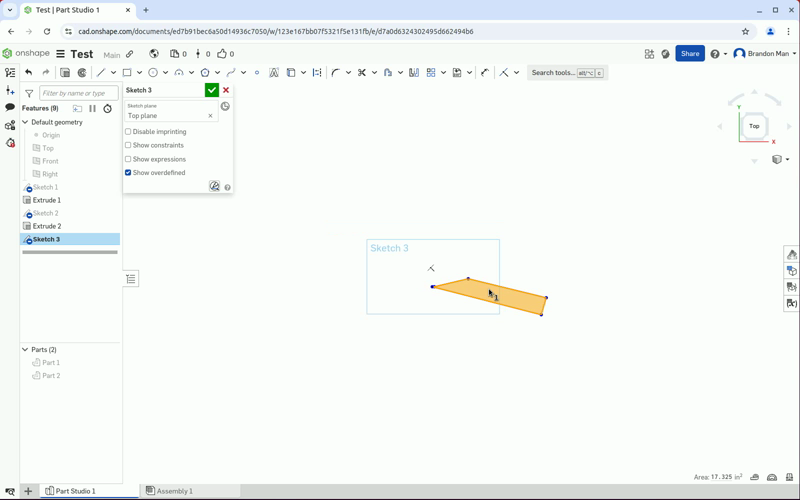
scroll(-6)
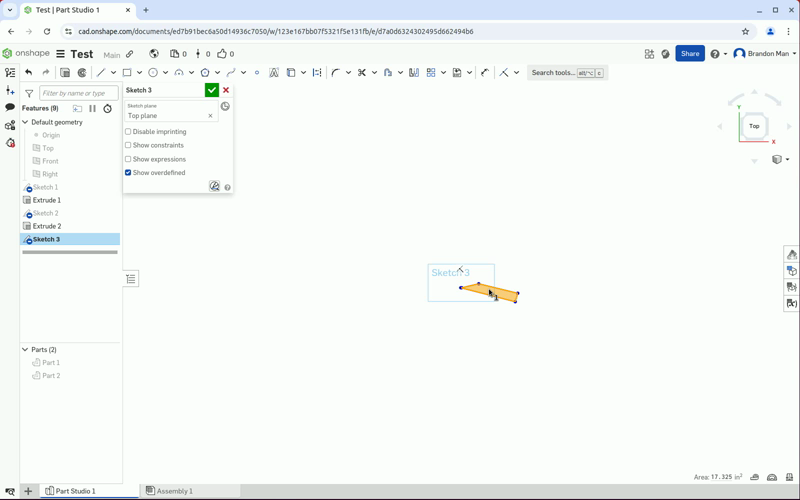
mouse_move(73, 352)
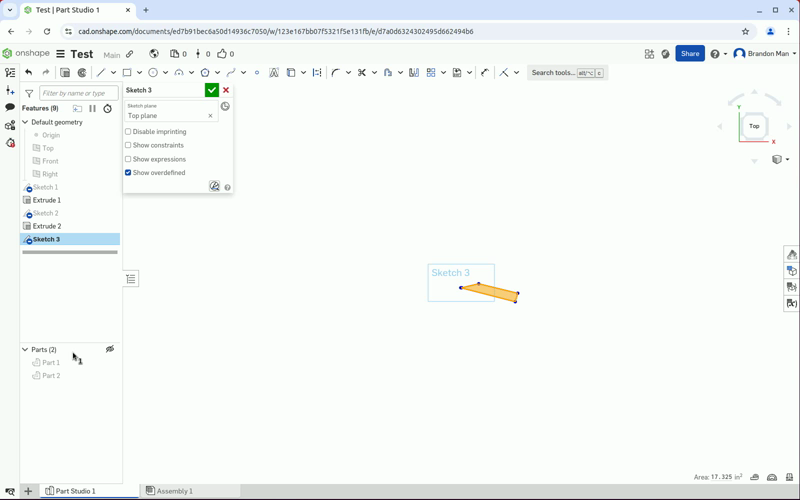
key(shift+y)
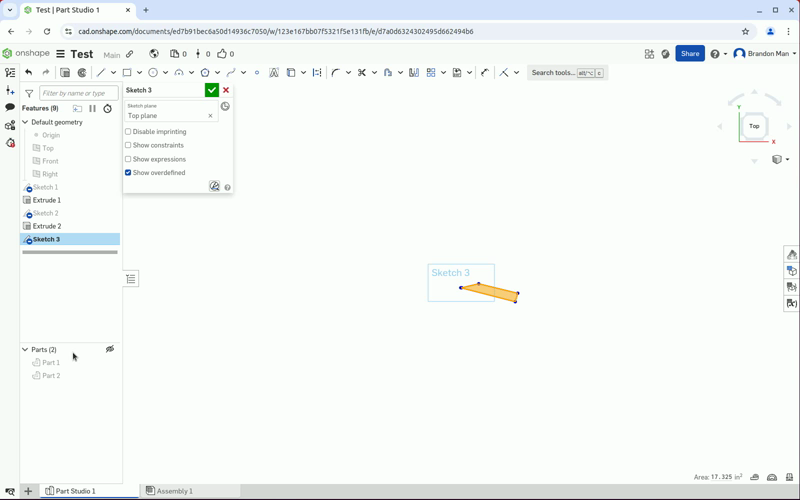
key(shift+e)
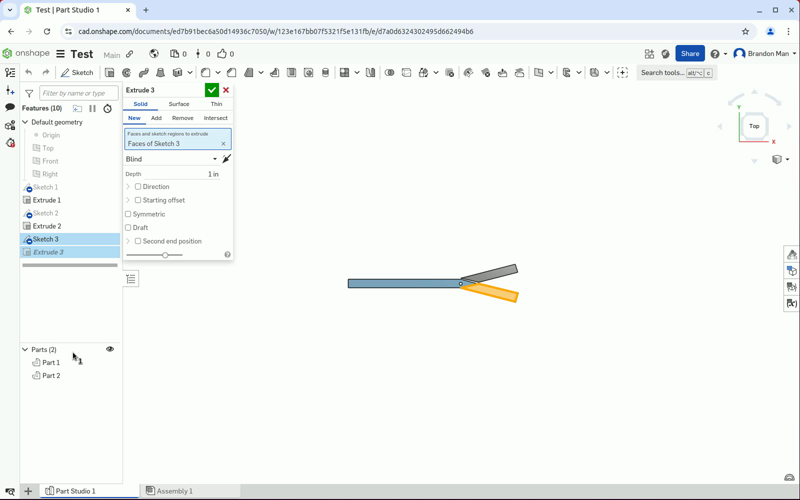
mouse_move(143, 106)
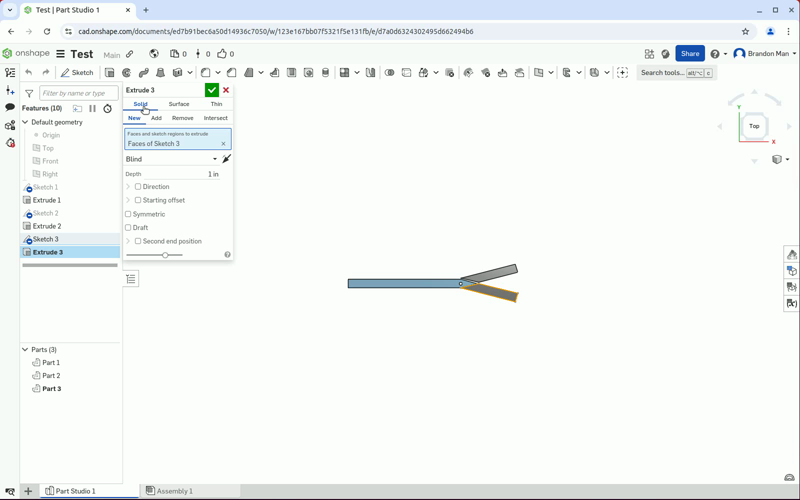
click(143, 106)
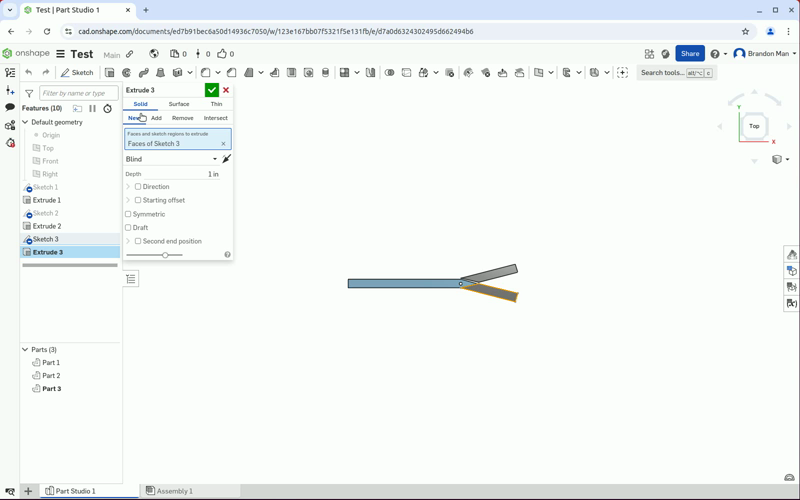
mouse_move(137, 120)
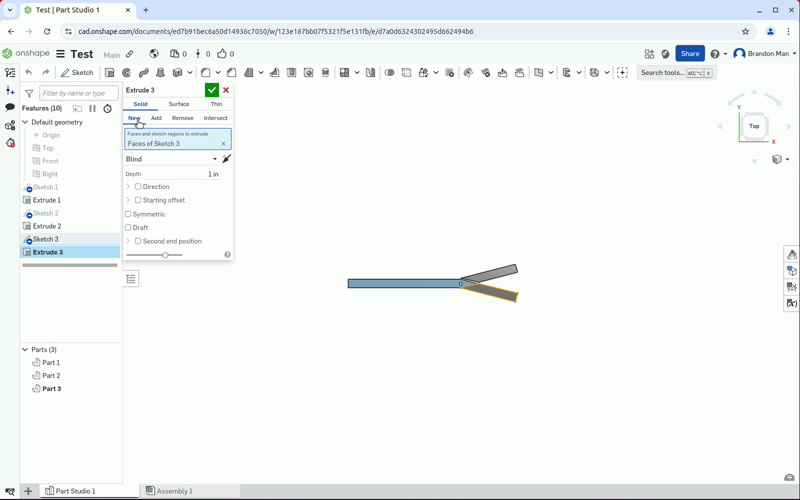
click(137, 120)
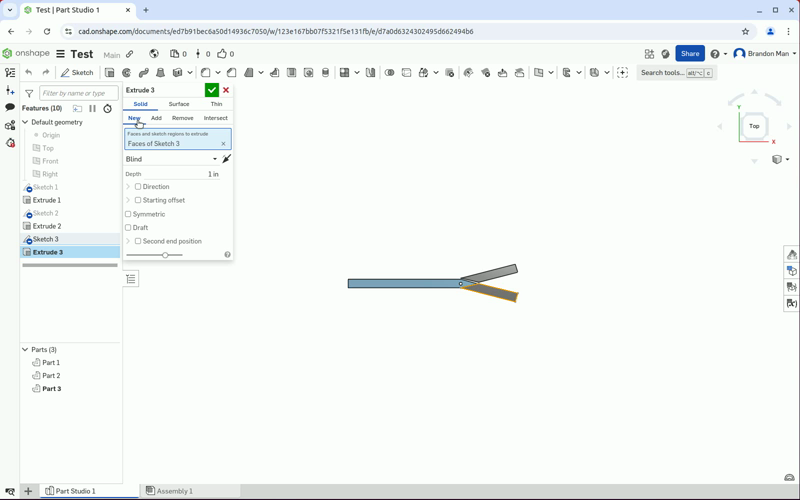
key(tab, 4)
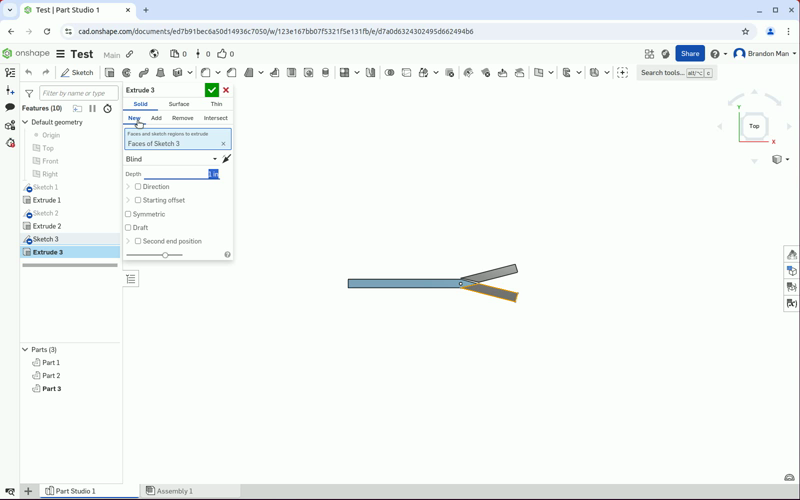
text(-0.481)
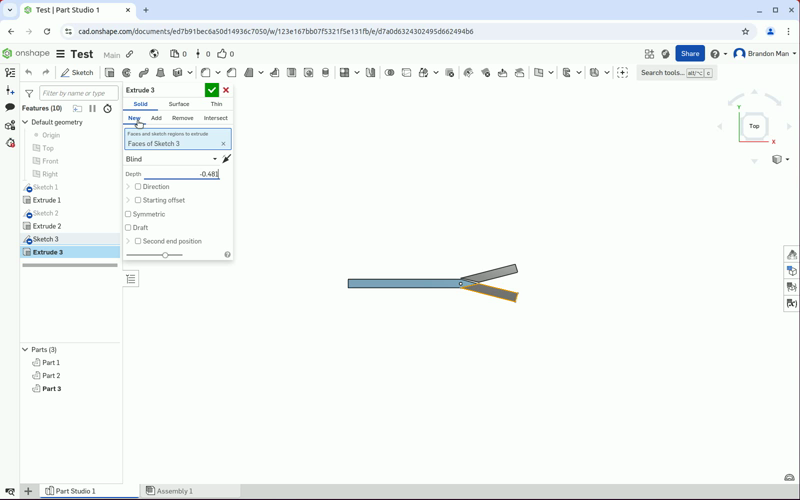
key(enter)
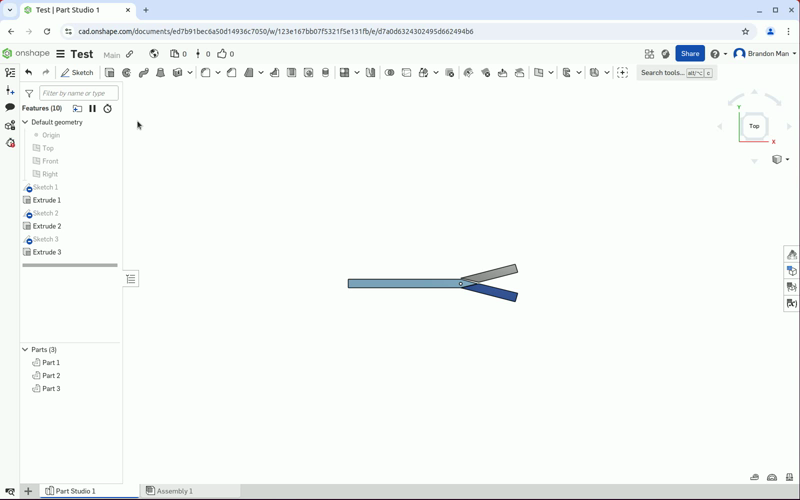
key(shift+h)
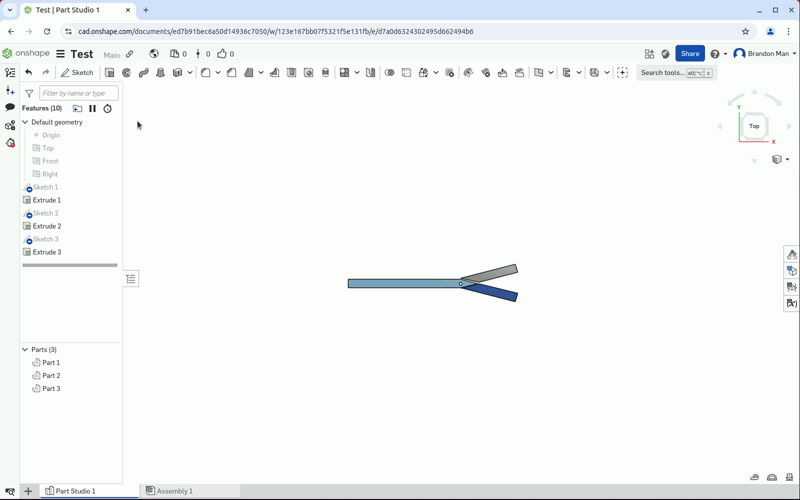
key(shift+h)
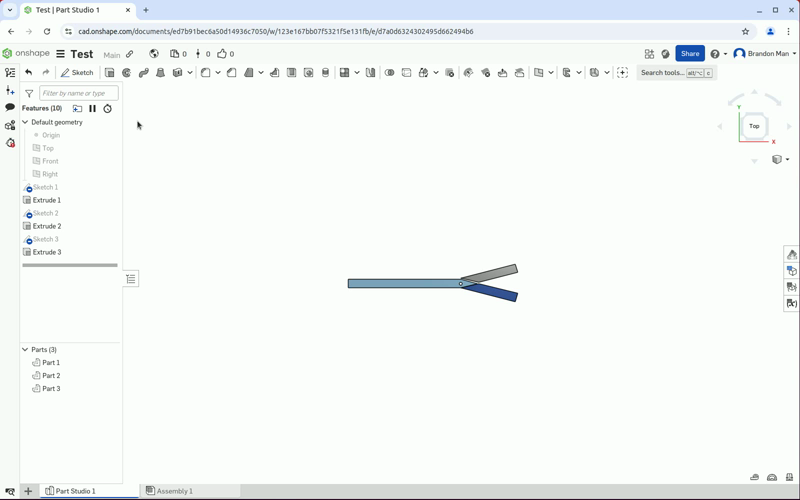
mouse_move(73, 189)
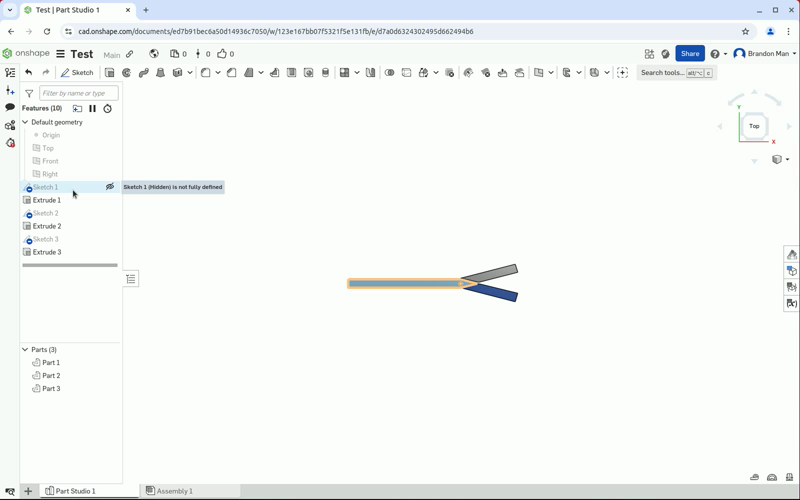
click(73, 189)
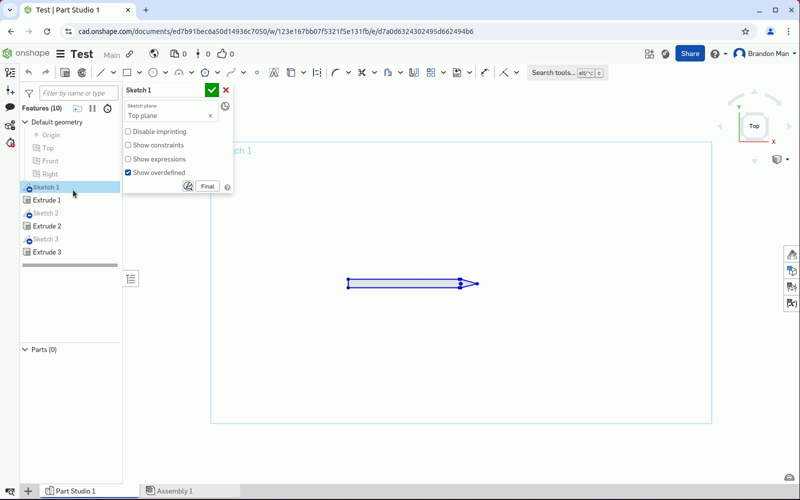
mouse_move(229, 92)
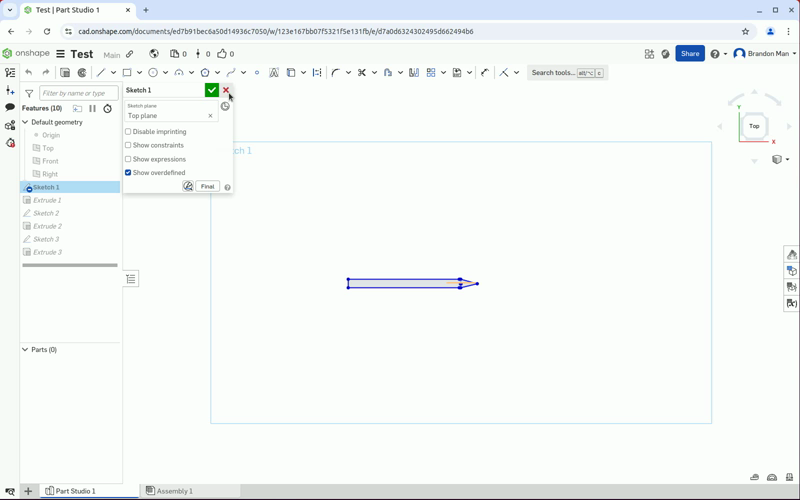
click(229, 92)
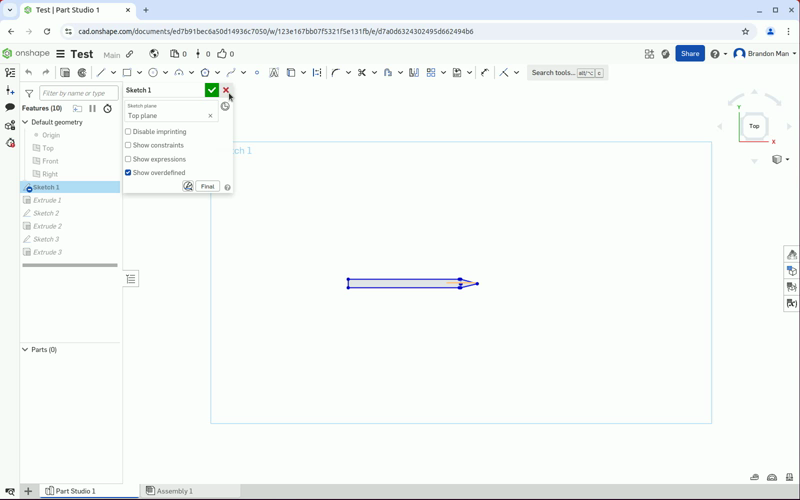
key(shift+s)
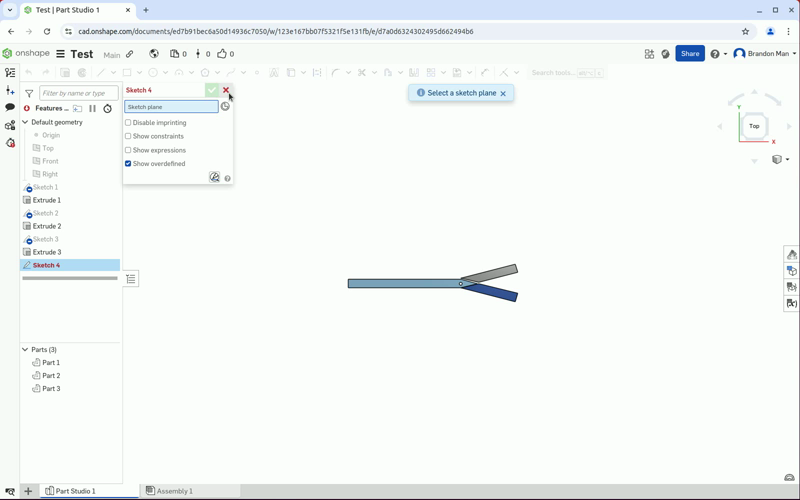
mouse_move(73, 150)
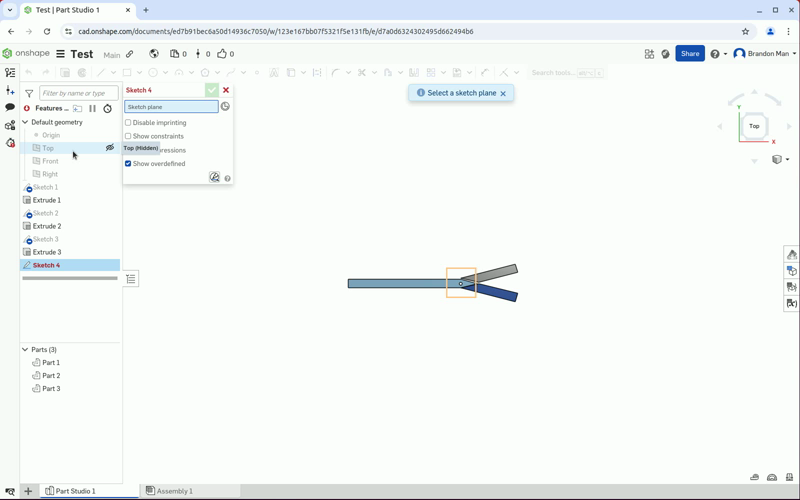
click(73, 150)
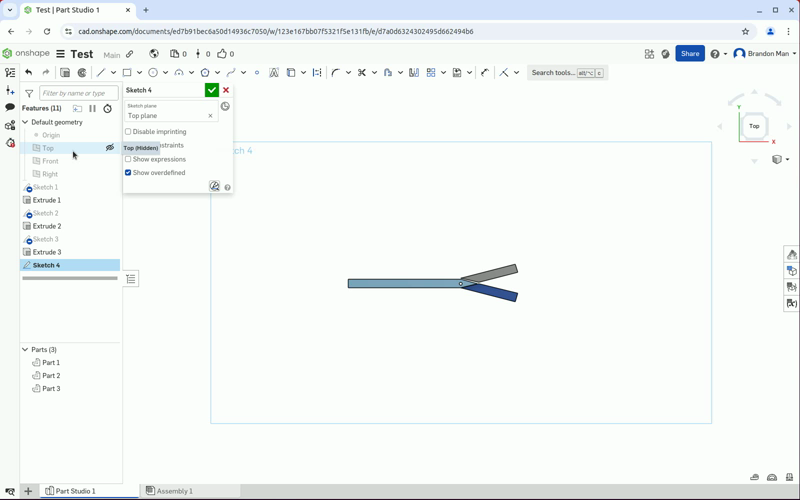
mouse_move(73, 352)
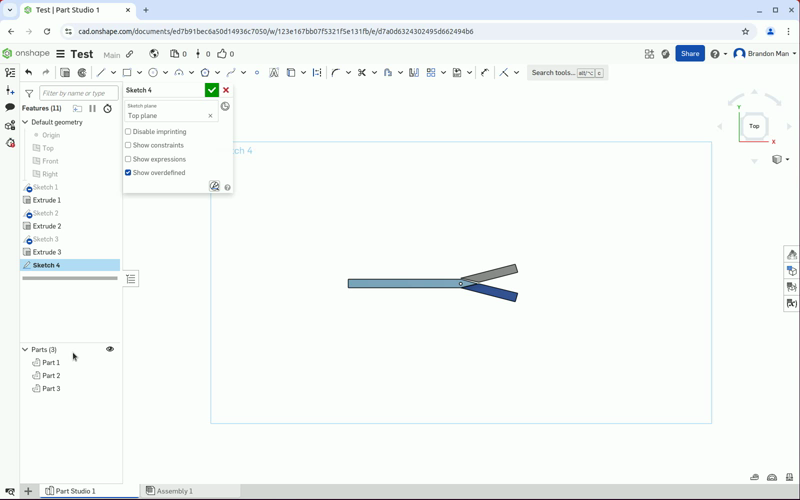
key(y)
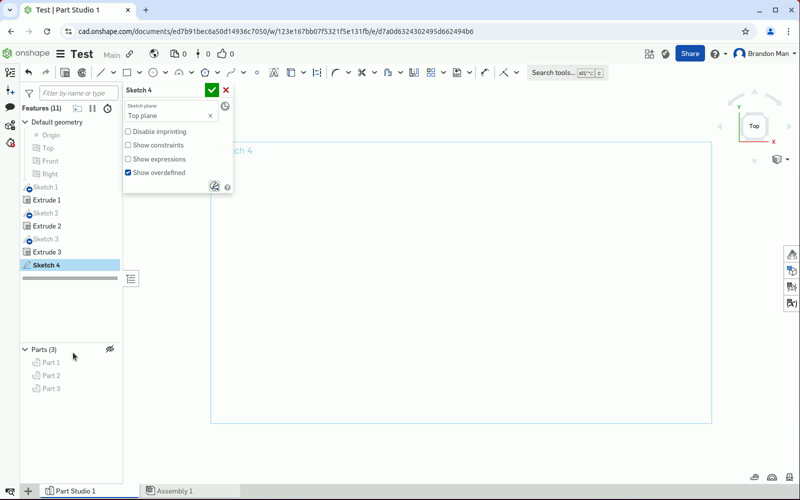
key(l)
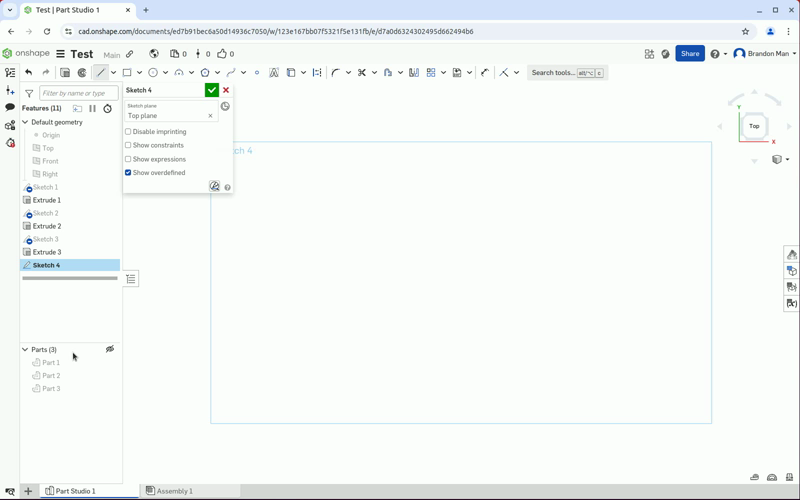
key_down(shift)
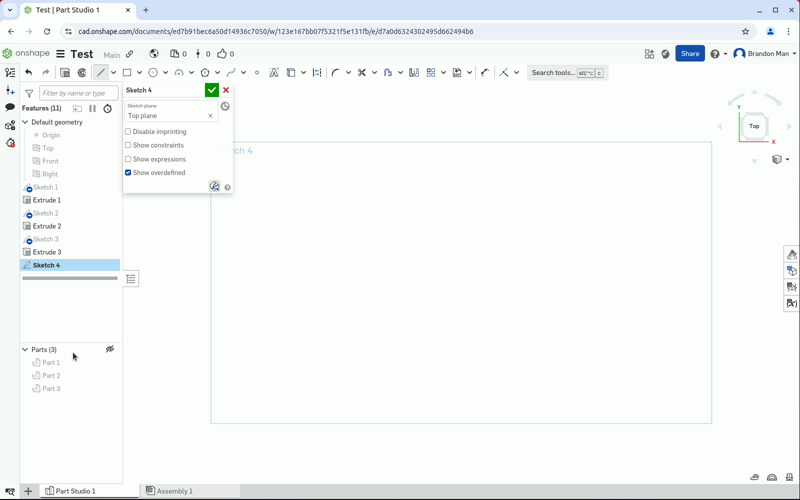
mouse_move(348, 287)
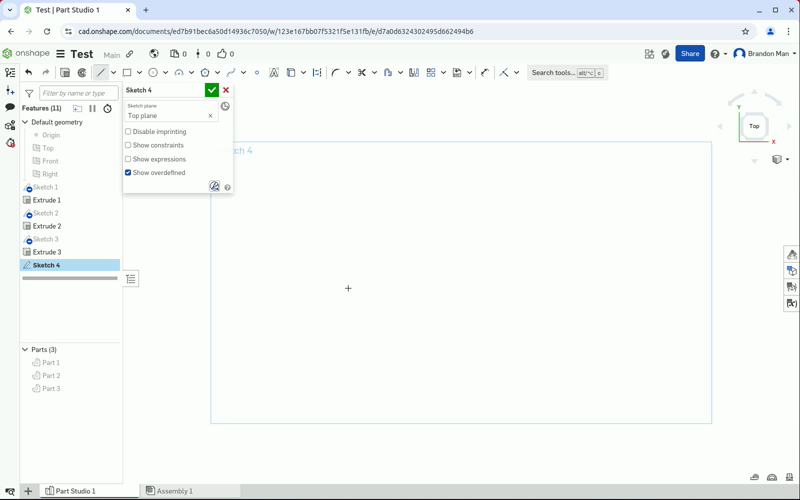
click(348, 287)
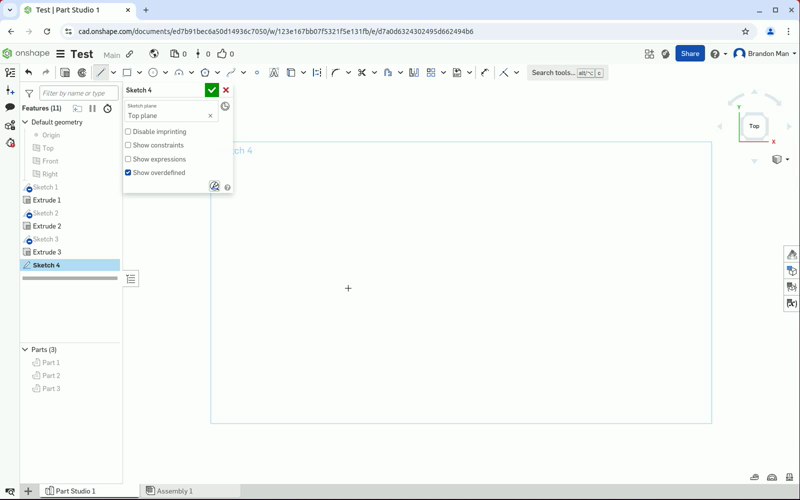
key_up(shift)
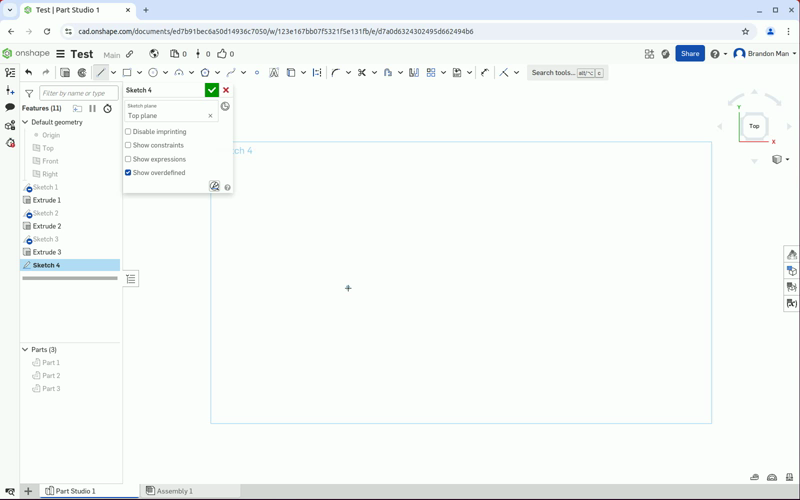
key_down(shift)
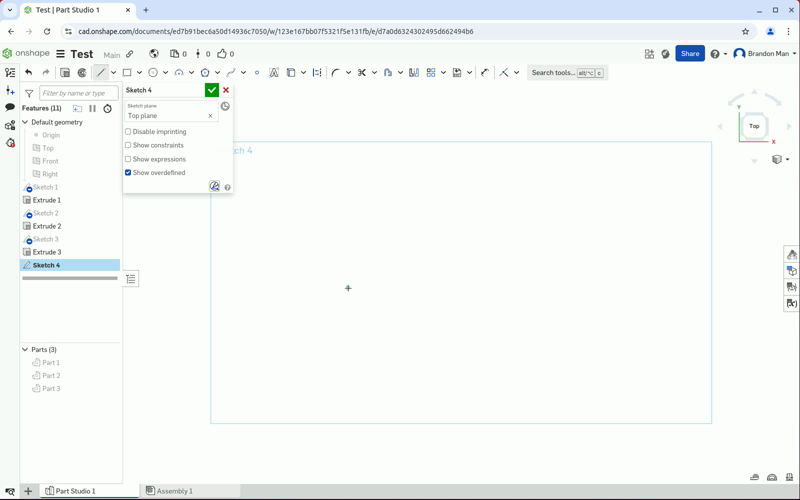
mouse_move(459, 287)
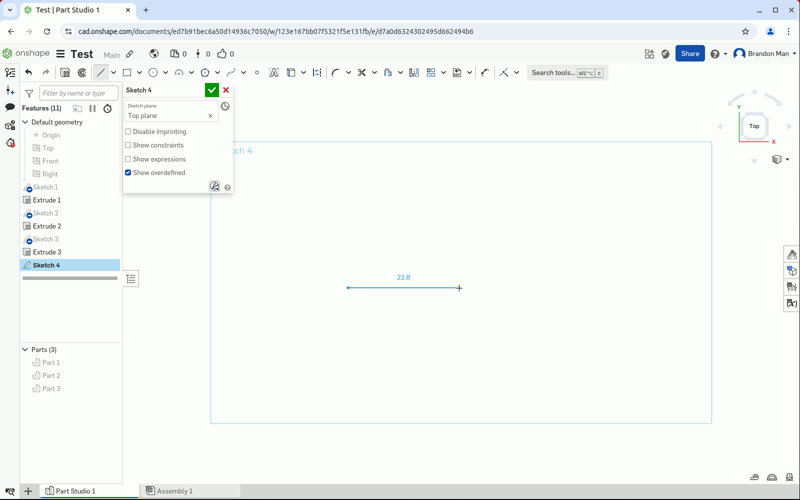
click(459, 287)
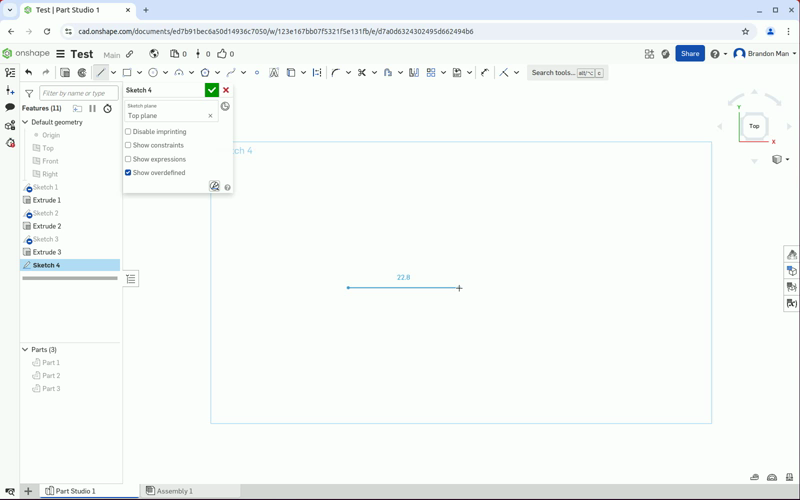
key_up(shift)
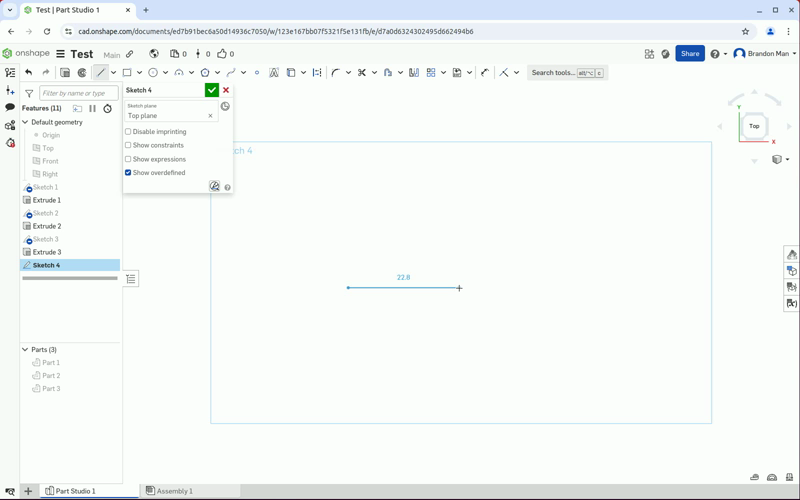
key_down(shift)
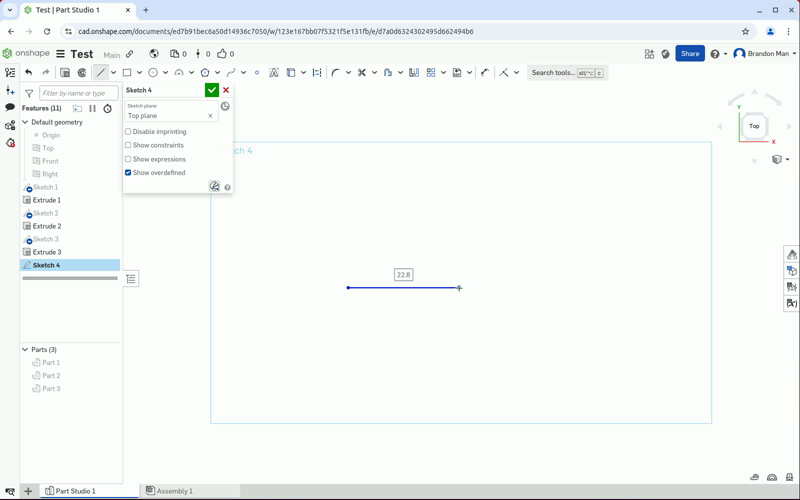
mouse_move(489, 287)
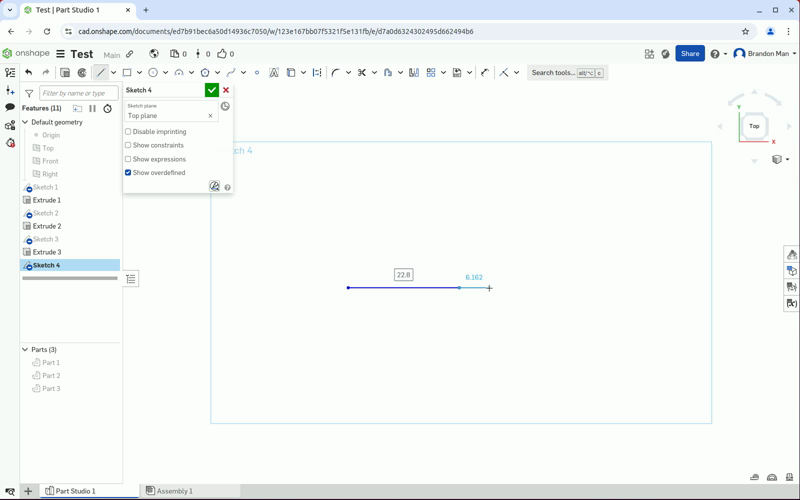
mouse_move(460, 287)
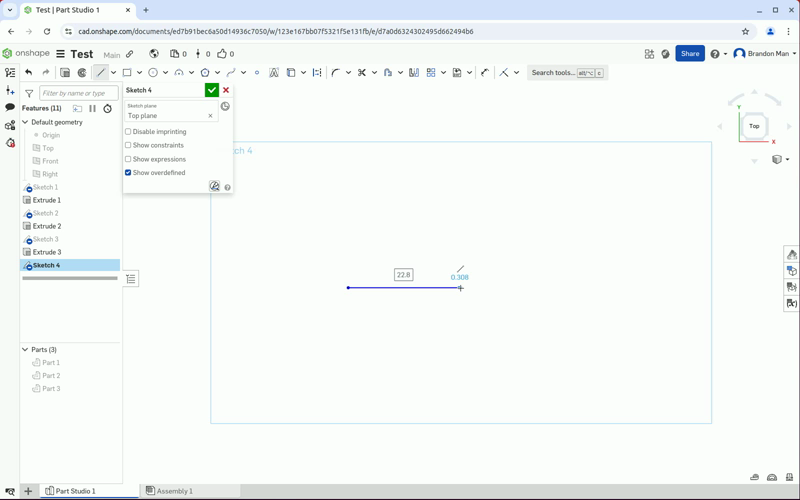
scroll(6)
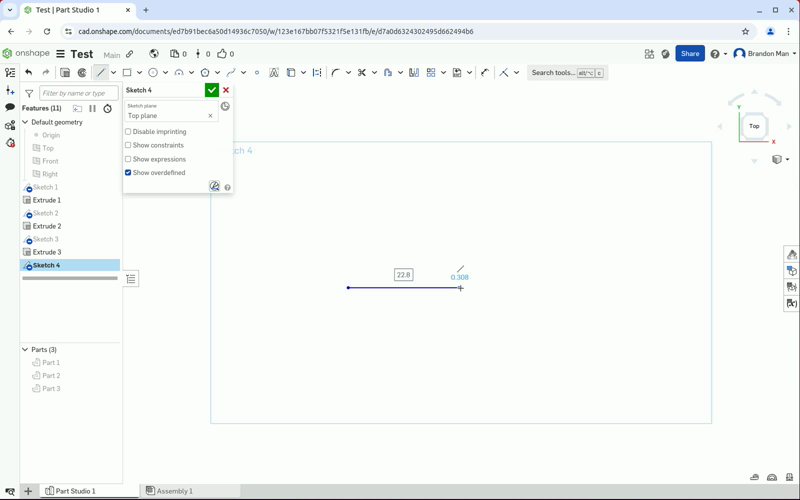
scroll(6)
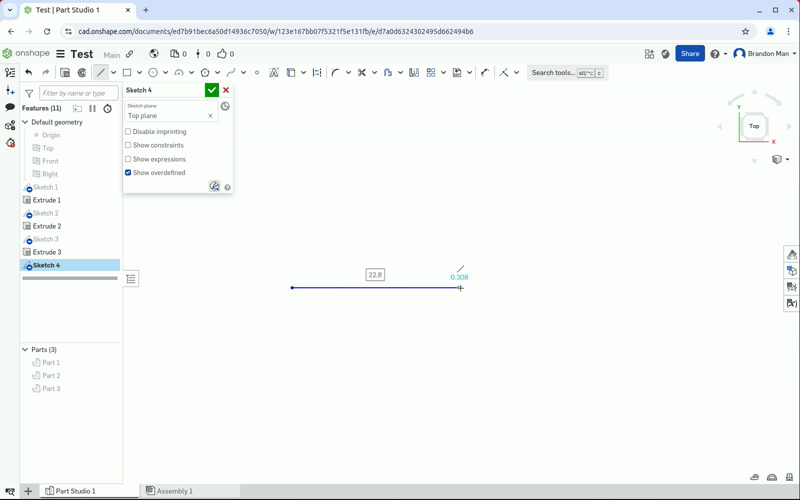
scroll(6)
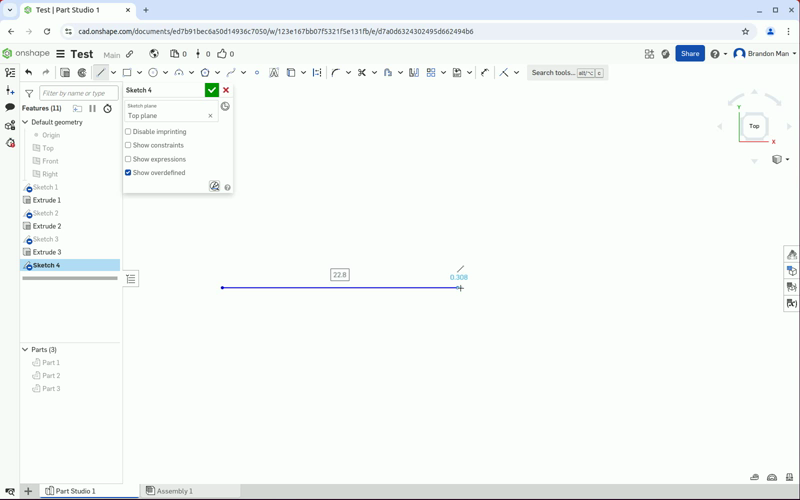
scroll(6)
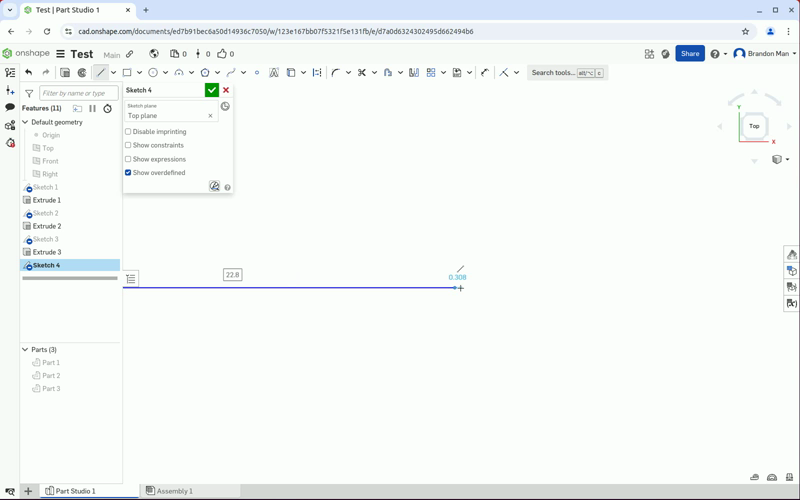
scroll(6)
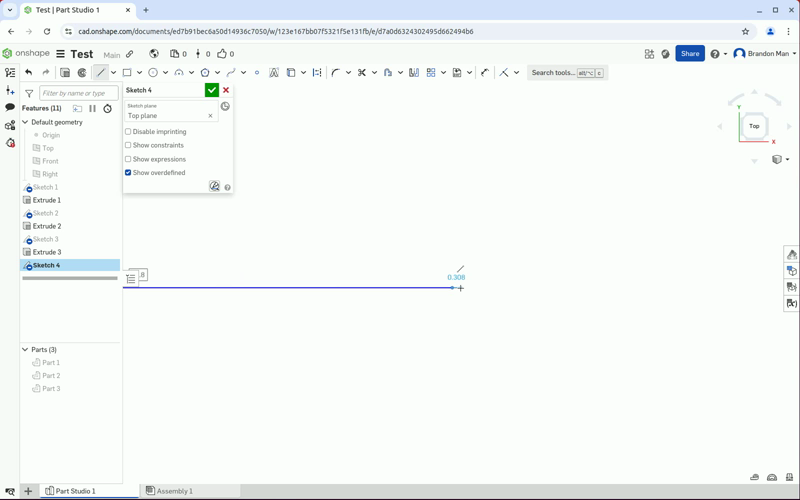
scroll(6)
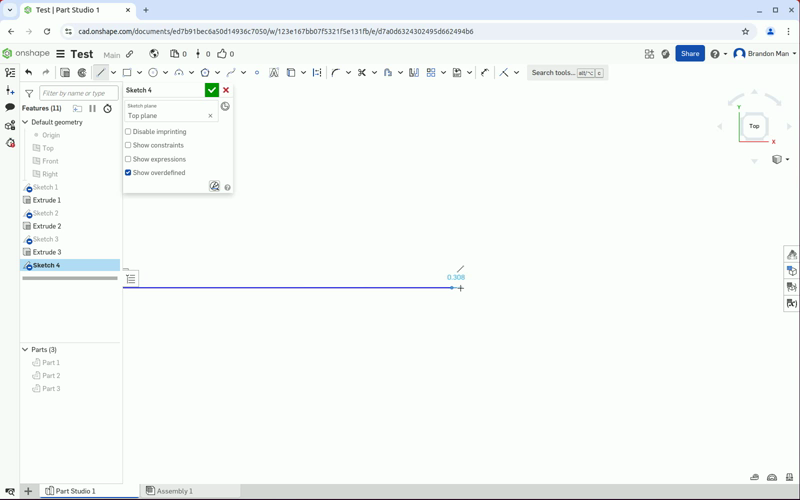
scroll(6)
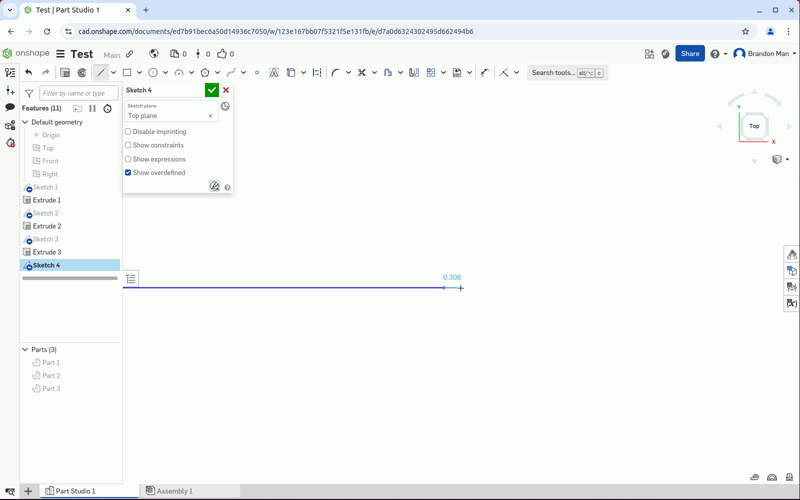
click(460, 287)
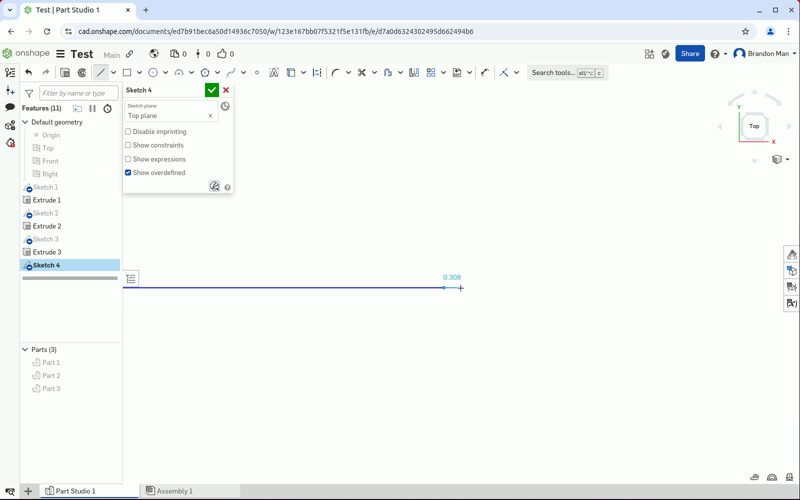
scroll(-6)
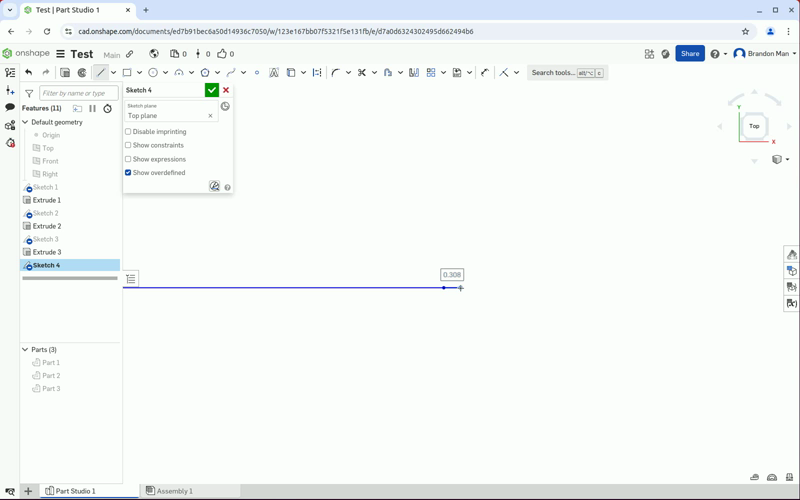
scroll(-6)
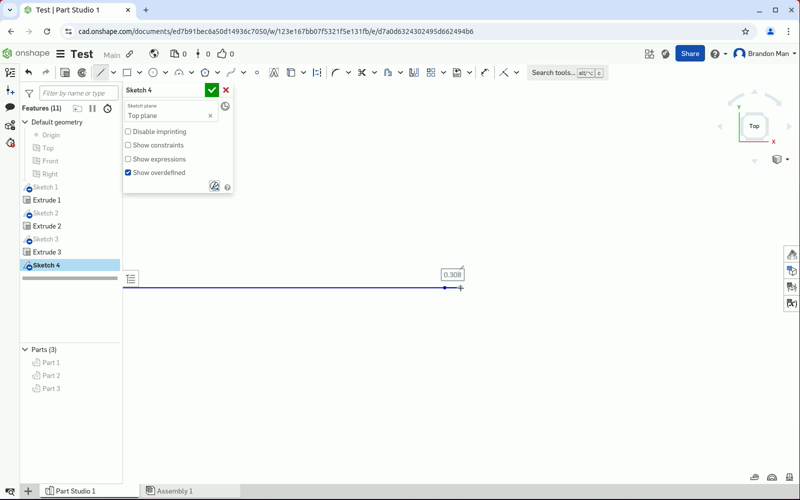
scroll(-6)
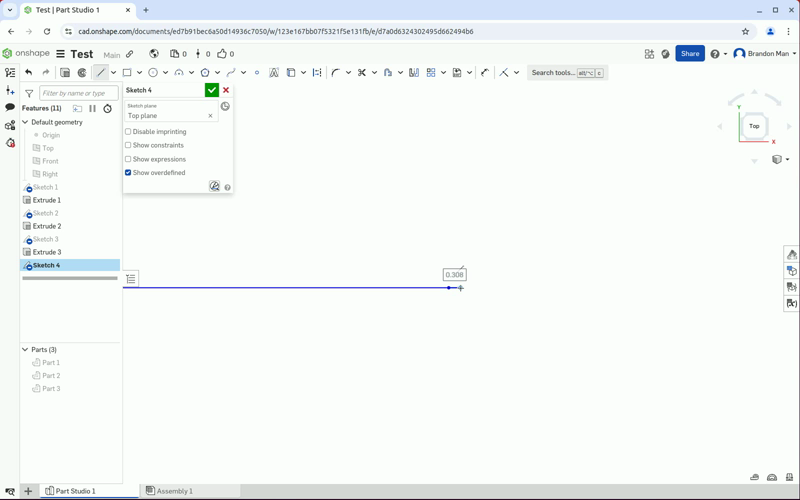
scroll(-6)
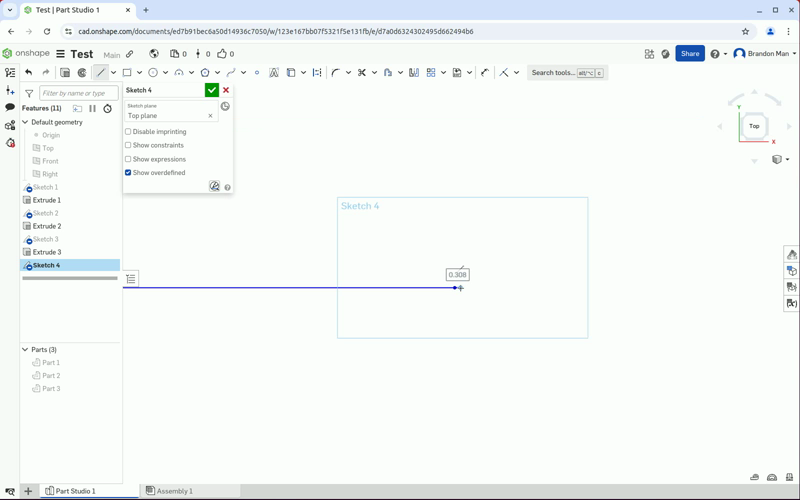
scroll(-6)
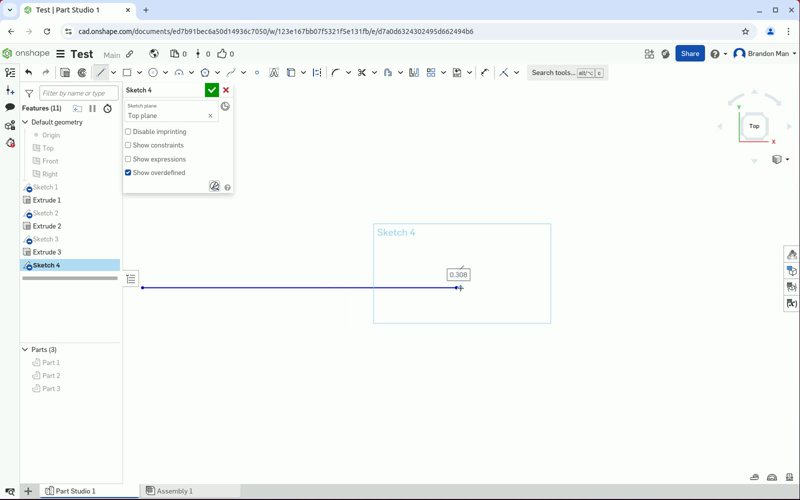
scroll(-6)
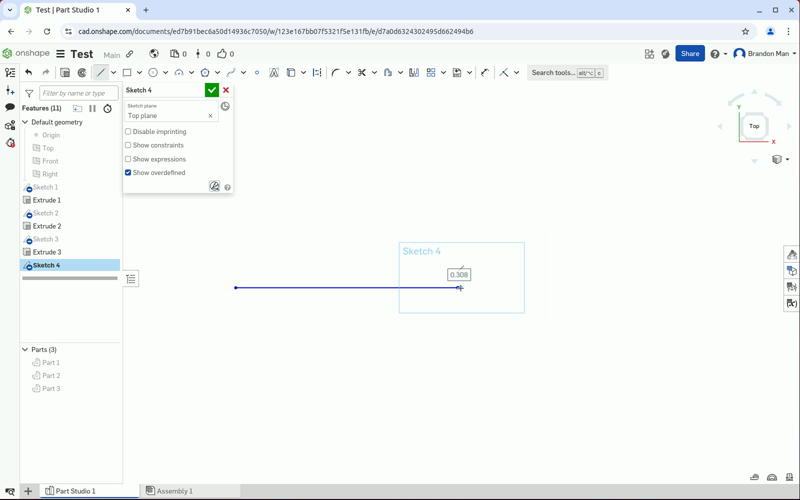
scroll(-6)
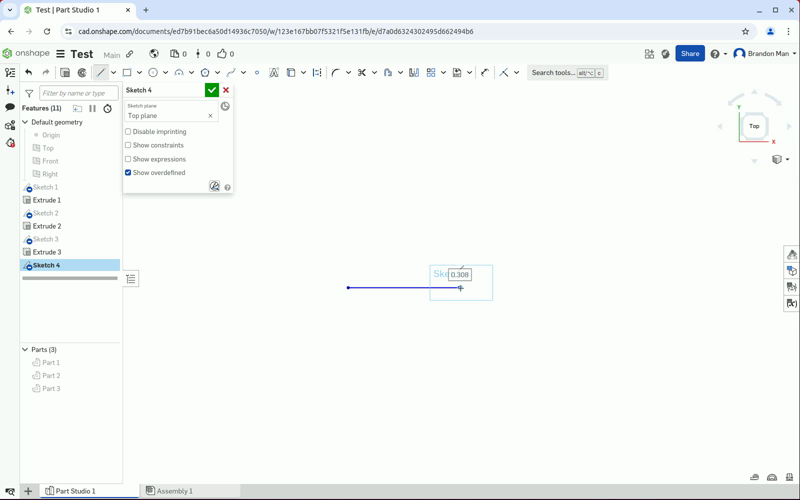
key_up(shift)
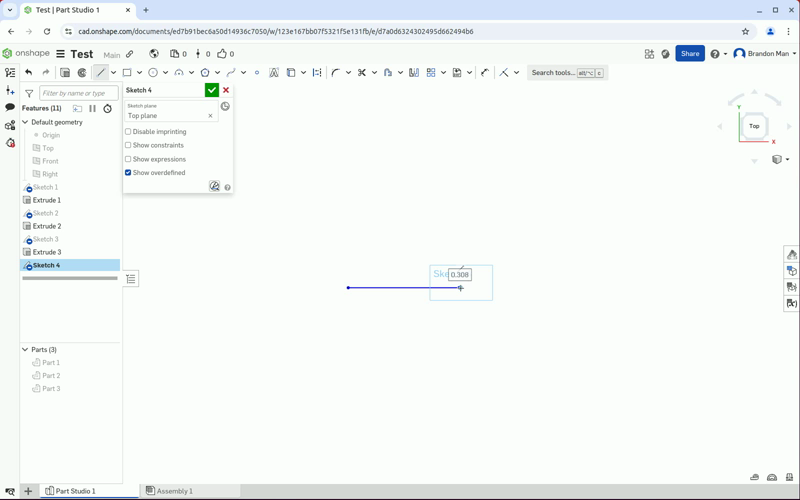
key_down(shift)
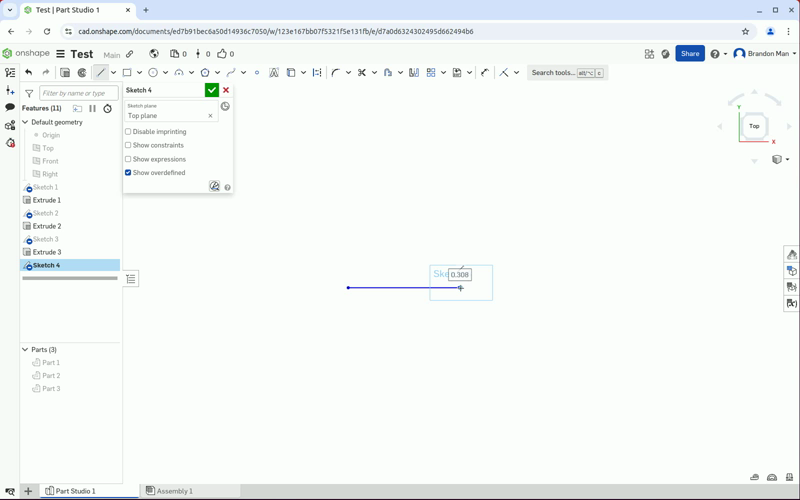
mouse_move(490, 287)
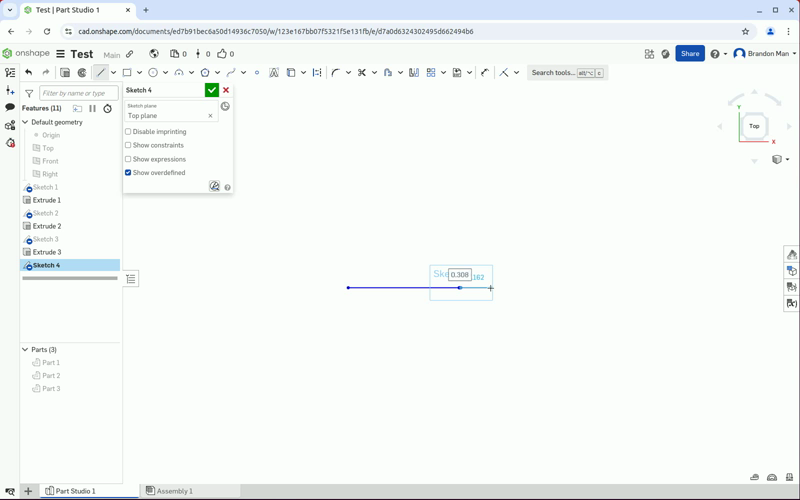
mouse_move(477, 283)
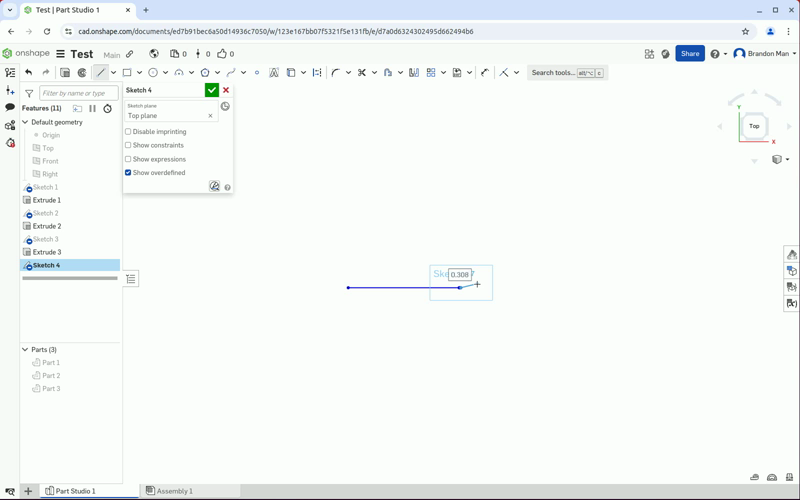
click(477, 283)
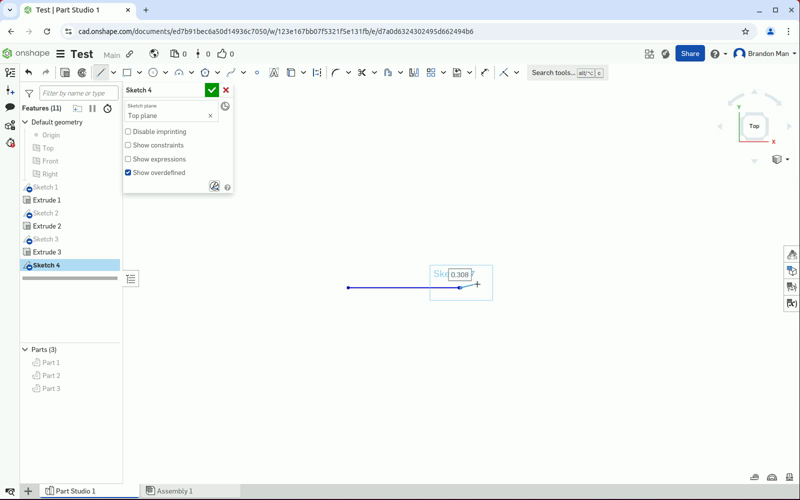
key_up(shift)
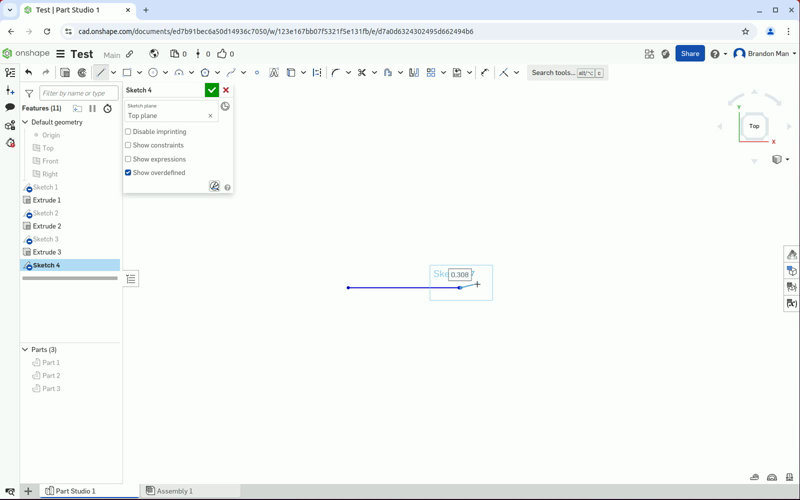
key_down(shift)
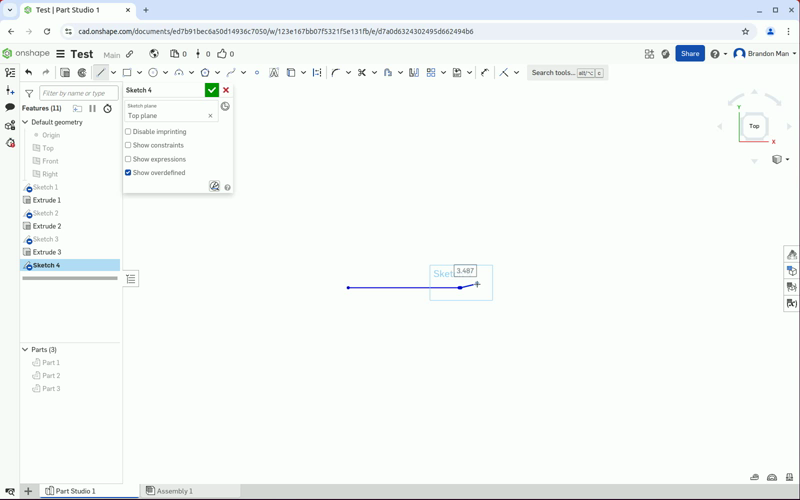
mouse_move(507, 283)
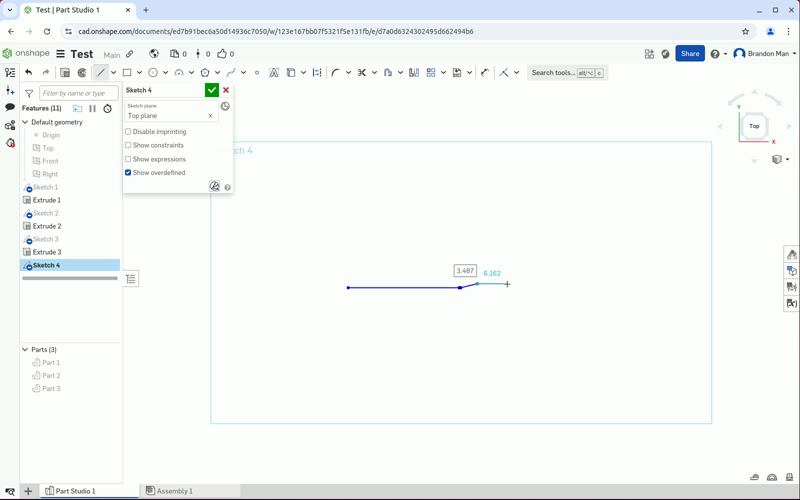
mouse_move(460, 279)
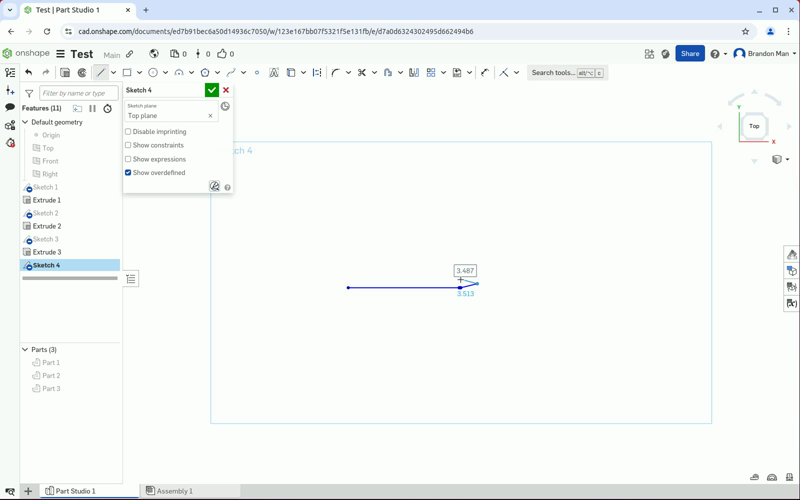
click(460, 279)
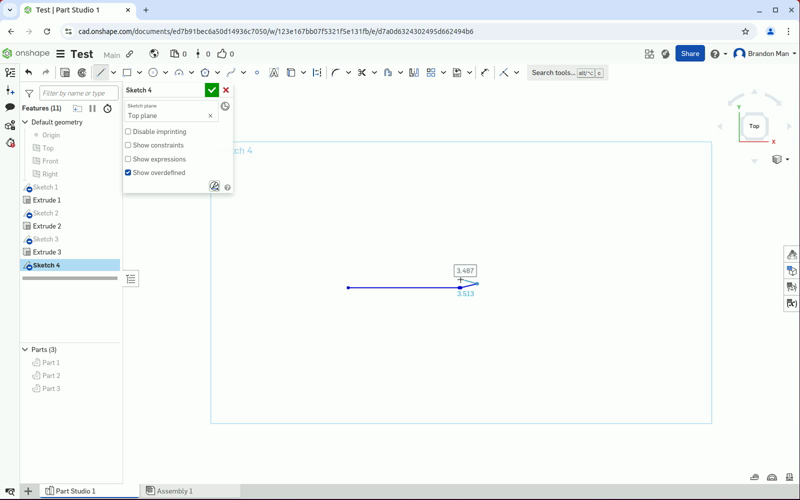
key_up(shift)
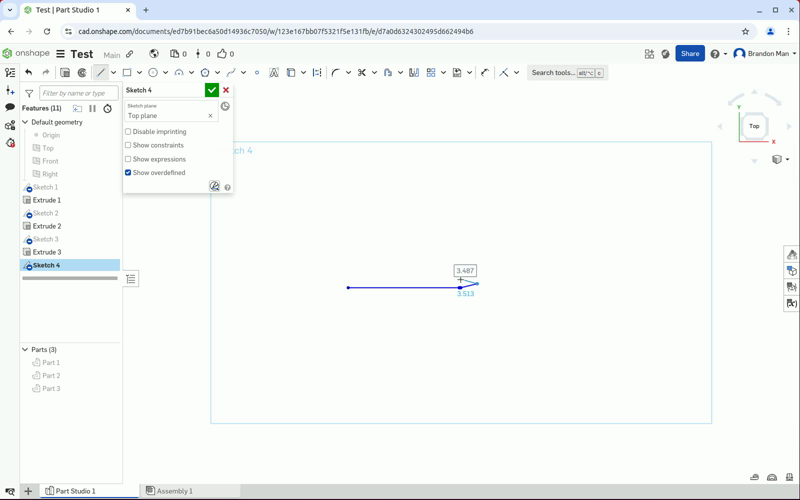
key_down(shift)
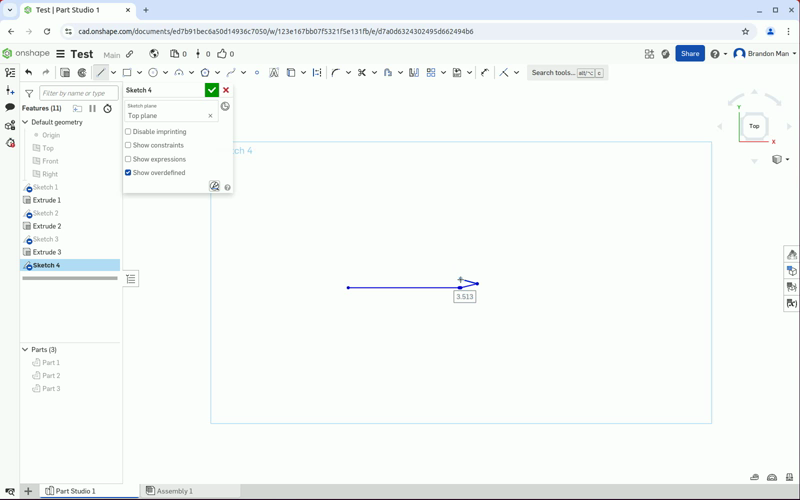
mouse_move(490, 279)
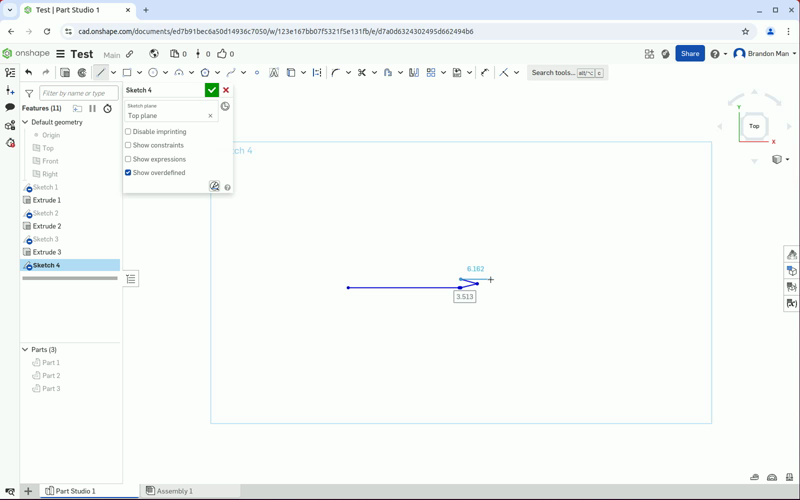
mouse_move(459, 279)
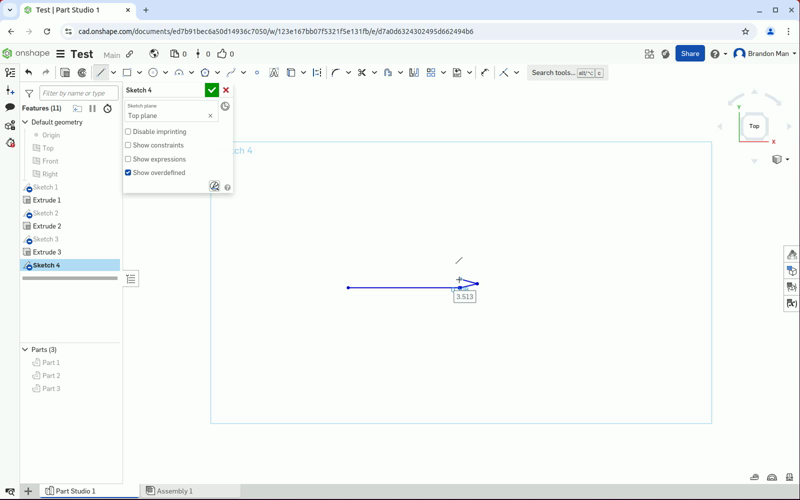
scroll(6)
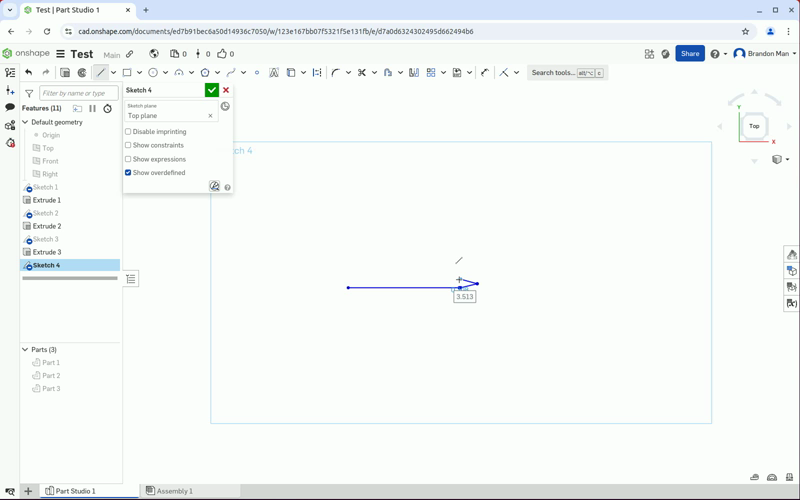
scroll(6)
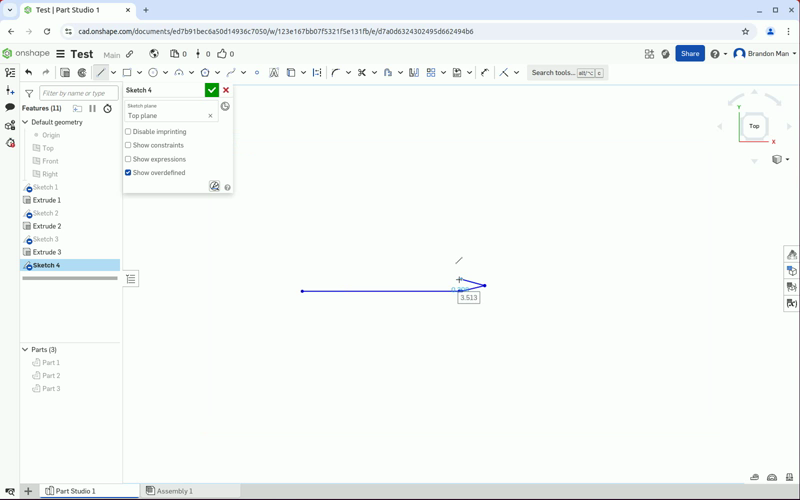
scroll(6)
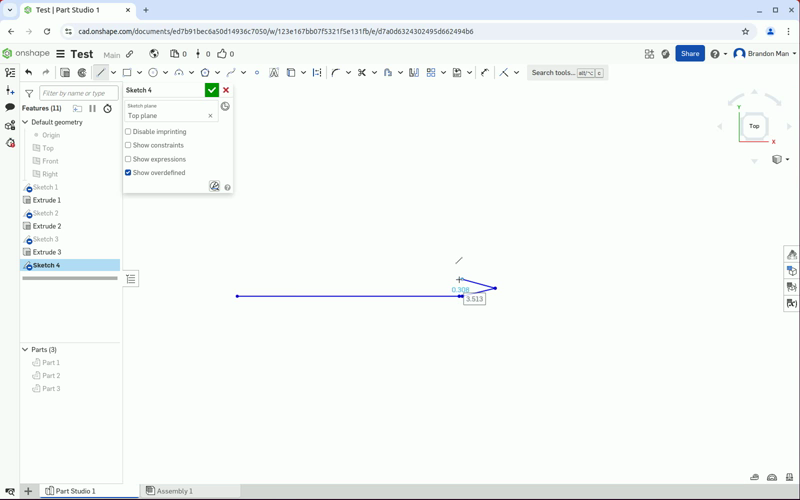
scroll(6)
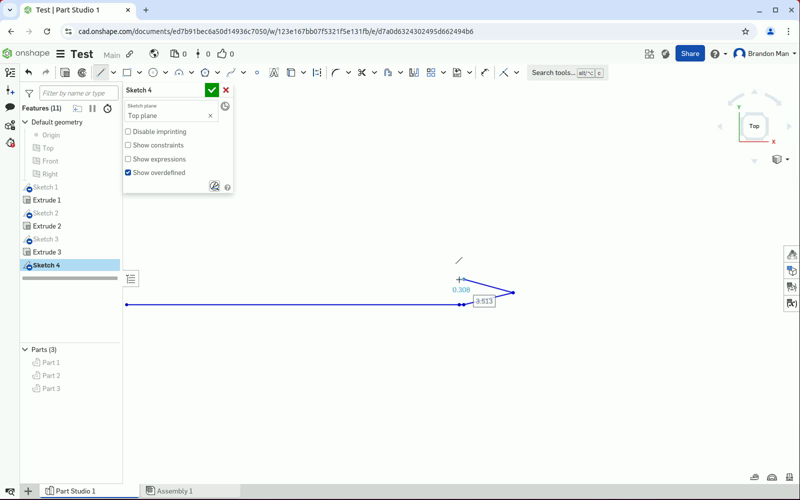
scroll(6)
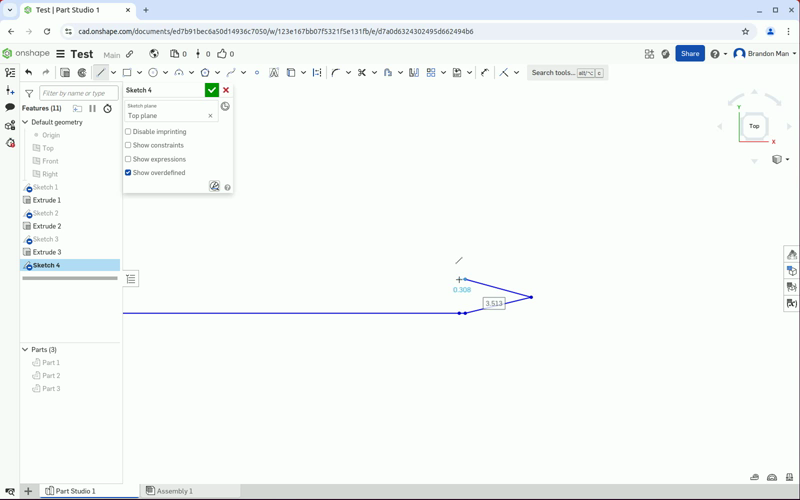
scroll(6)
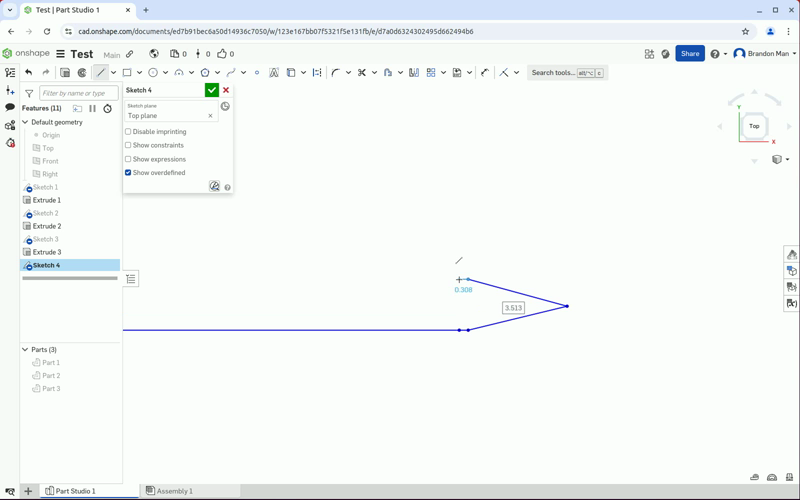
scroll(6)
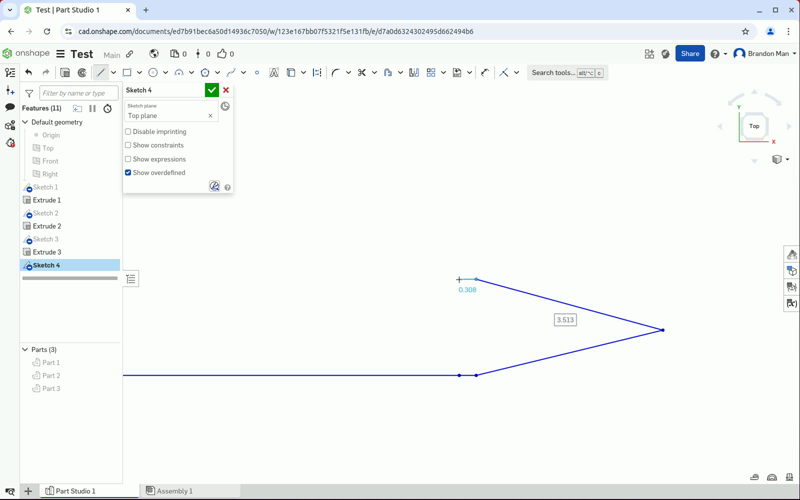
click(459, 279)
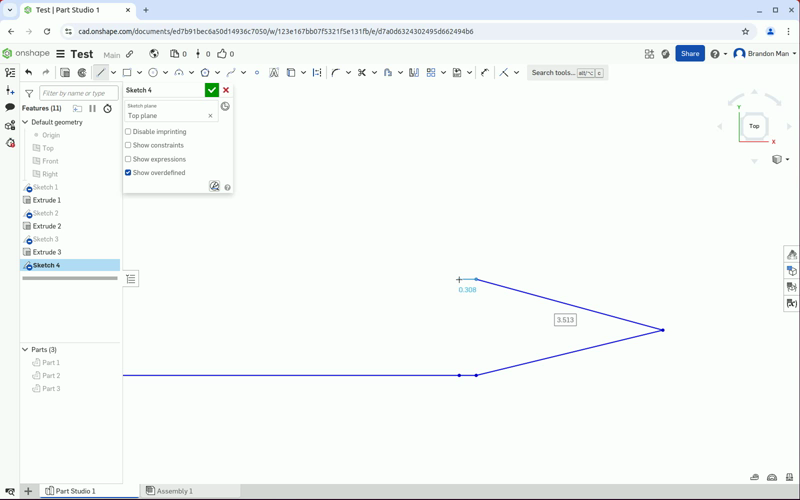
scroll(-6)
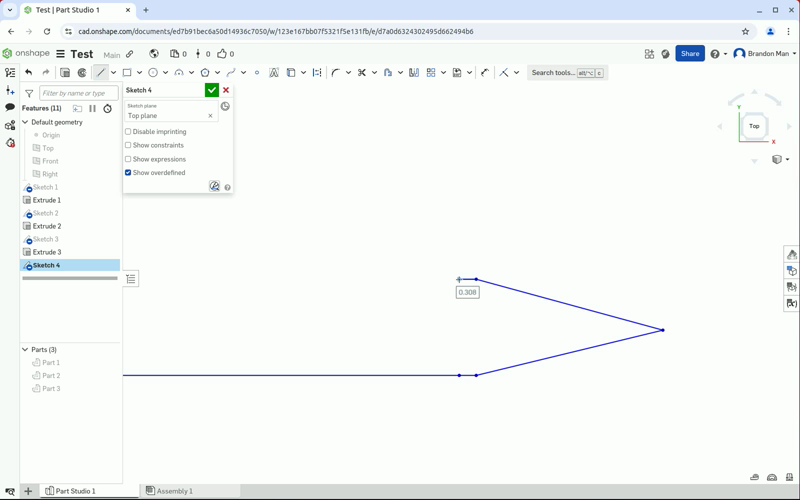
scroll(-6)
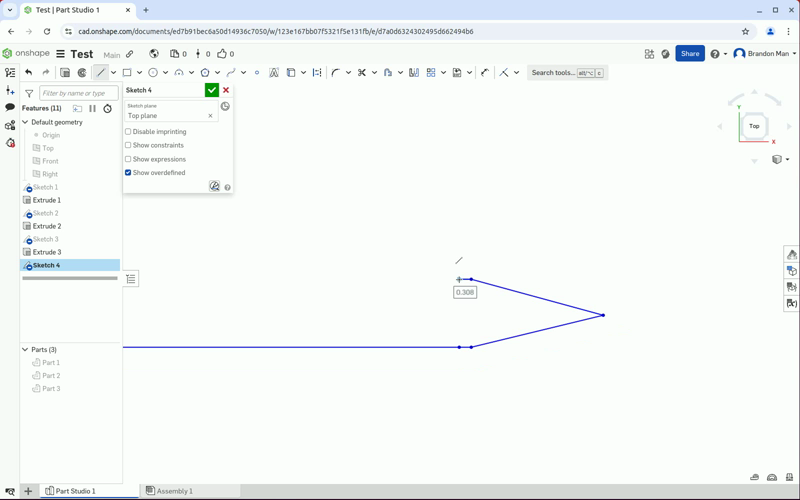
scroll(-6)
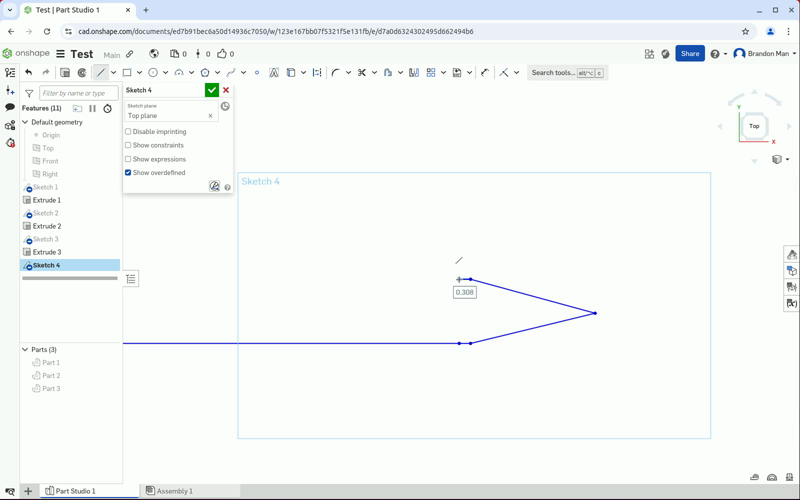
scroll(-6)
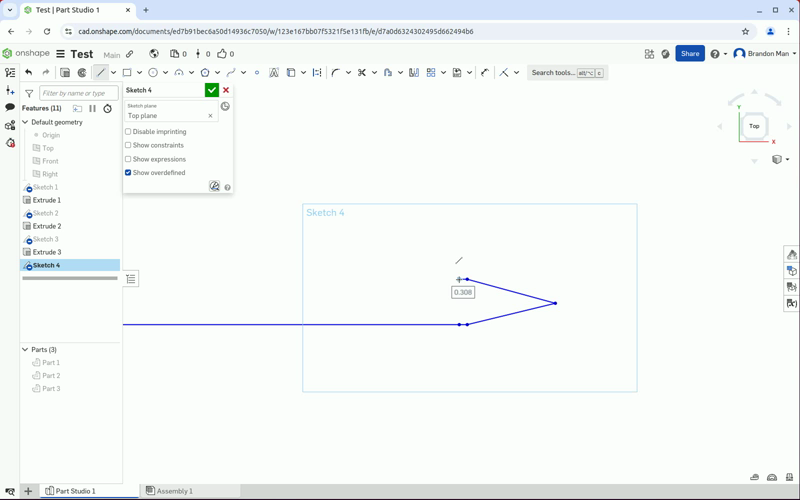
scroll(-6)
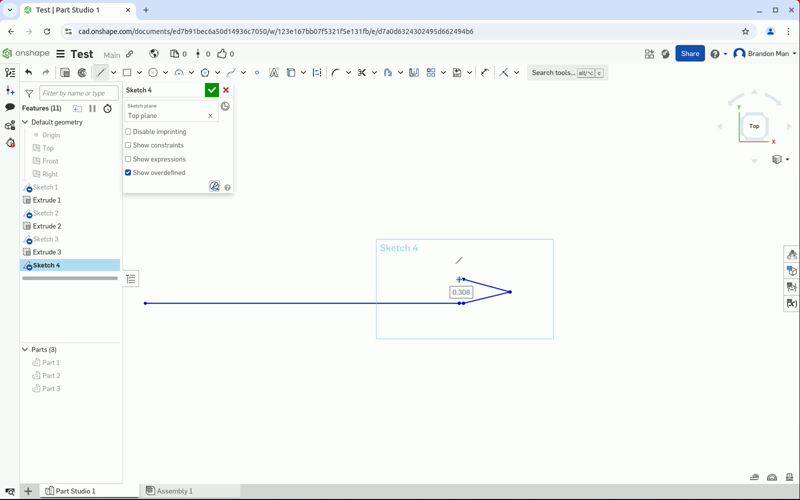
scroll(-6)
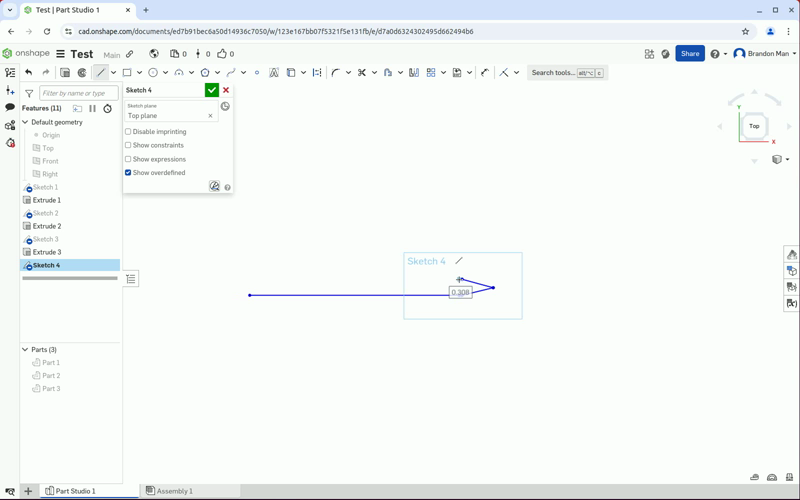
scroll(-6)
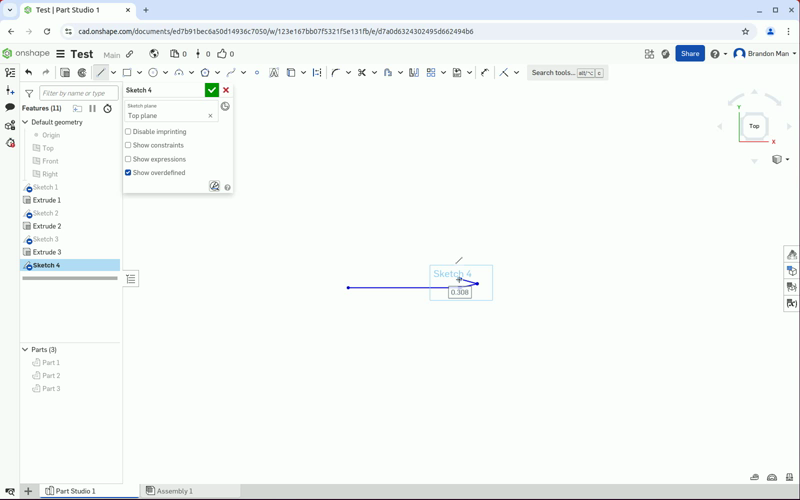
key_up(shift)
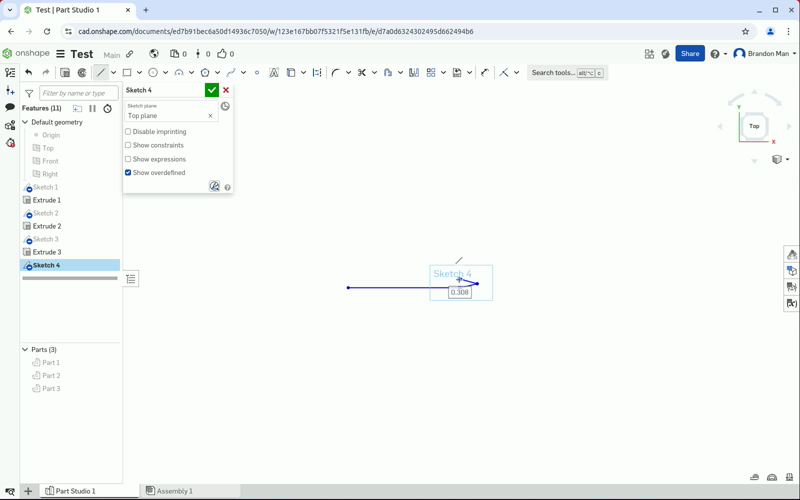
key_down(shift)
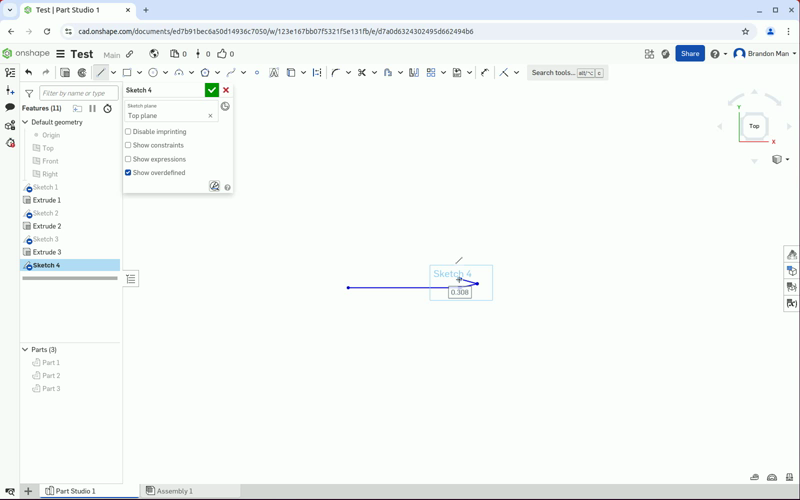
mouse_move(348, 279)
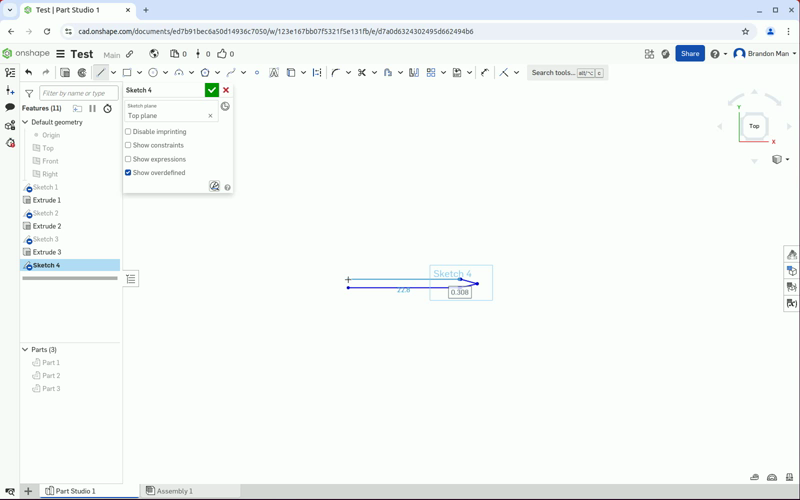
click(348, 279)
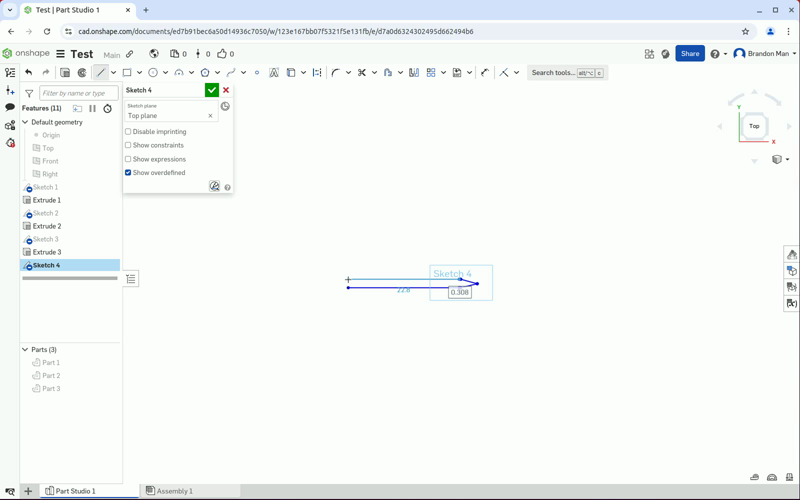
key_up(shift)
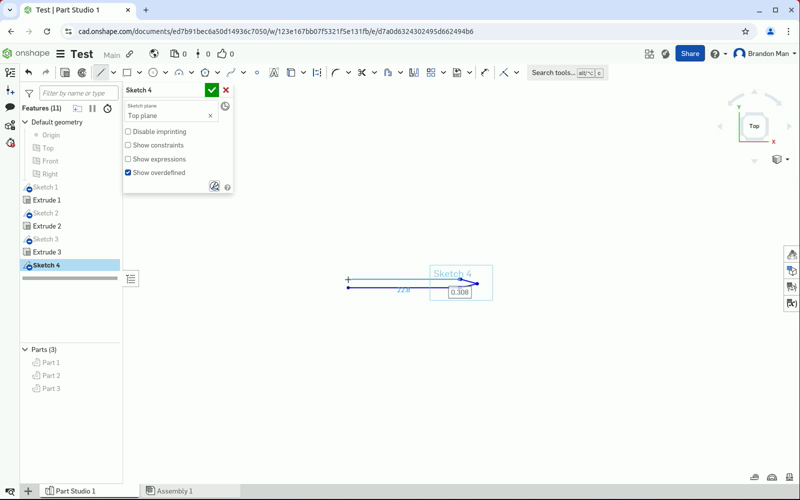
mouse_move(378, 279)
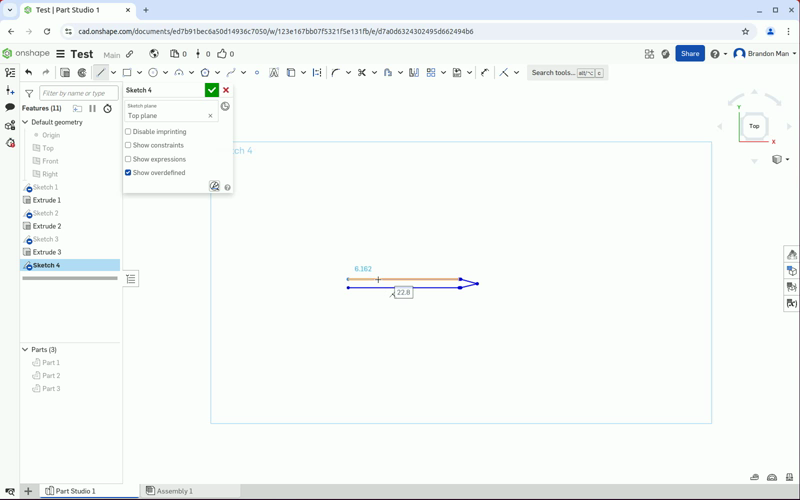
key_down(shift)
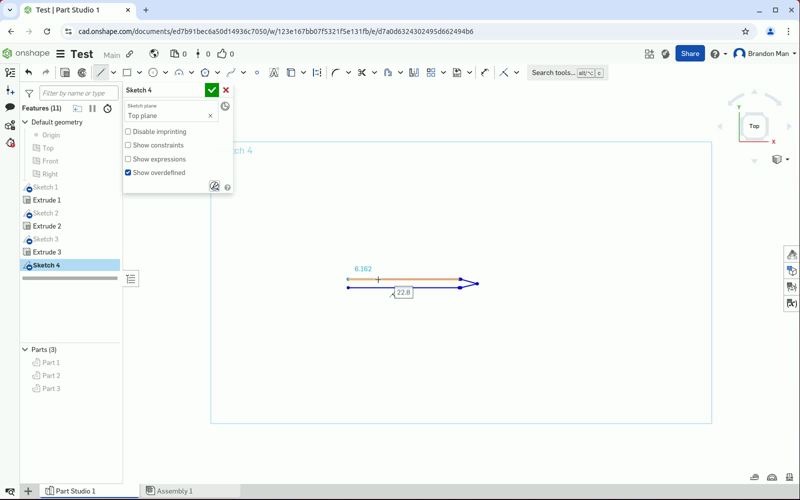
mouse_move(348, 287)
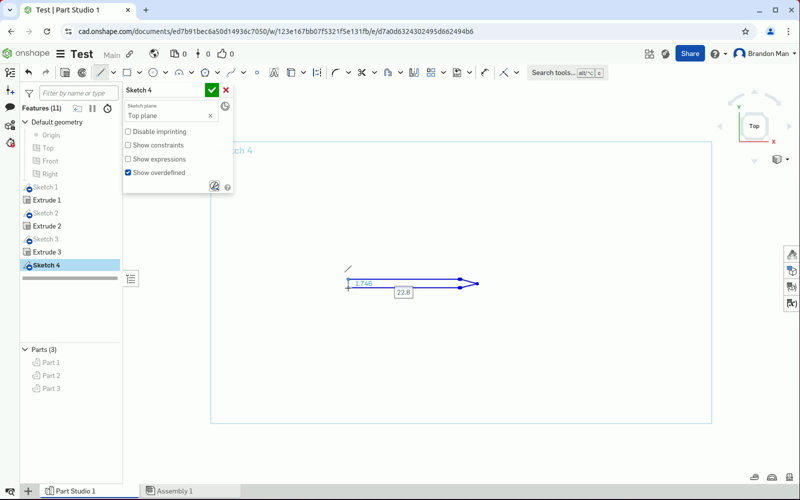
key_up(shift)
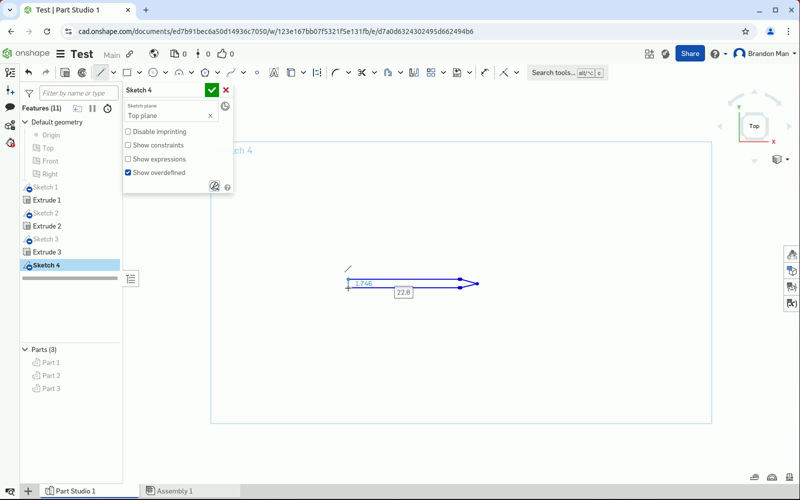
click(348, 287)
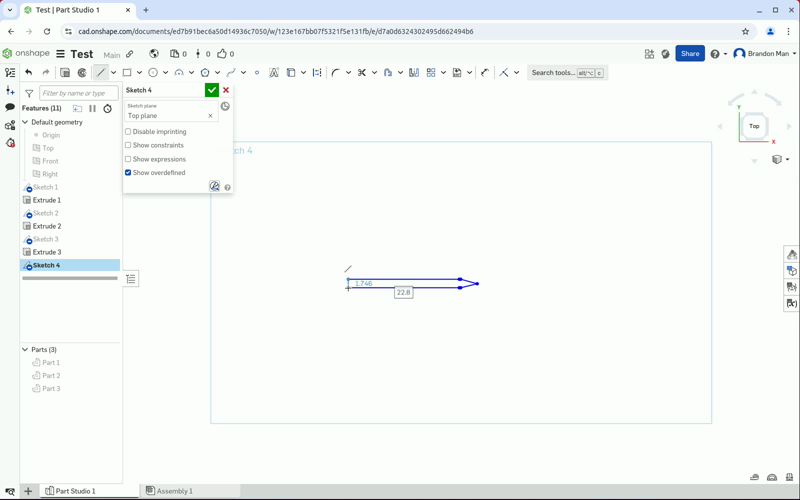
key(esc)
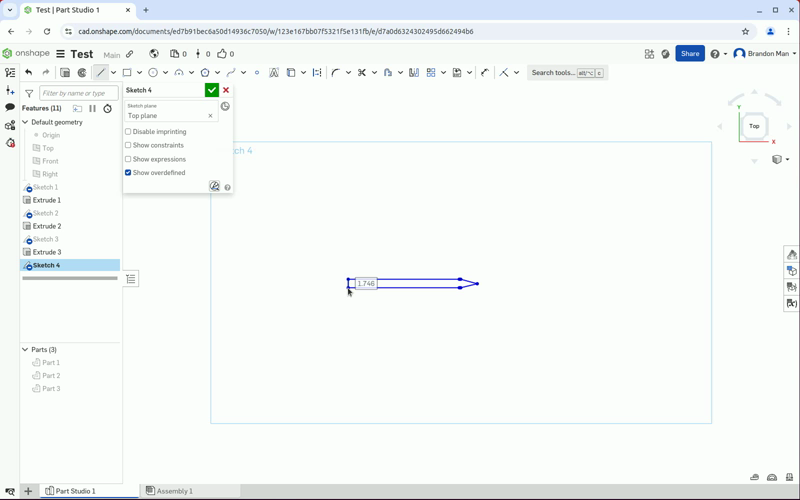
key(c)
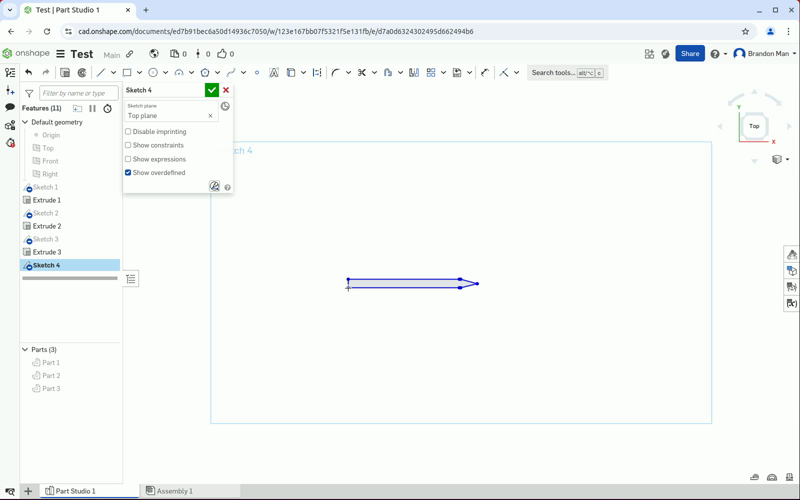
key_down(shift)
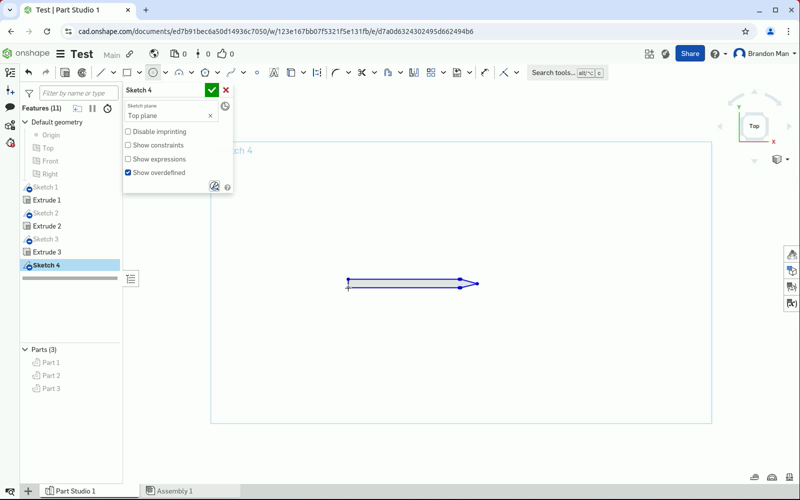
mouse_move(460, 283)
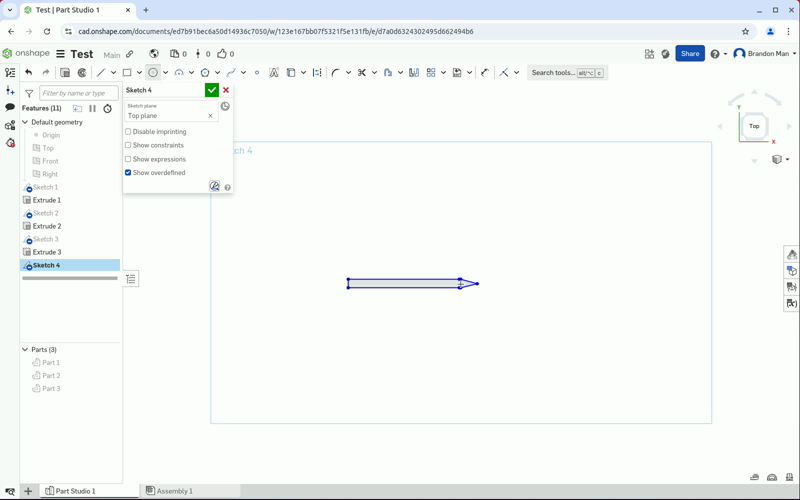
scroll(6)
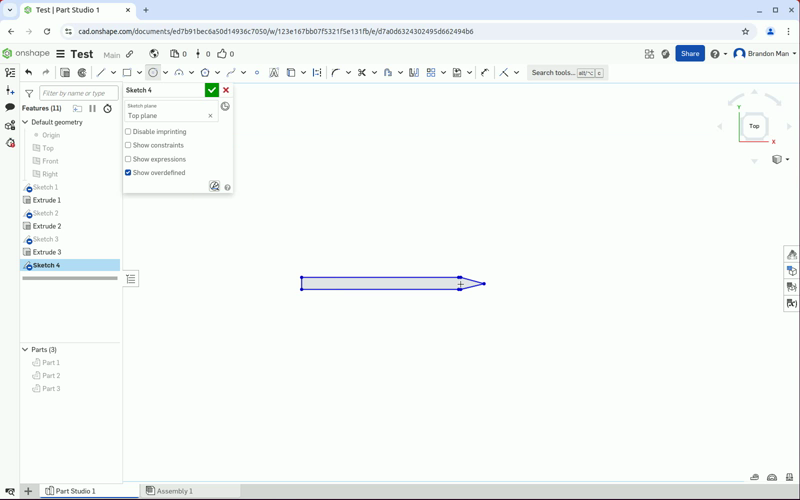
scroll(6)
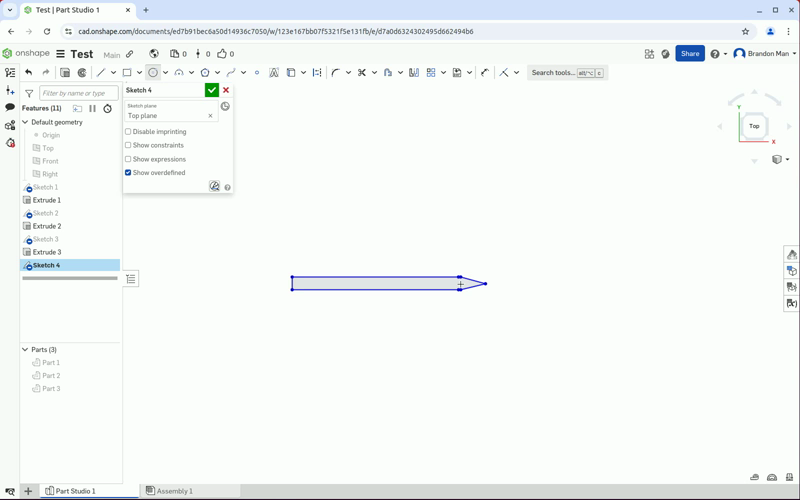
scroll(6)
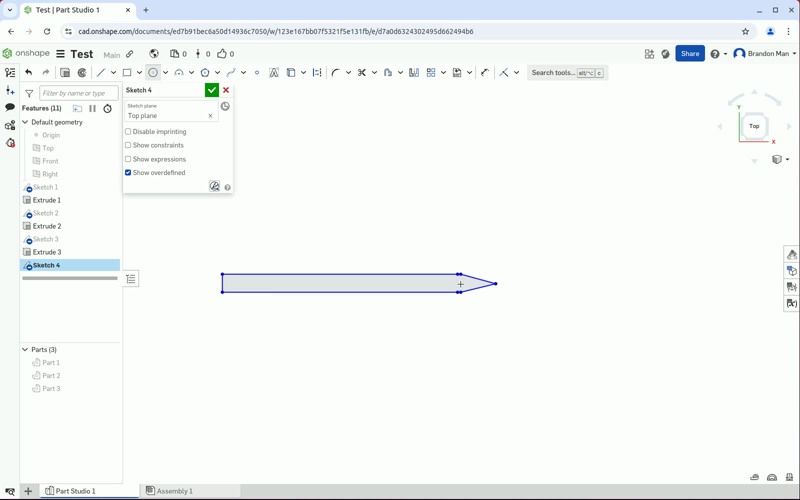
scroll(6)
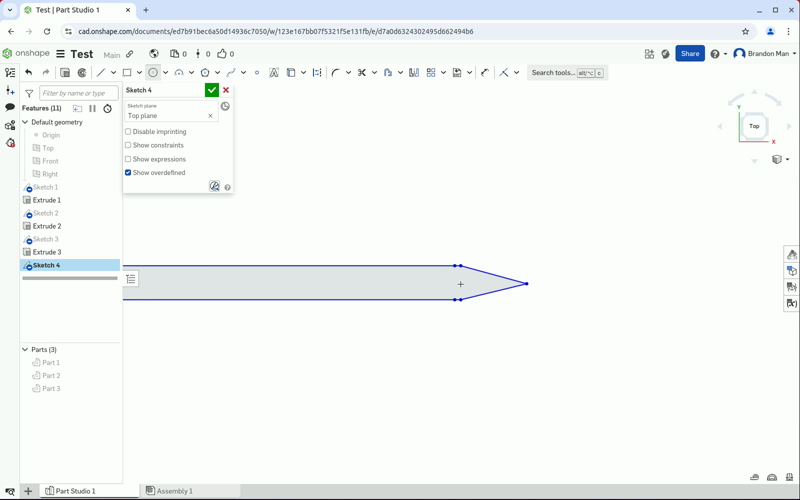
scroll(6)
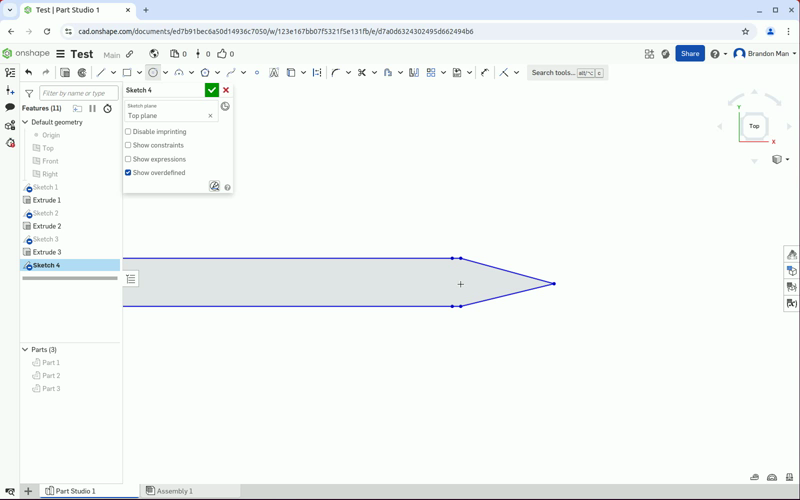
scroll(6)
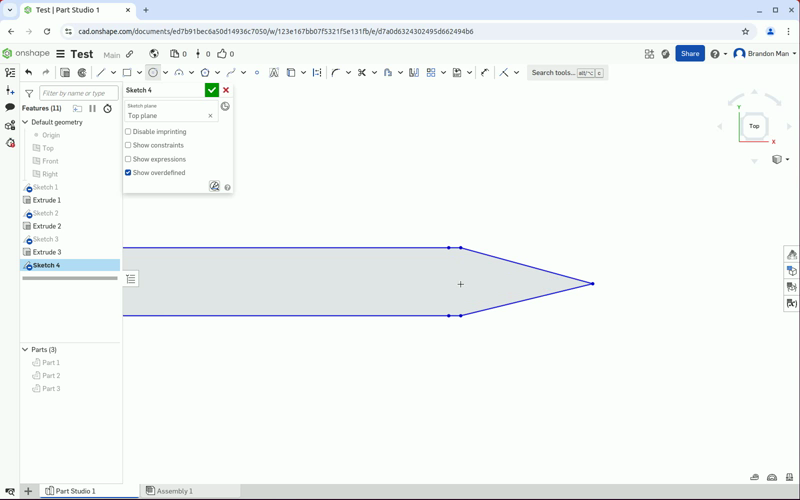
scroll(6)
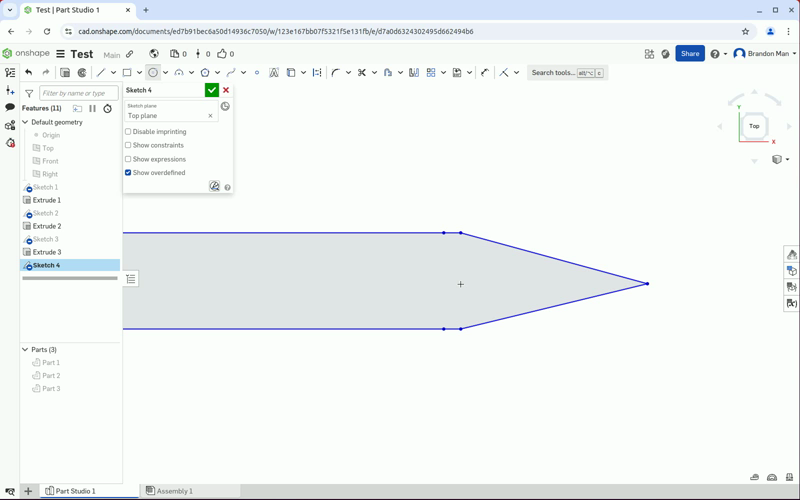
click(460, 283)
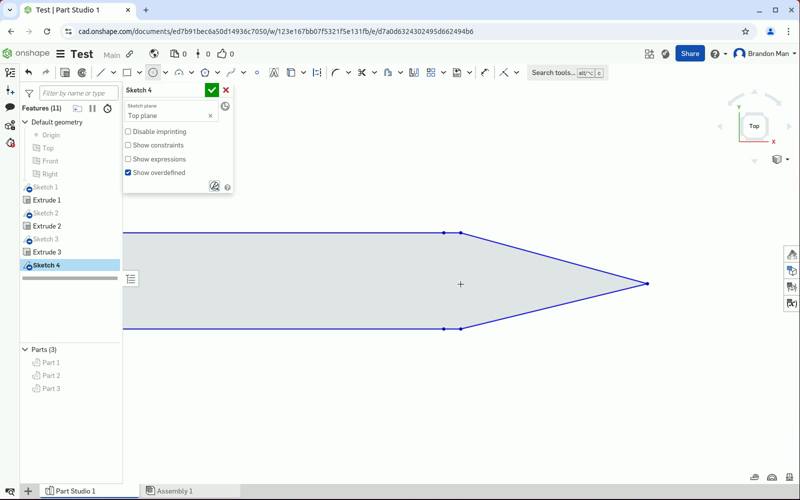
scroll(-6)
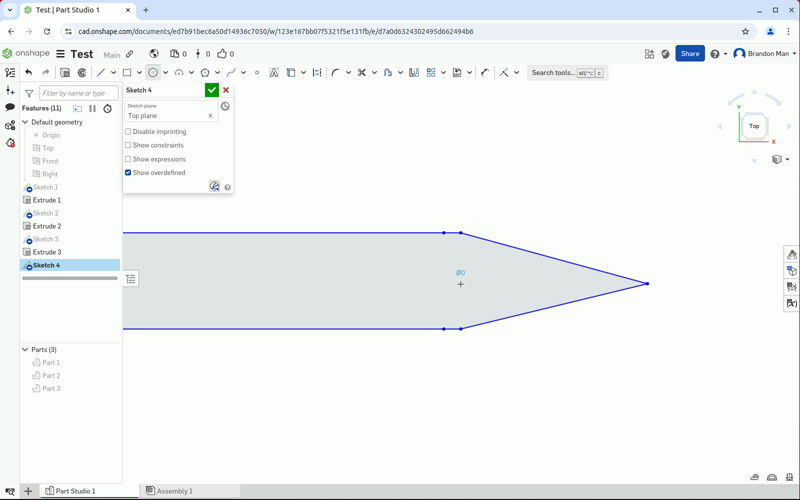
scroll(-6)
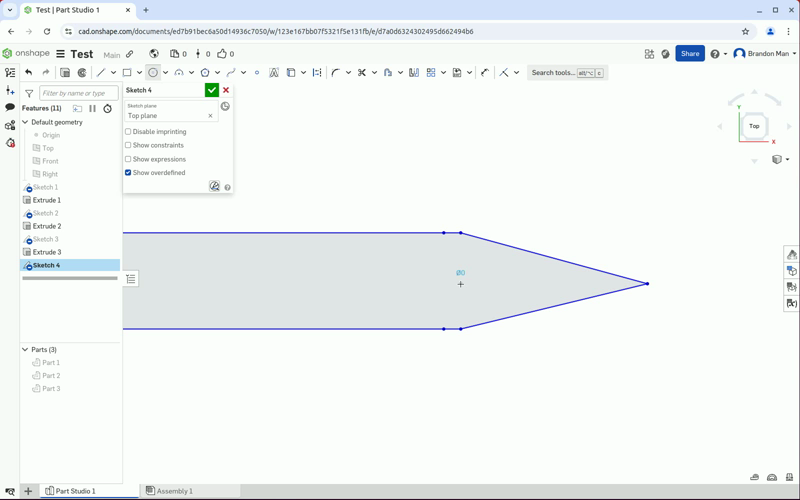
scroll(-6)
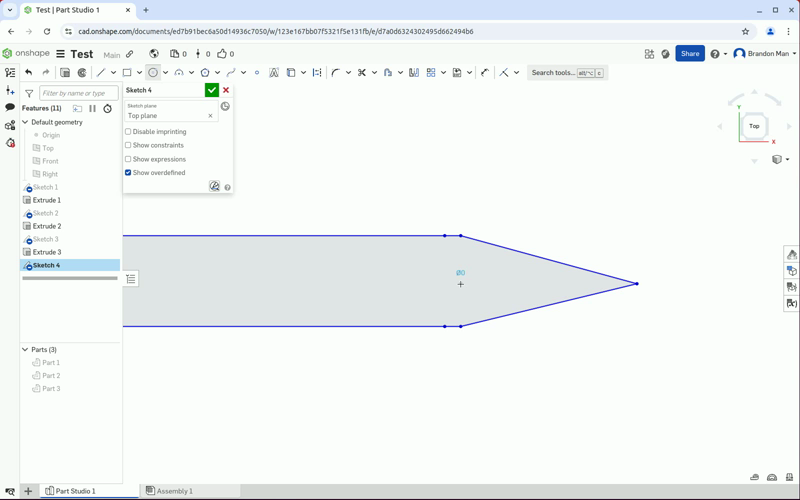
scroll(-6)
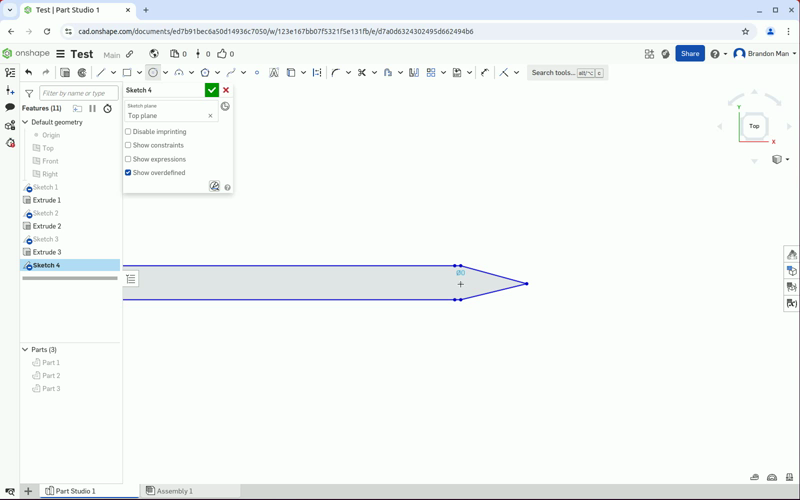
scroll(-6)
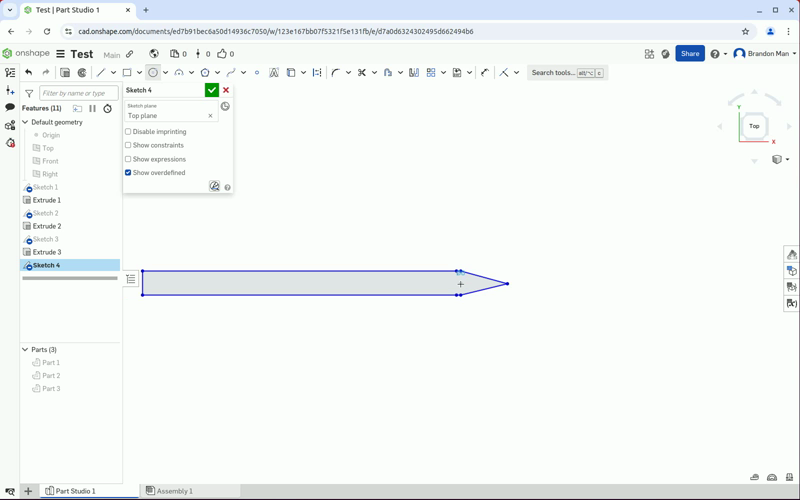
scroll(-6)
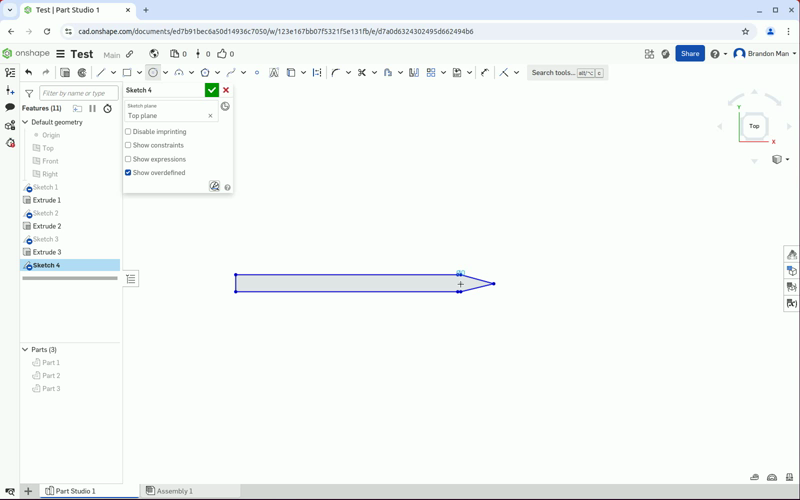
scroll(-6)
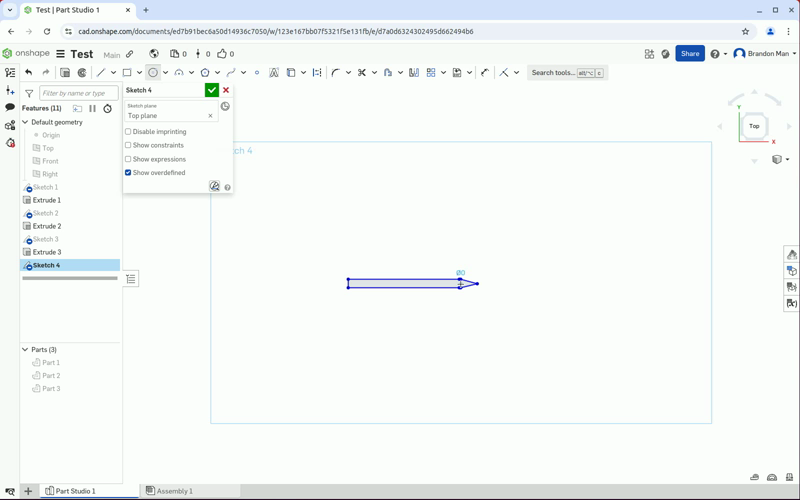
key_up(shift)
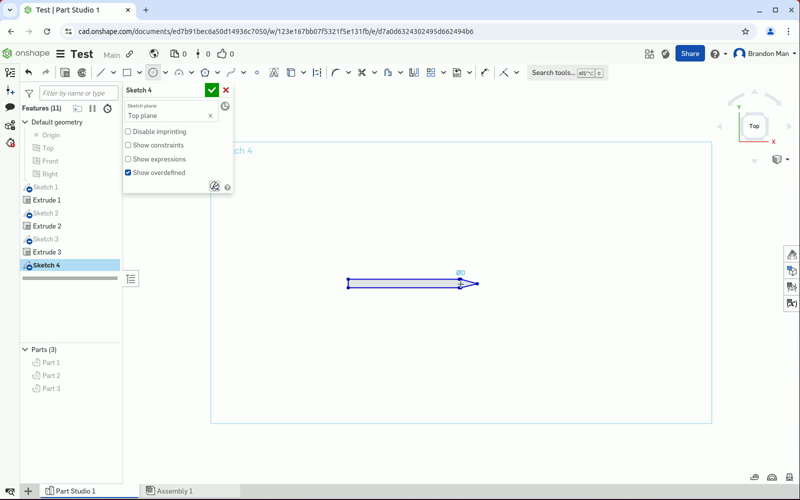
mouse_move(462, 283)
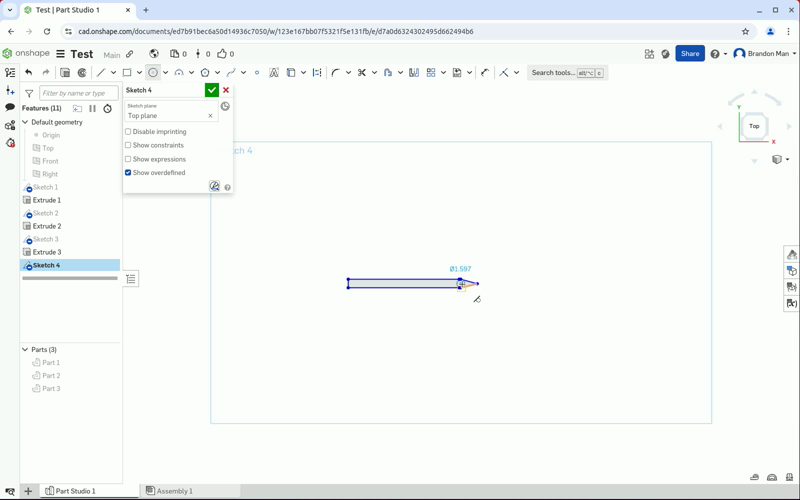
scroll(6)
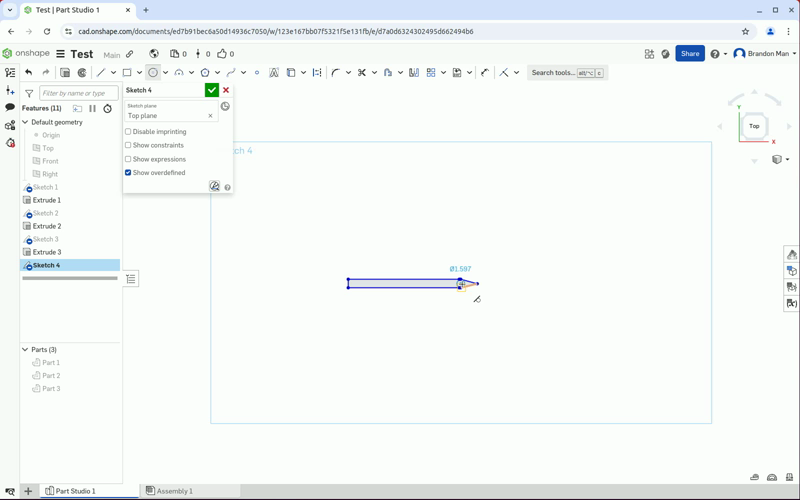
scroll(6)
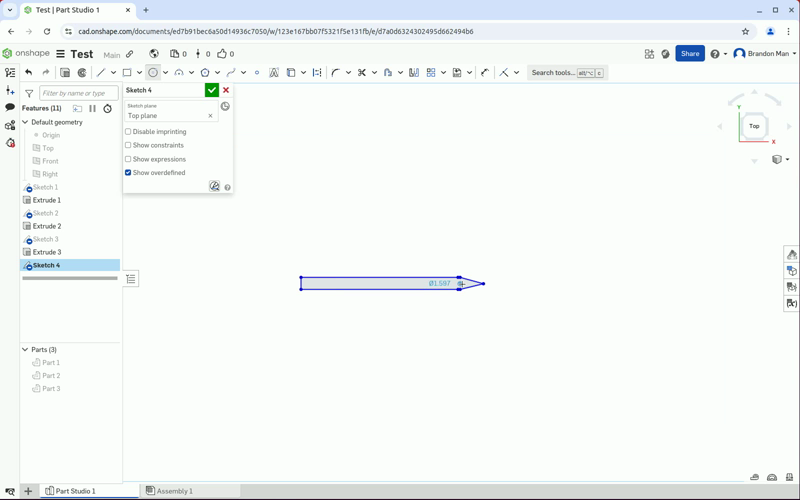
scroll(6)
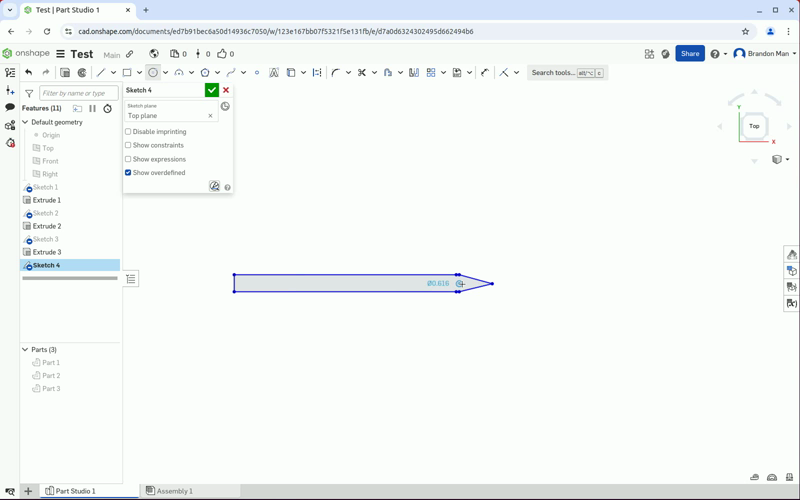
scroll(6)
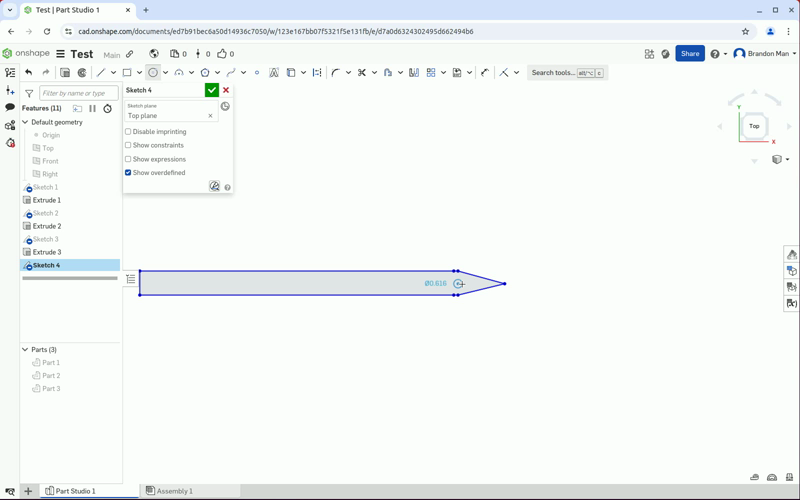
scroll(6)
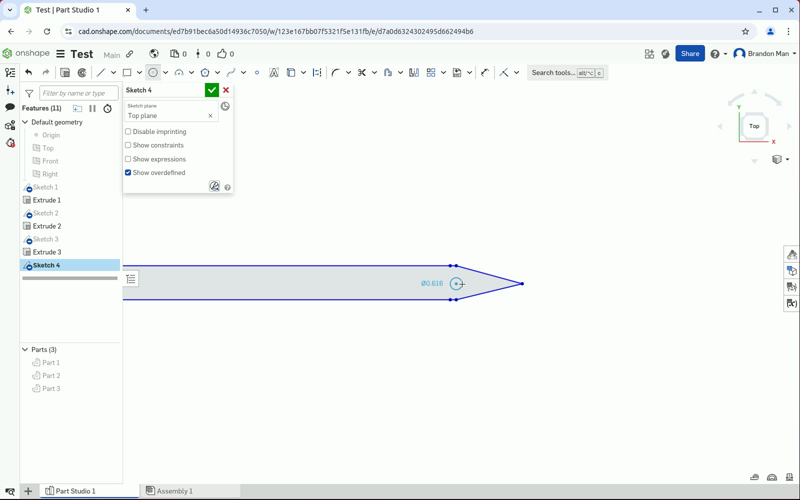
scroll(6)
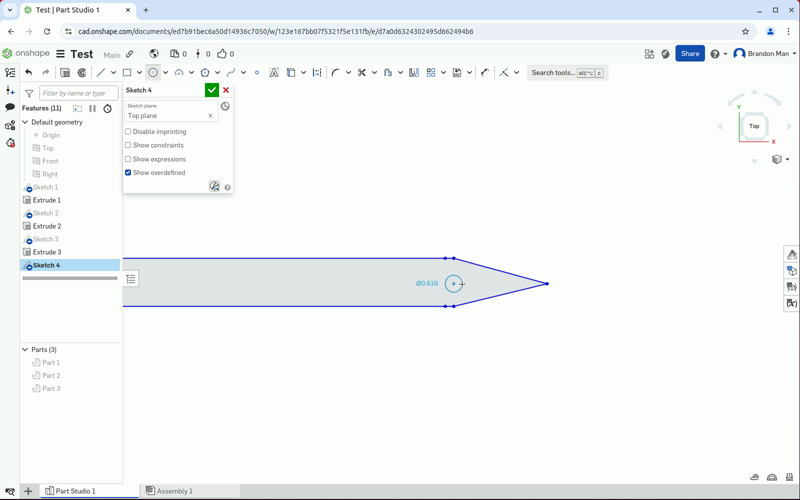
scroll(6)
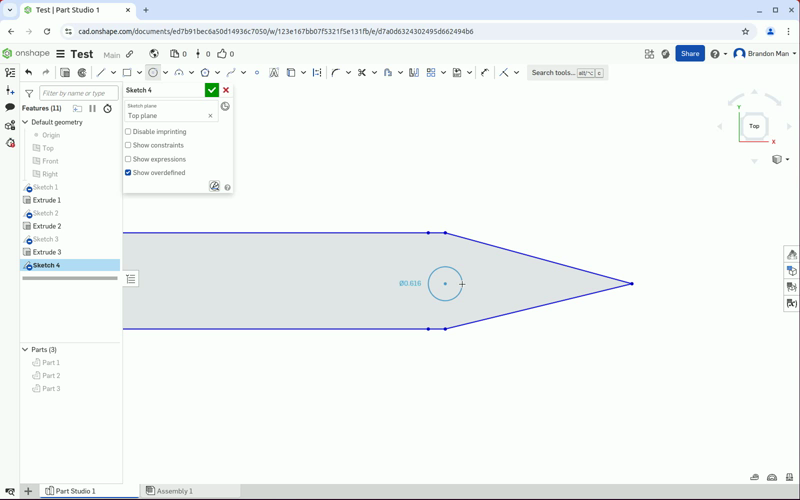
click(462, 283)
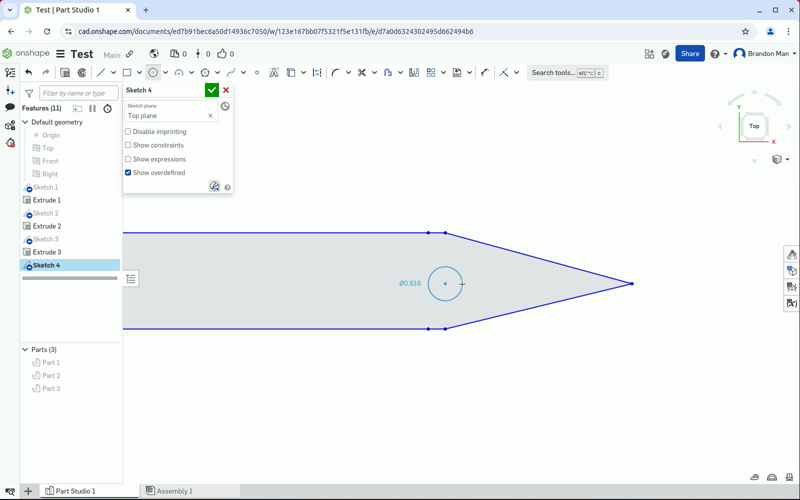
scroll(-6)
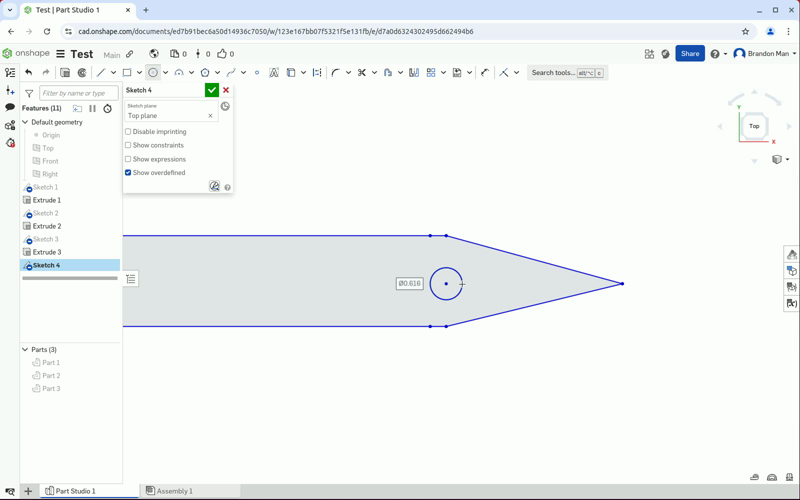
scroll(-6)
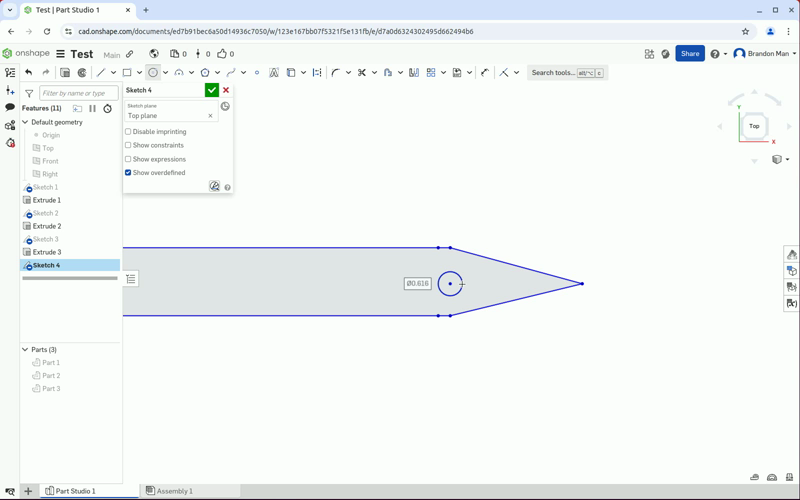
scroll(-6)
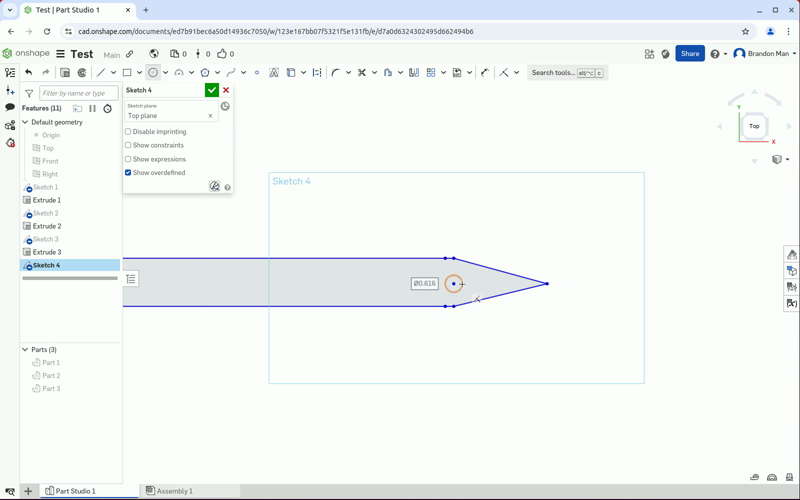
scroll(-6)
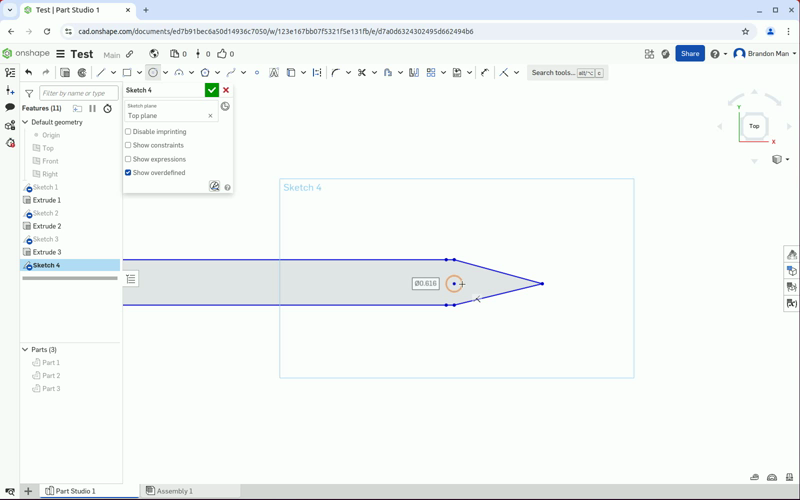
scroll(-6)
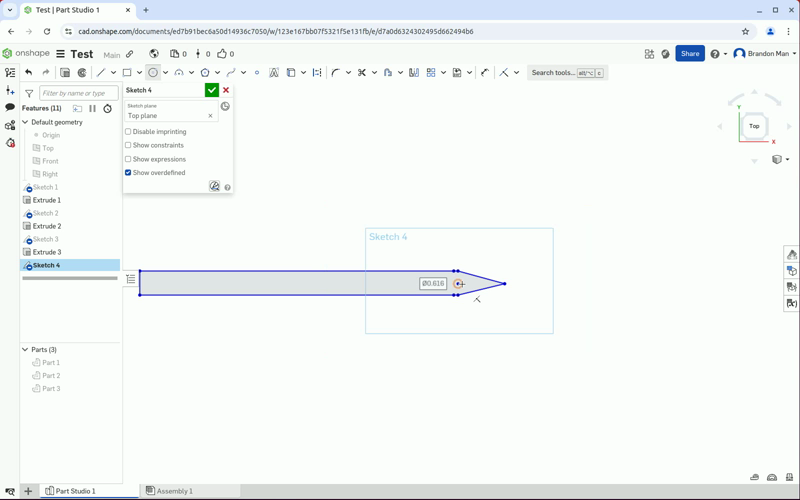
scroll(-6)
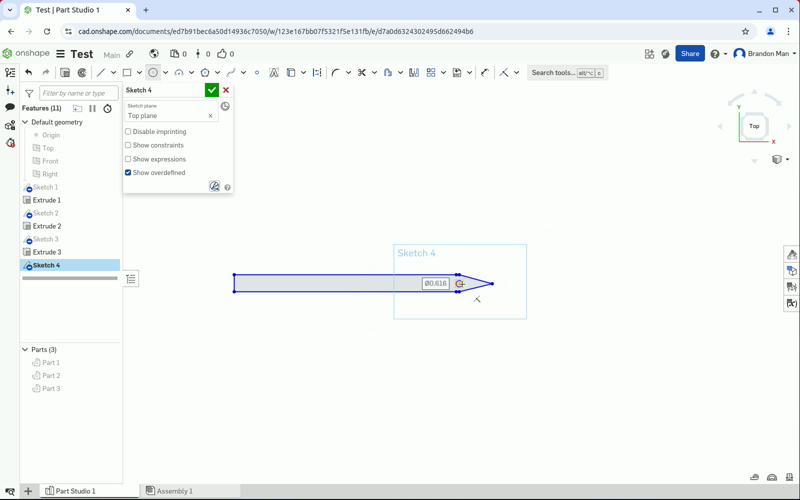
scroll(-6)
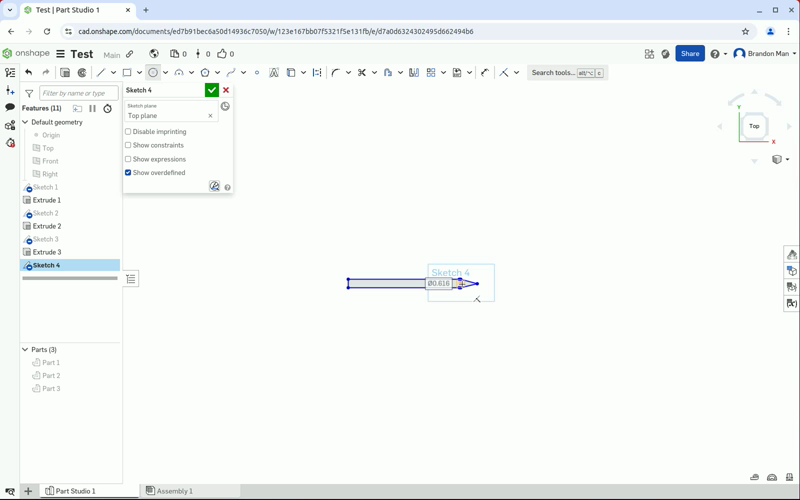
key(esc)
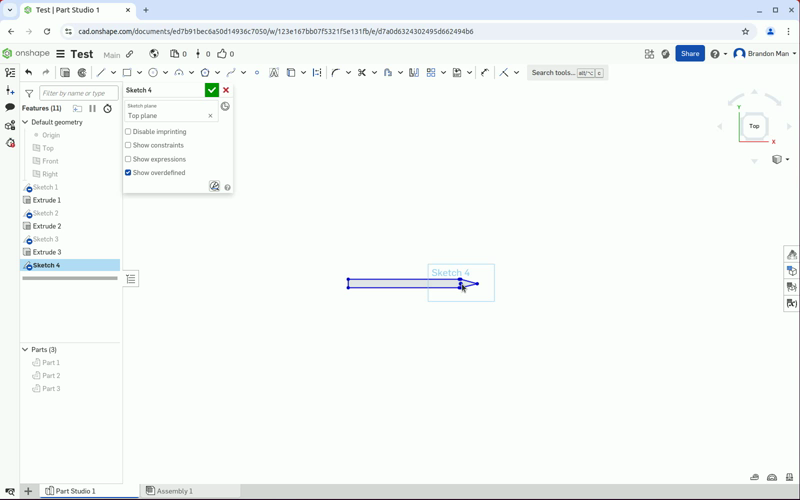
mouse_move(453, 286)
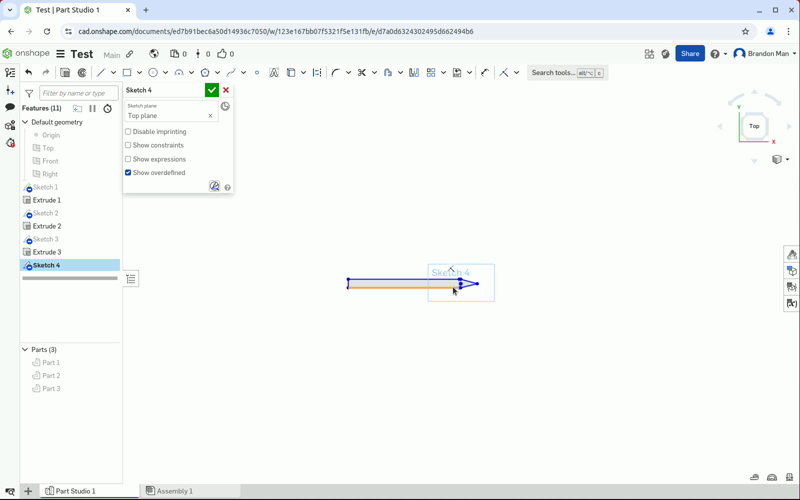
scroll(6)
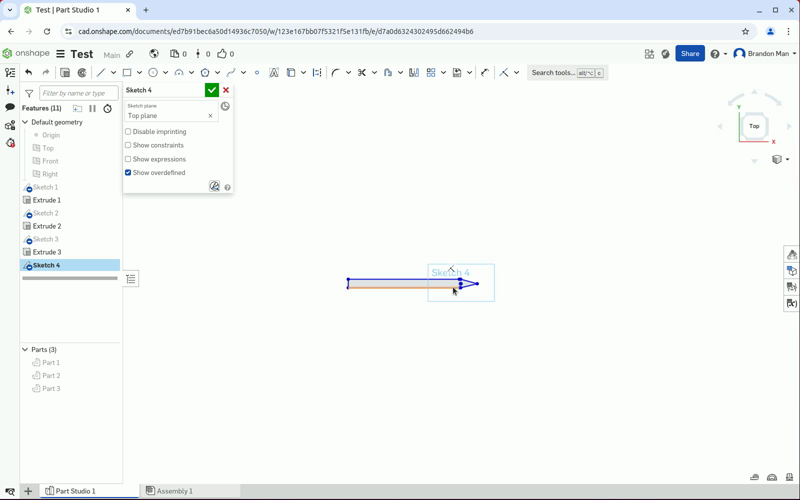
scroll(6)
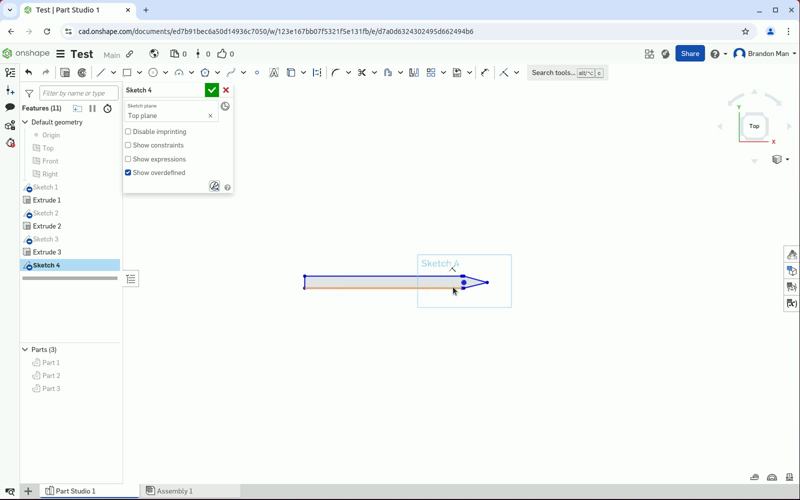
scroll(6)
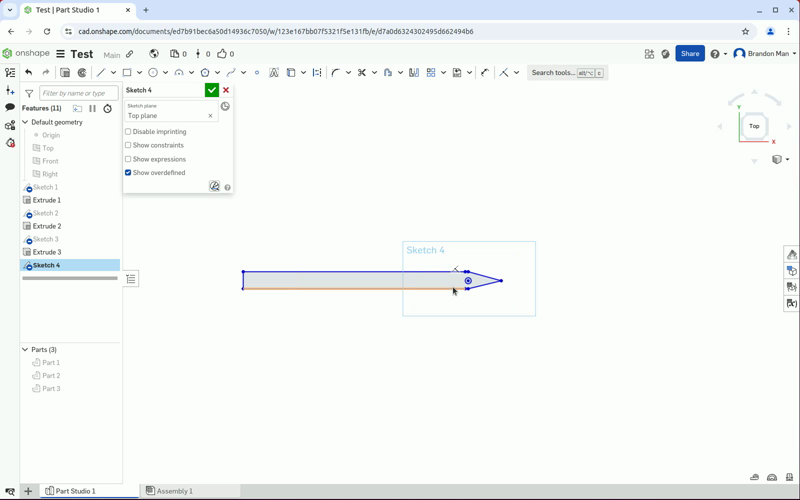
scroll(6)
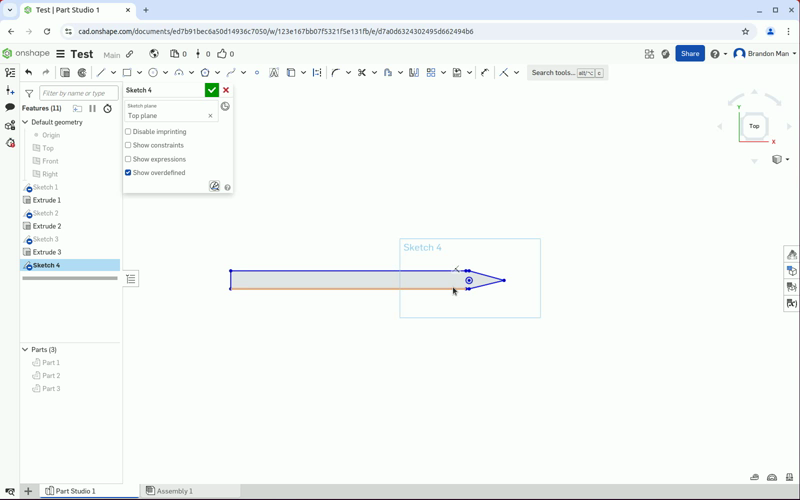
scroll(6)
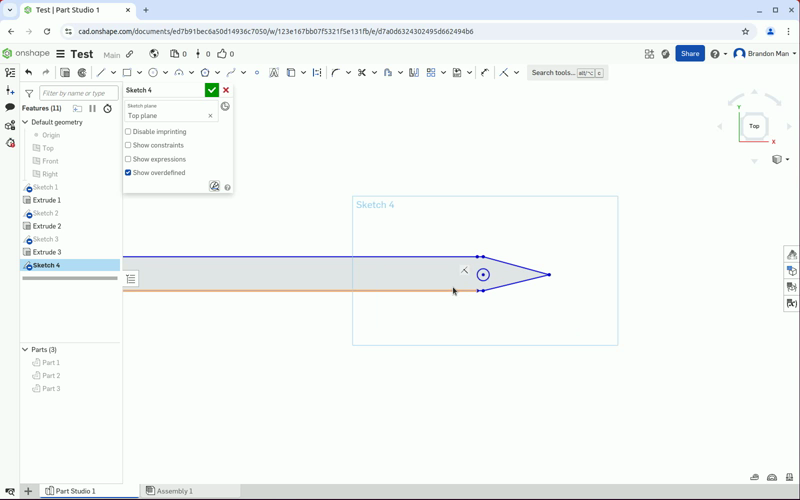
scroll(6)
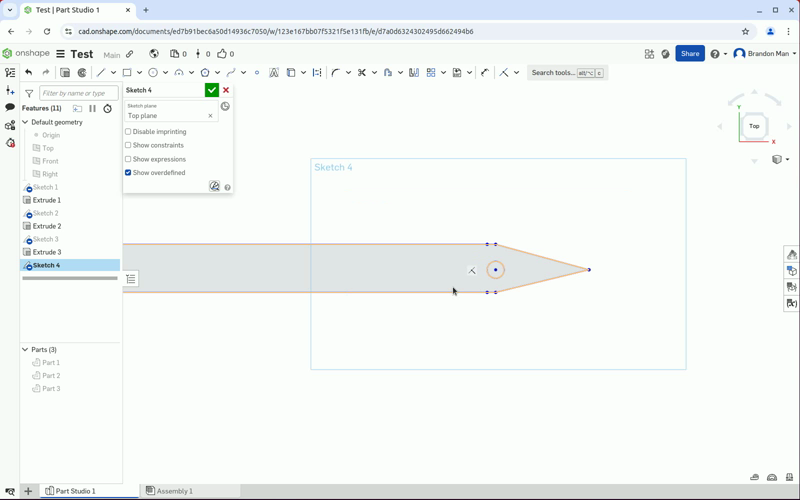
scroll(6)
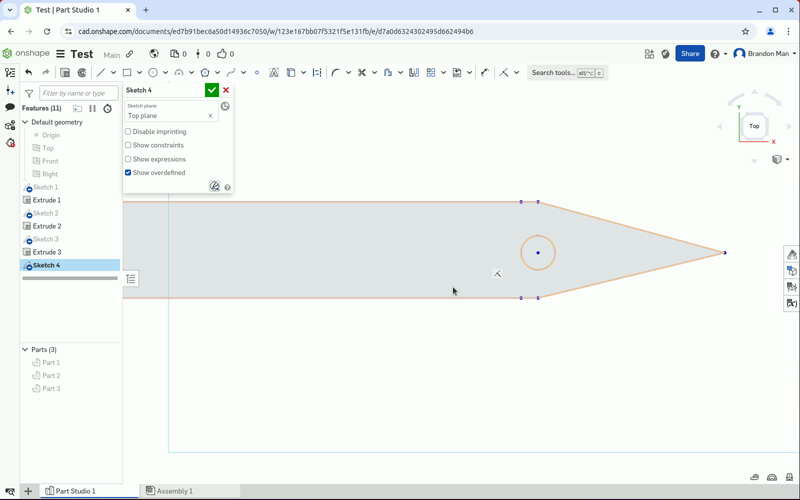
click(453, 286)
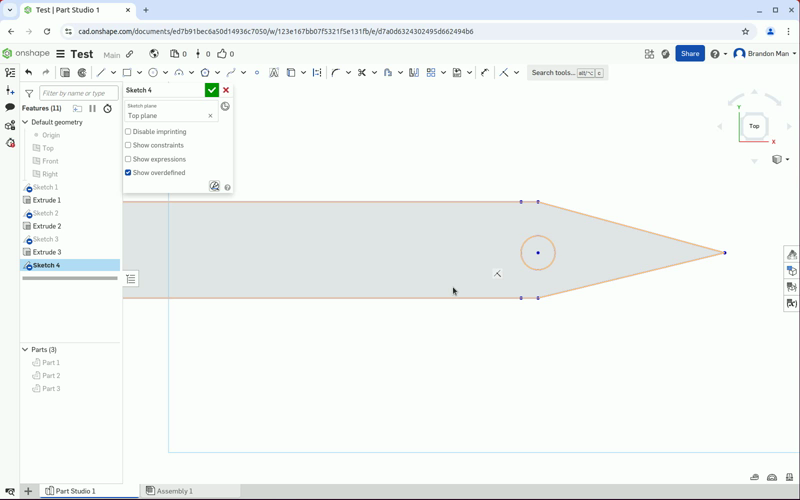
scroll(-6)
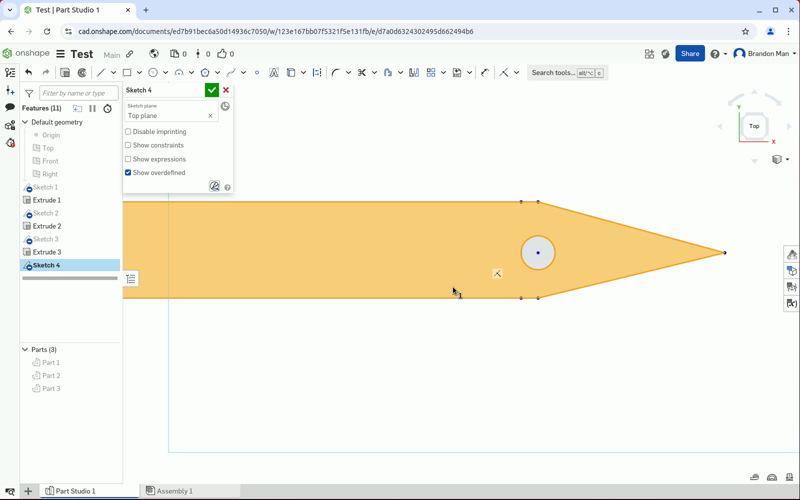
scroll(-6)
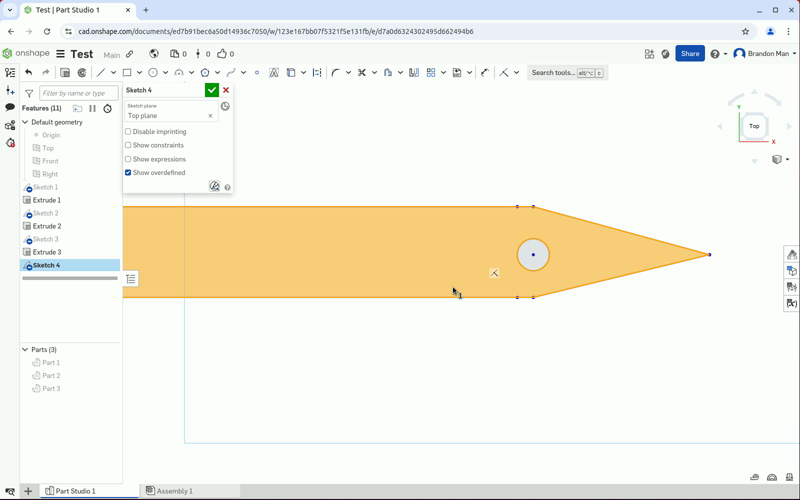
scroll(-6)
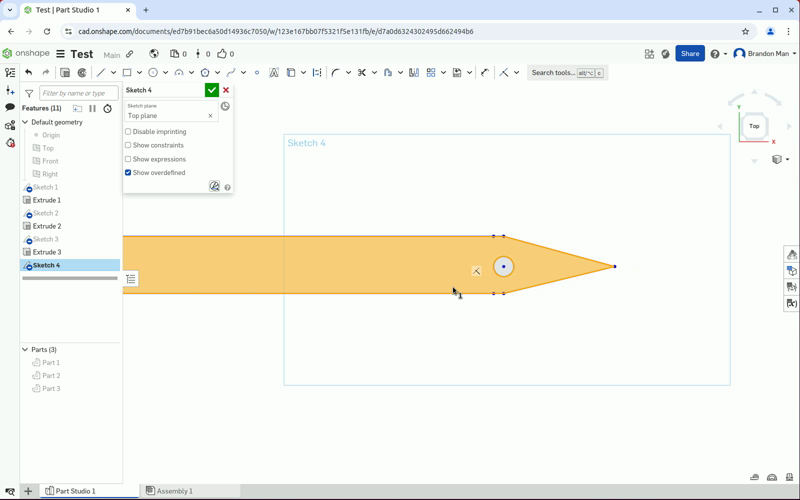
scroll(-6)
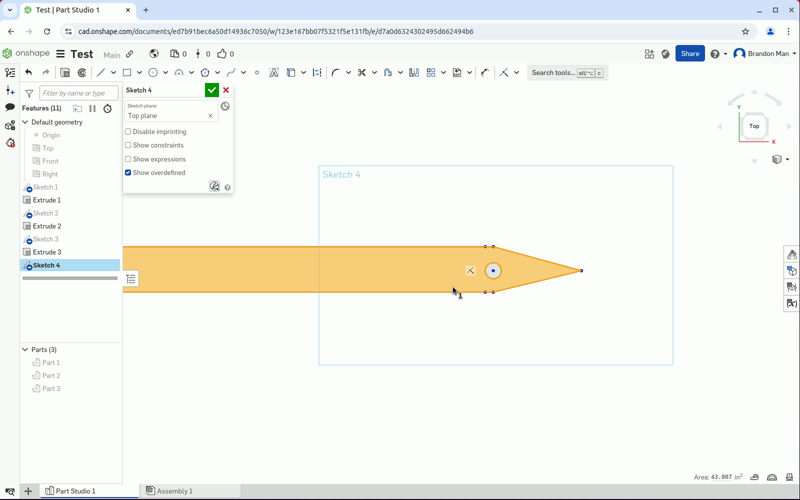
scroll(-6)
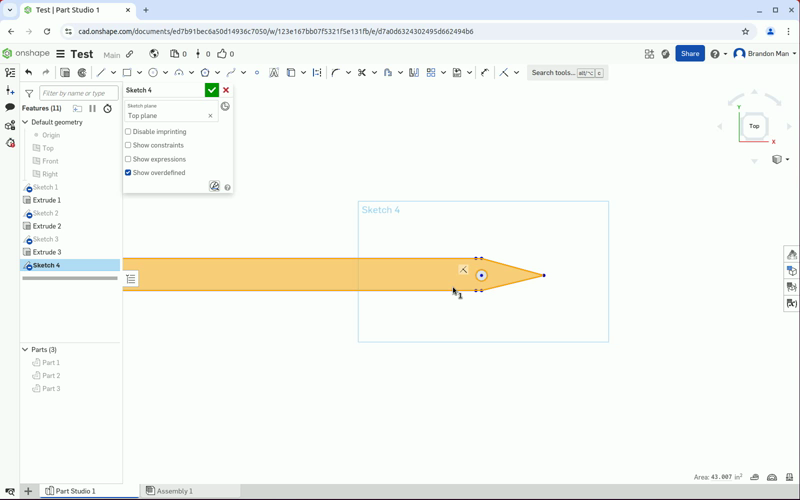
scroll(-6)
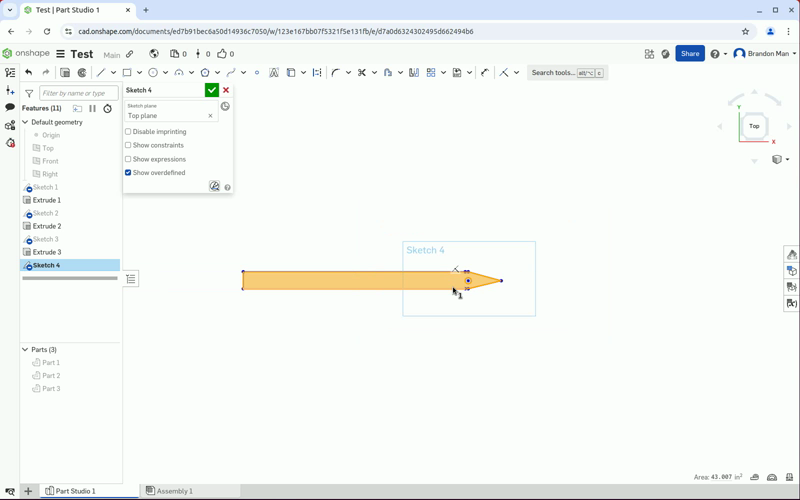
scroll(-6)
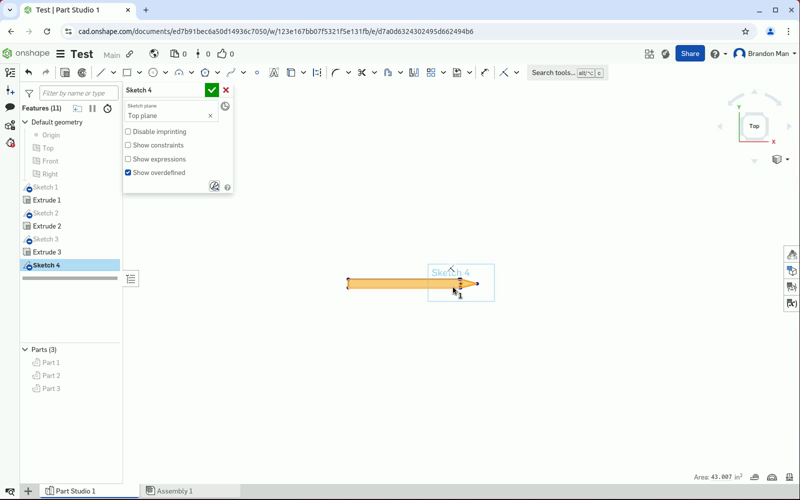
mouse_move(73, 352)
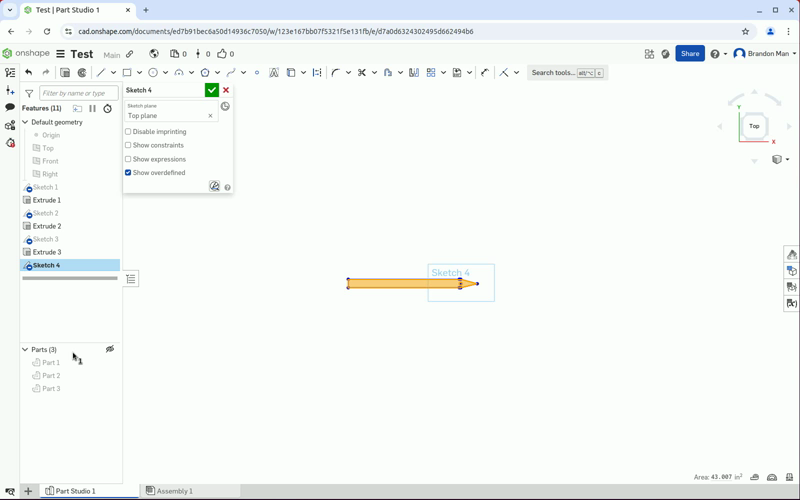
key(shift+y)
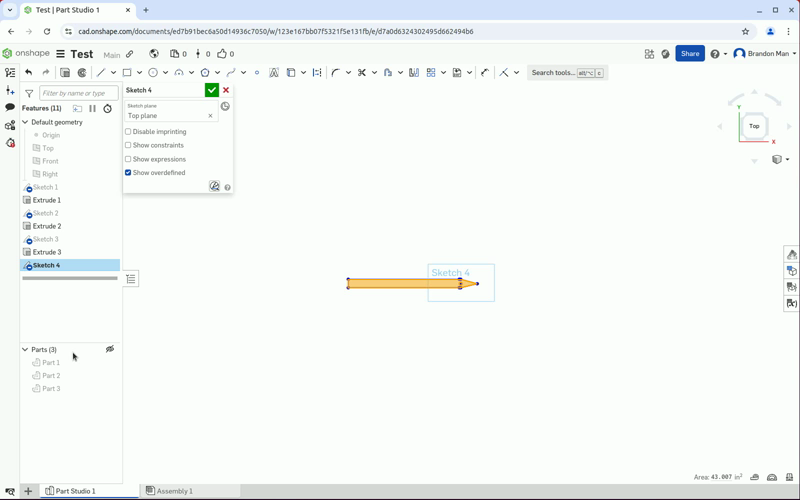
key(shift+e)
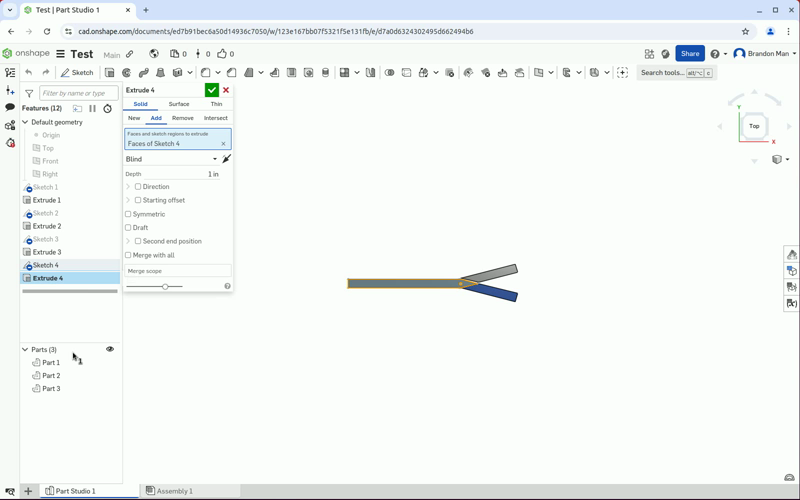
mouse_move(143, 106)
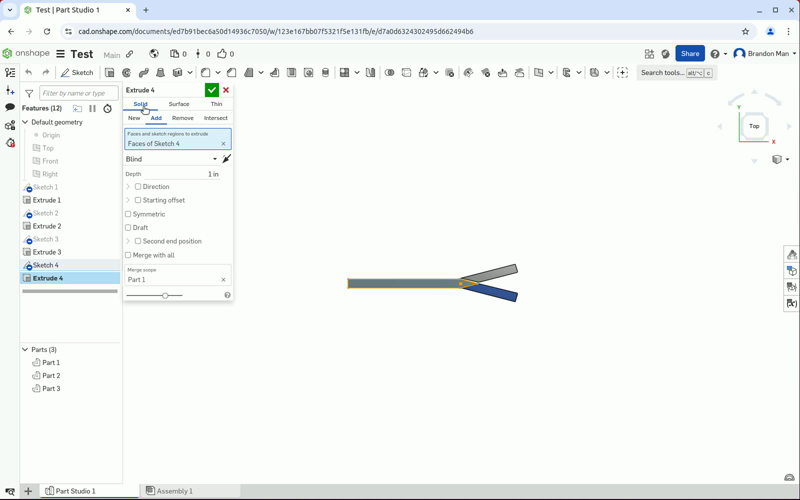
click(143, 106)
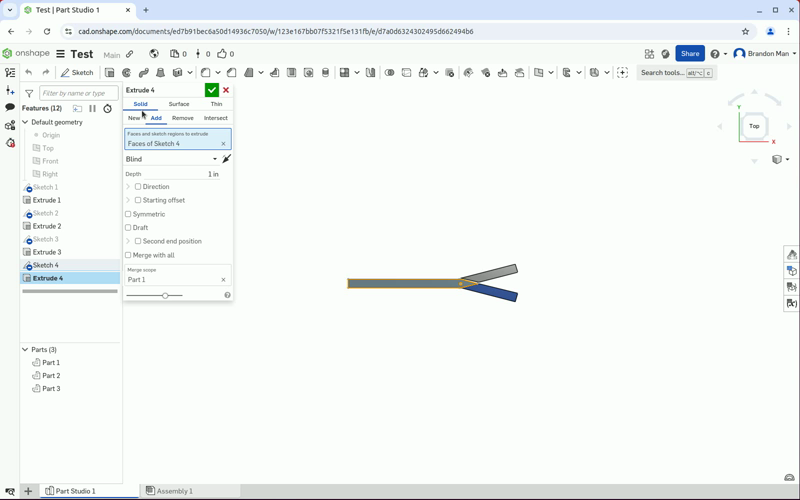
mouse_move(137, 120)
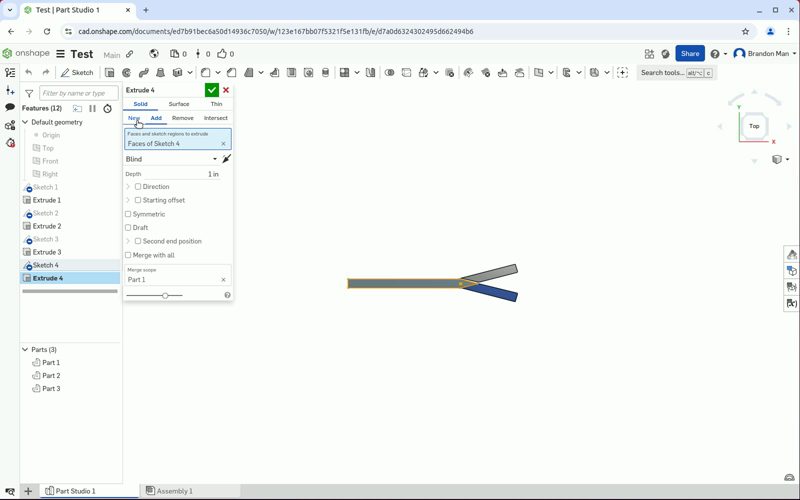
click(137, 120)
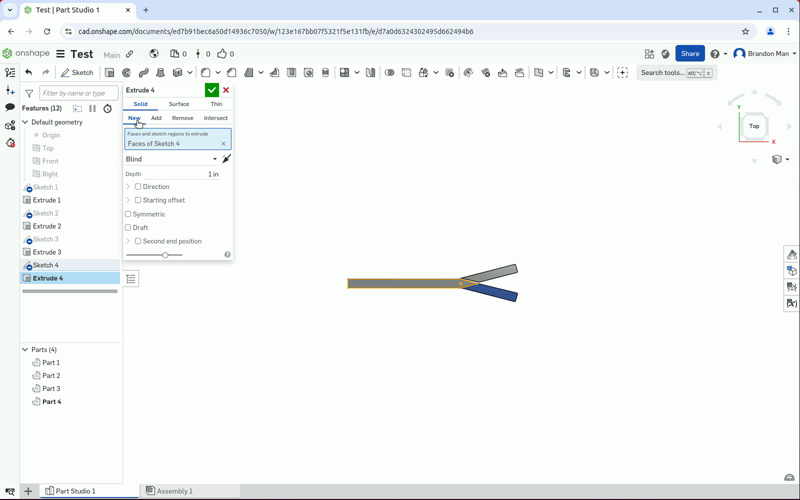
key(tab, 4)
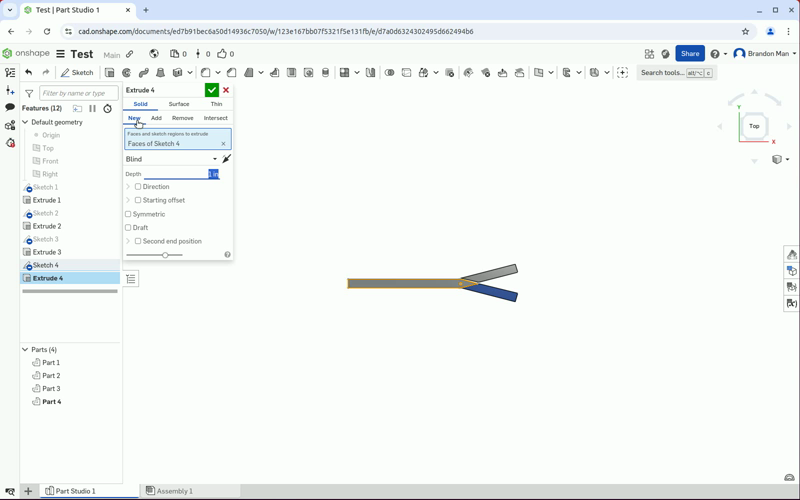
text(-0.481)
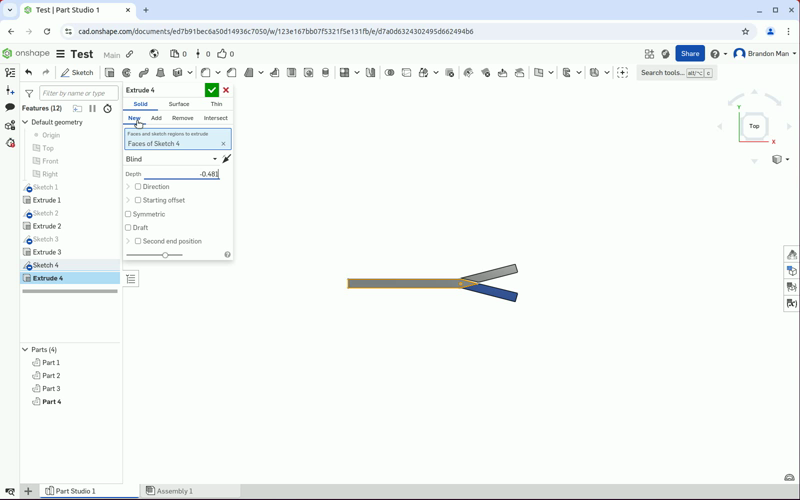
key(enter)
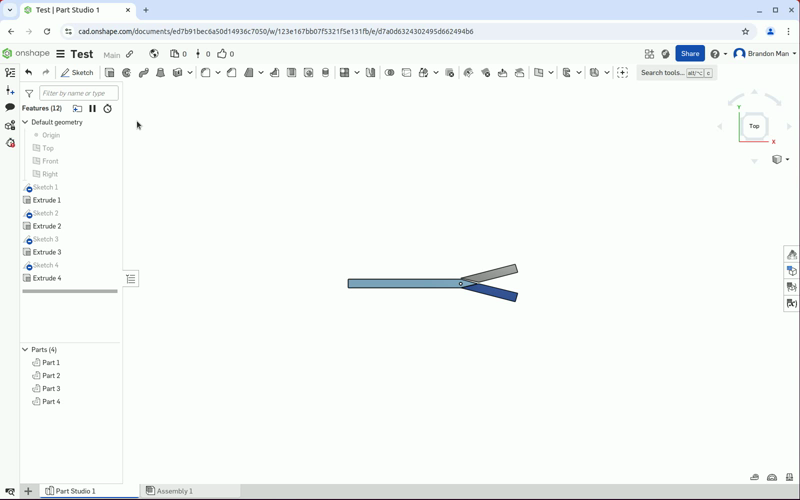
key(shift+h)
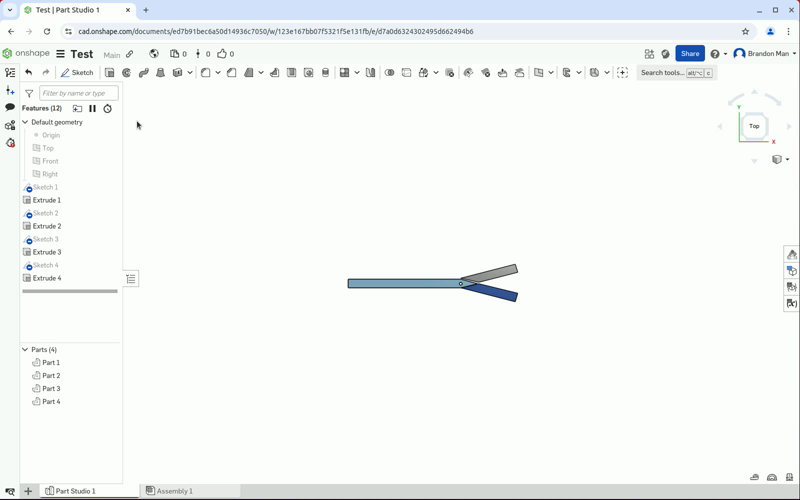
key(shift+h)
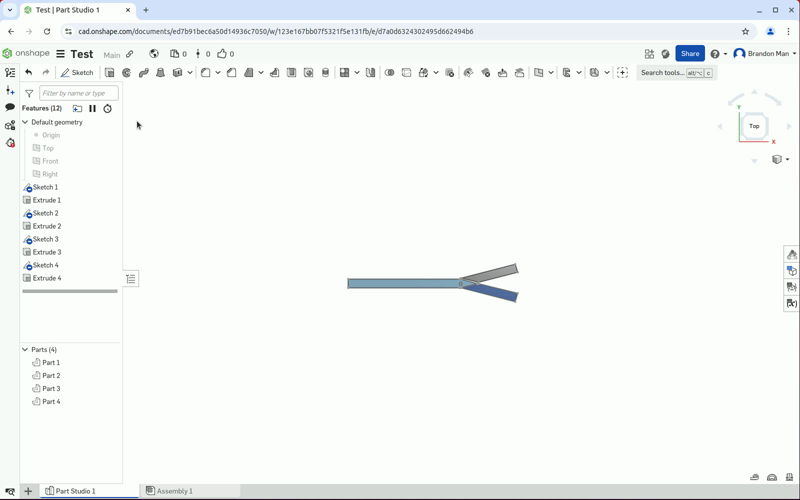
key(shift+7)
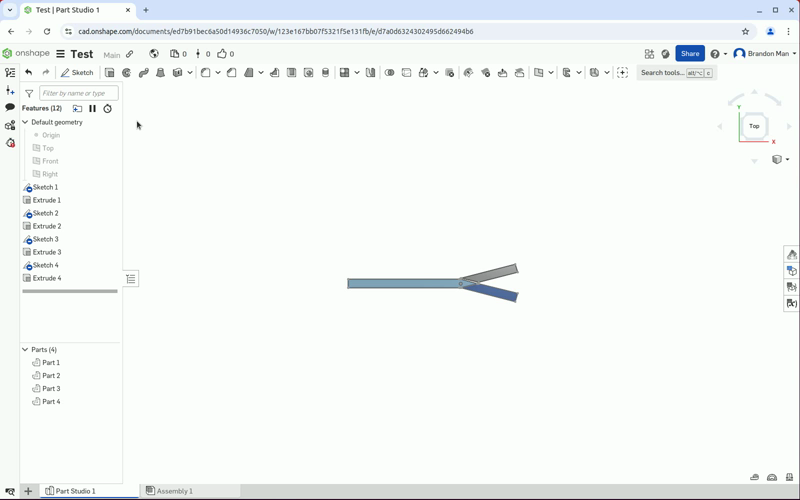
key(up, 3)
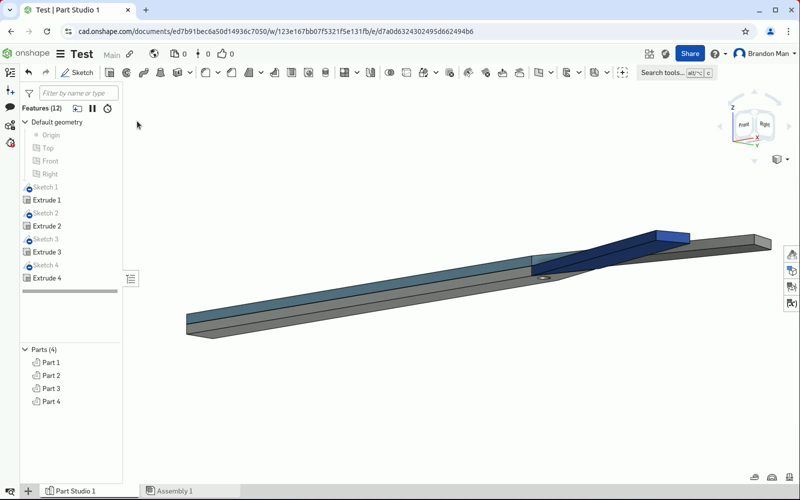
key(left, 3)
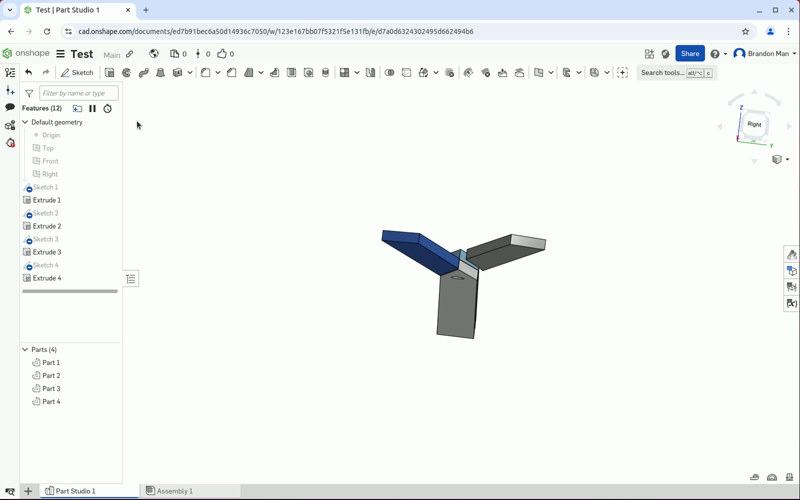
key(right, 3)
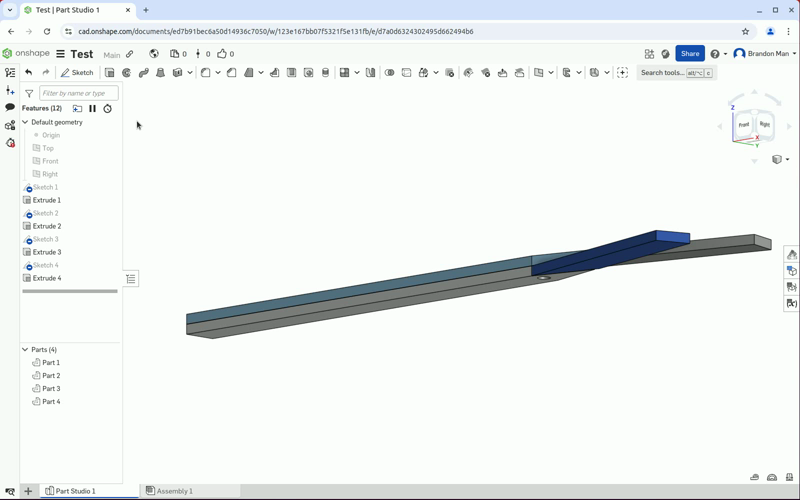
key(down, 3)
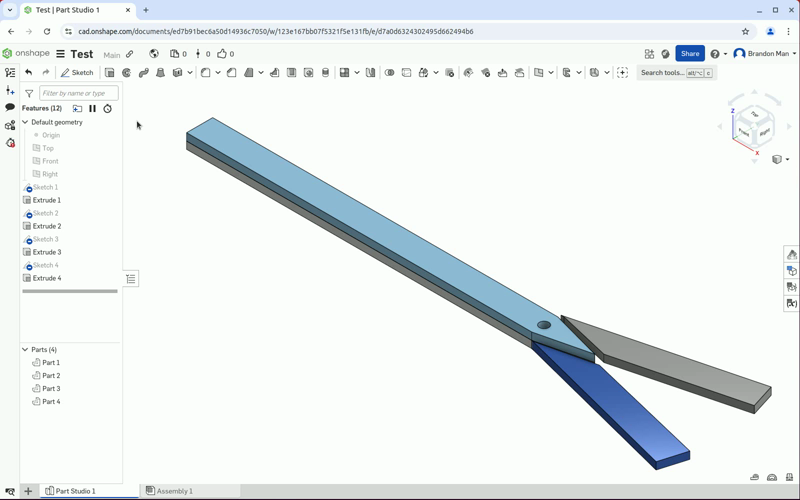
mouse_move(73, 189)
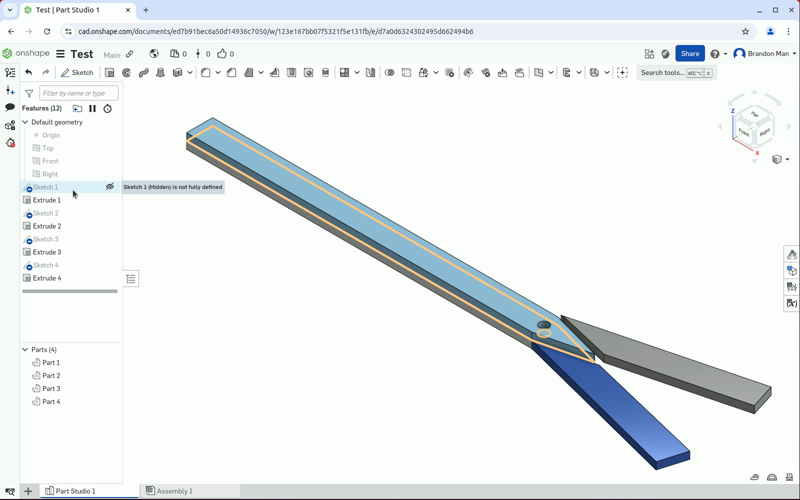
click(73, 189)